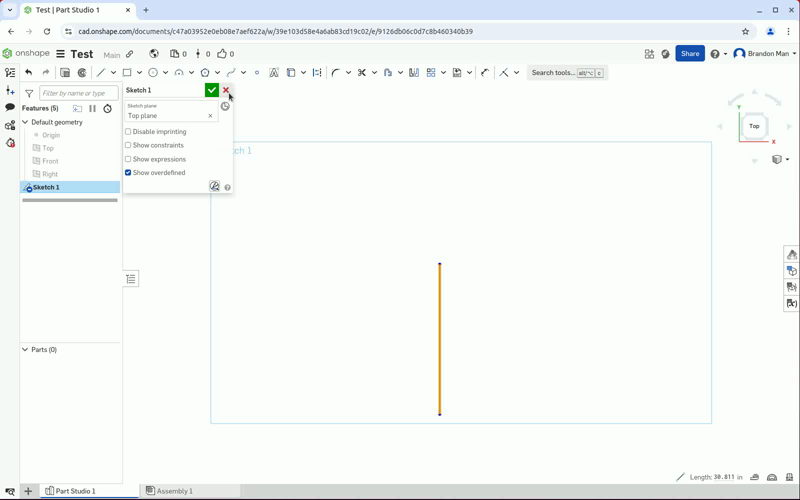
key(shift+h)
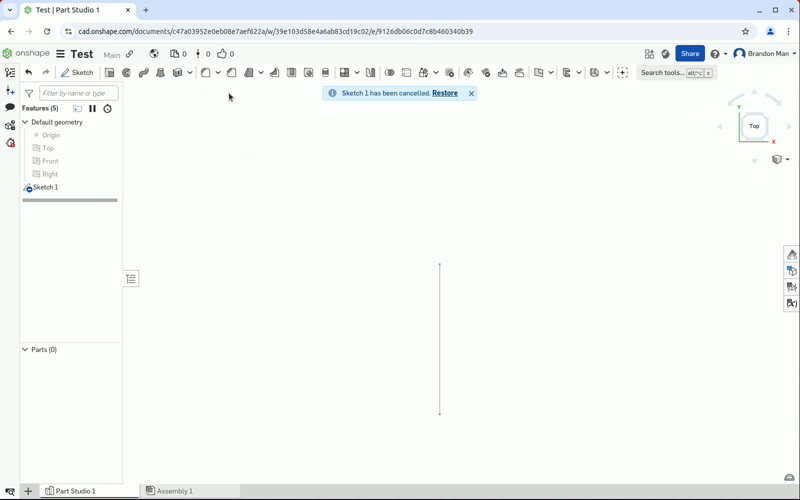
key(shift+s)
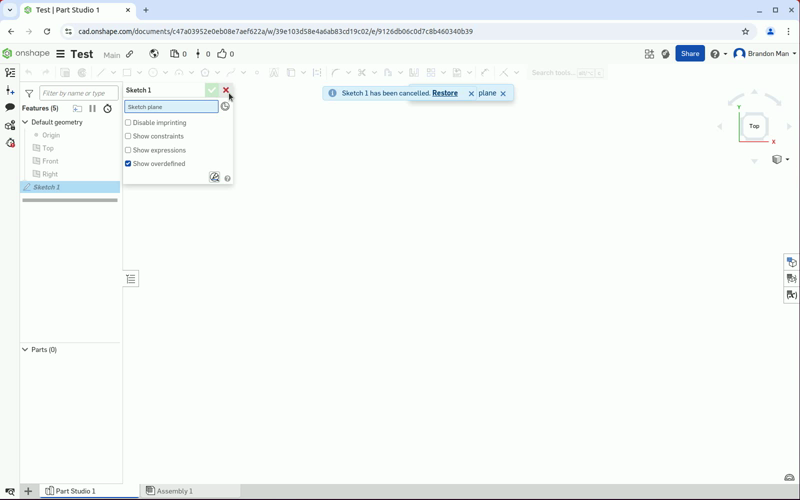
mouse_move(73, 150)
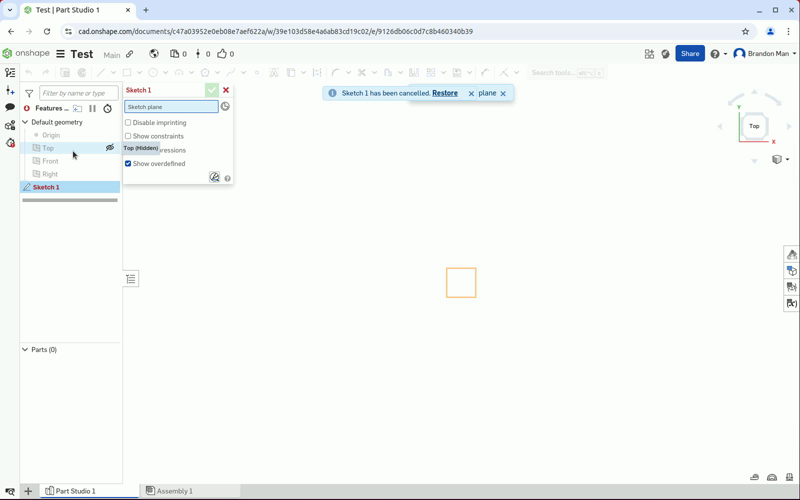
click(73, 150)
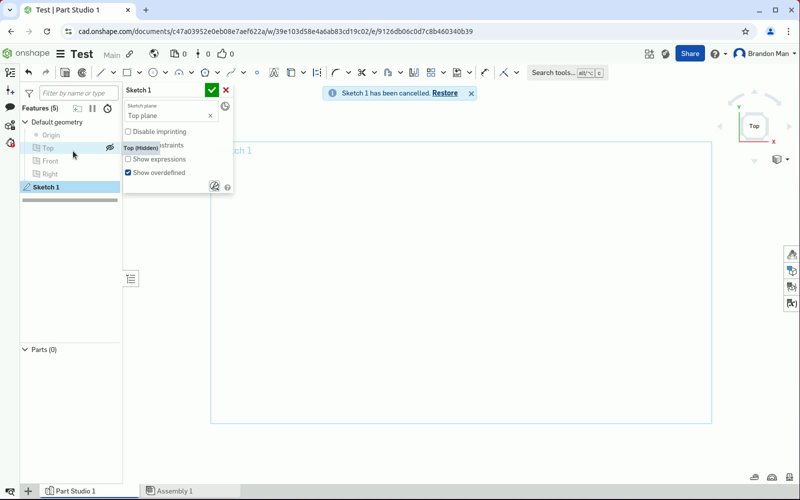
mouse_move(73, 352)
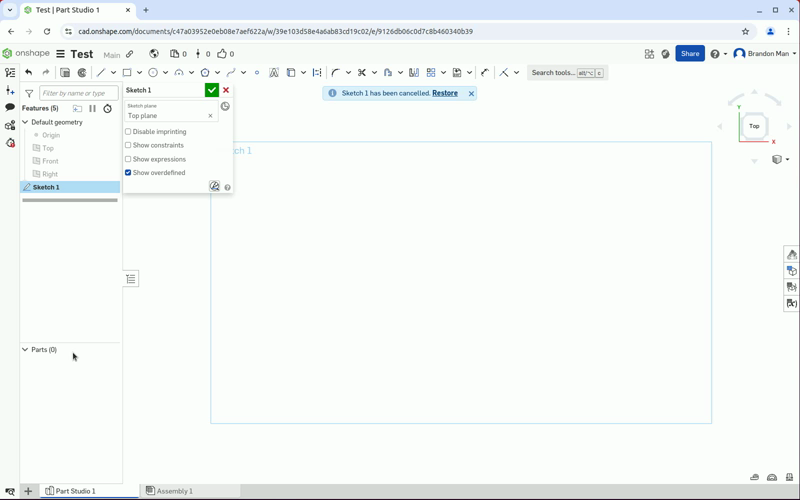
key(y)
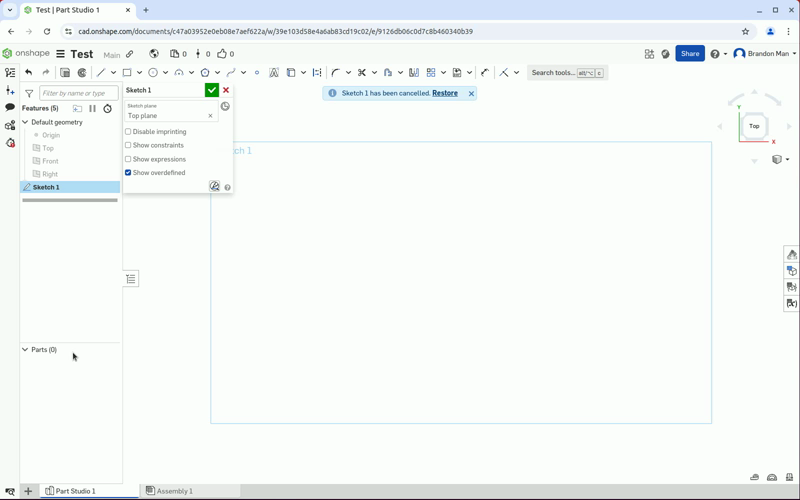
key(l)
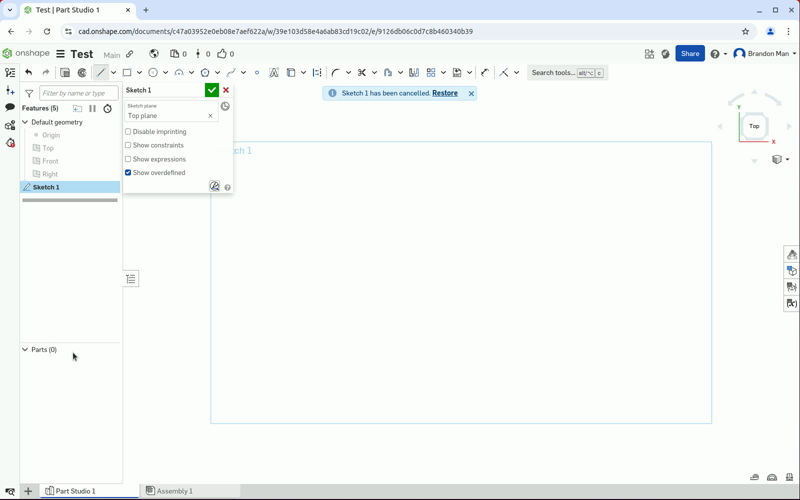
key_down(shift)
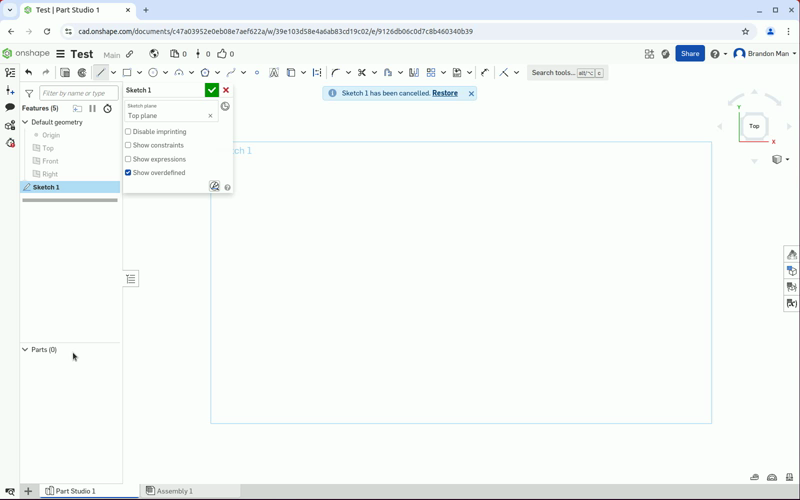
mouse_move(429, 285)
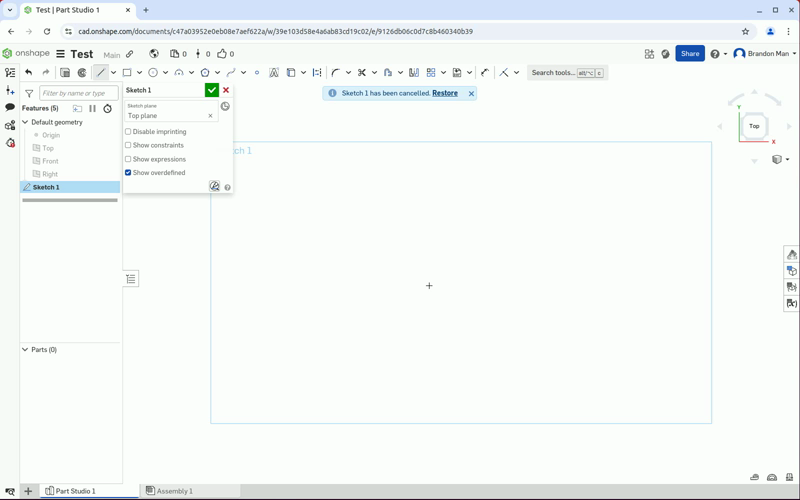
click(429, 285)
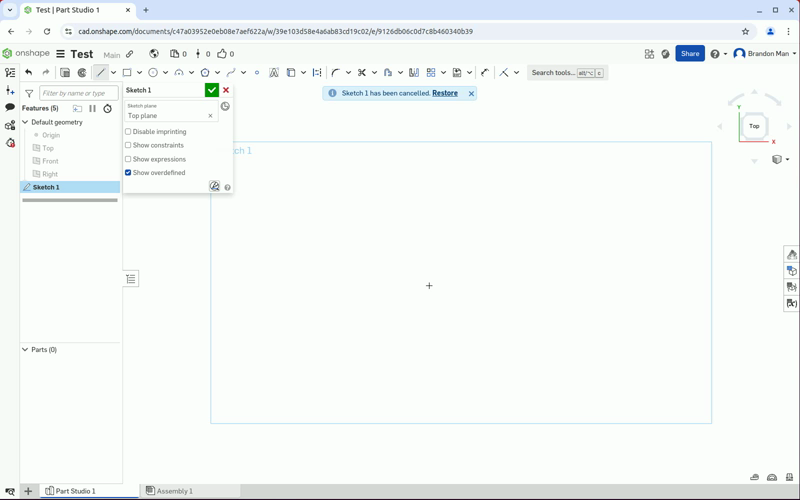
key_up(shift)
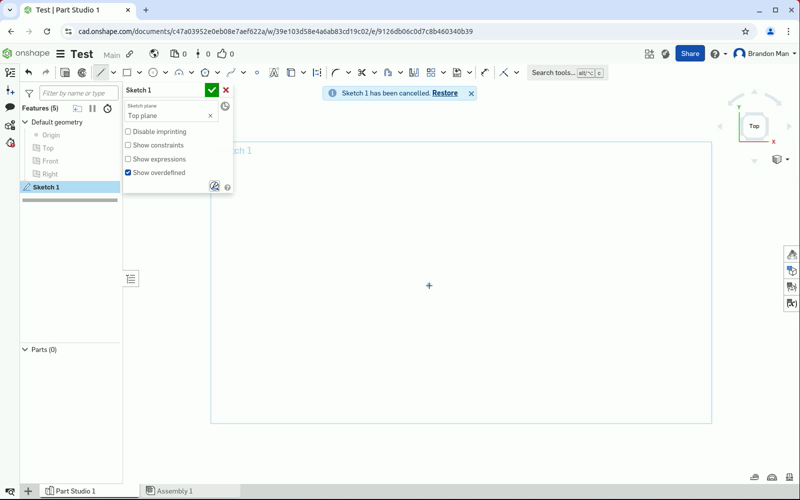
key_down(shift)
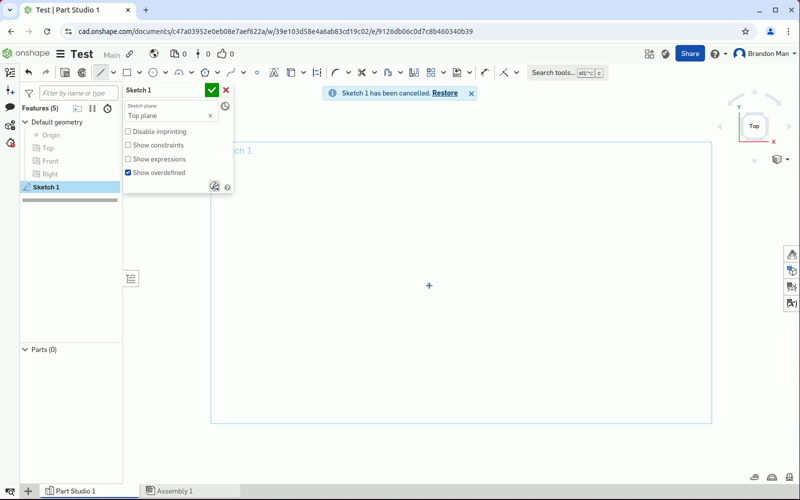
mouse_move(495, 285)
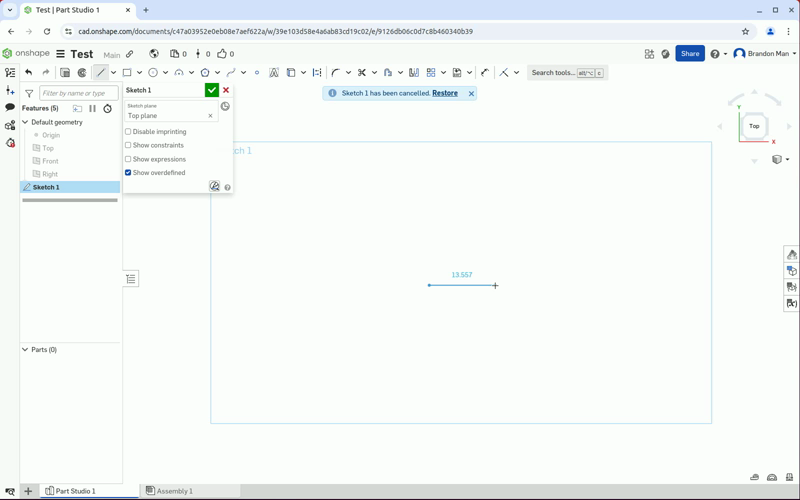
click(495, 285)
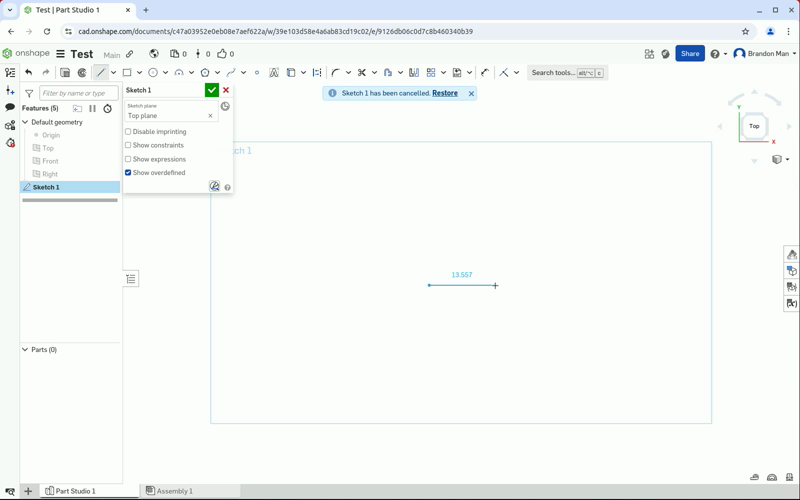
key_up(shift)
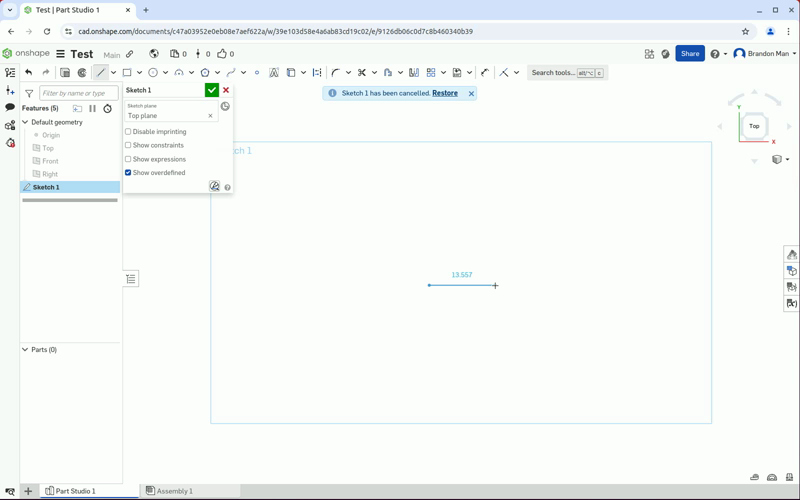
key_down(shift)
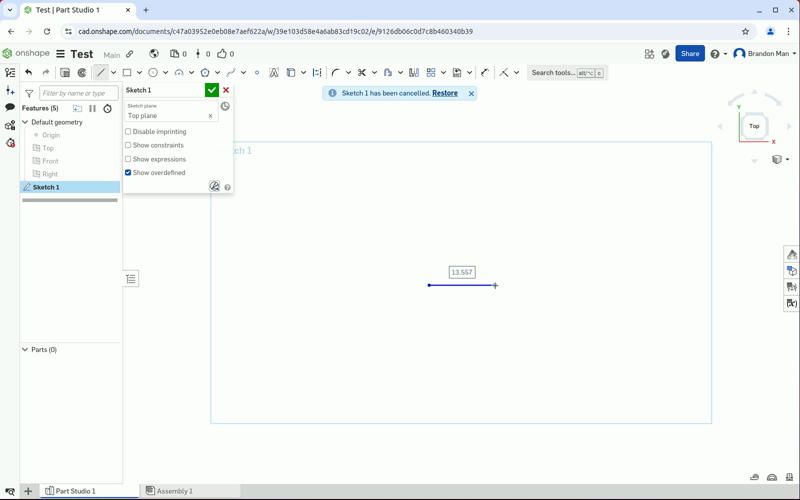
mouse_move(525, 285)
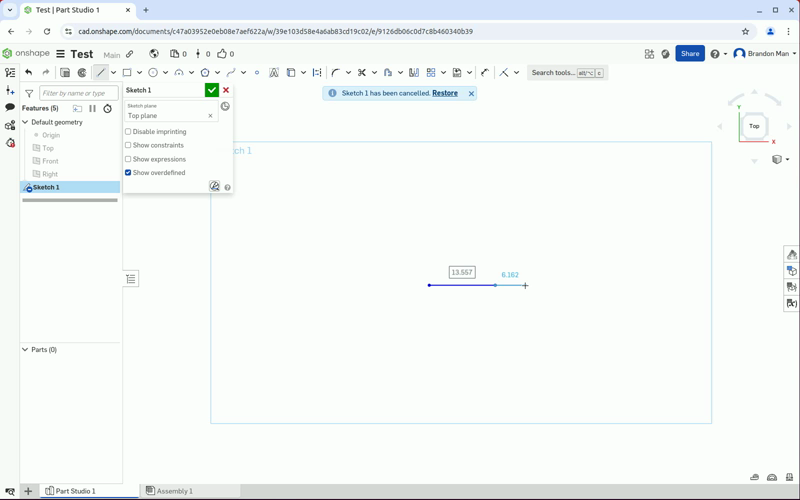
mouse_move(495, 281)
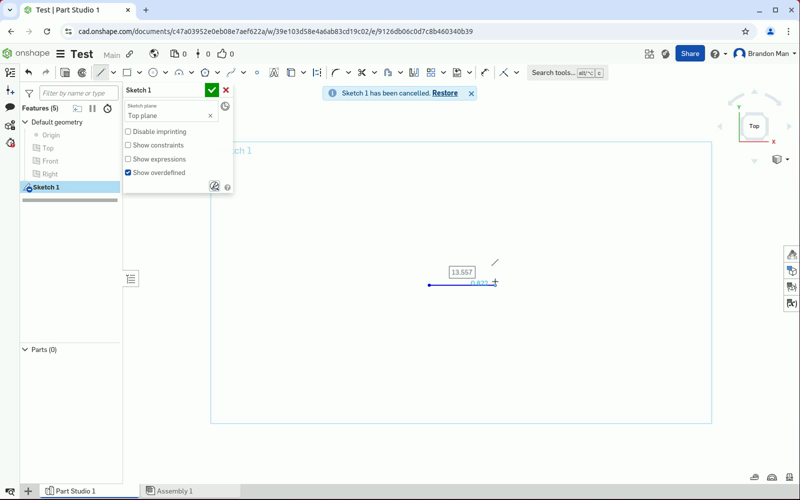
scroll(6)
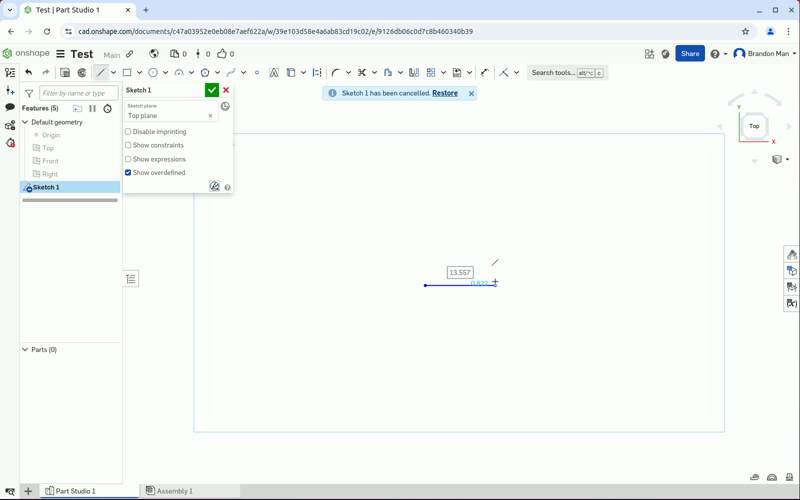
scroll(6)
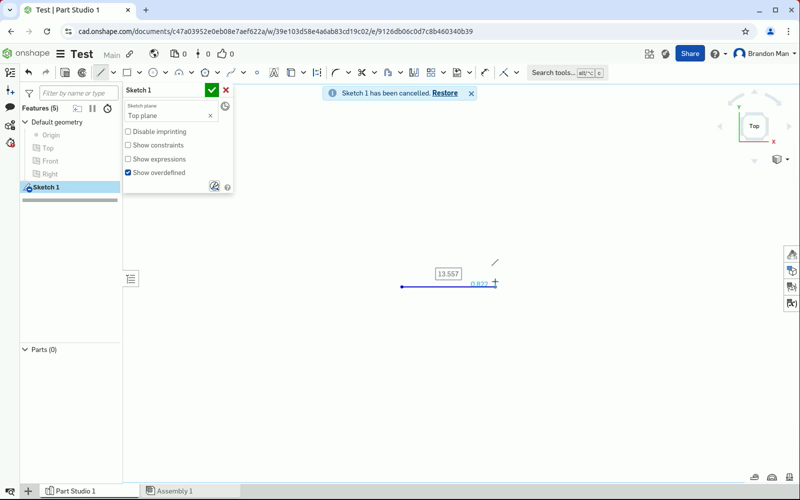
scroll(6)
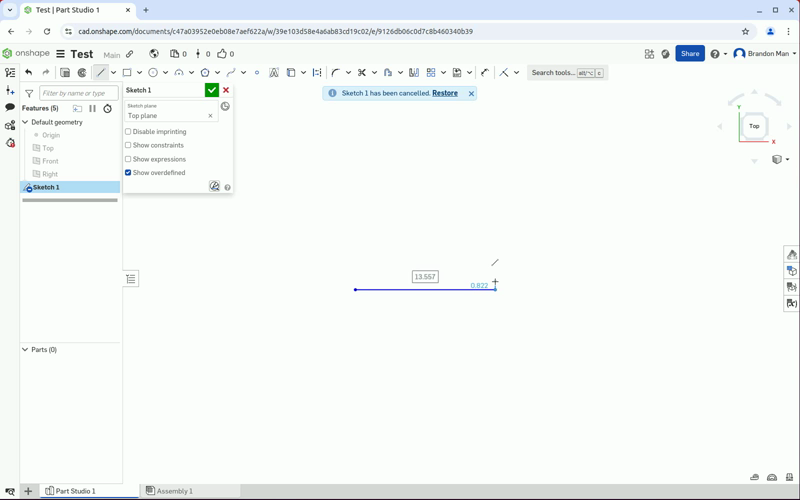
scroll(6)
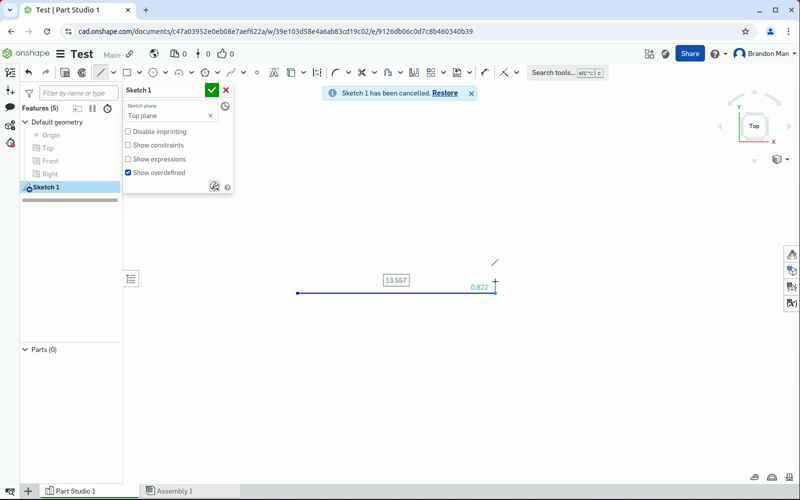
scroll(6)
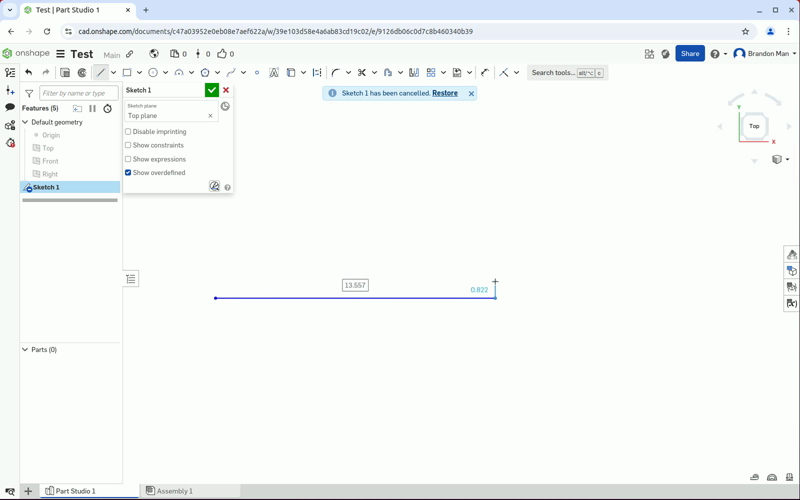
scroll(6)
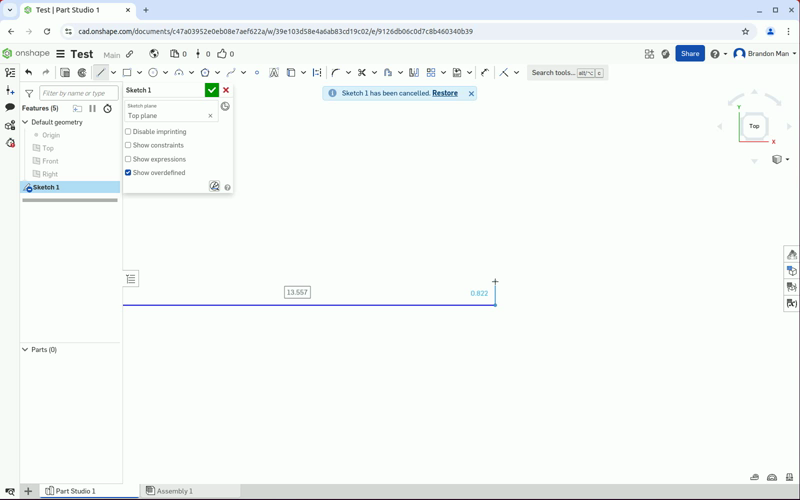
scroll(6)
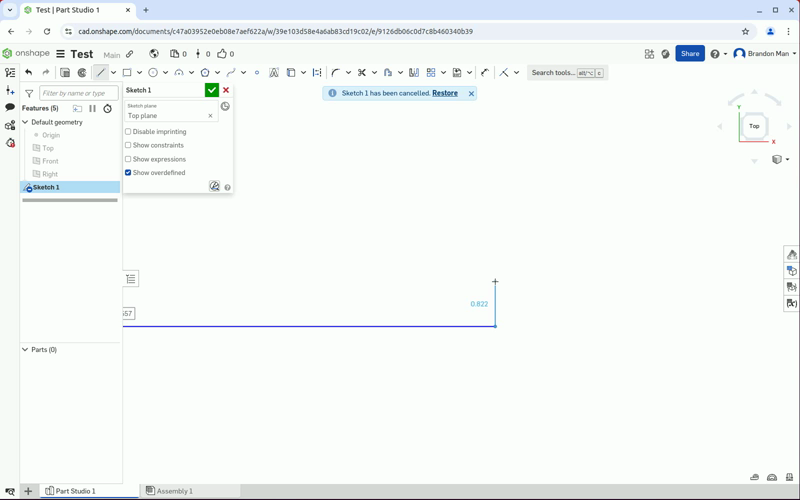
click(495, 281)
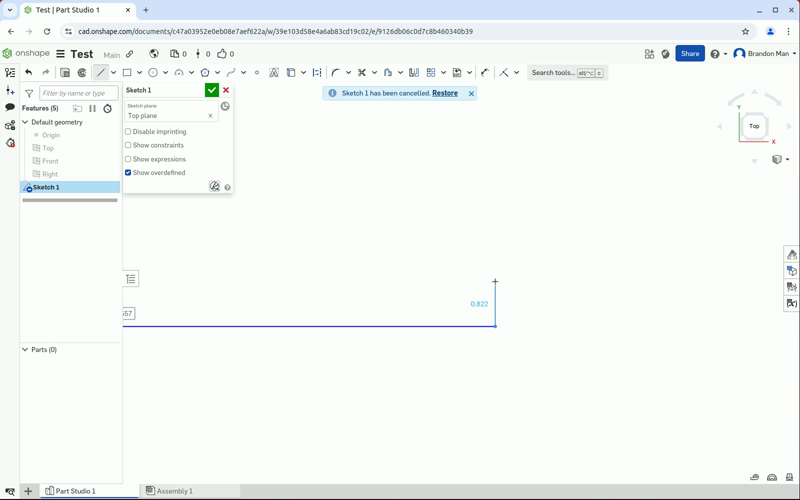
scroll(-6)
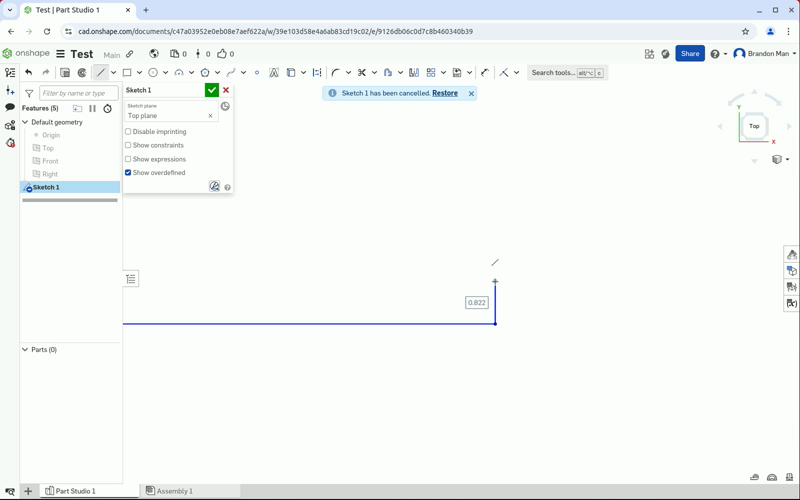
scroll(-6)
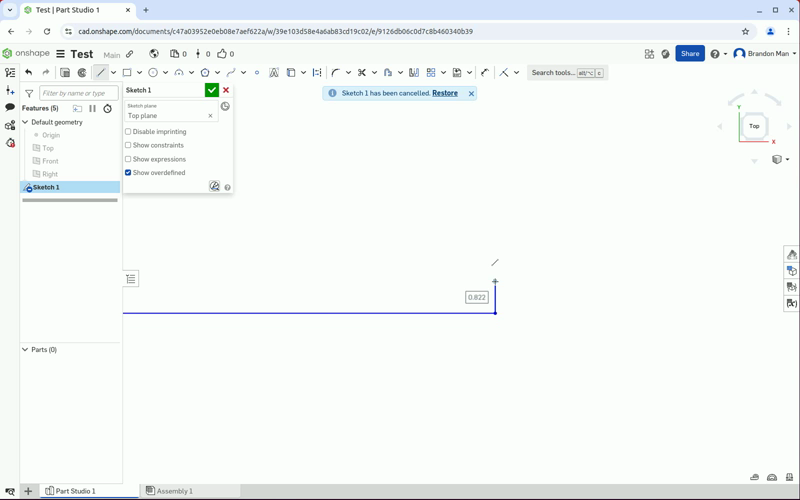
scroll(-6)
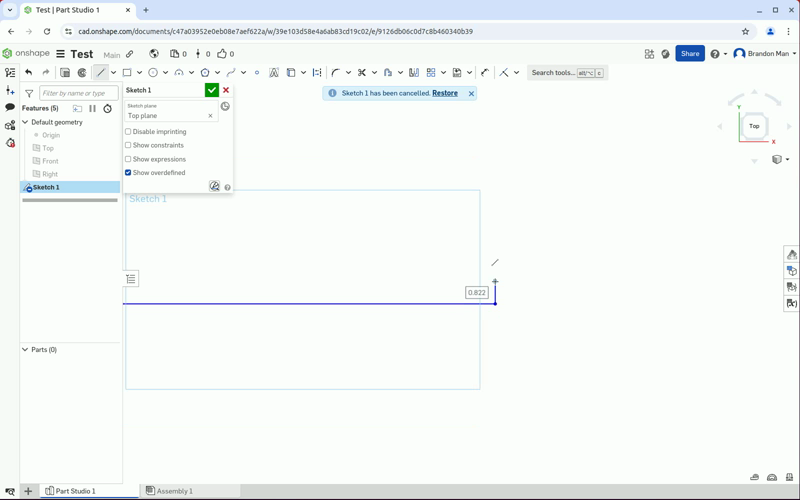
scroll(-6)
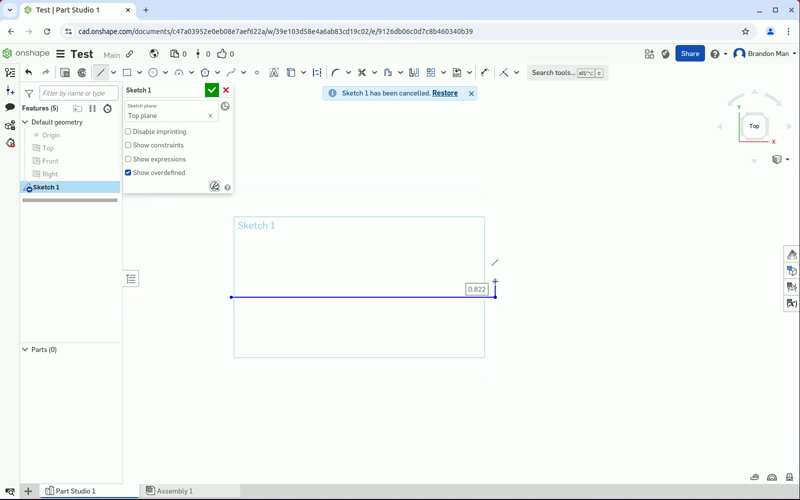
scroll(-6)
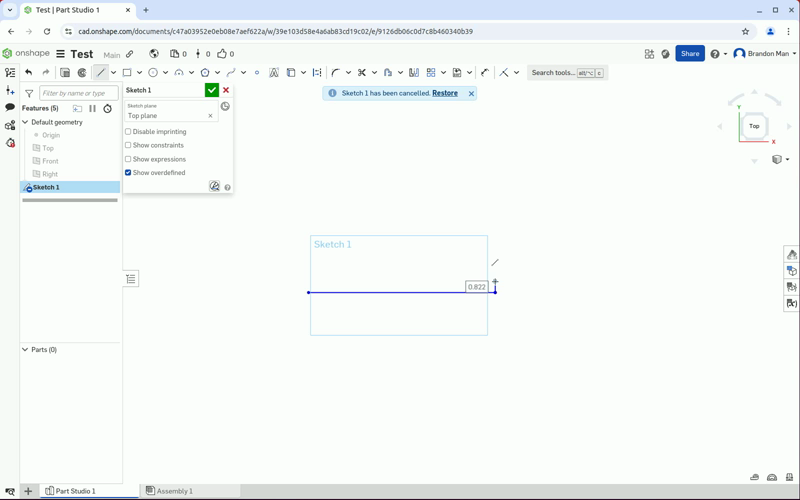
scroll(-6)
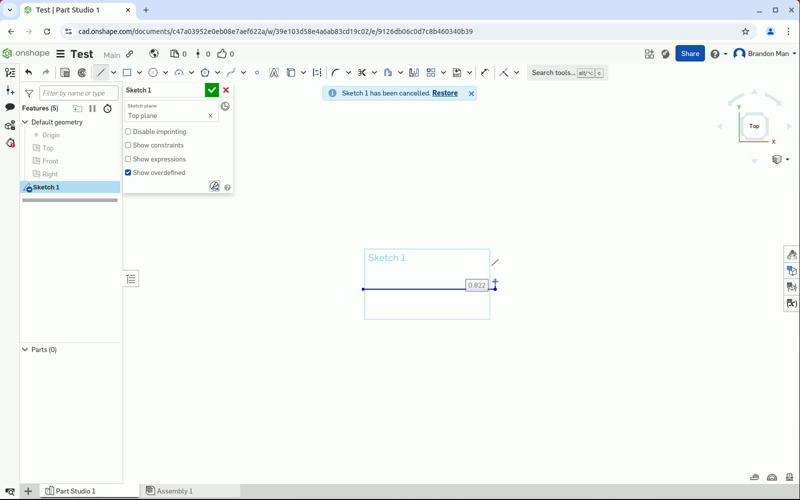
scroll(-6)
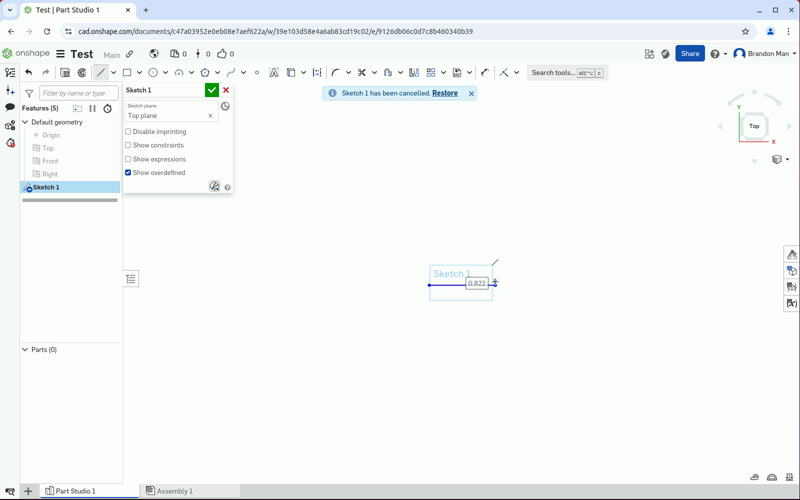
key_up(shift)
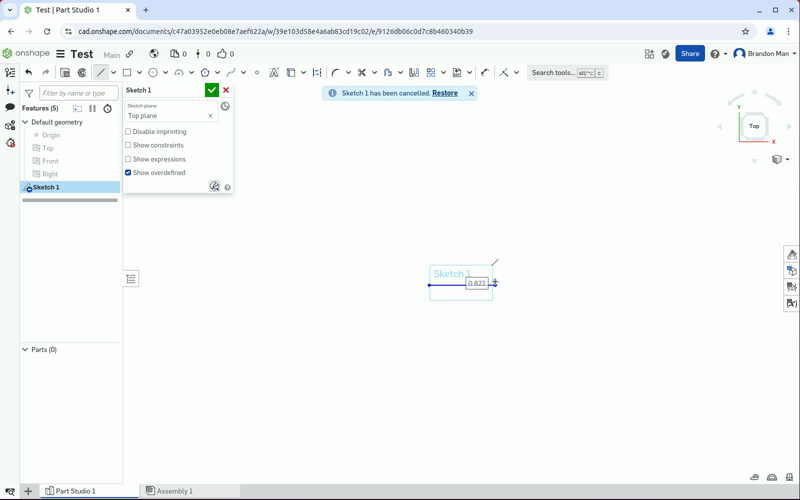
key_down(shift)
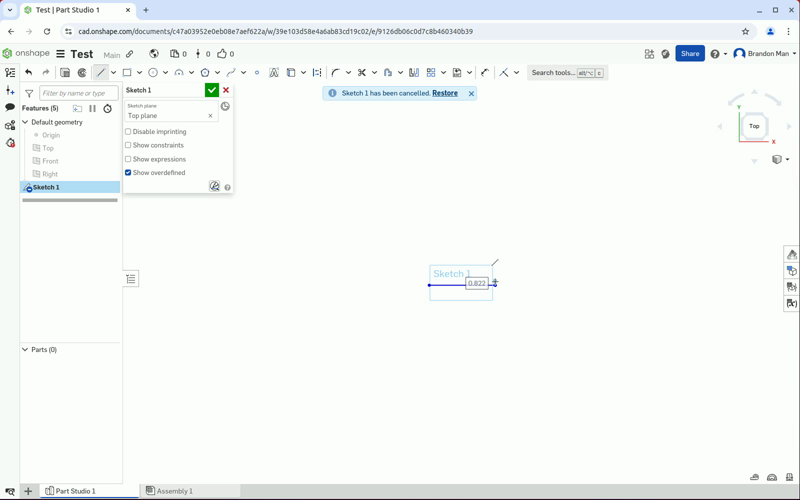
mouse_move(525, 281)
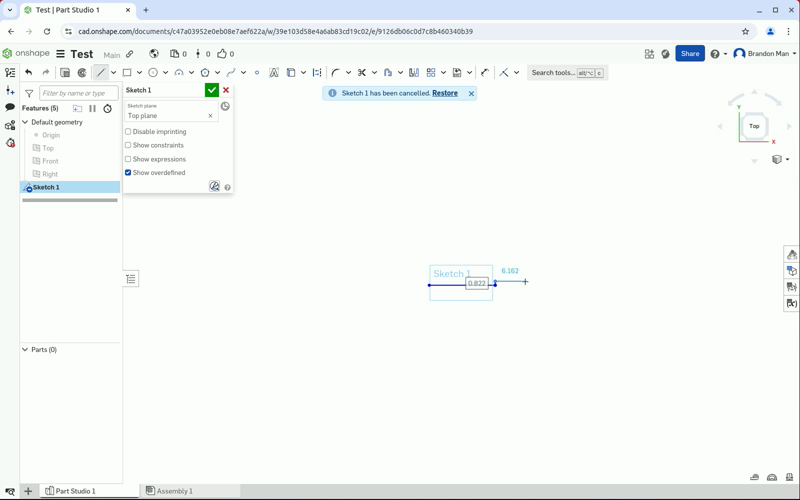
mouse_move(479, 281)
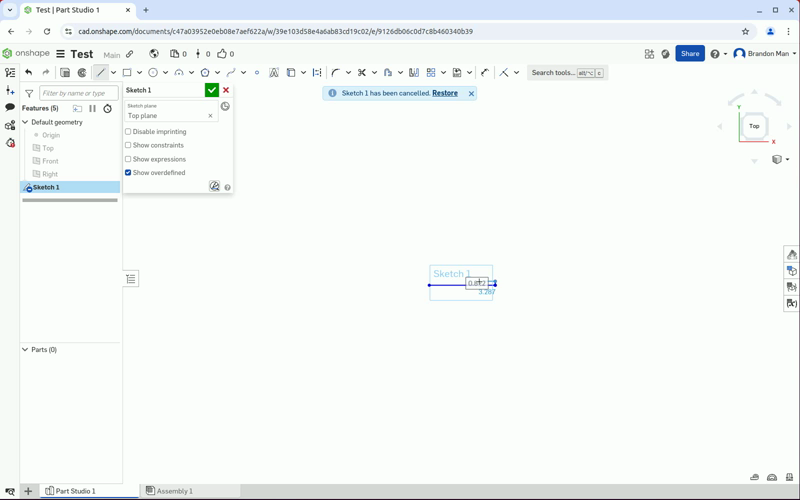
click(479, 281)
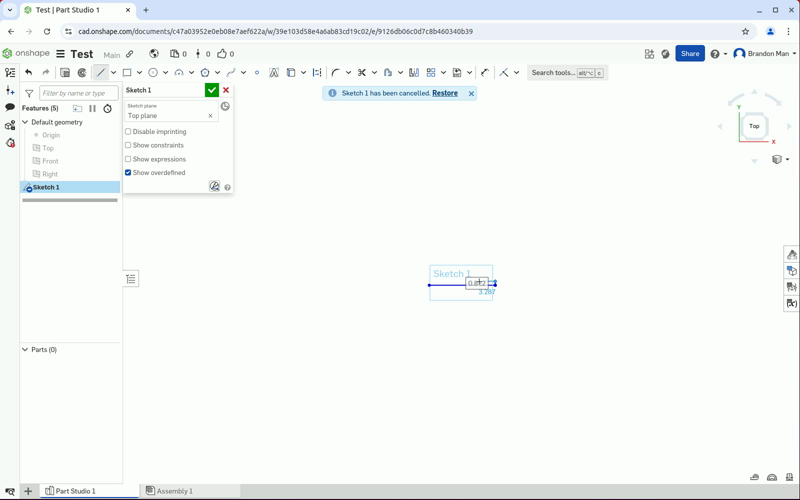
key_up(shift)
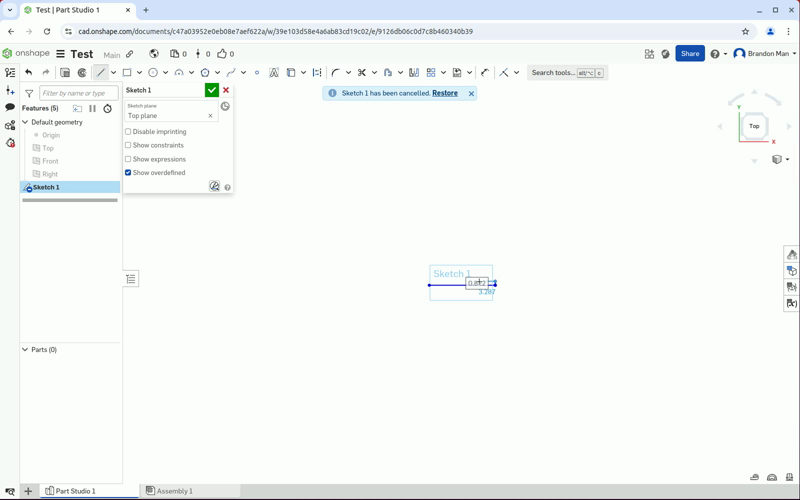
key_down(shift)
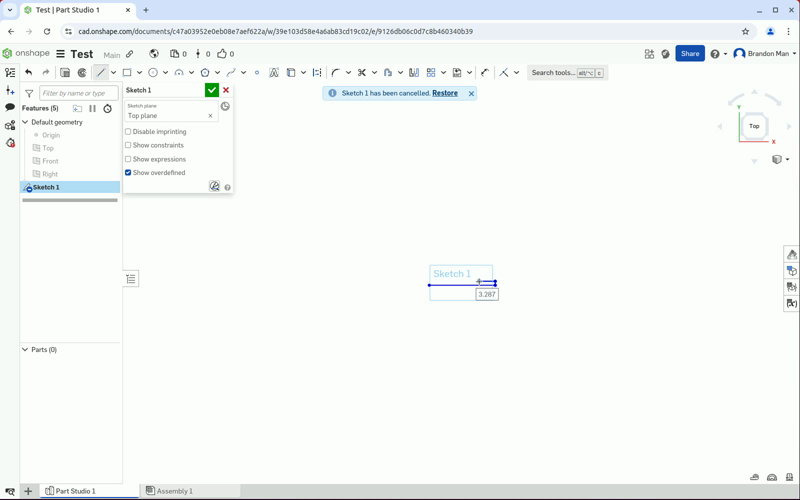
mouse_move(509, 281)
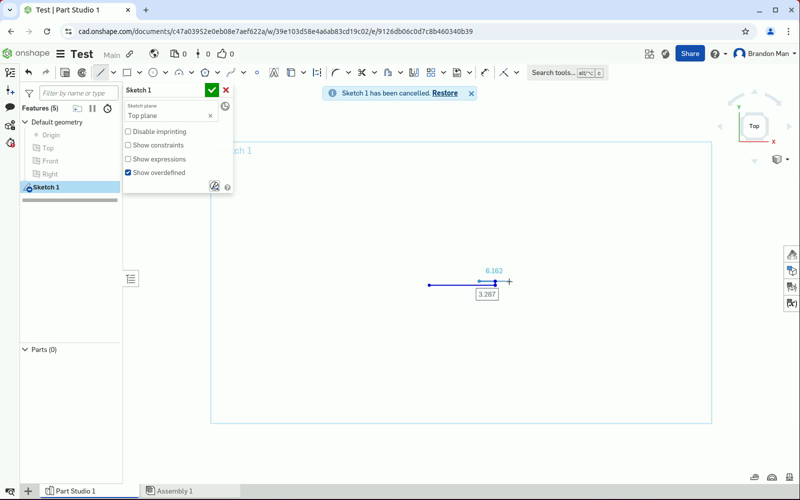
mouse_move(442, 281)
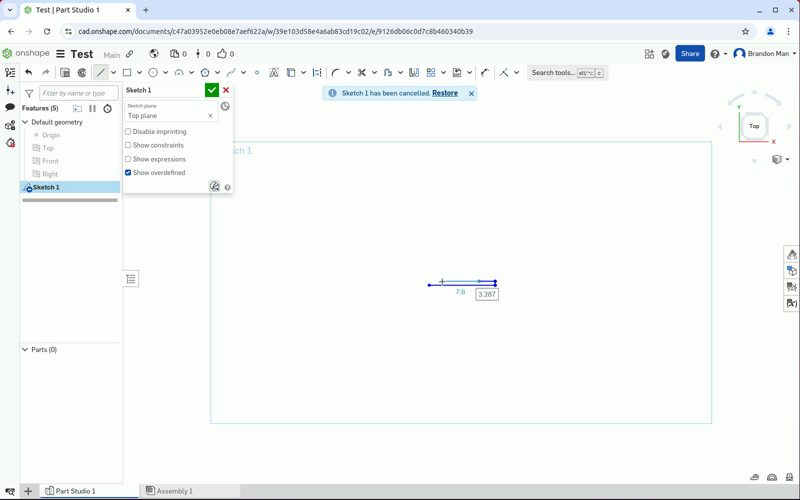
click(442, 281)
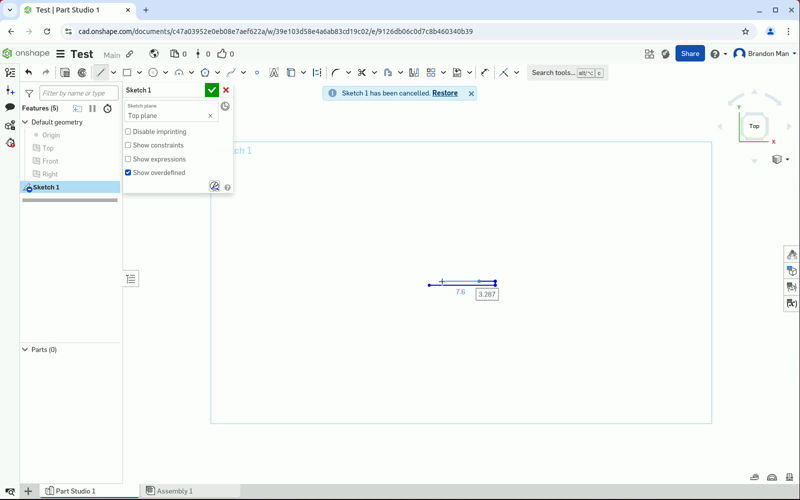
key_up(shift)
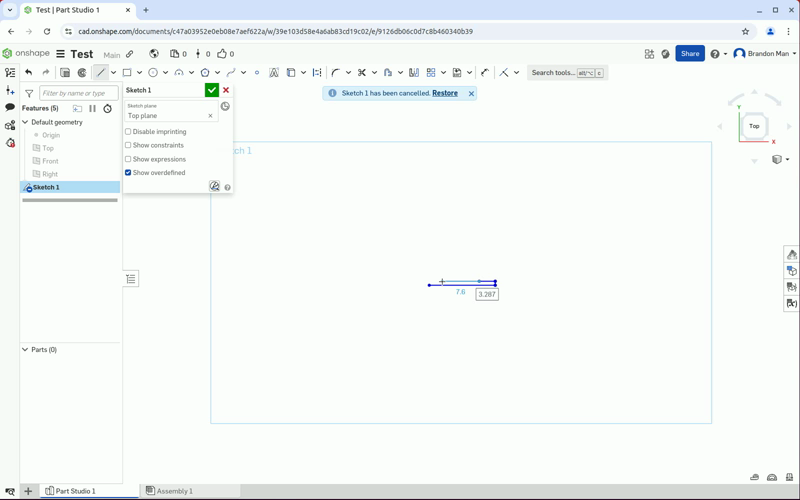
key_down(shift)
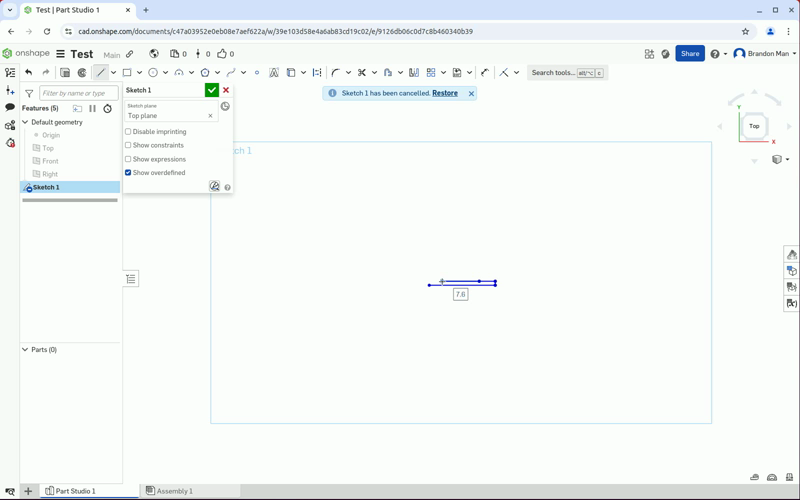
mouse_move(472, 281)
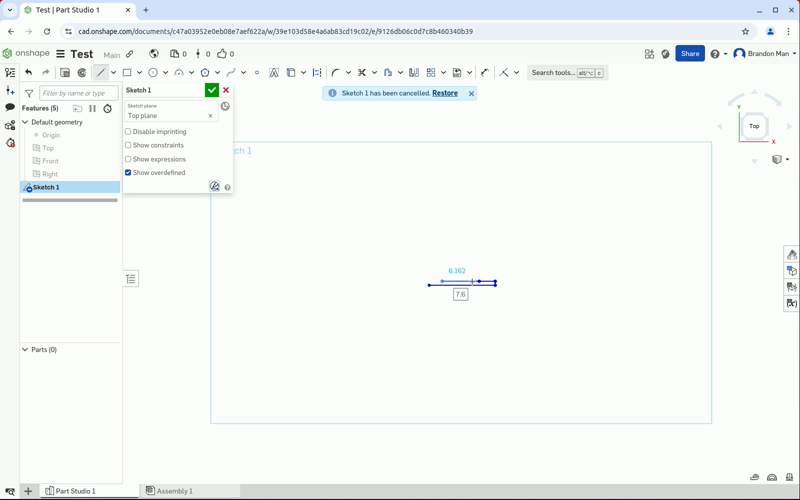
mouse_move(429, 281)
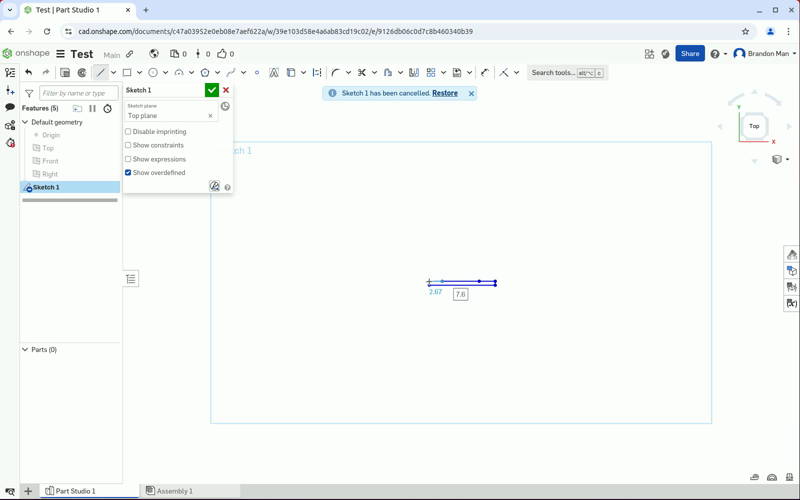
scroll(6)
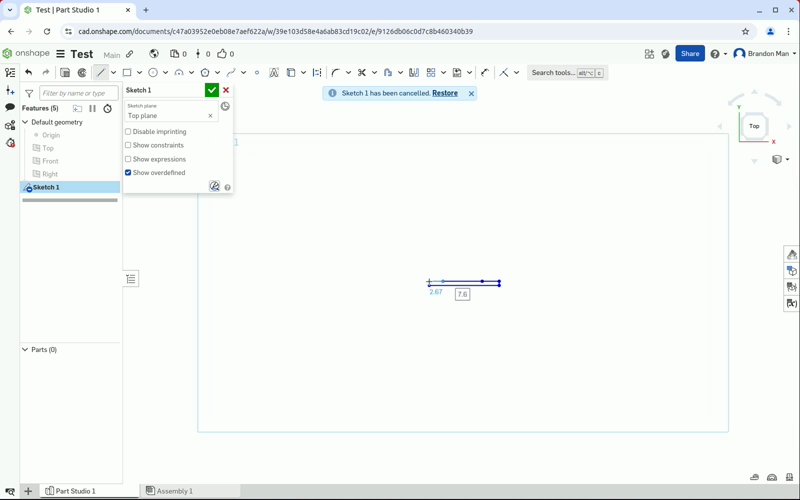
scroll(6)
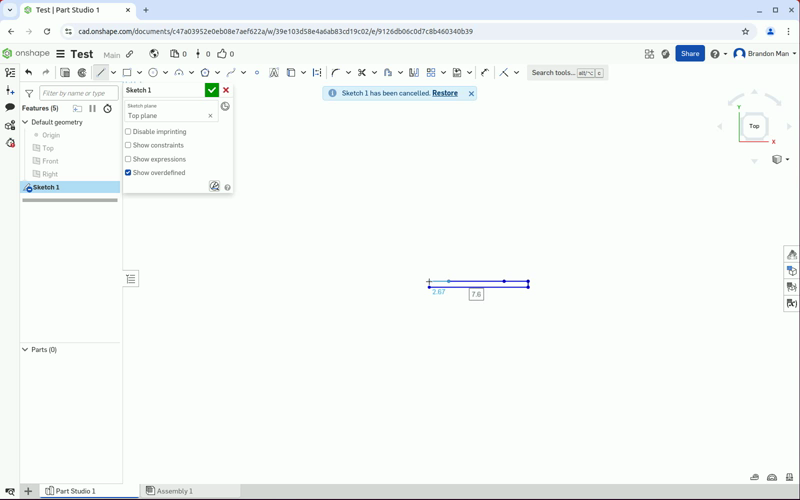
scroll(6)
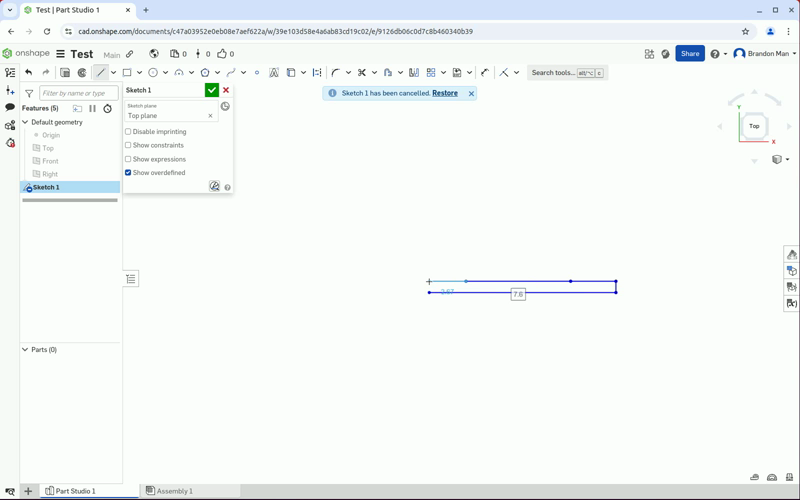
scroll(6)
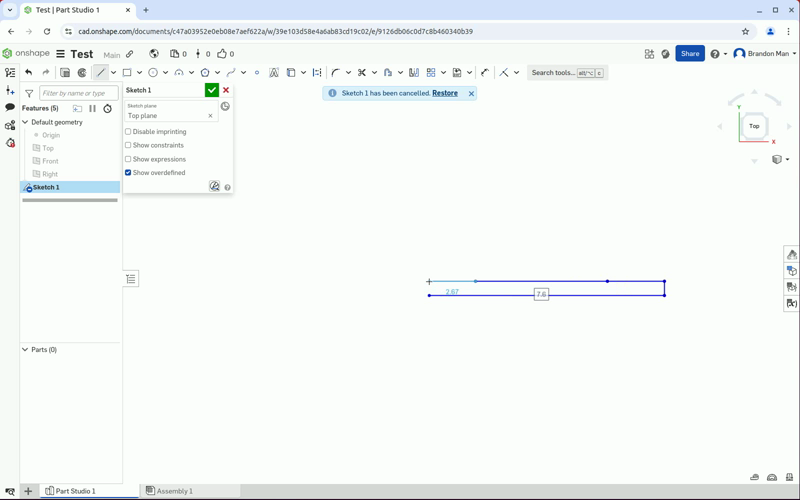
scroll(6)
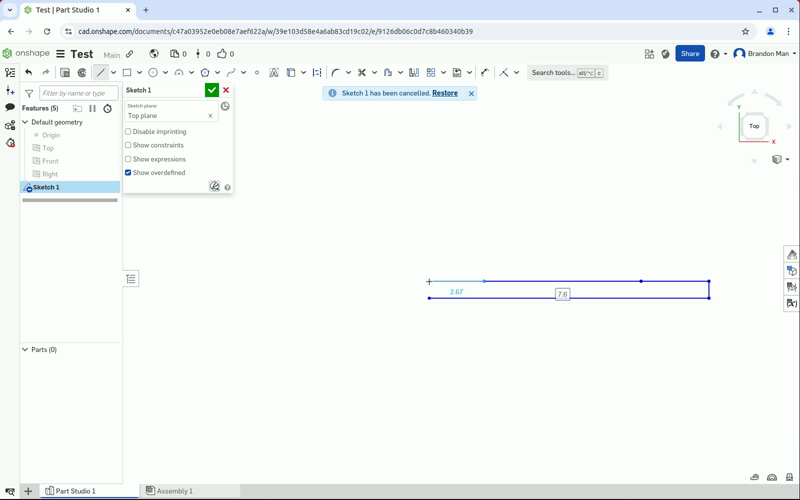
scroll(6)
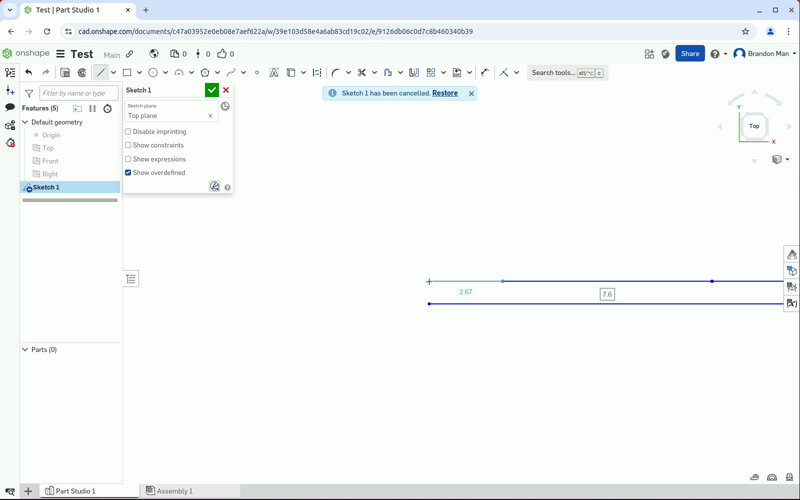
scroll(6)
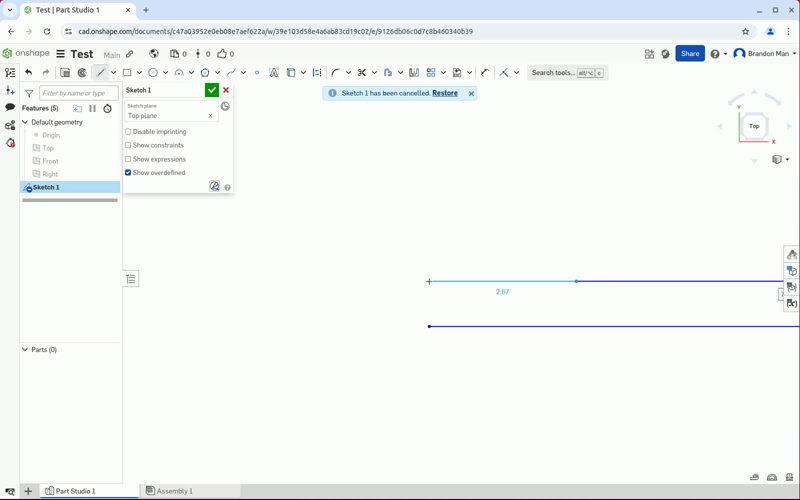
click(429, 281)
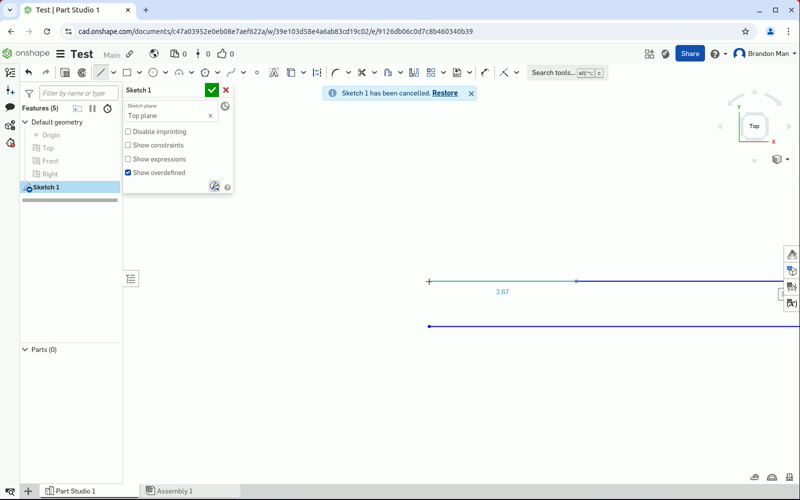
scroll(-6)
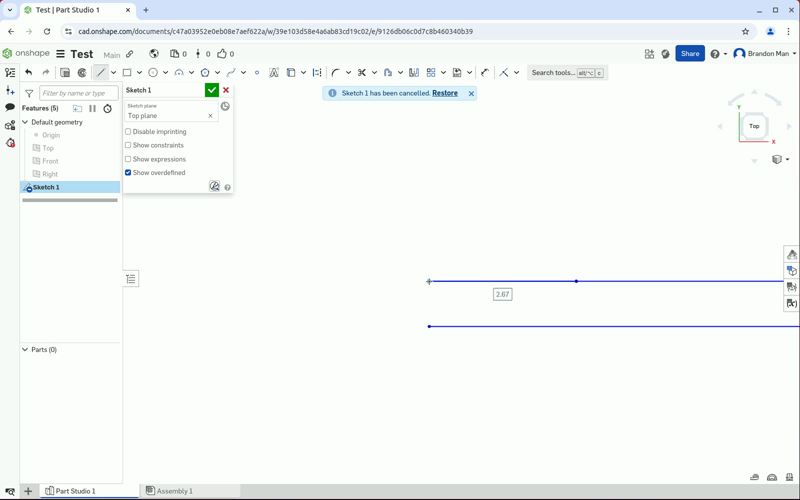
scroll(-6)
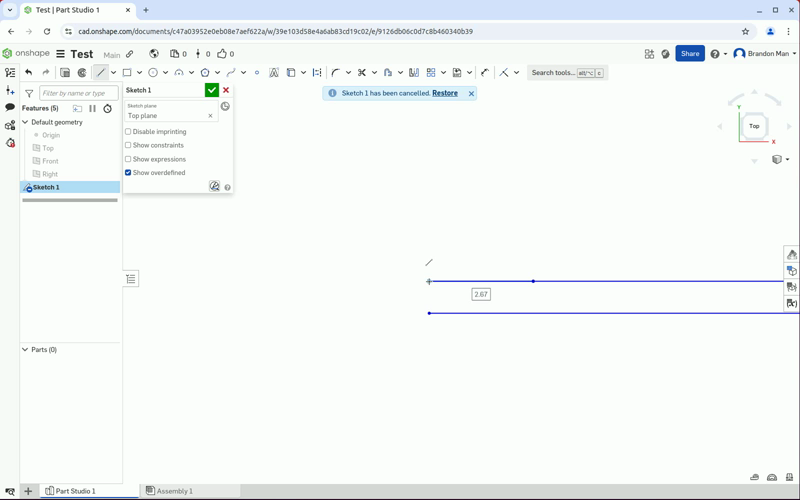
scroll(-6)
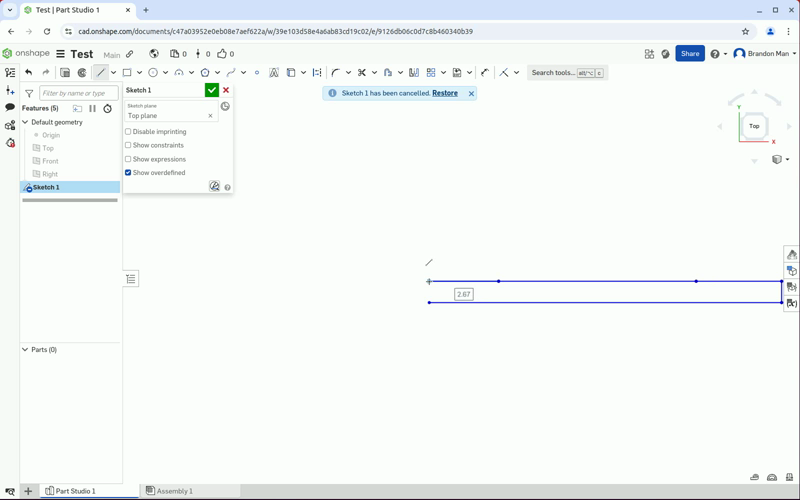
scroll(-6)
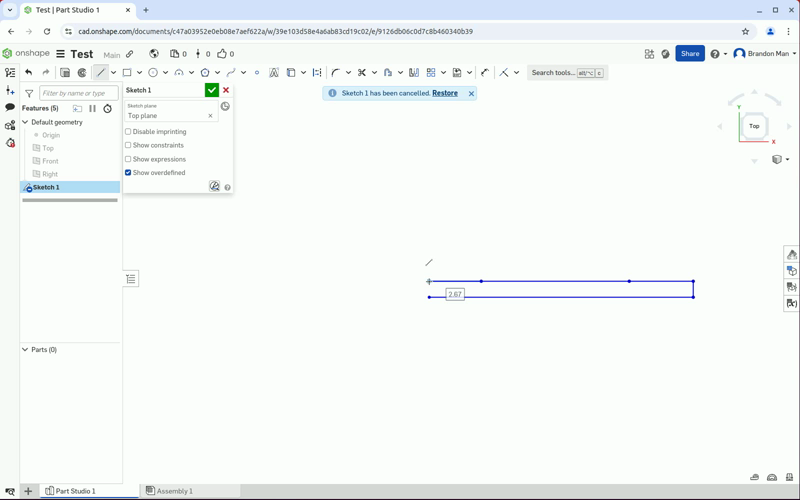
scroll(-6)
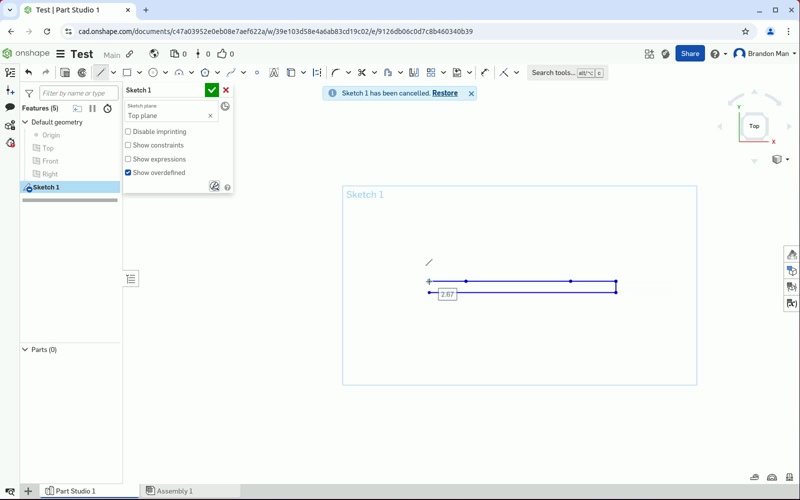
scroll(-6)
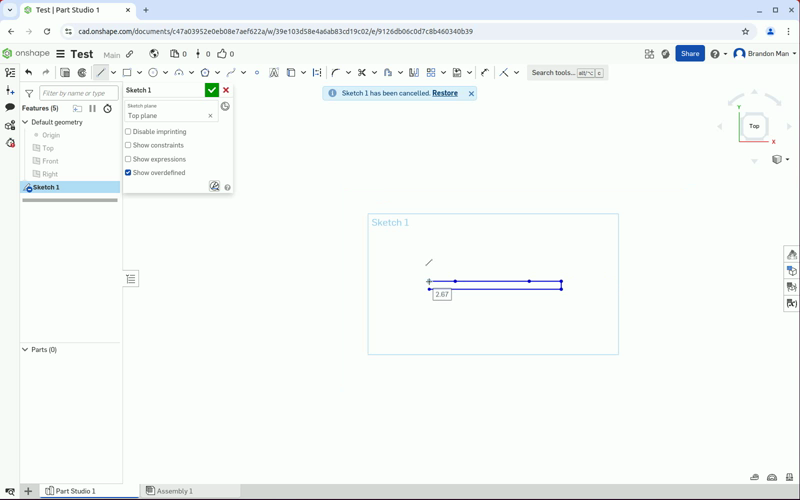
scroll(-6)
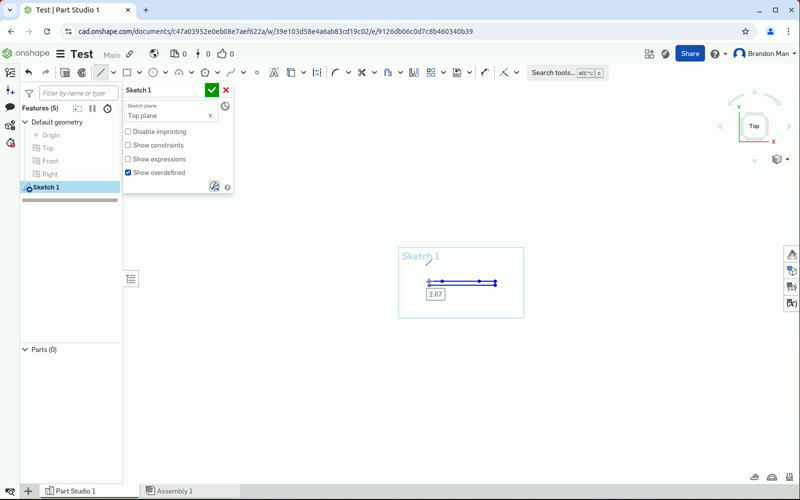
key_up(shift)
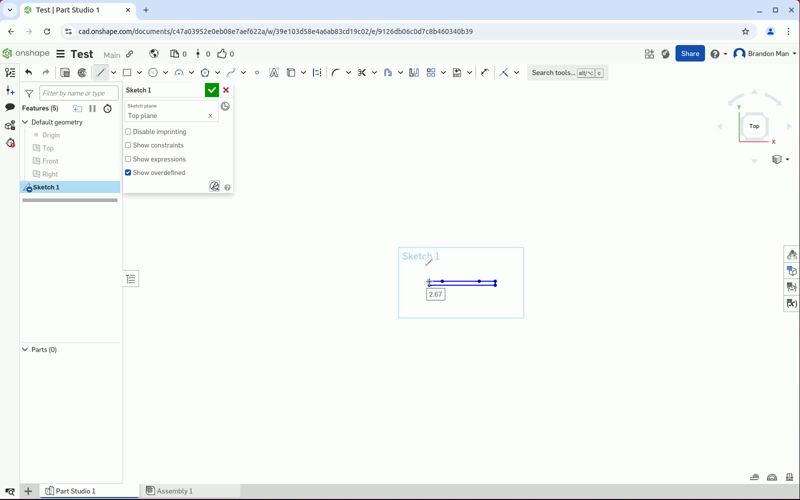
mouse_move(459, 281)
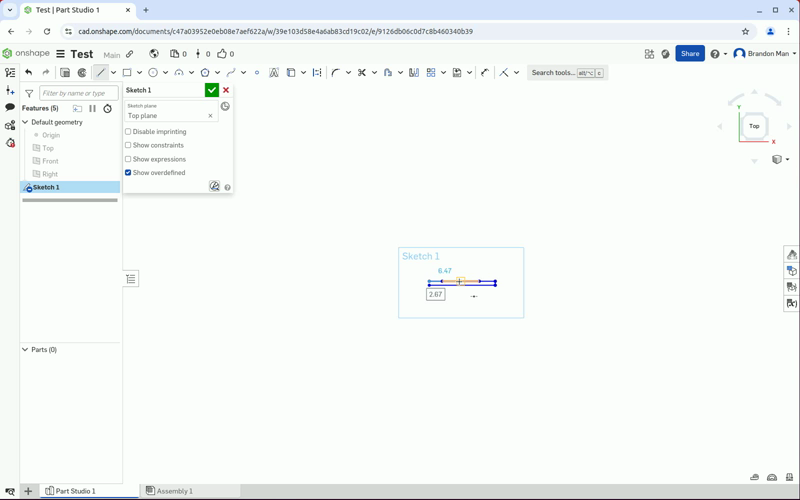
key_down(shift)
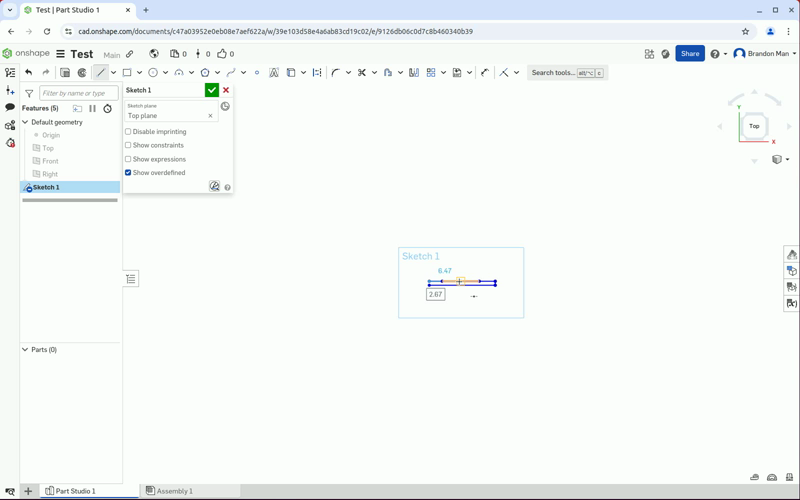
mouse_move(429, 285)
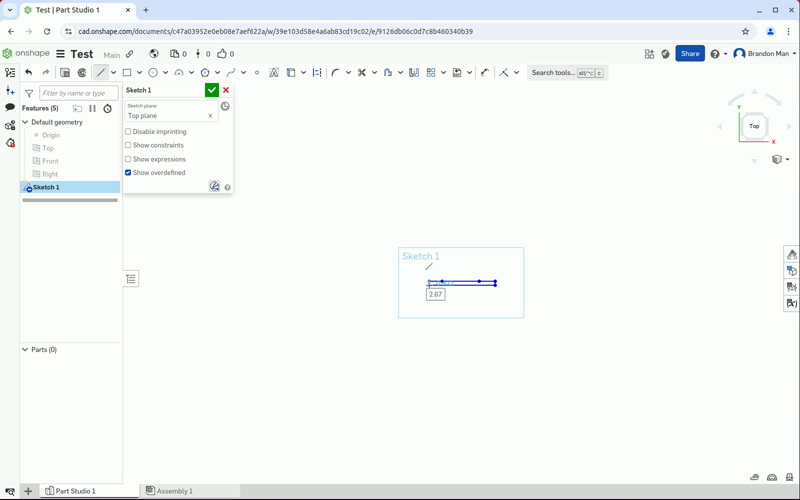
scroll(6)
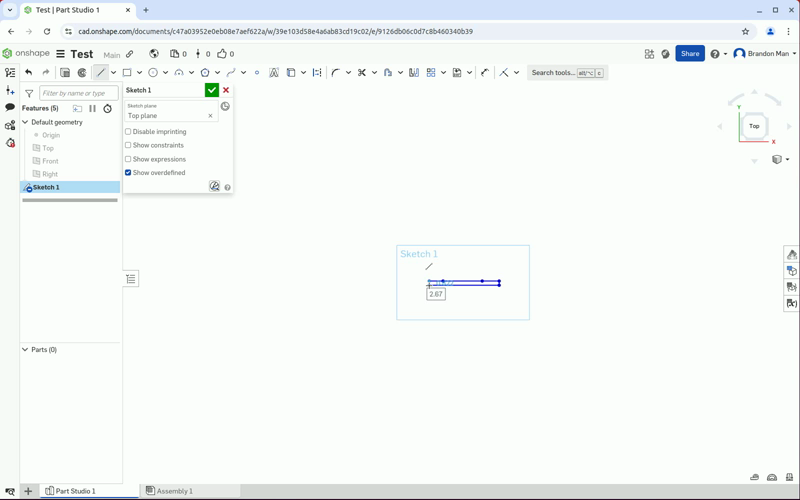
scroll(6)
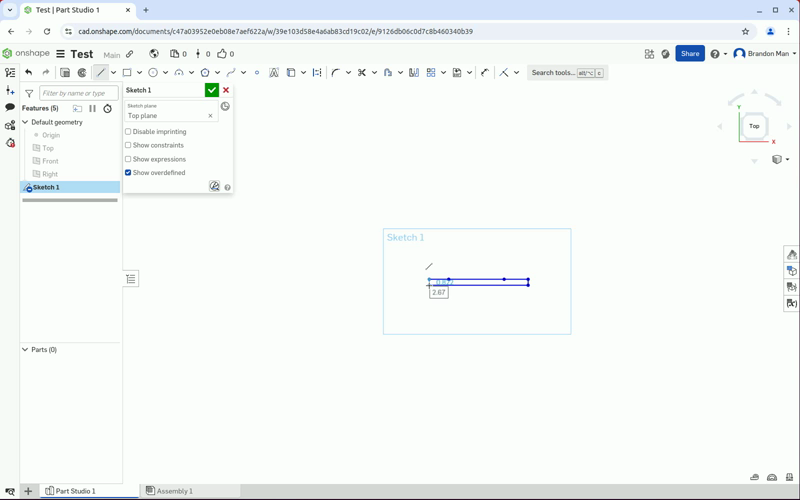
scroll(6)
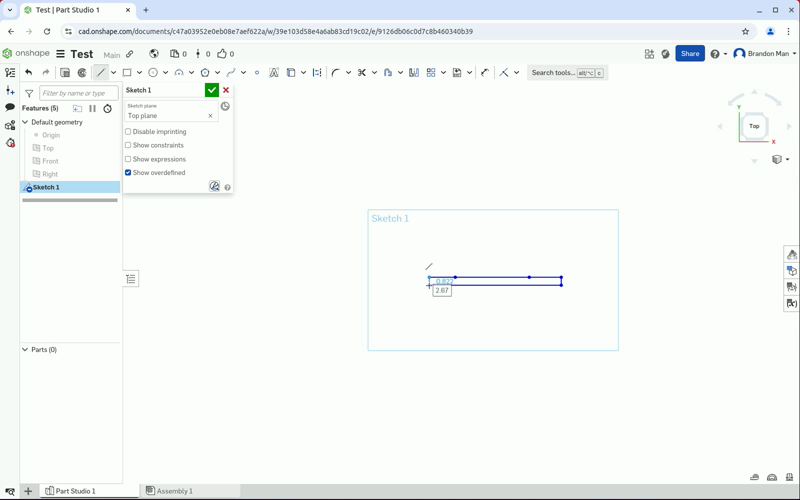
scroll(6)
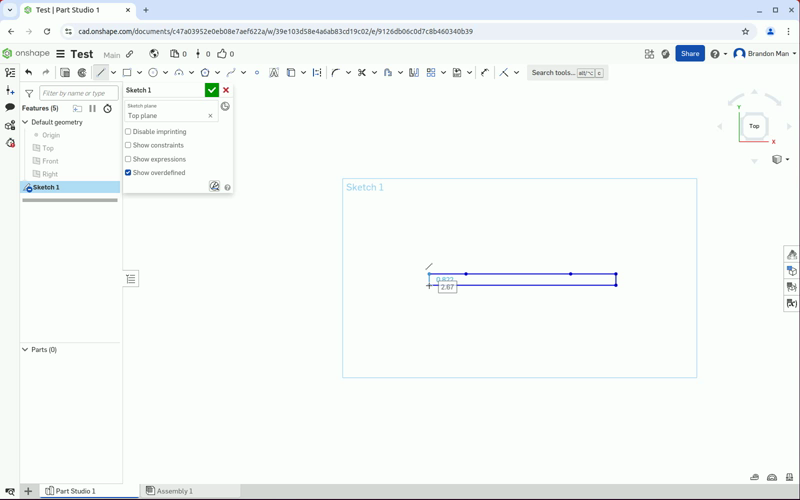
scroll(6)
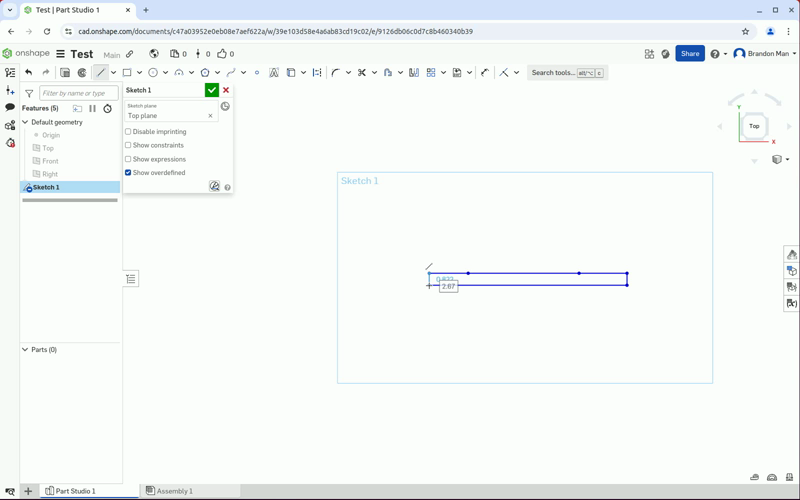
scroll(6)
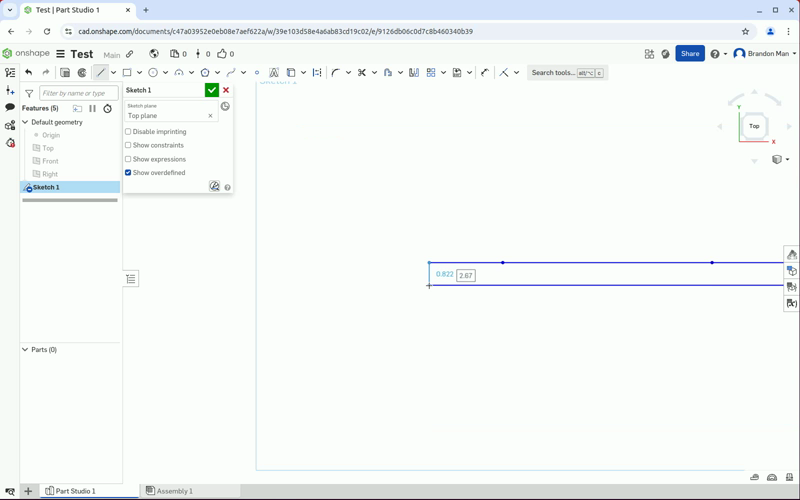
scroll(6)
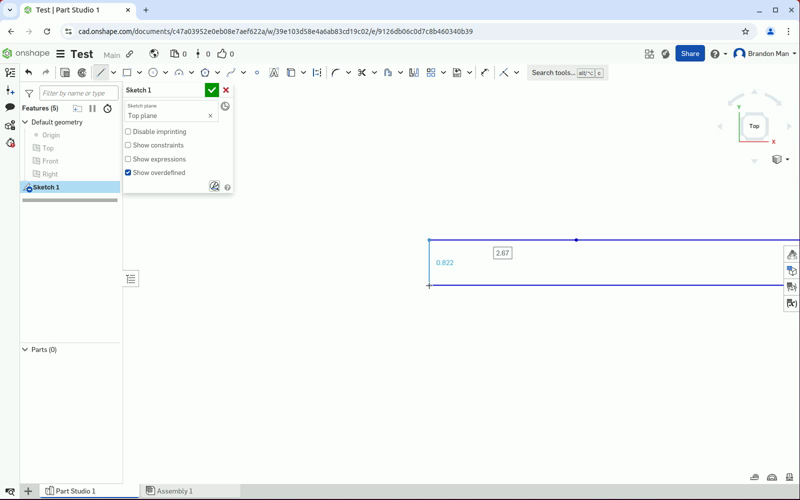
key_up(shift)
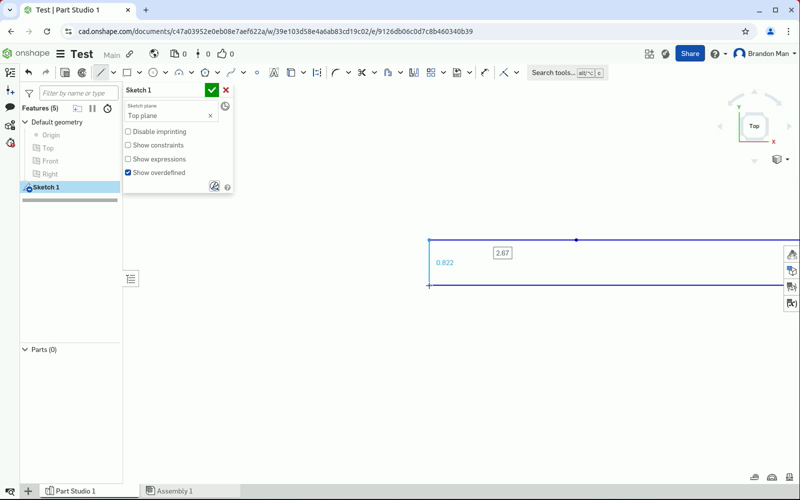
click(429, 285)
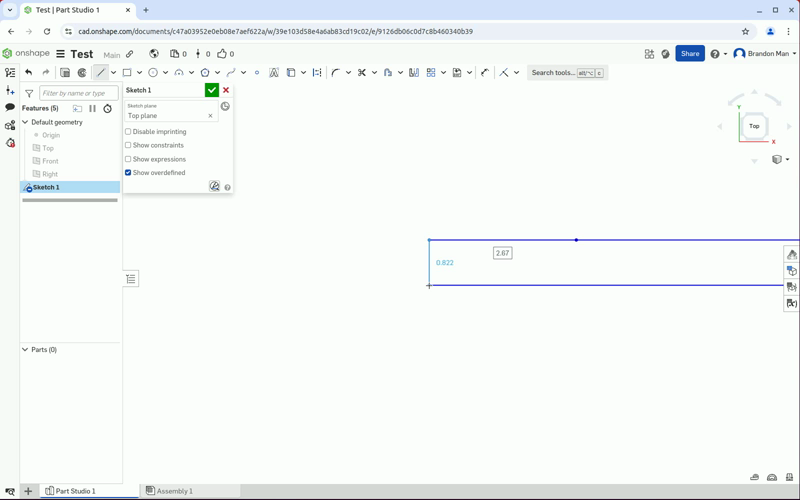
scroll(-6)
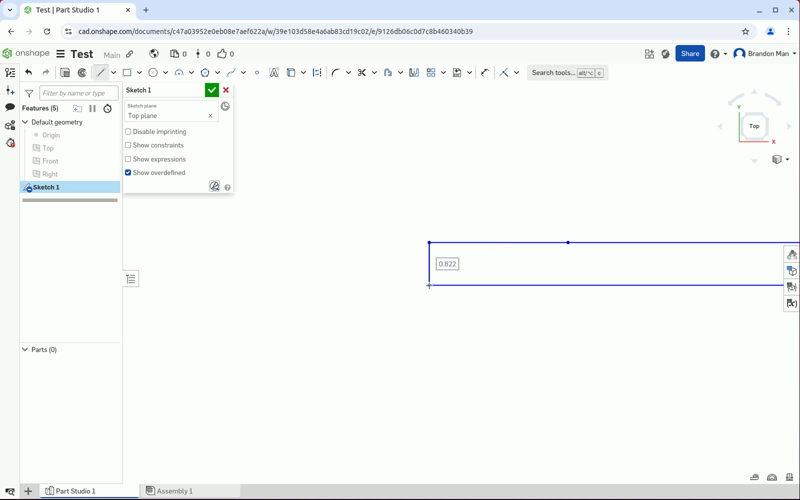
scroll(-6)
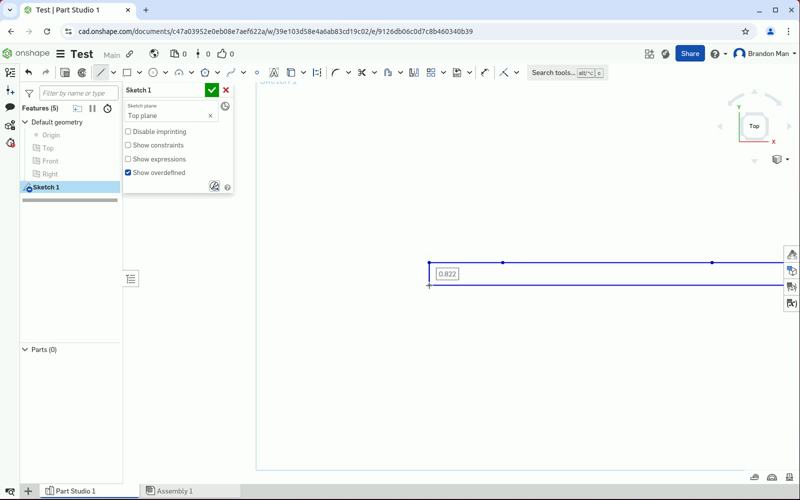
scroll(-6)
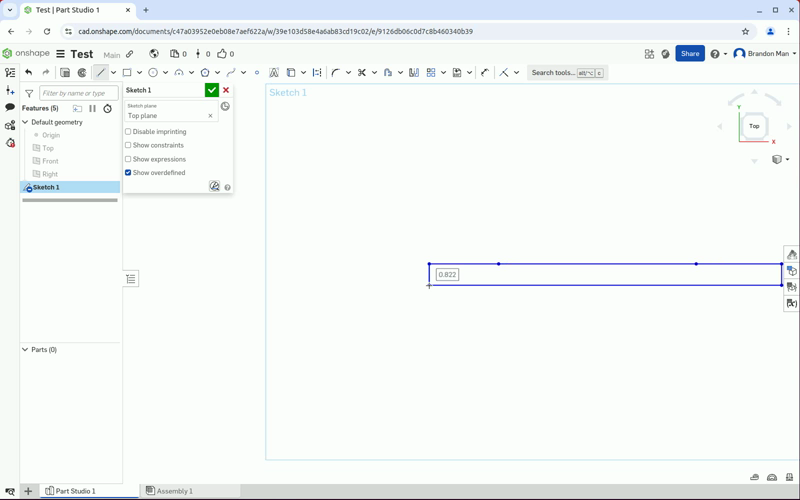
scroll(-6)
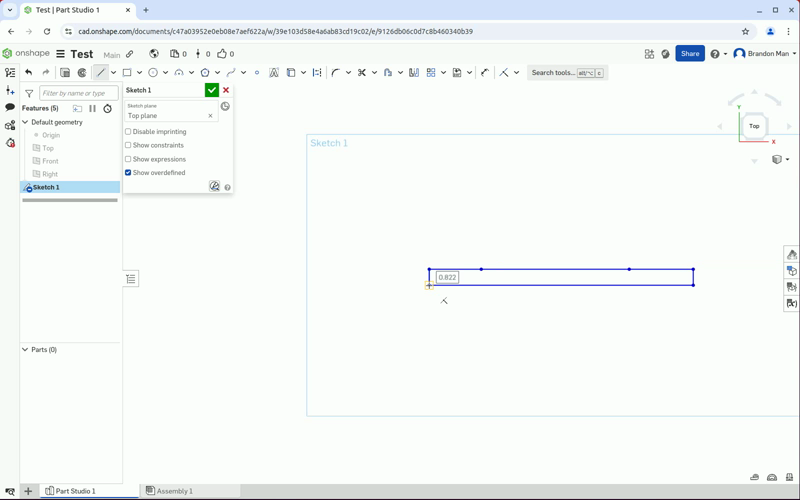
scroll(-6)
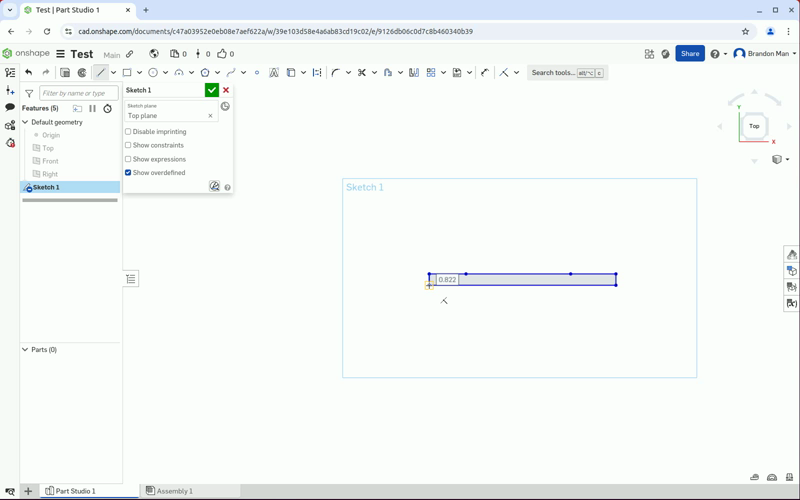
scroll(-6)
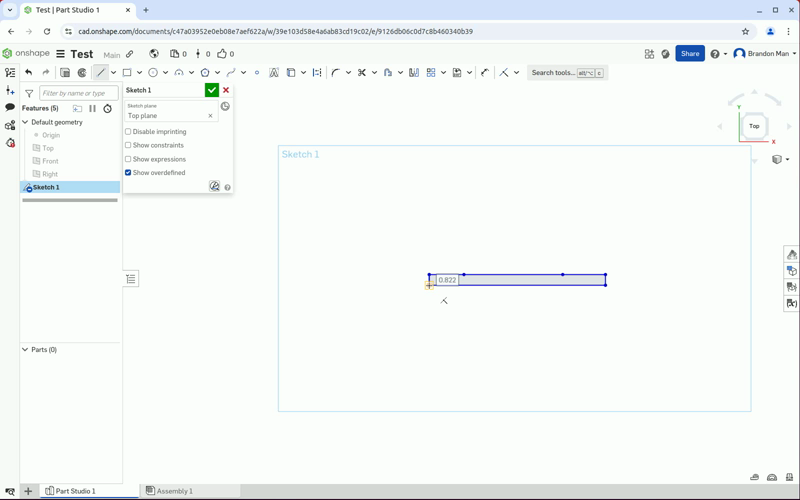
scroll(-6)
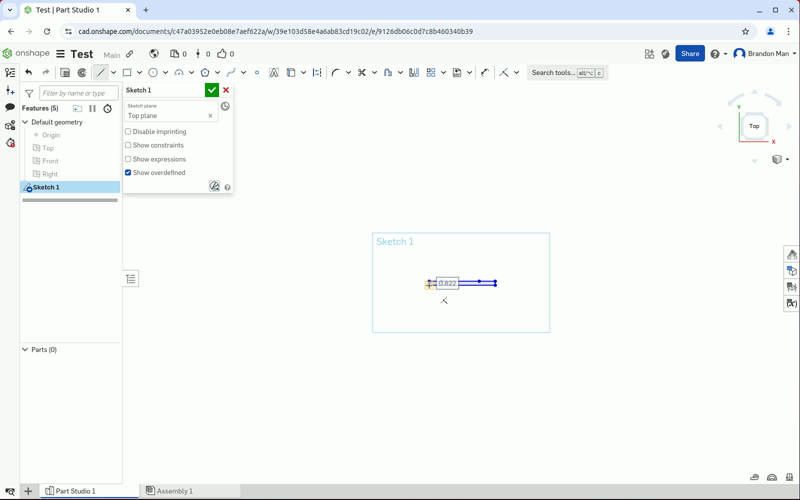
key(esc)
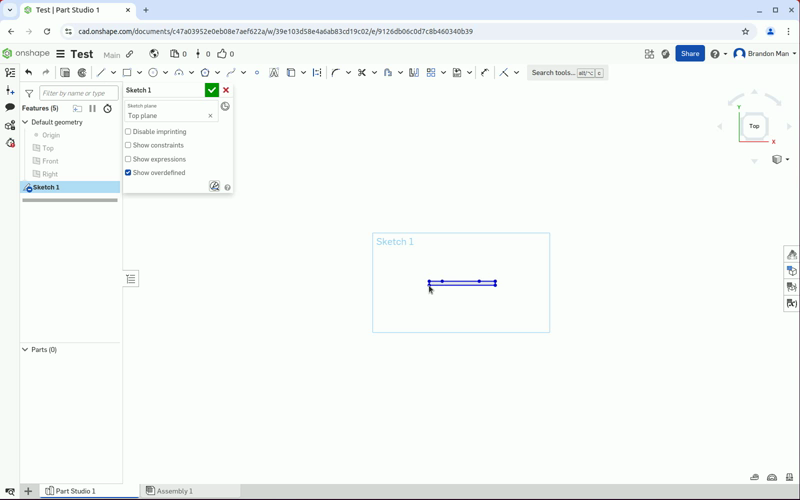
key(c)
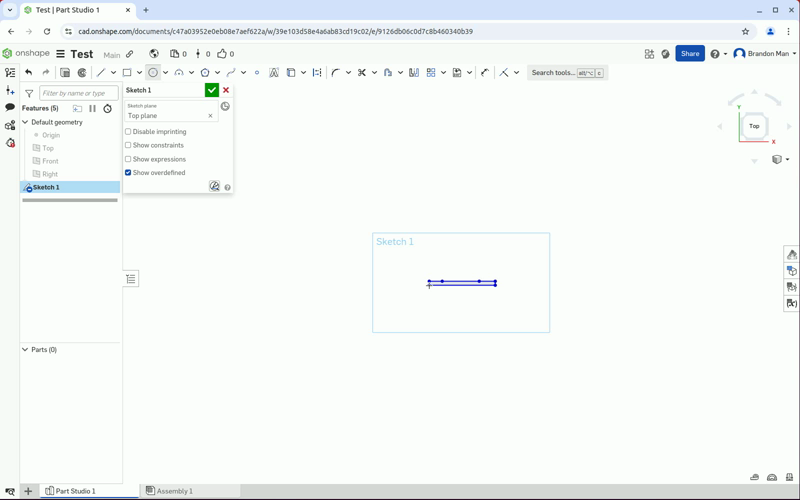
key_down(shift)
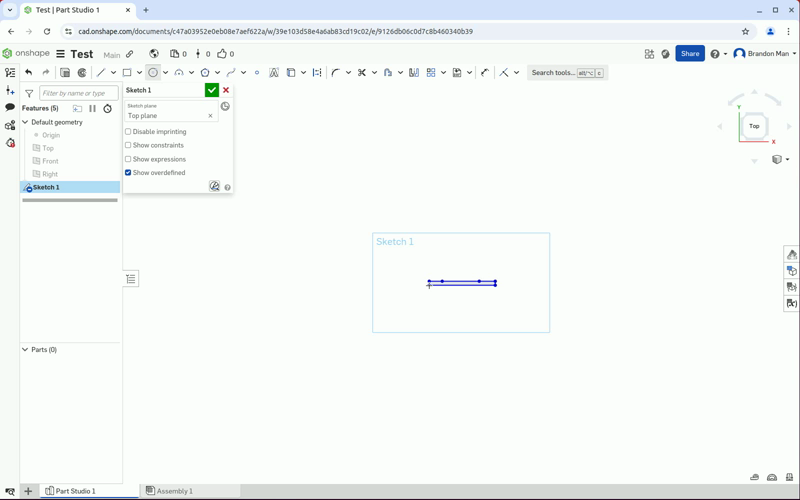
mouse_move(432, 283)
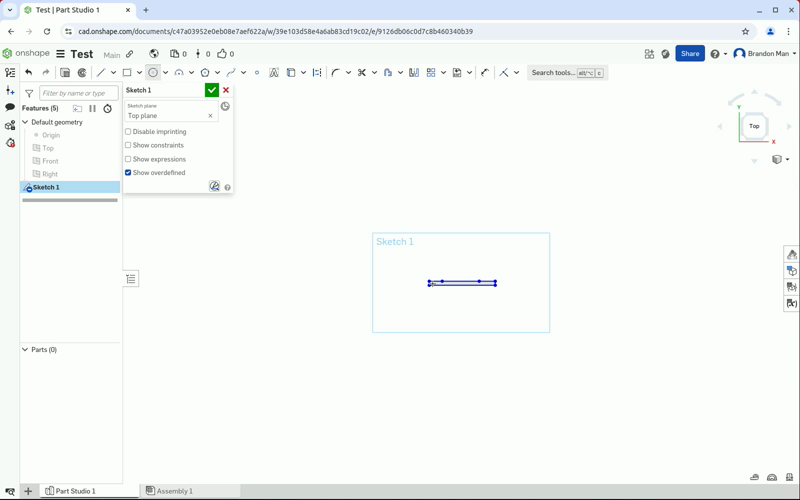
scroll(6)
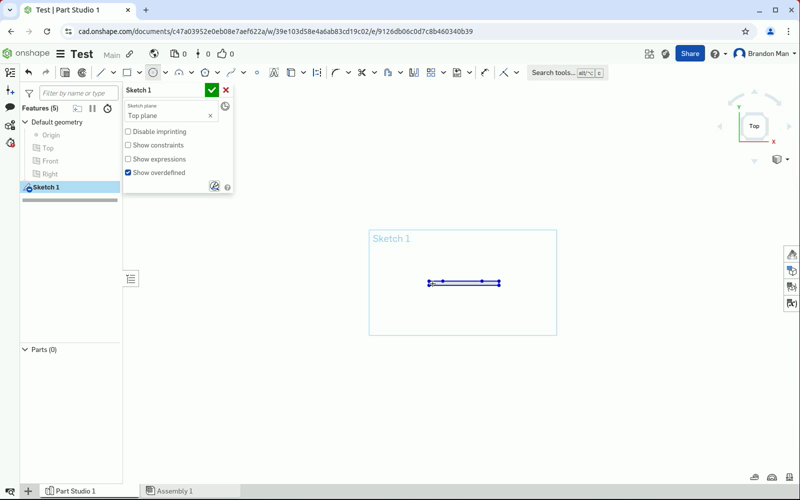
scroll(6)
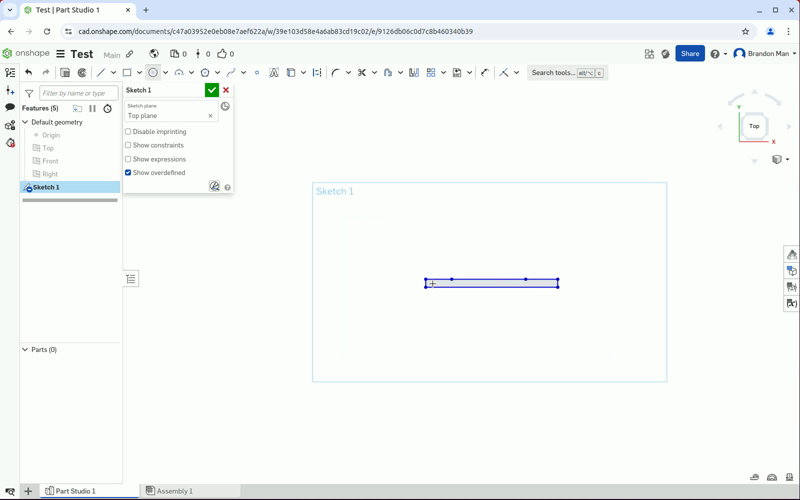
scroll(6)
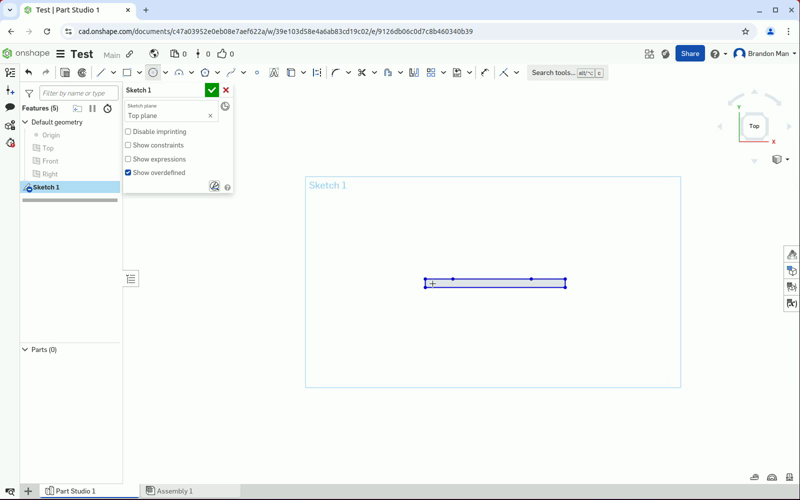
scroll(6)
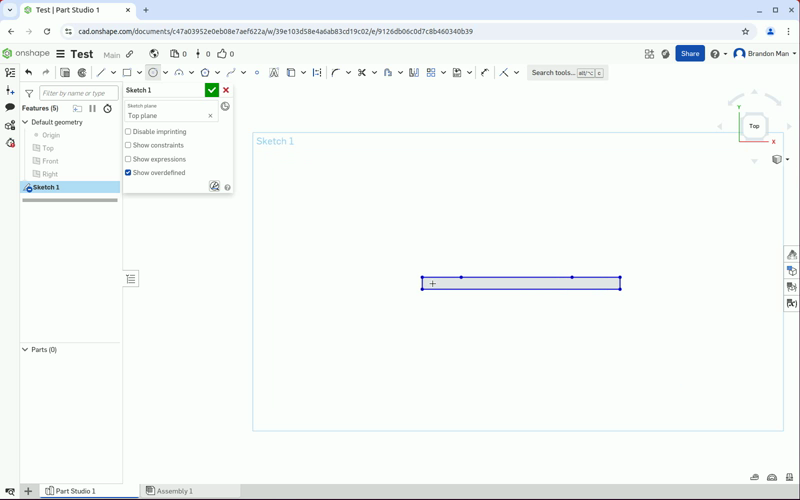
scroll(6)
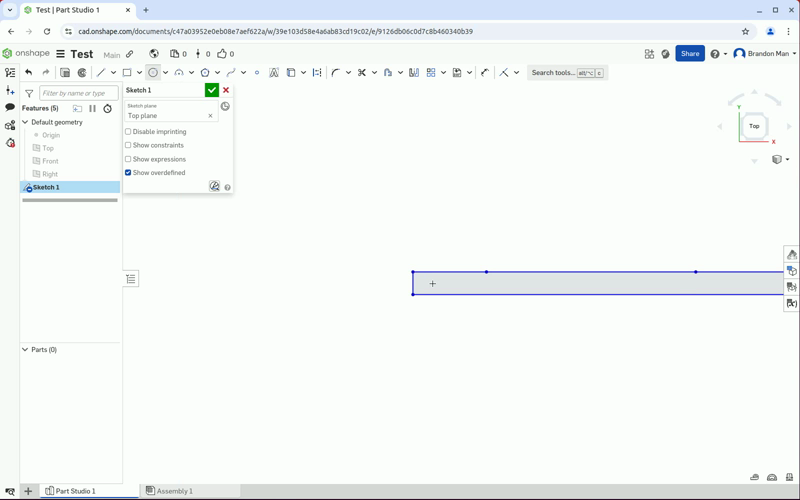
scroll(6)
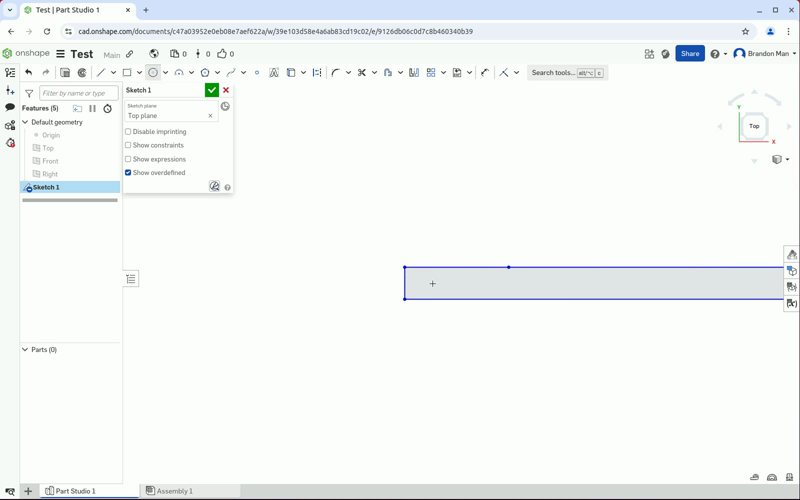
scroll(6)
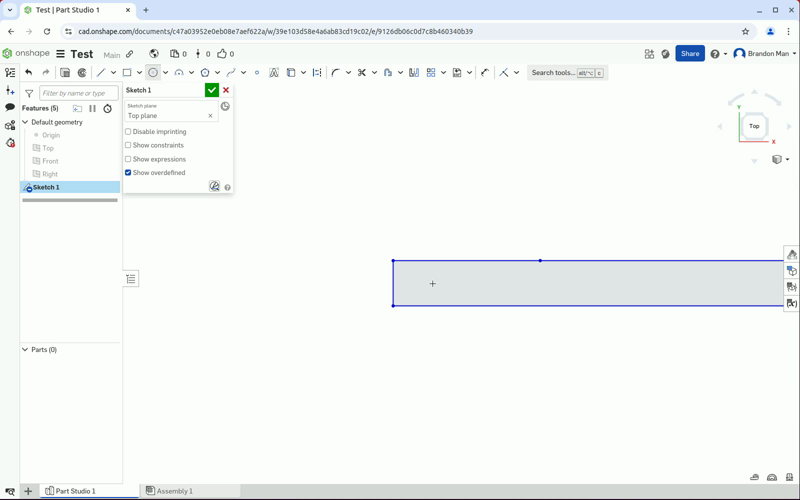
click(432, 283)
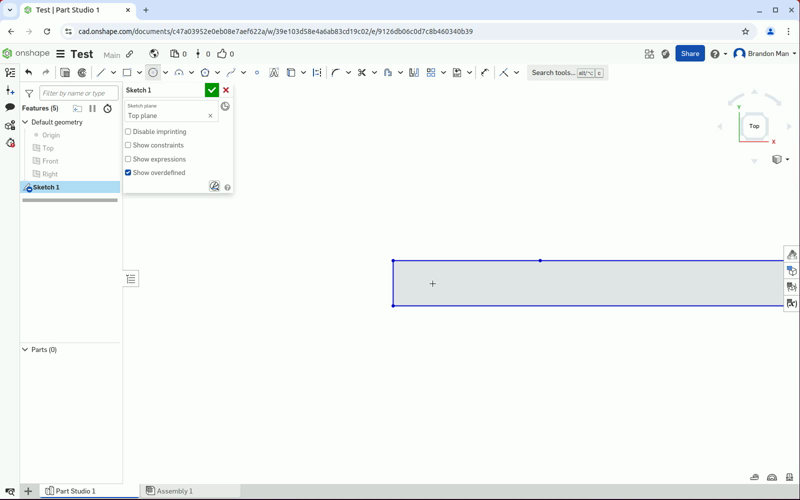
scroll(-6)
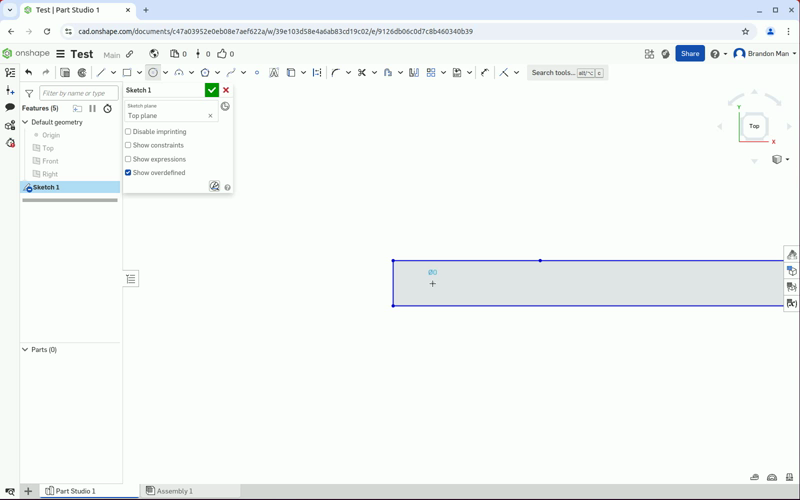
scroll(-6)
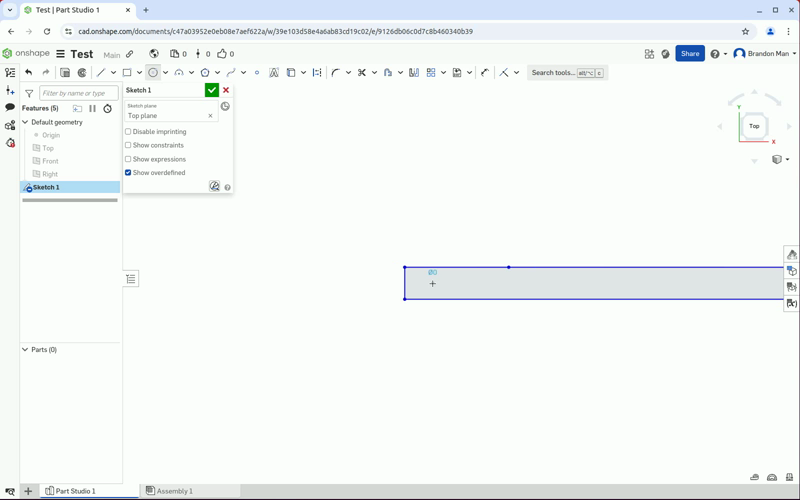
scroll(-6)
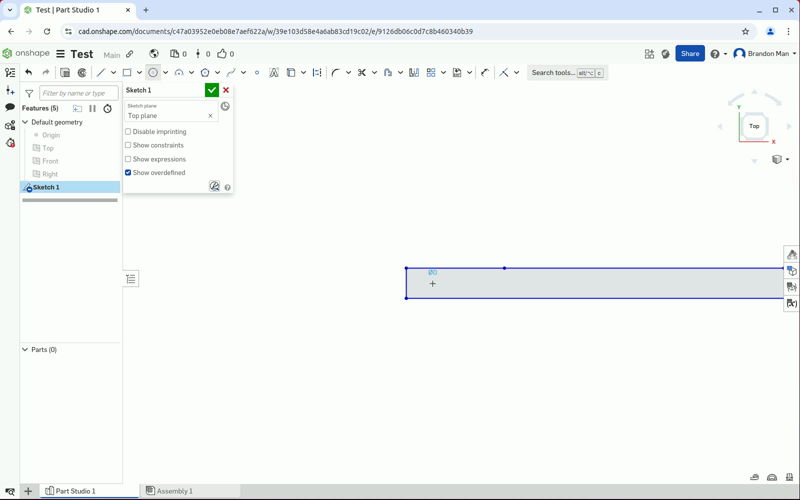
scroll(-6)
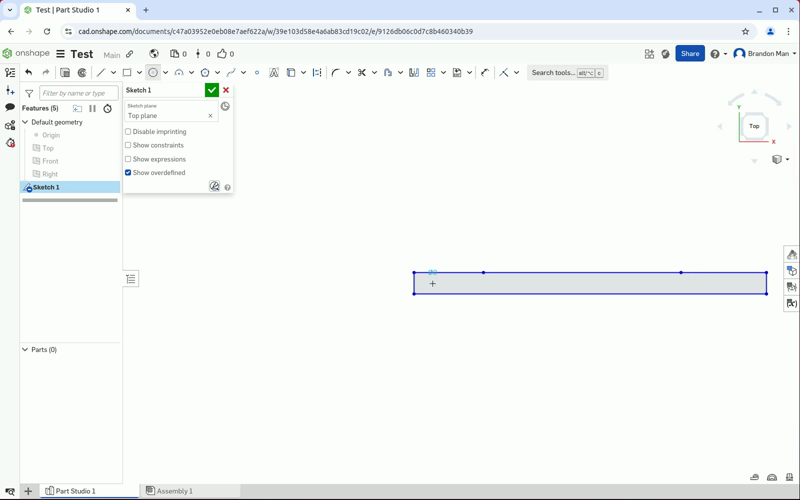
scroll(-6)
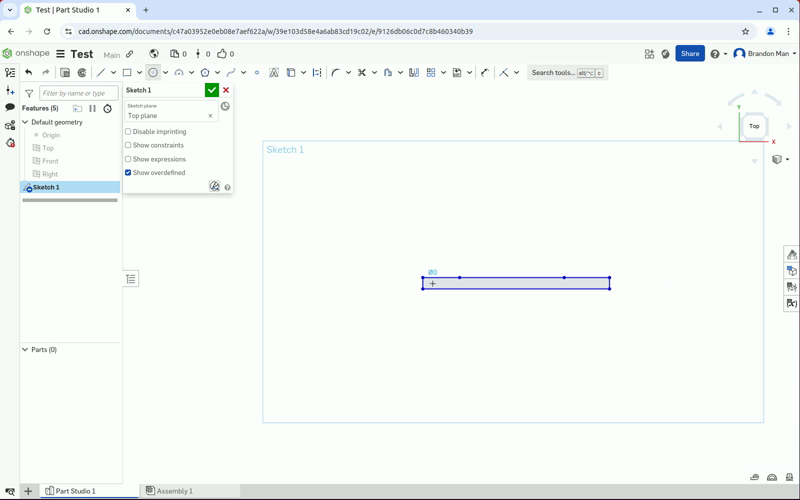
scroll(-6)
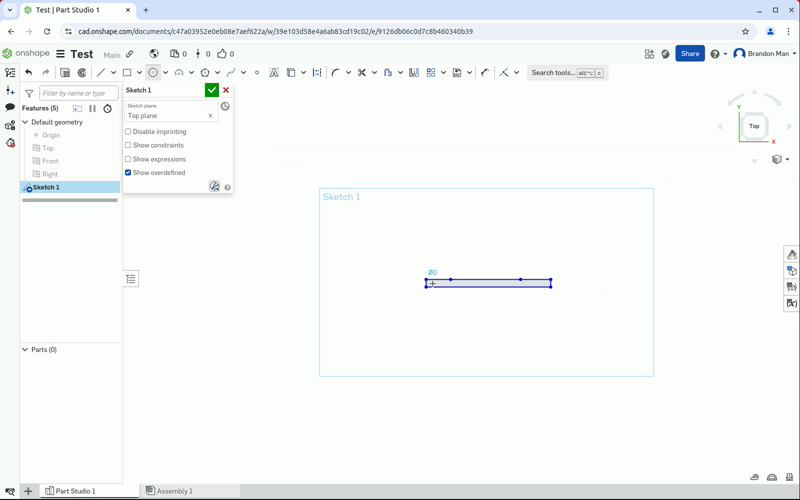
scroll(-6)
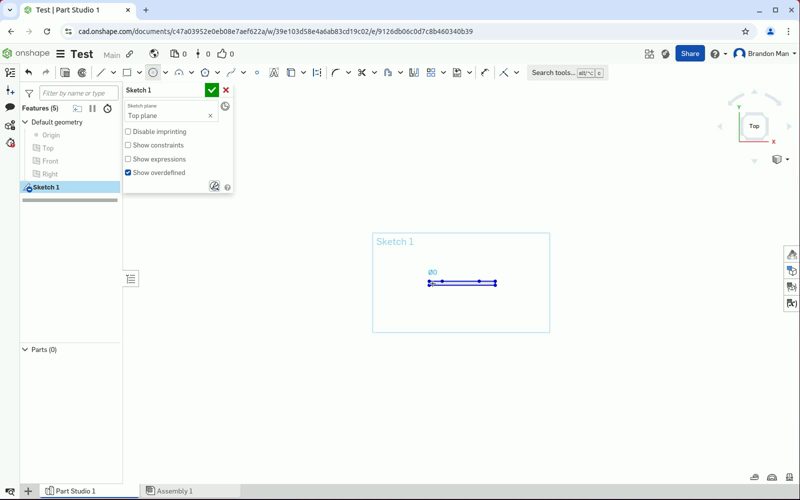
key_up(shift)
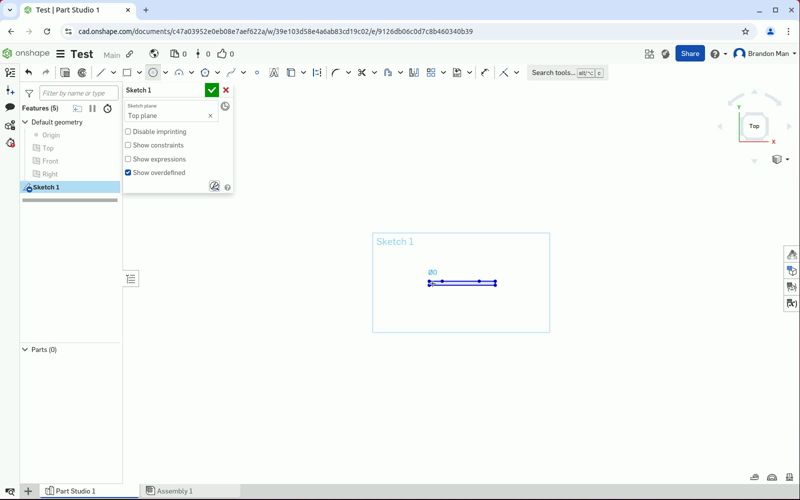
mouse_move(434, 283)
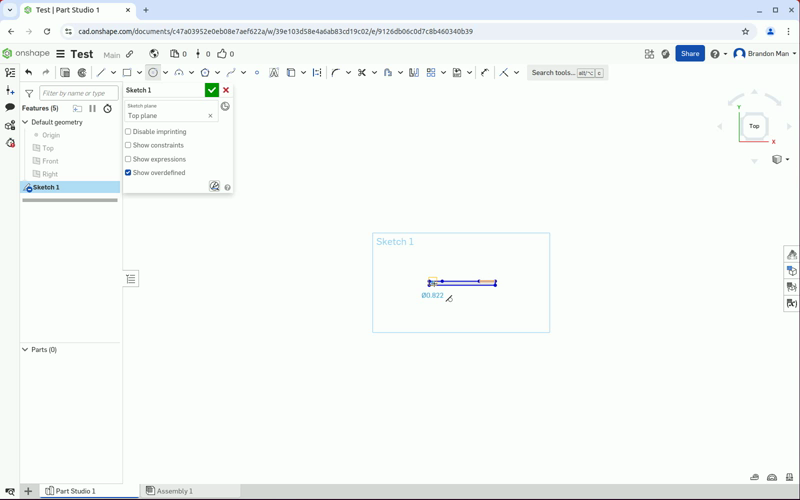
scroll(6)
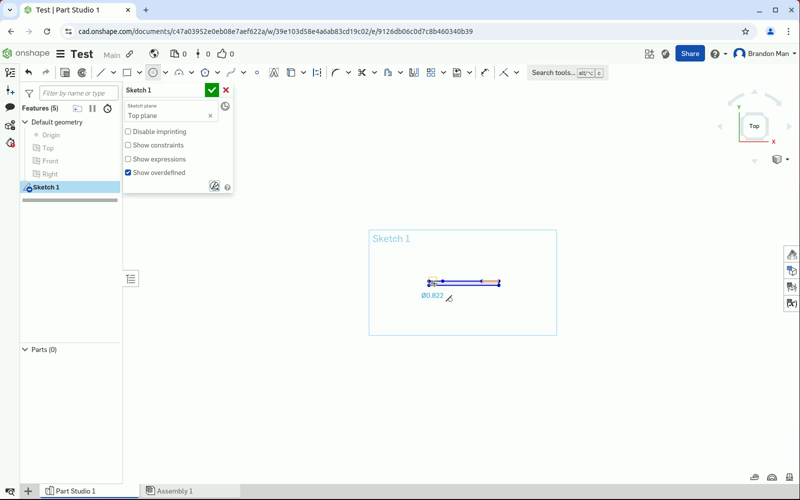
scroll(6)
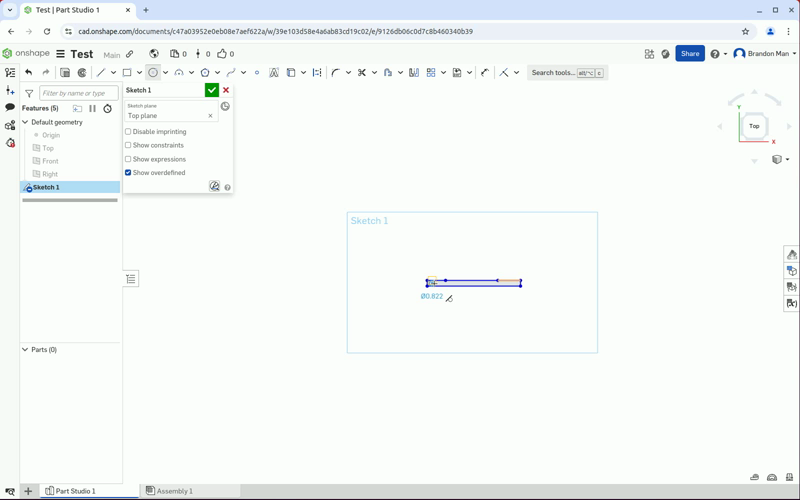
scroll(6)
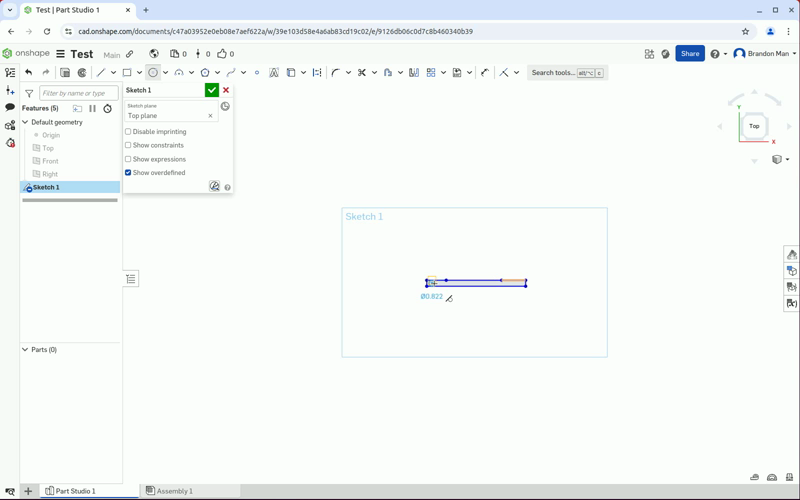
scroll(6)
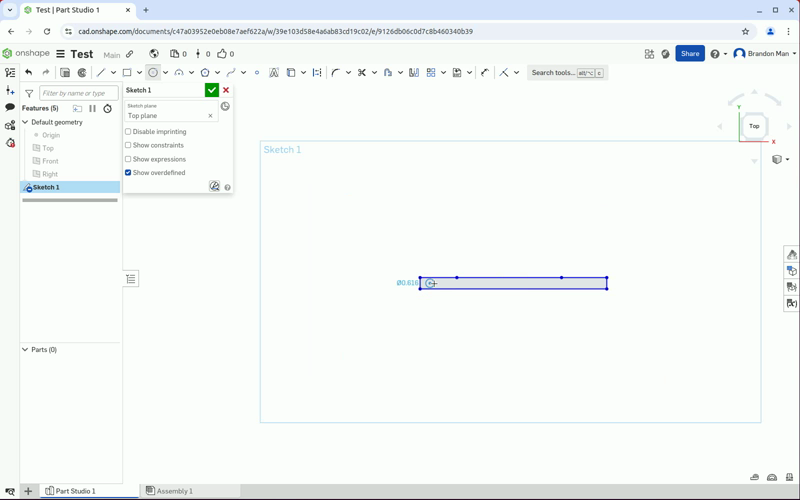
scroll(6)
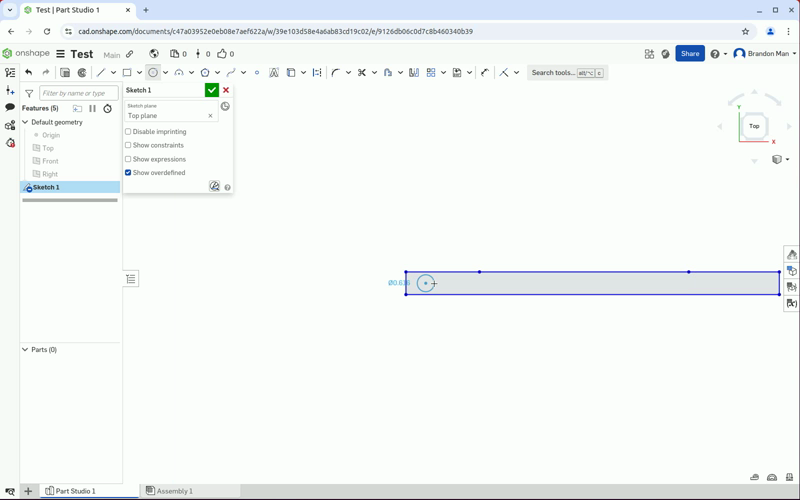
scroll(6)
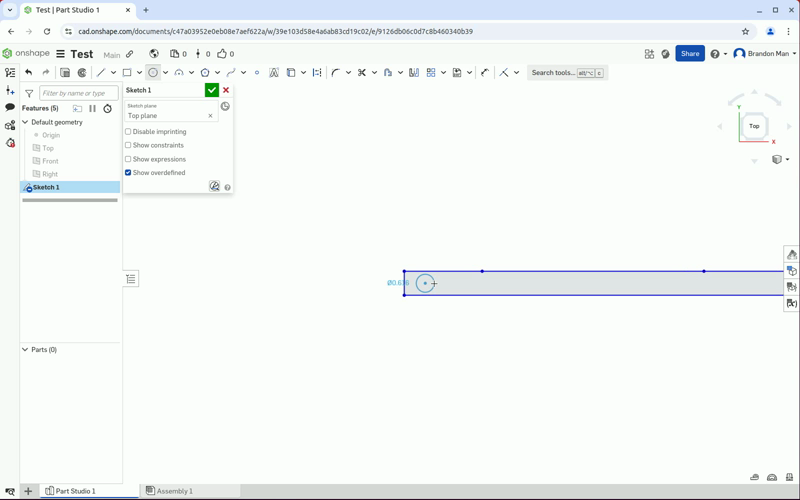
scroll(6)
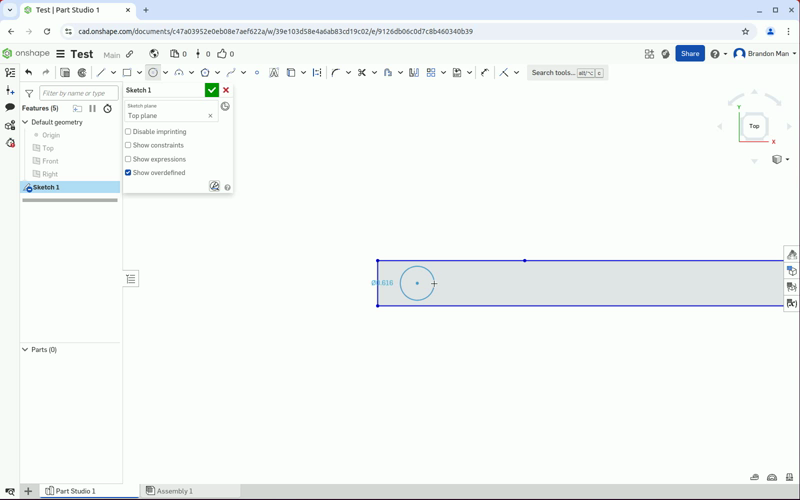
click(434, 283)
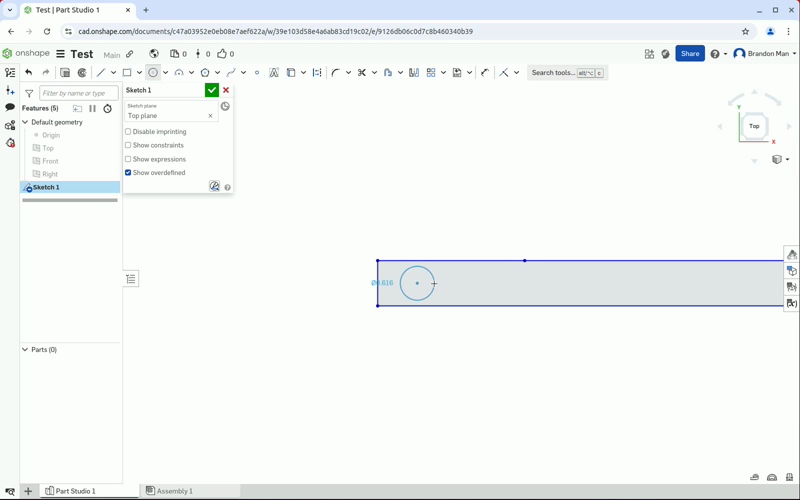
scroll(-6)
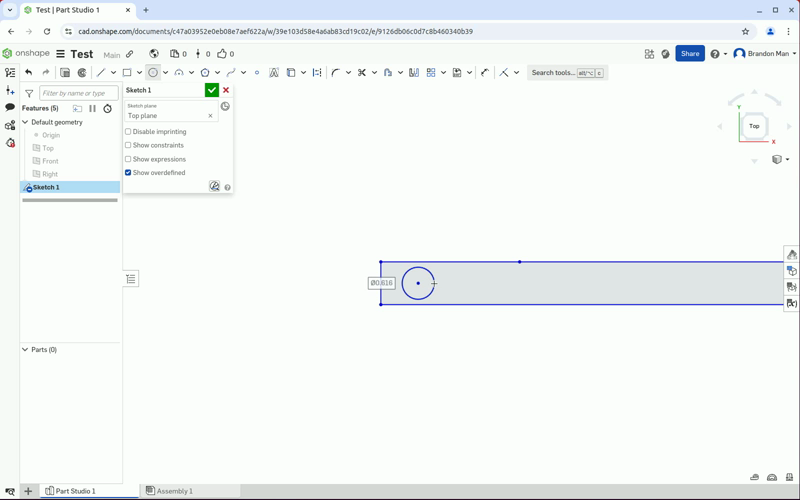
scroll(-6)
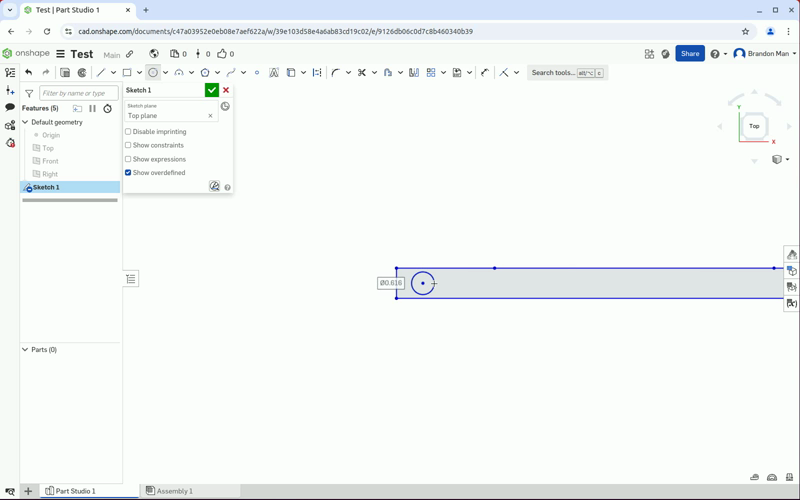
scroll(-6)
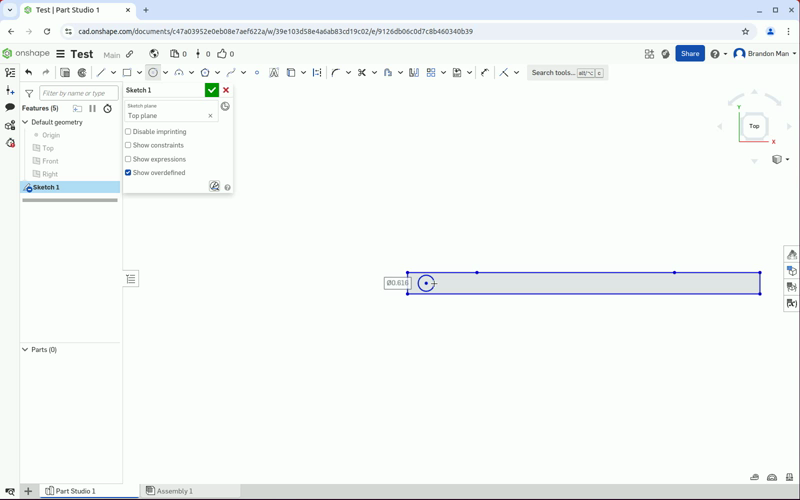
scroll(-6)
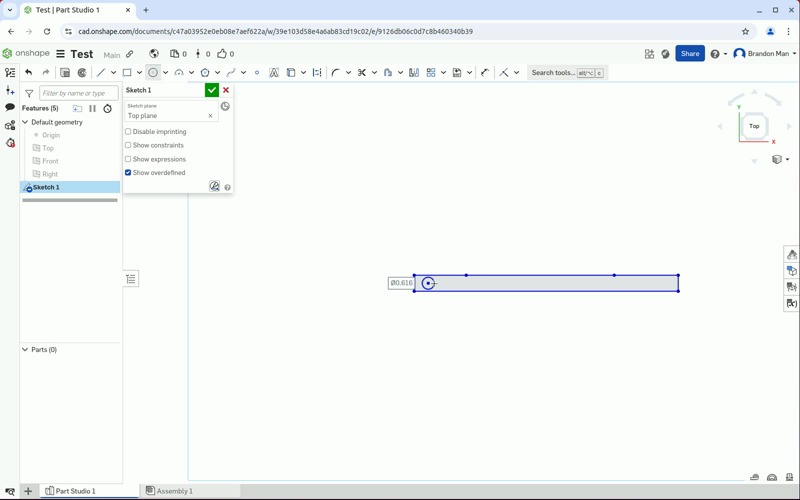
scroll(-6)
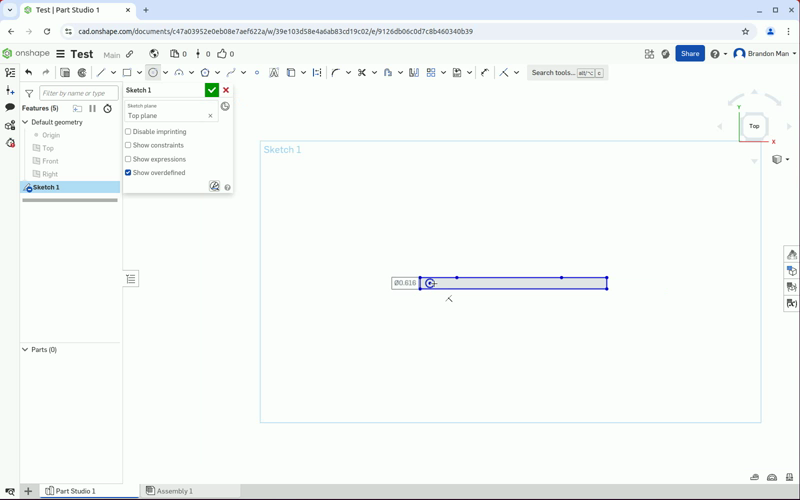
scroll(-6)
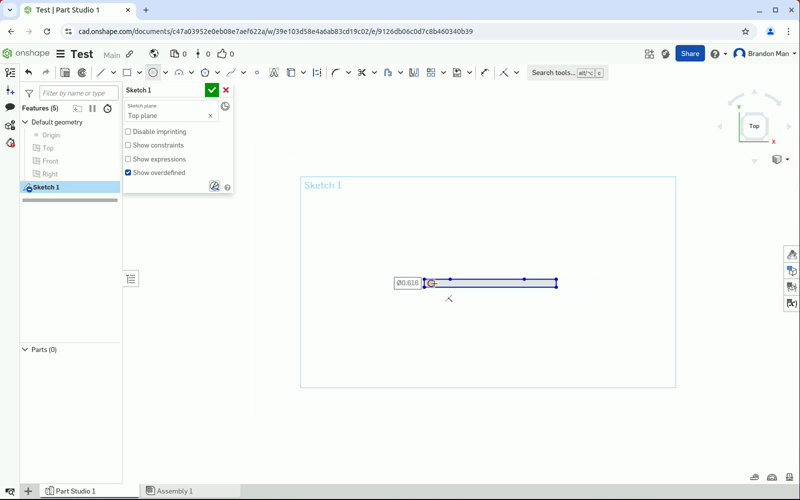
scroll(-6)
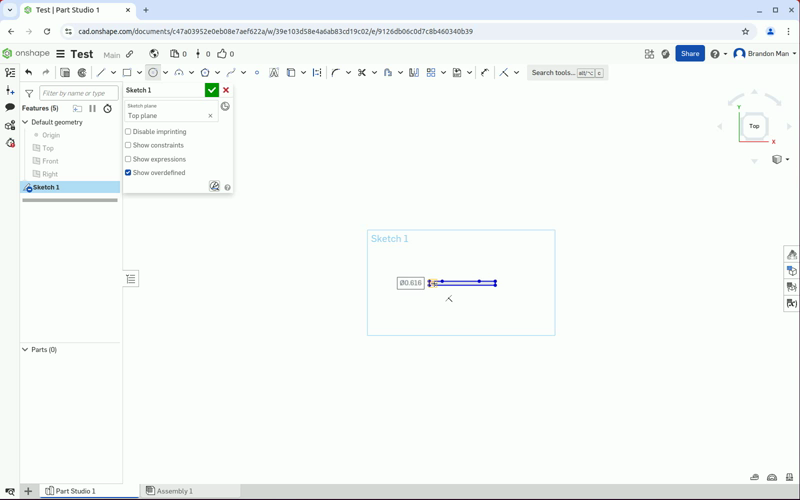
key(esc)
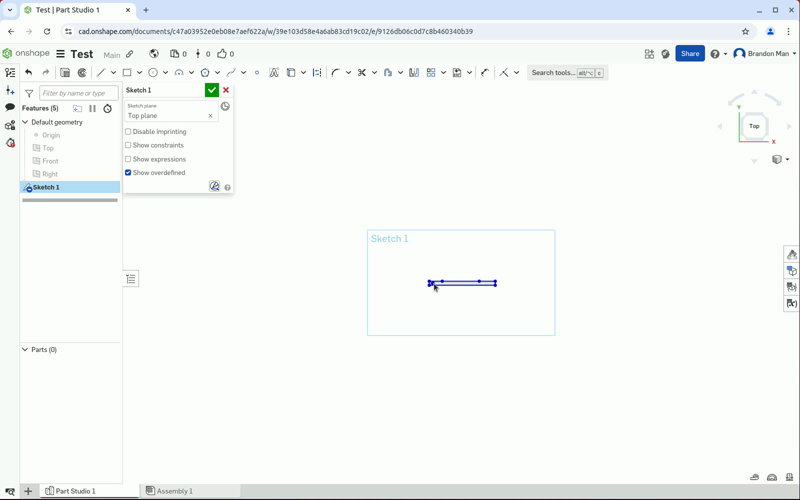
key(c)
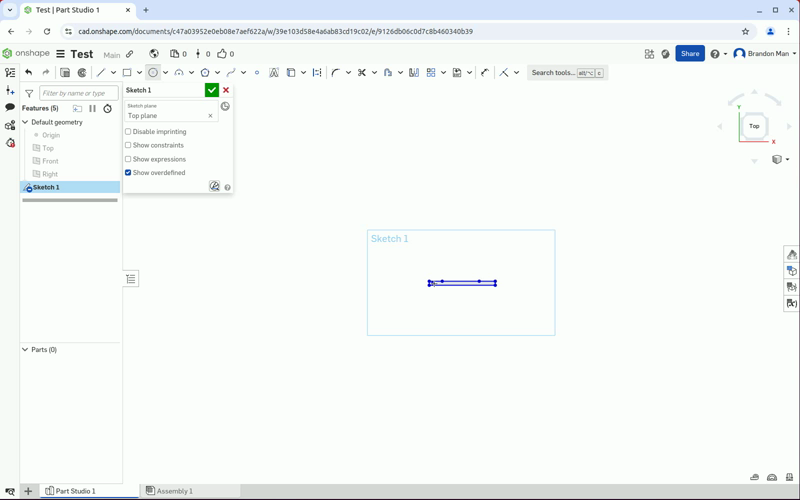
key_down(shift)
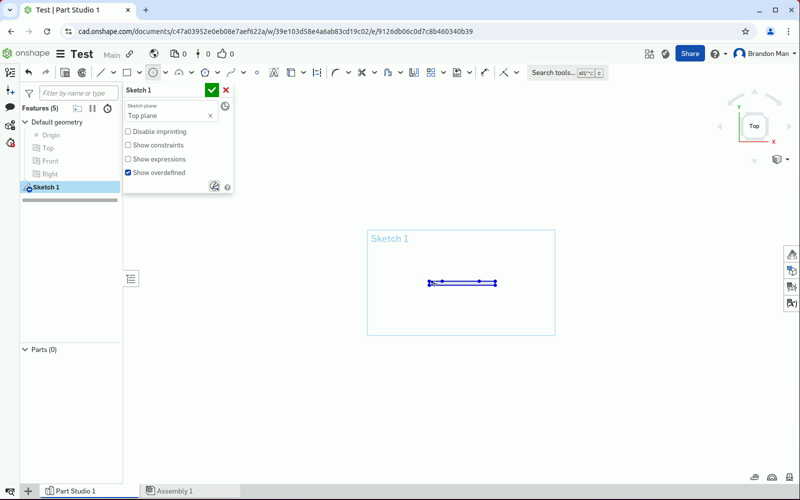
mouse_move(489, 283)
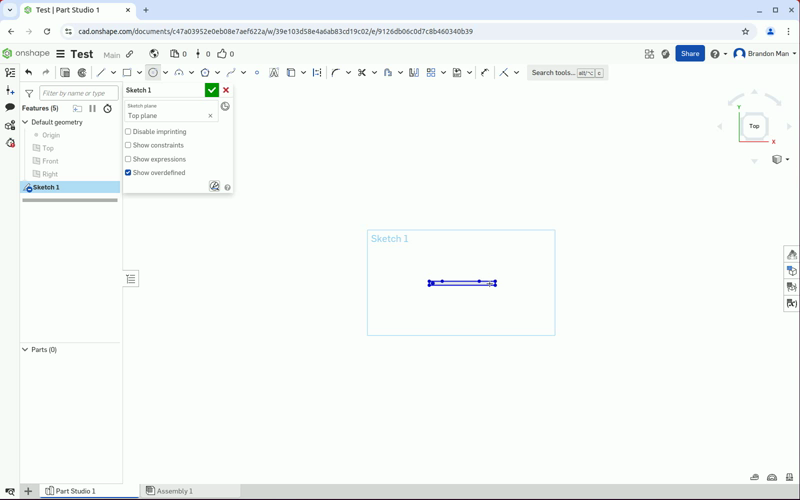
click(489, 283)
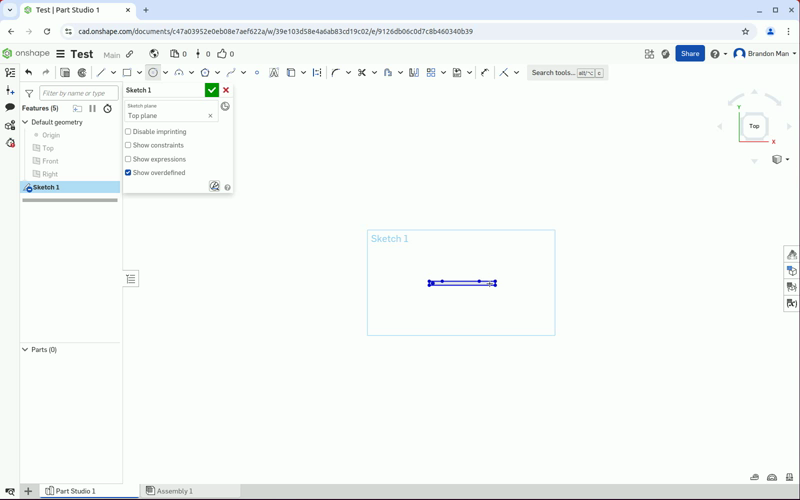
key_up(shift)
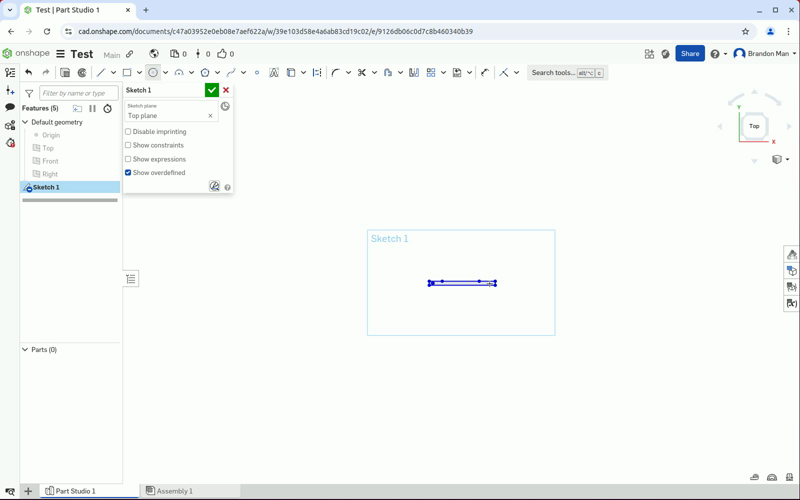
mouse_move(491, 283)
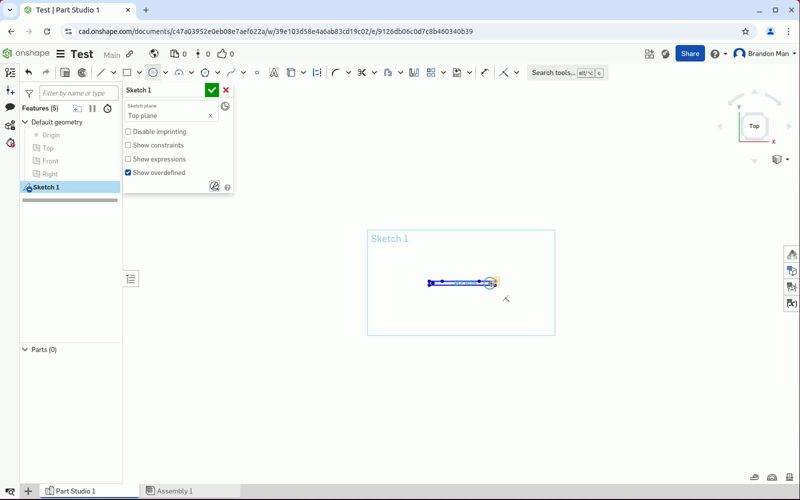
scroll(6)
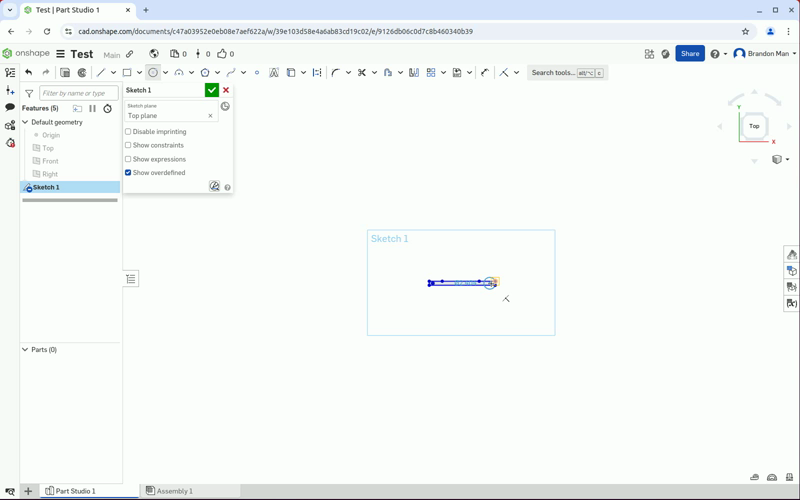
scroll(6)
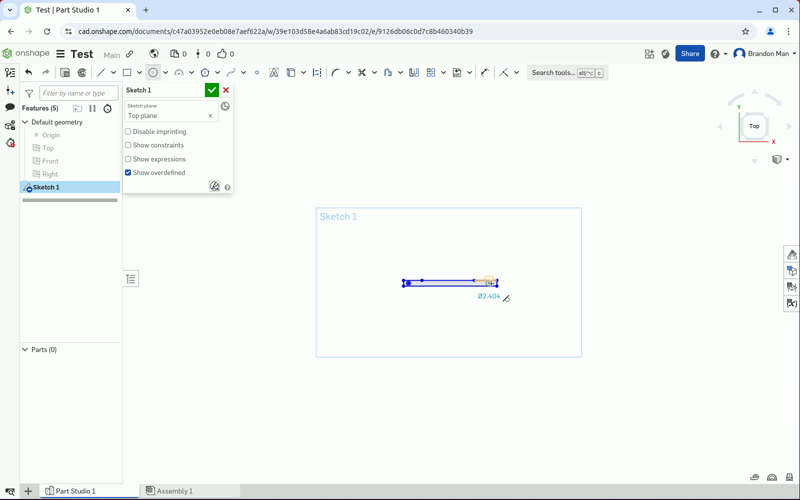
scroll(6)
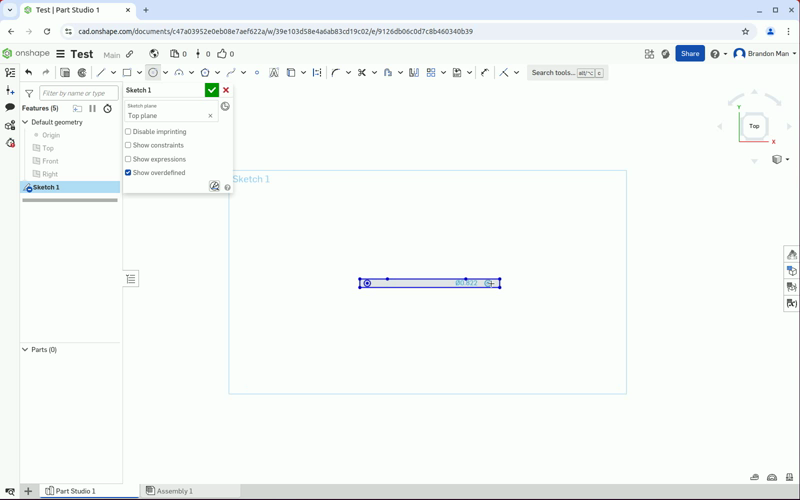
scroll(6)
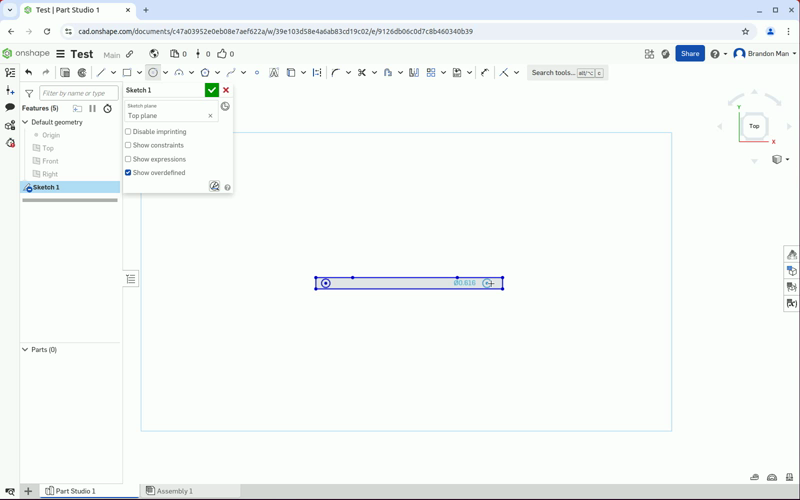
scroll(6)
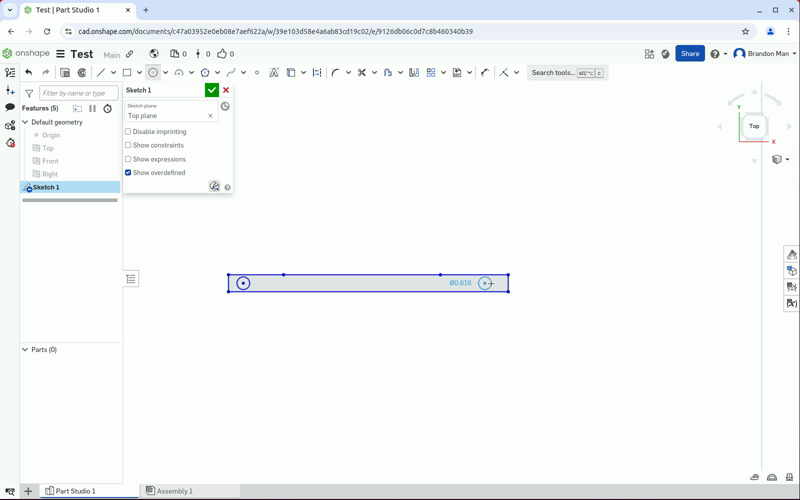
scroll(6)
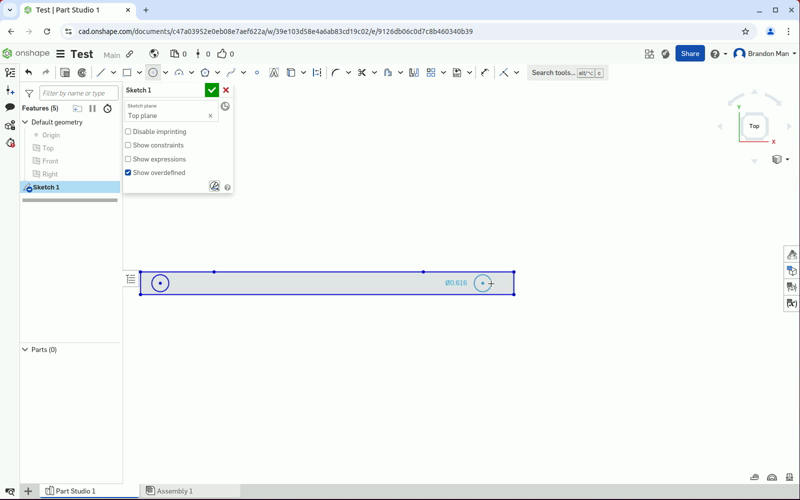
scroll(6)
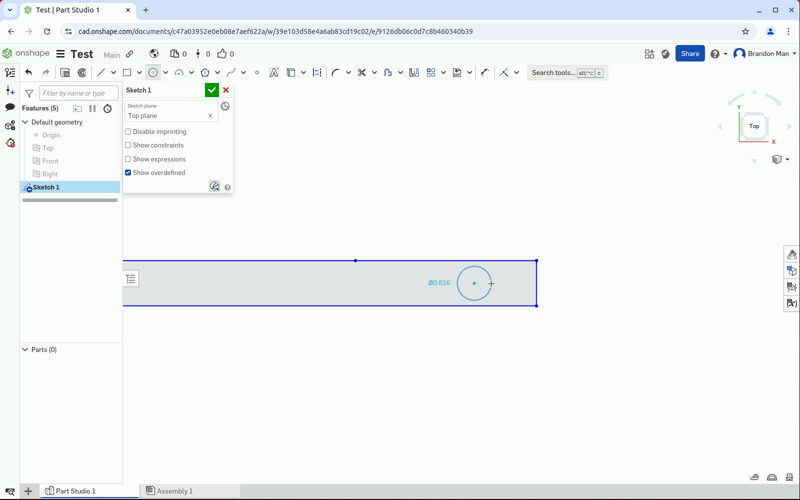
click(491, 283)
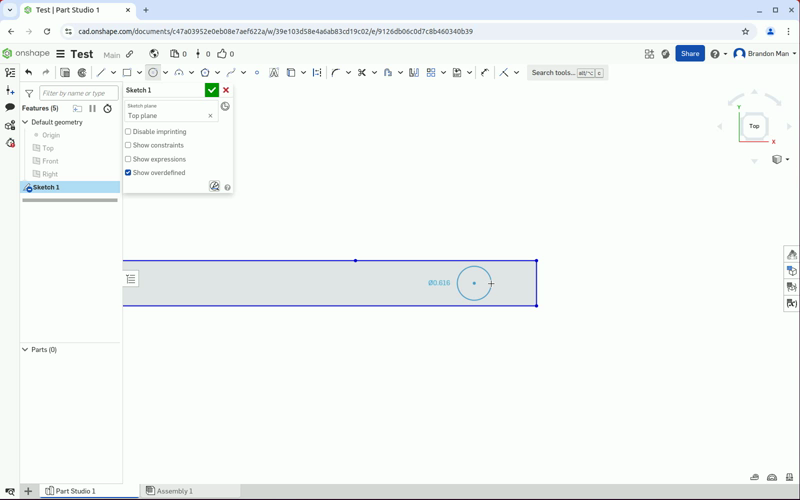
scroll(-6)
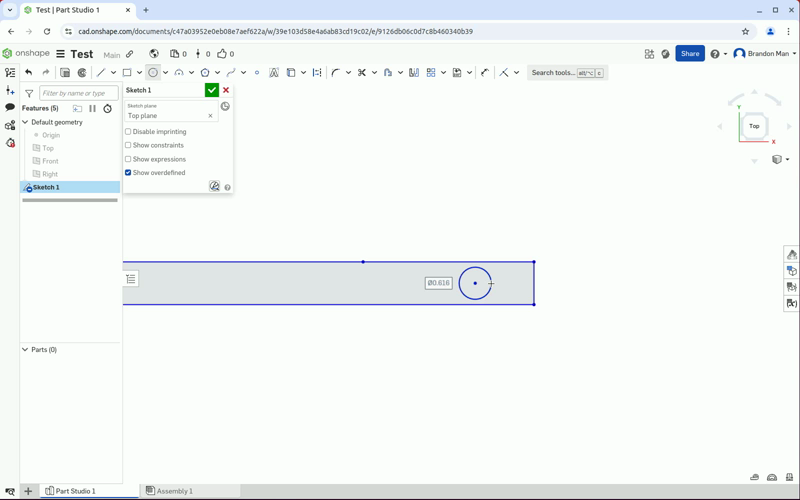
scroll(-6)
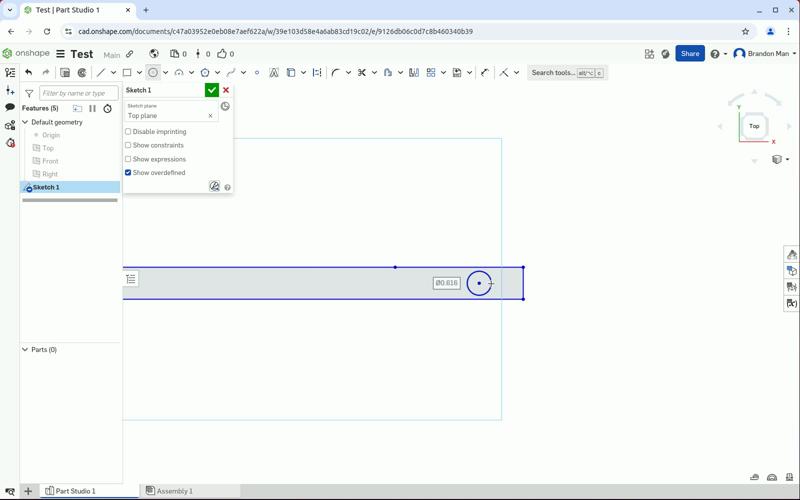
scroll(-6)
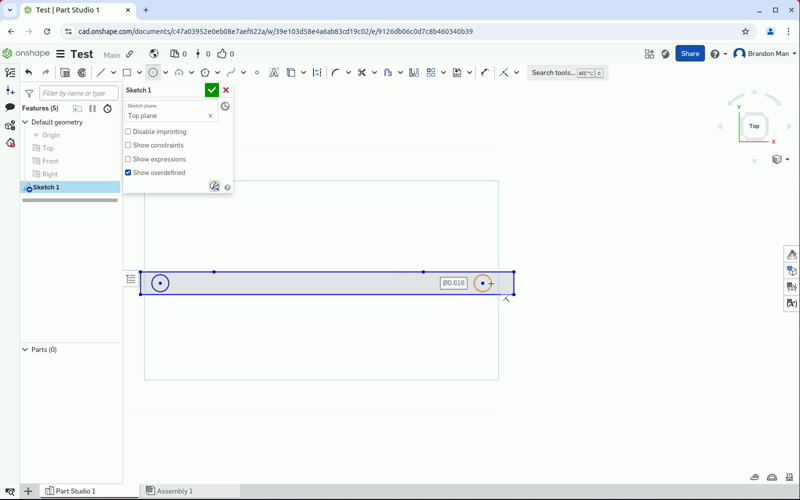
scroll(-6)
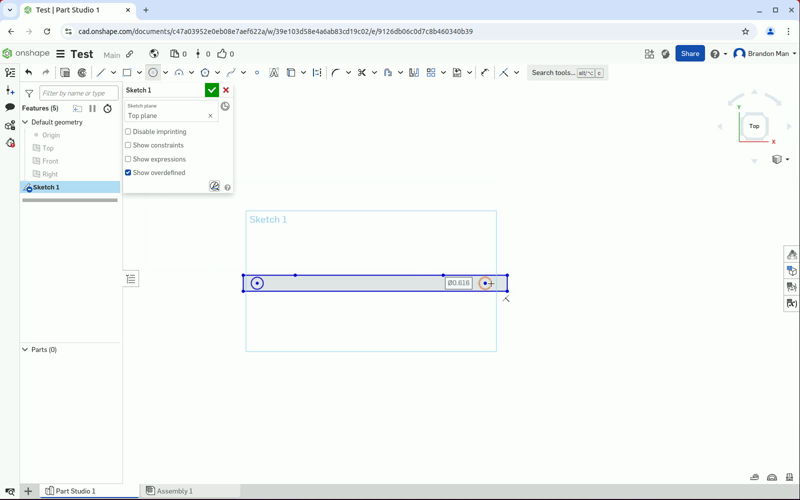
scroll(-6)
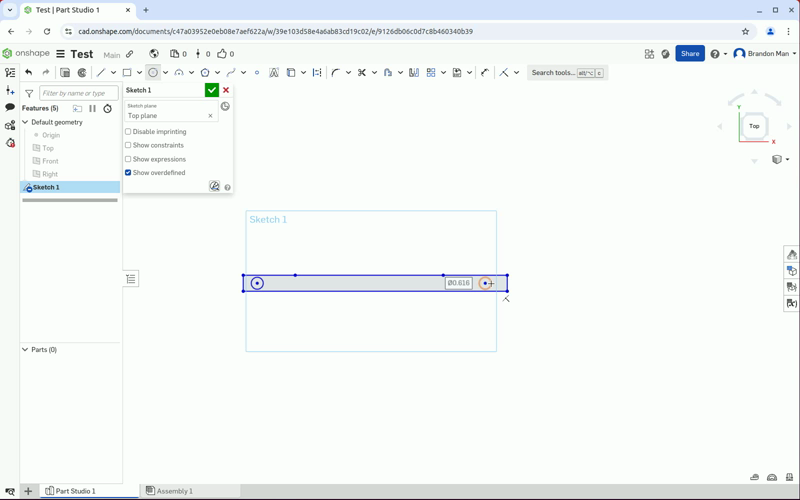
scroll(-6)
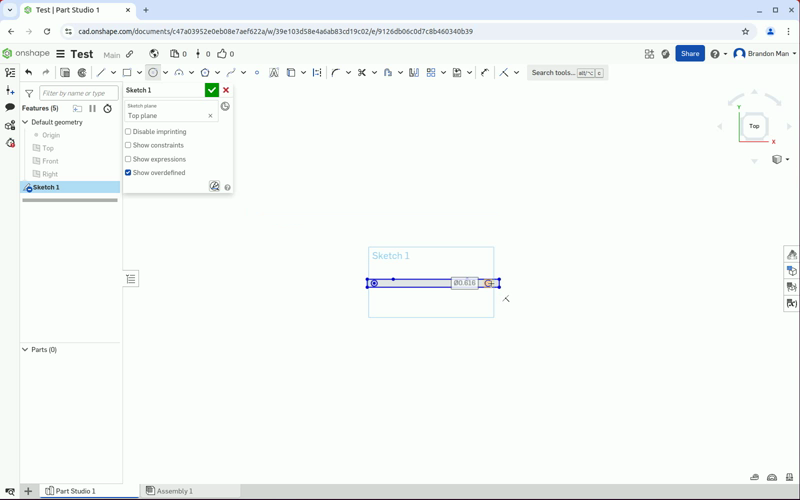
scroll(-6)
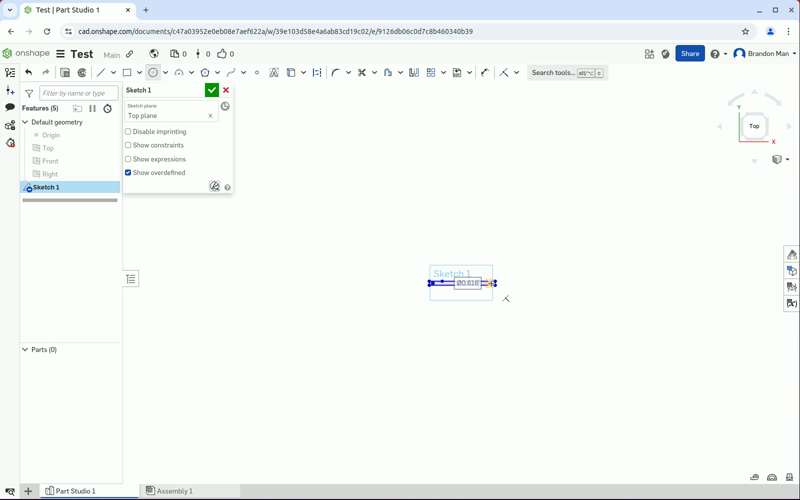
key(esc)
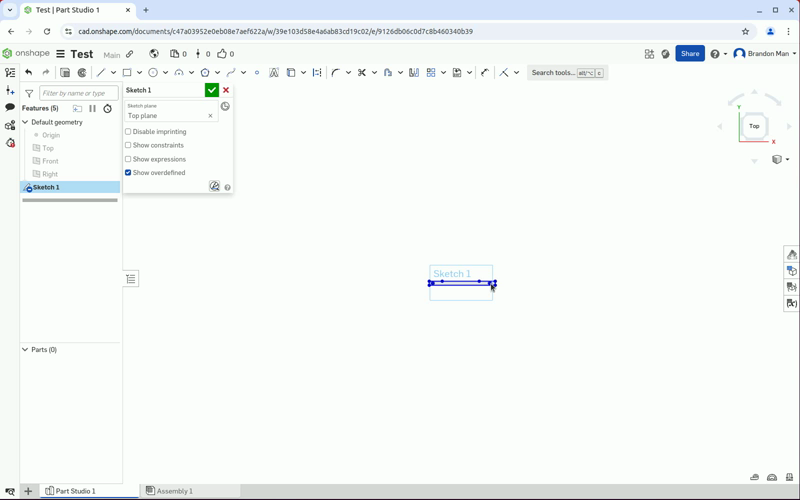
mouse_move(436, 282)
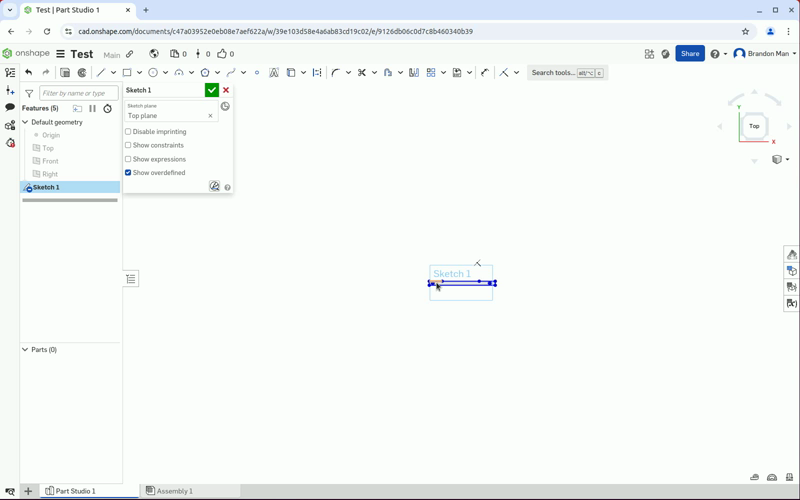
scroll(6)
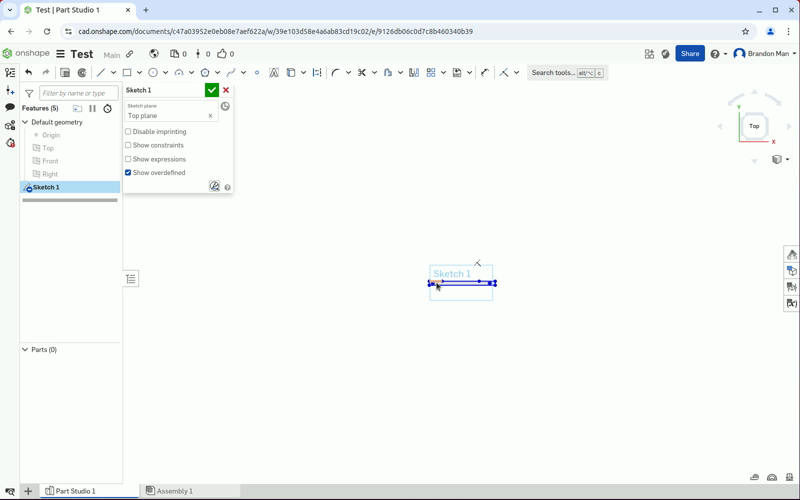
scroll(6)
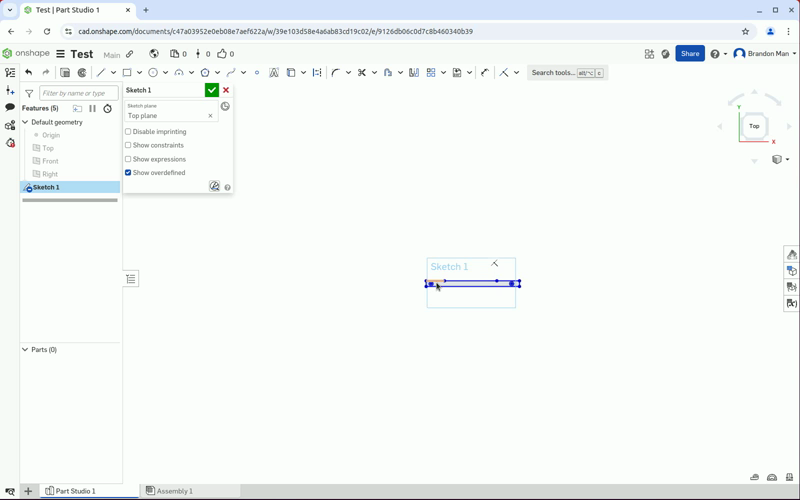
scroll(6)
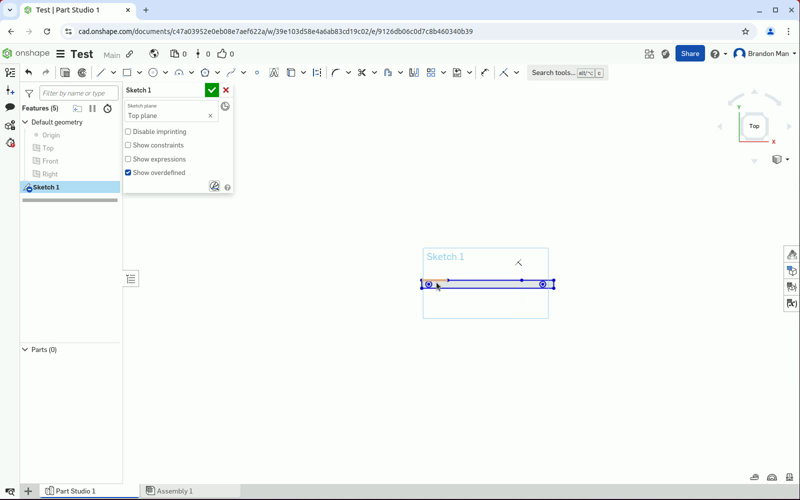
scroll(6)
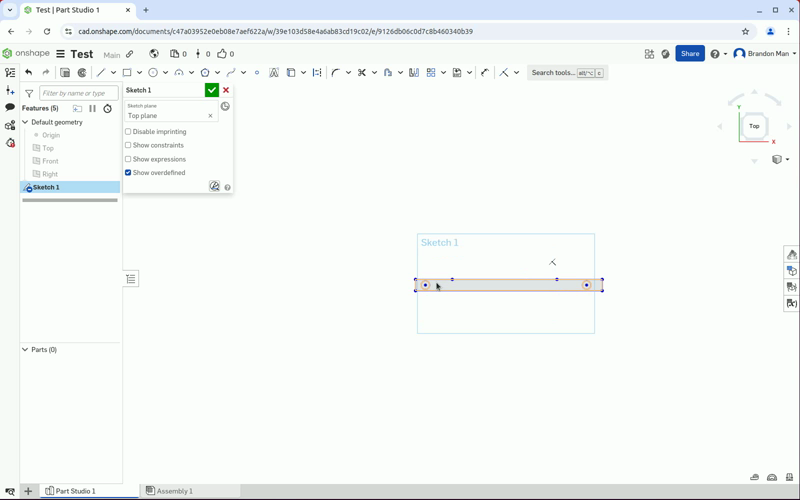
scroll(6)
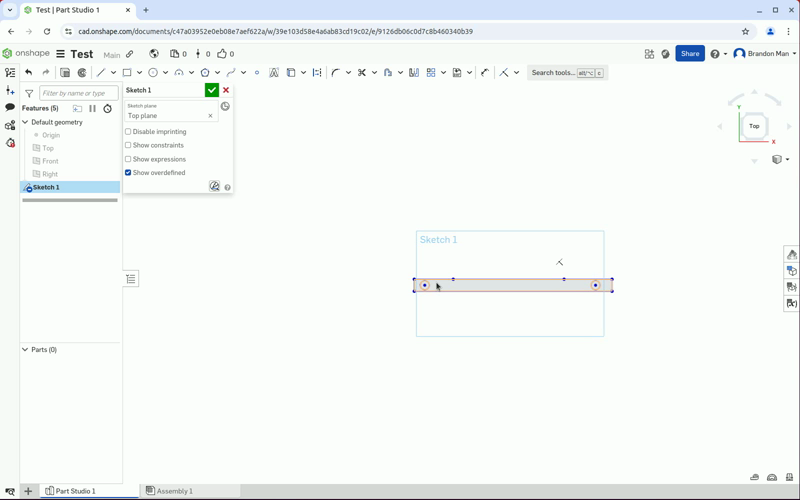
scroll(6)
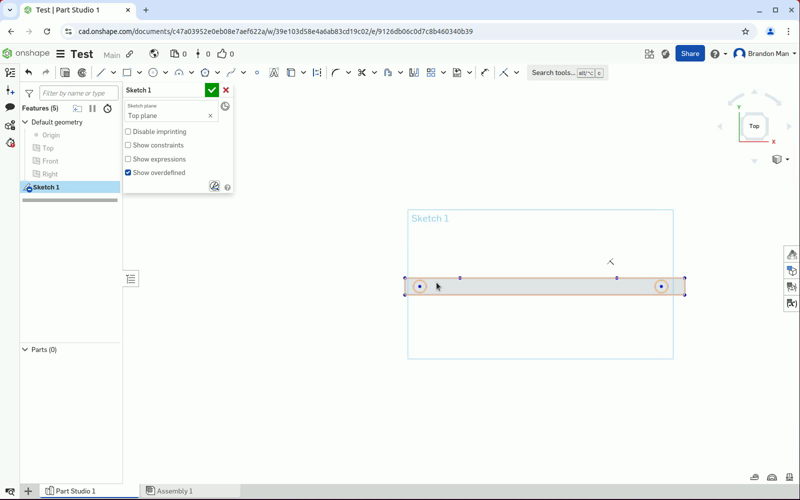
scroll(6)
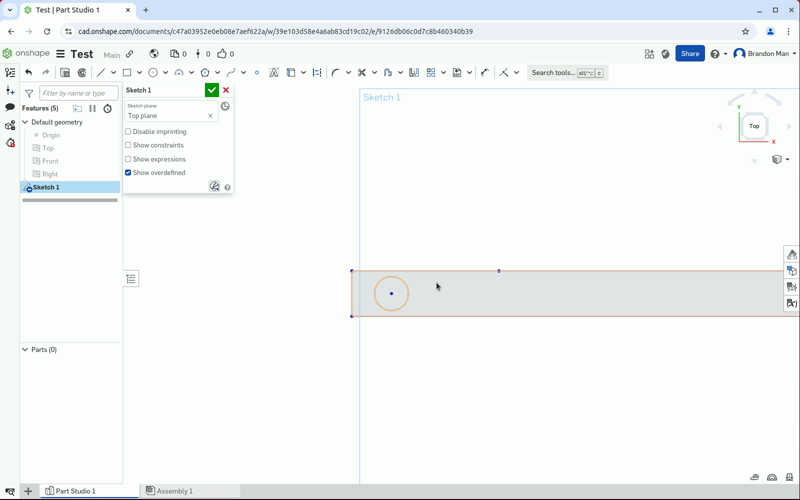
click(436, 282)
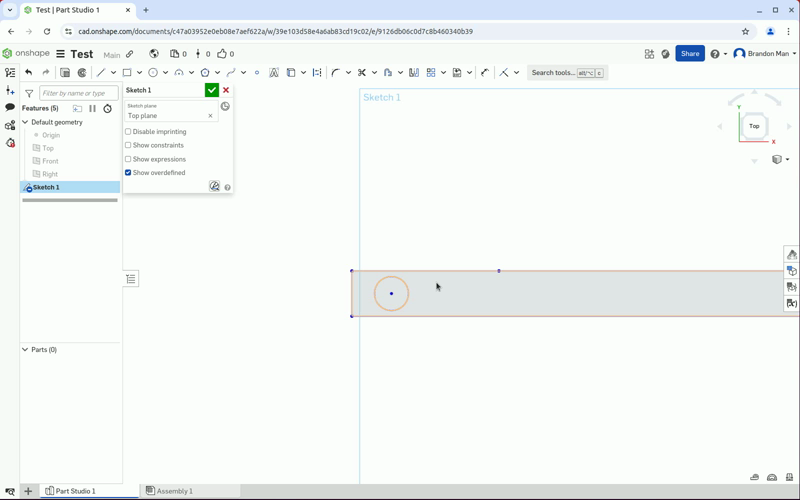
scroll(-6)
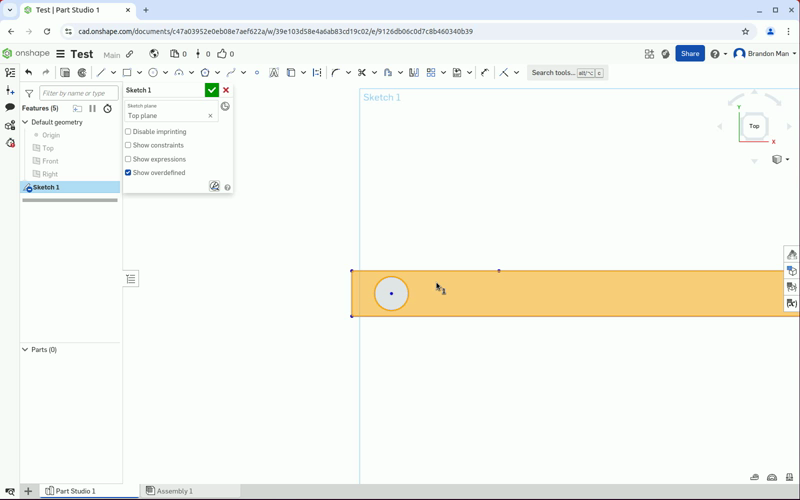
scroll(-6)
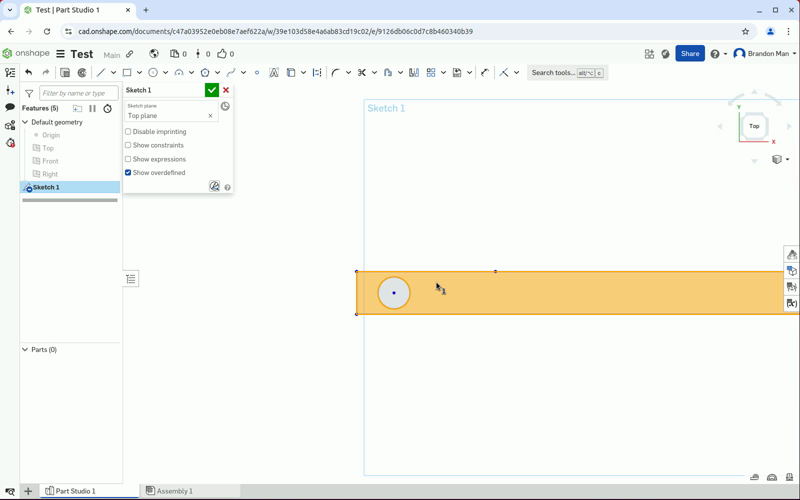
scroll(-6)
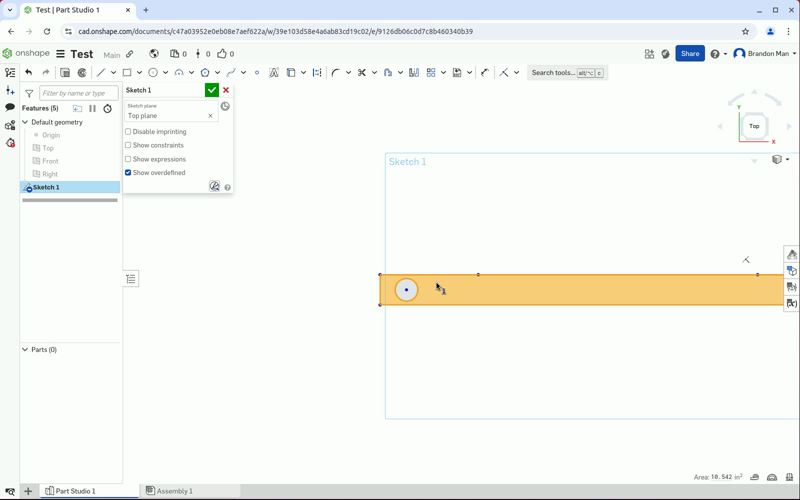
scroll(-6)
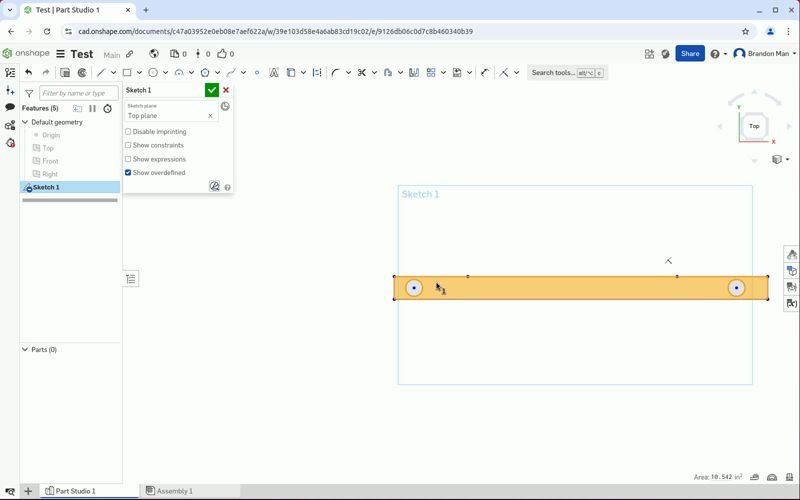
scroll(-6)
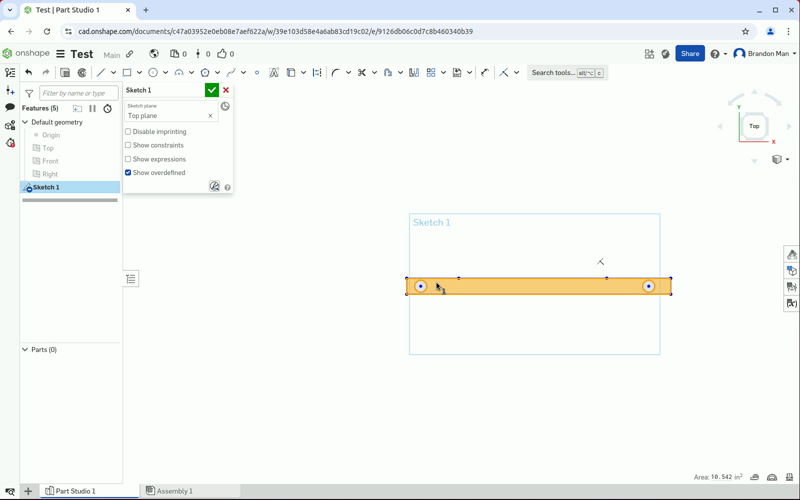
scroll(-6)
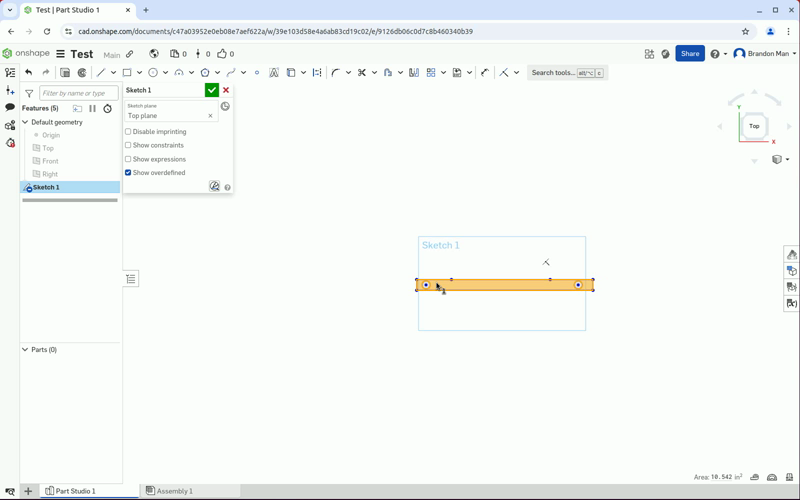
scroll(-6)
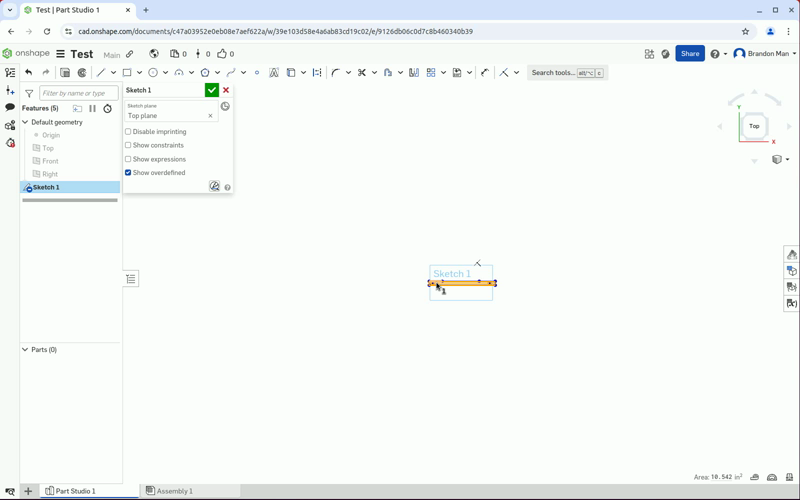
mouse_move(73, 352)
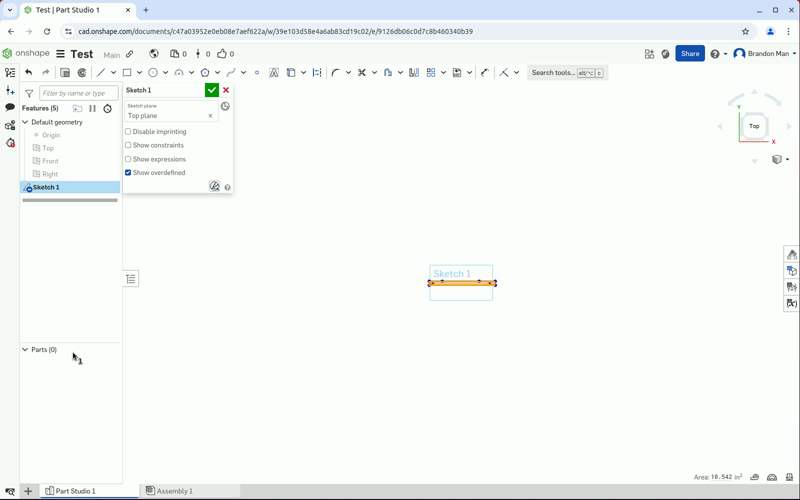
key(shift+y)
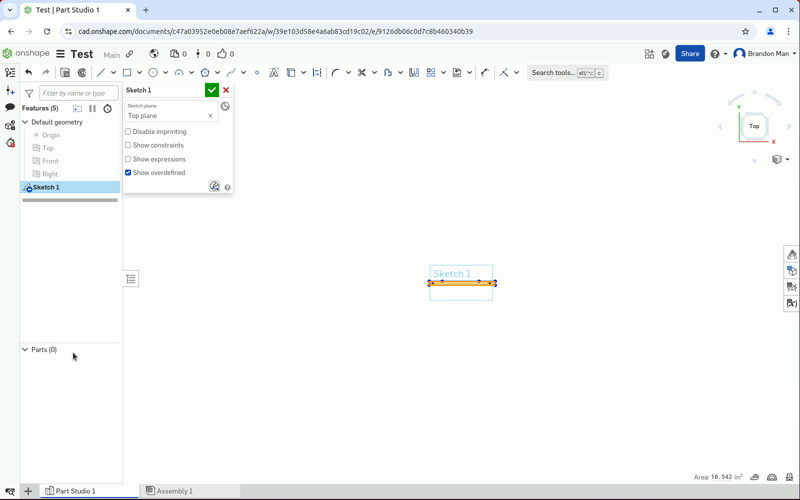
key(shift+e)
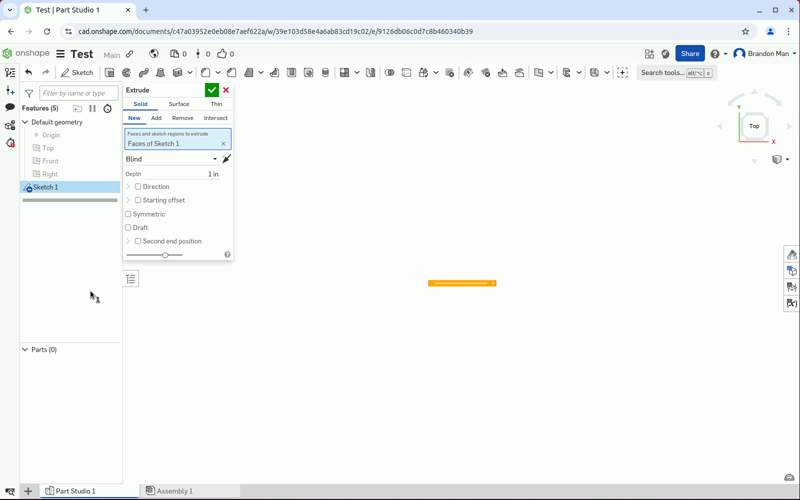
mouse_move(143, 106)
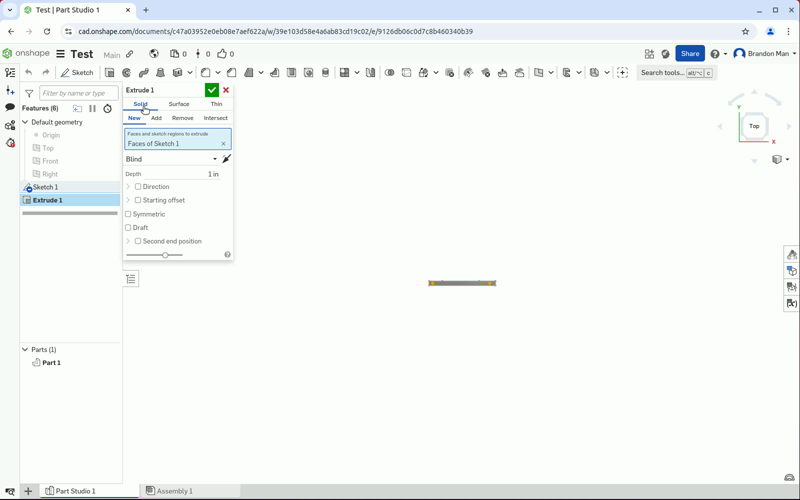
click(143, 106)
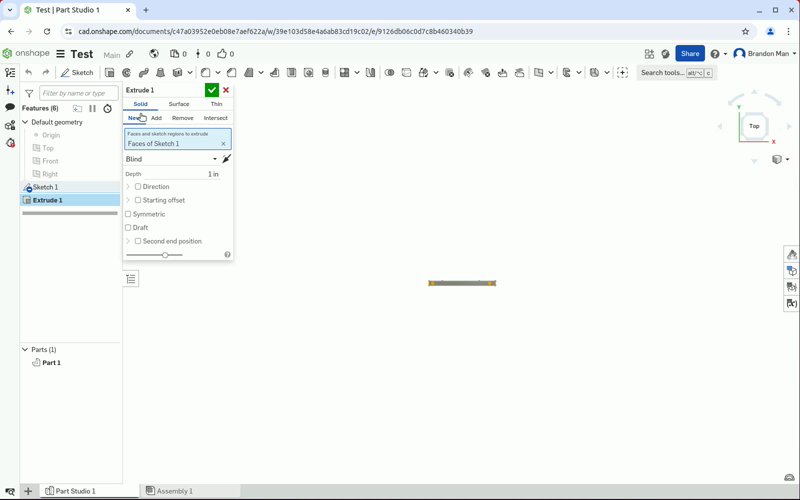
mouse_move(137, 120)
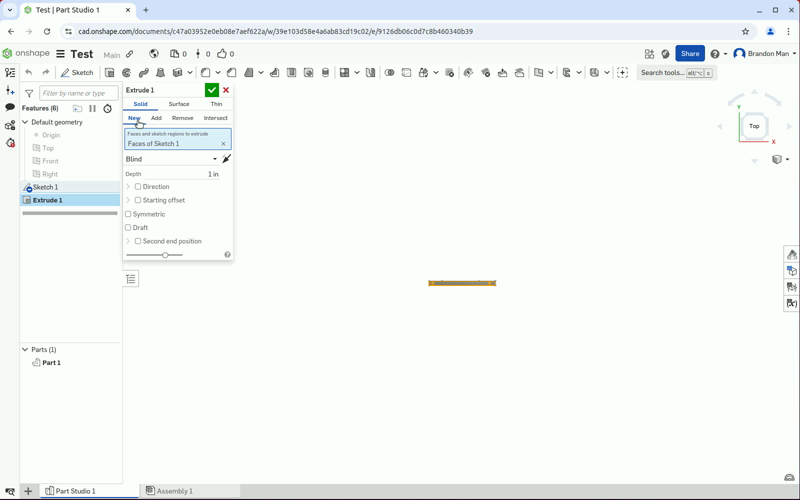
click(137, 120)
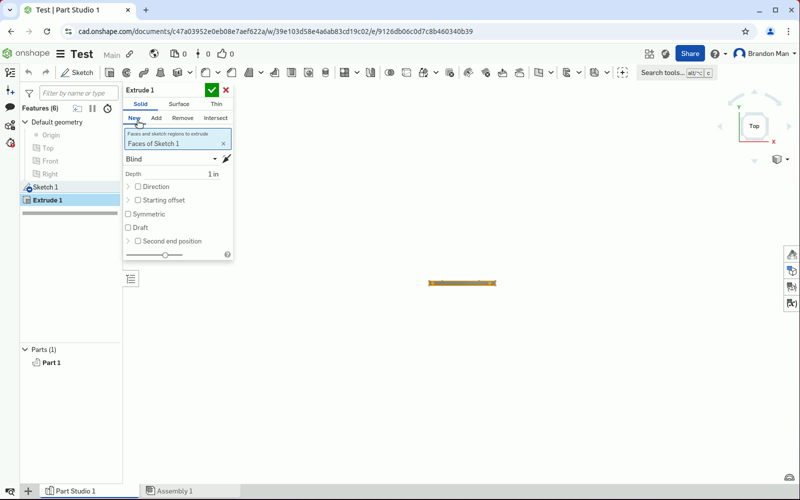
key(tab, 4)
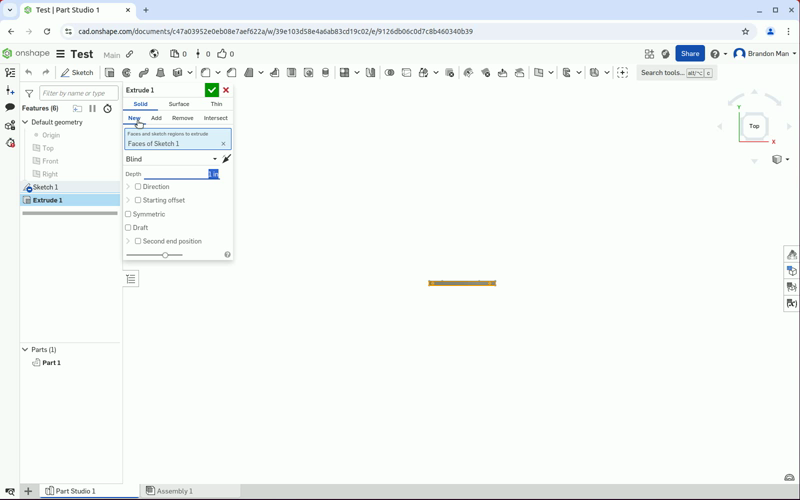
text(0.722)
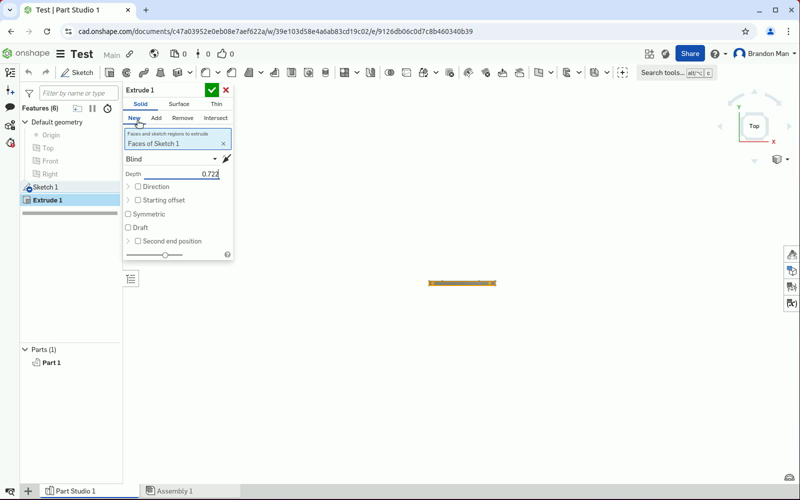
key(enter)
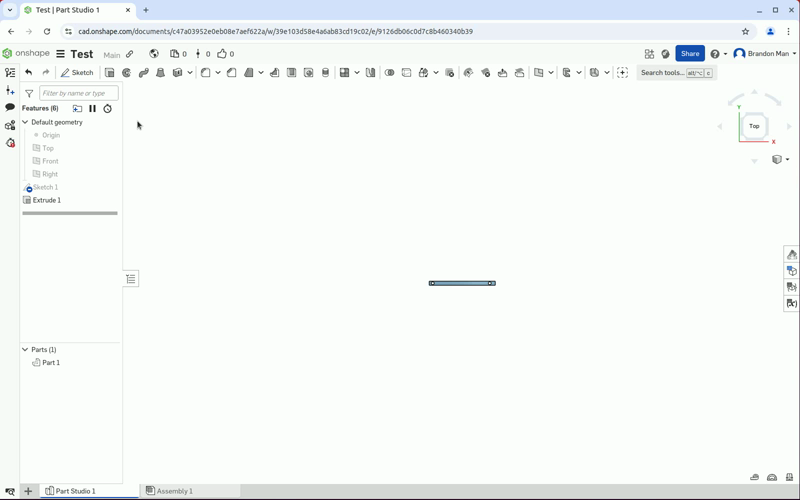
key(shift+h)
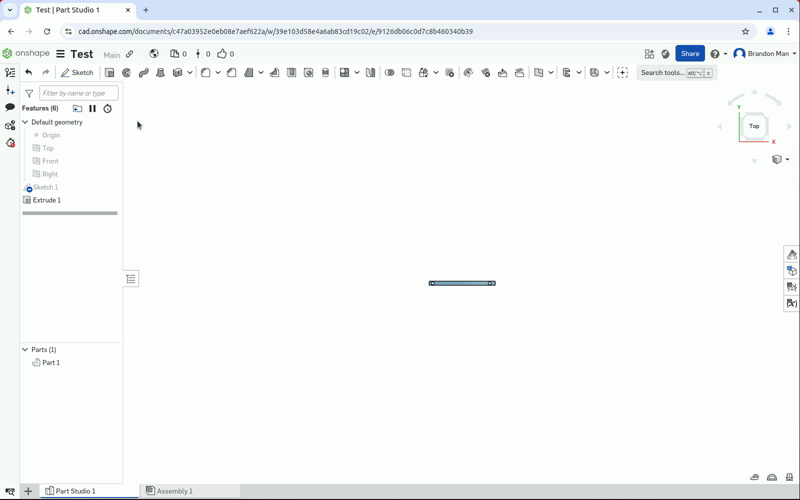
key(shift+h)
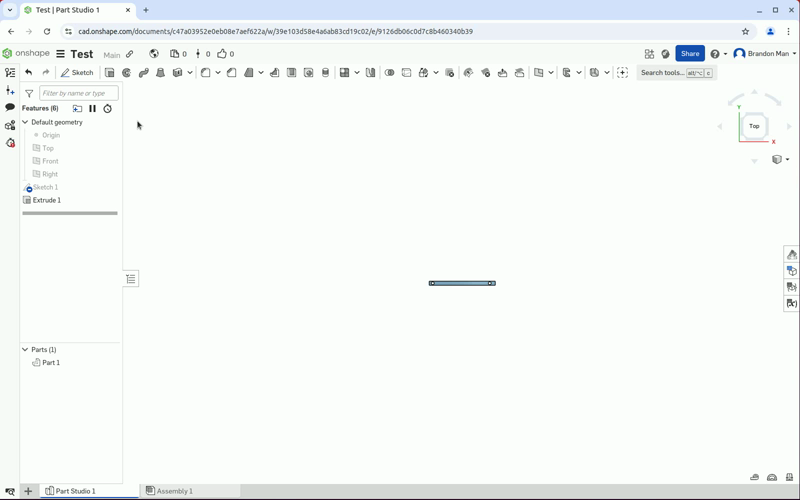
mouse_move(73, 189)
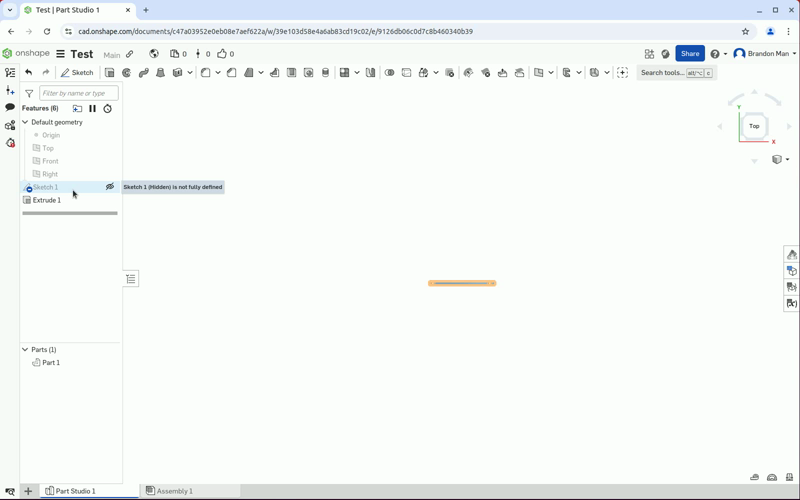
click(73, 189)
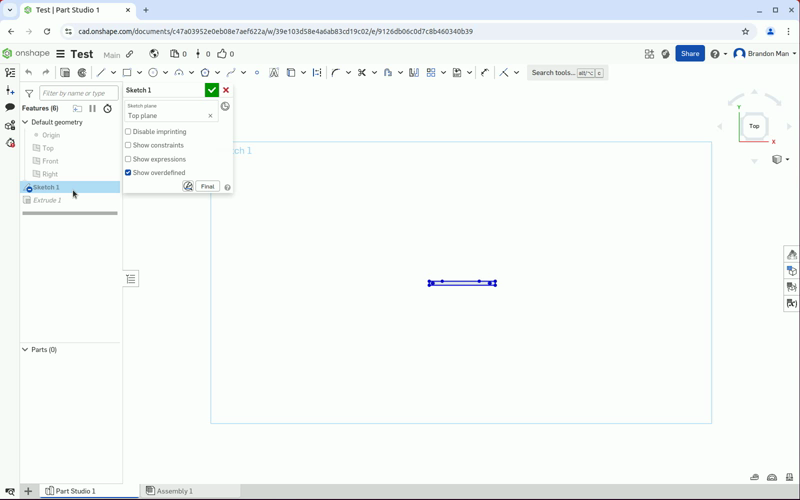
mouse_move(229, 92)
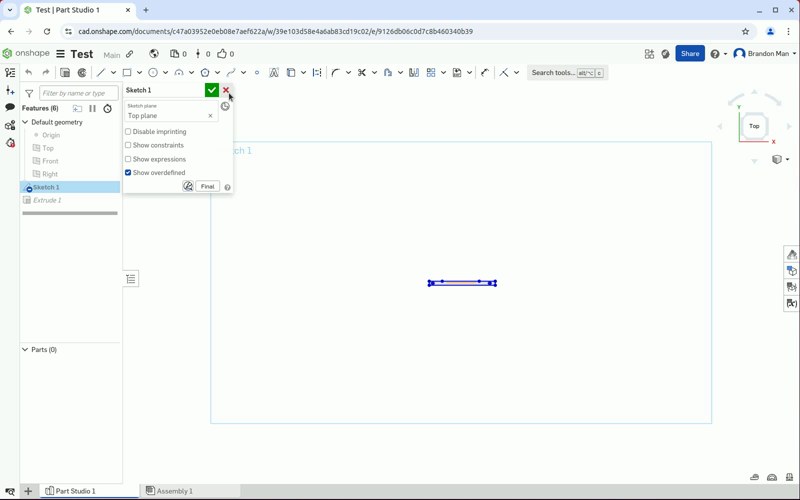
click(229, 92)
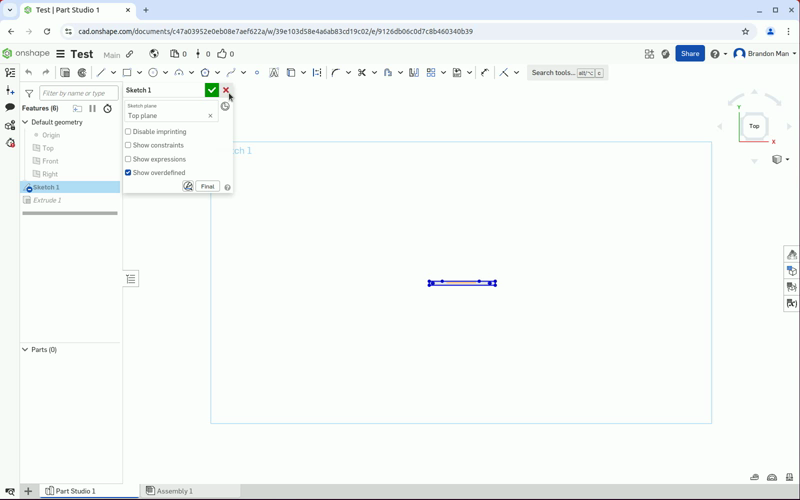
key(shift+s)
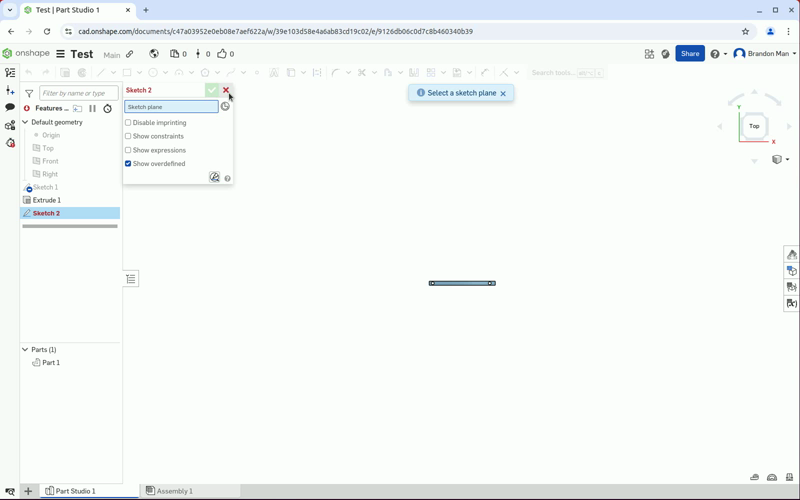
mouse_move(73, 150)
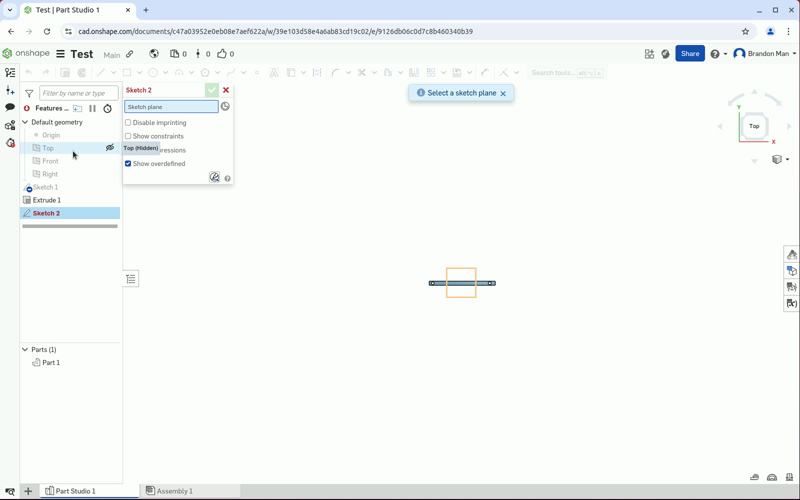
click(73, 150)
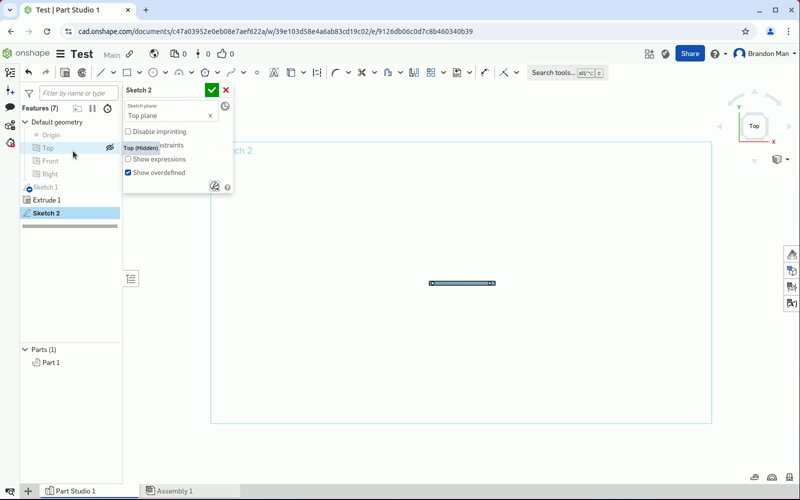
mouse_move(73, 352)
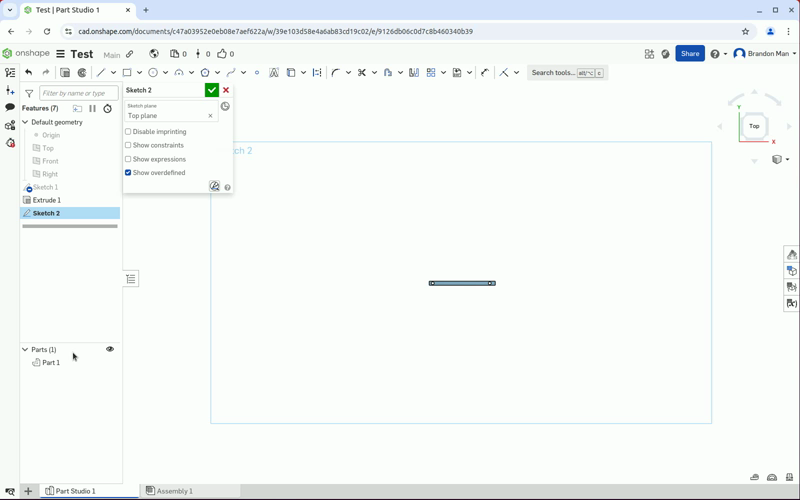
key(y)
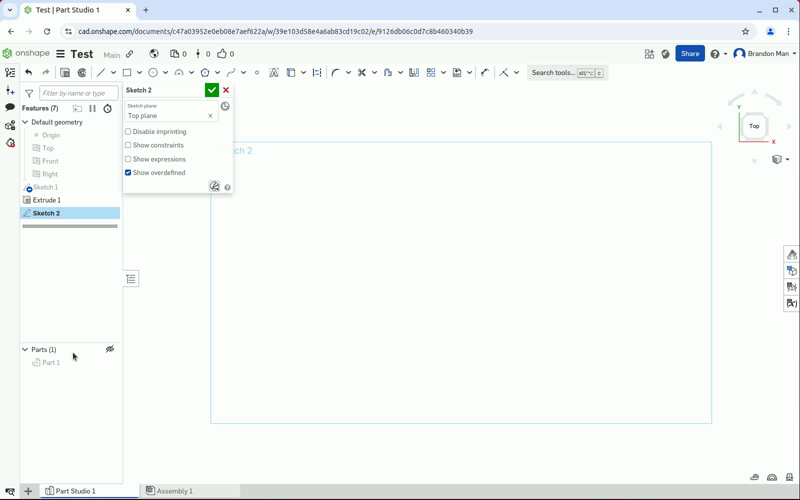
key(l)
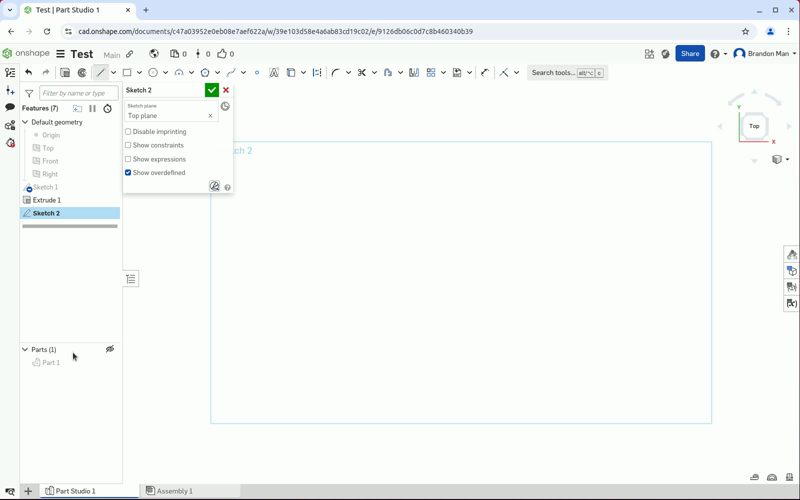
key_down(shift)
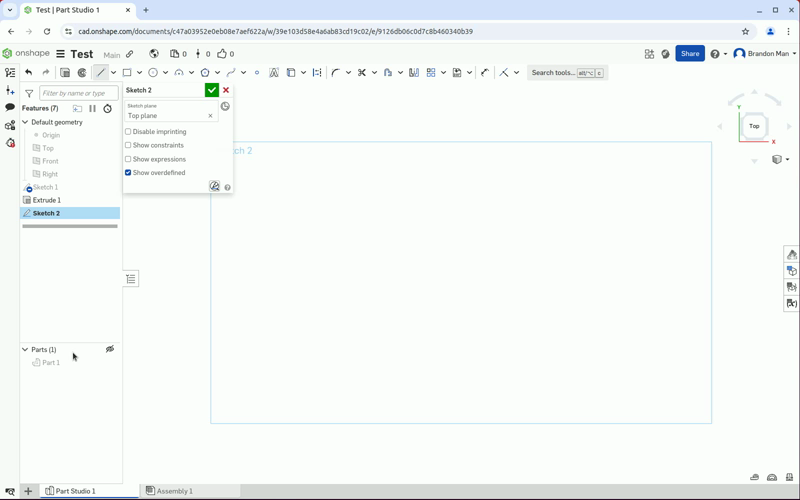
mouse_move(441, 280)
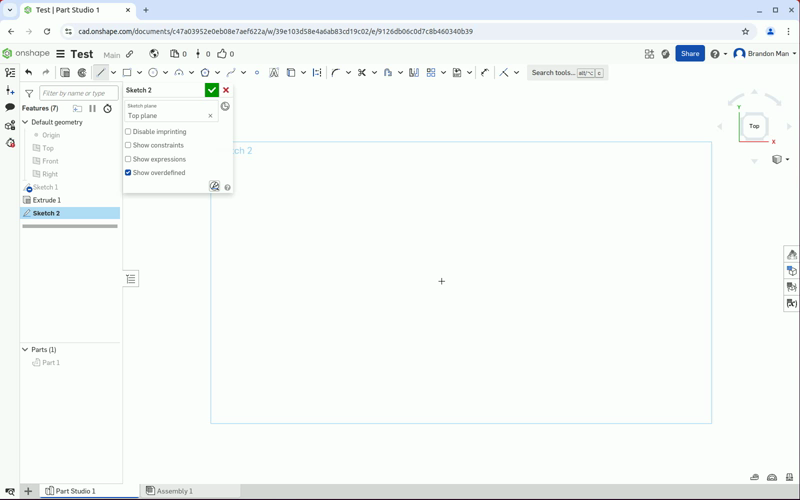
click(441, 280)
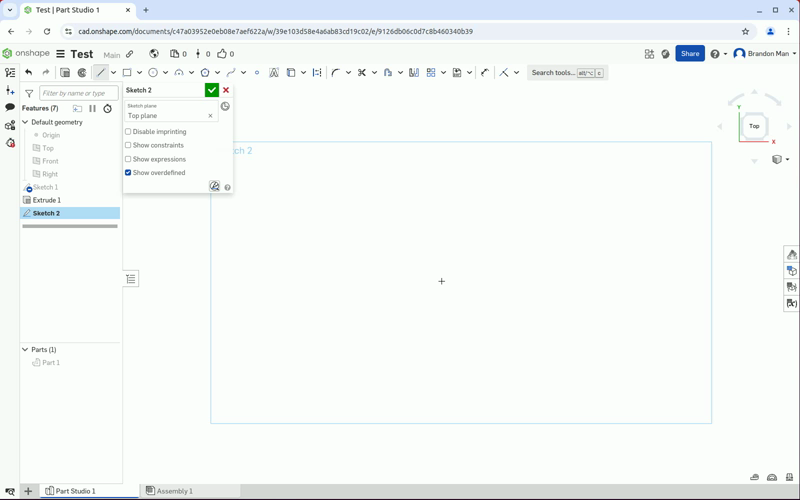
key_up(shift)
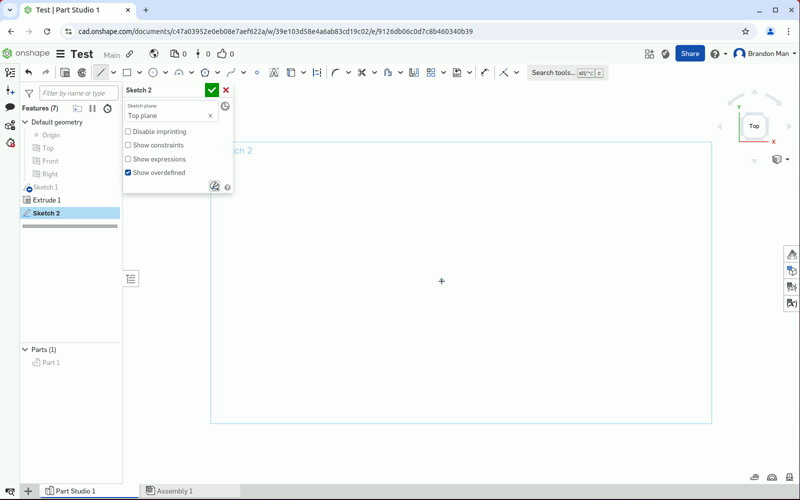
key_down(shift)
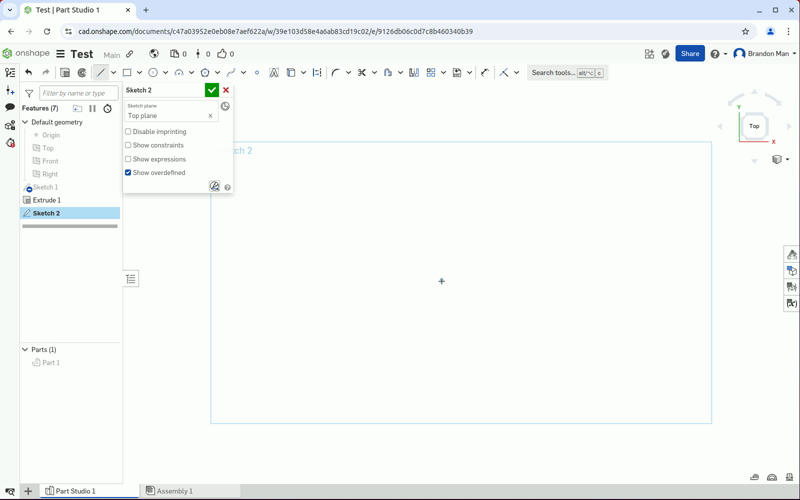
mouse_move(471, 280)
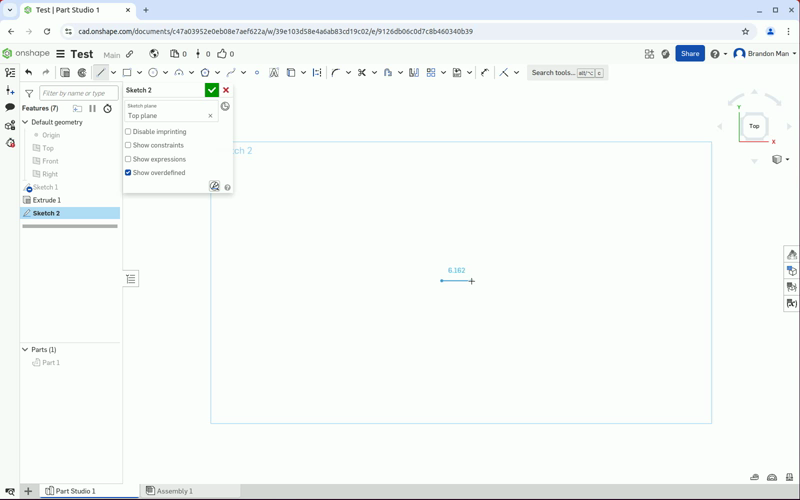
mouse_move(479, 280)
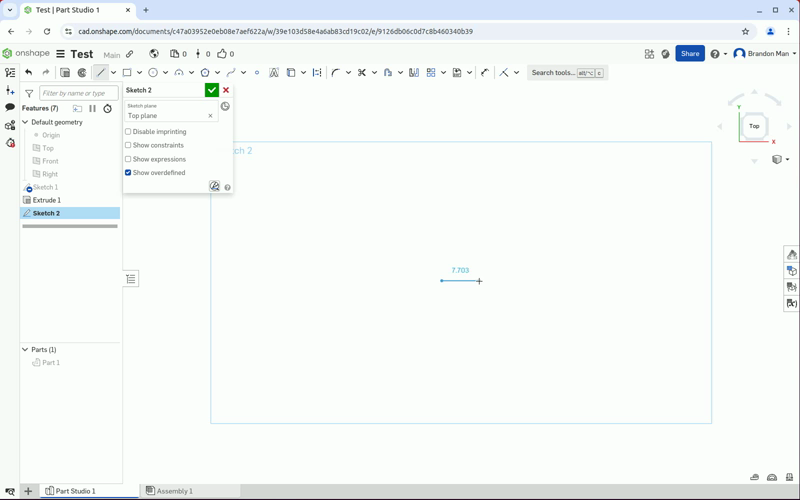
click(479, 280)
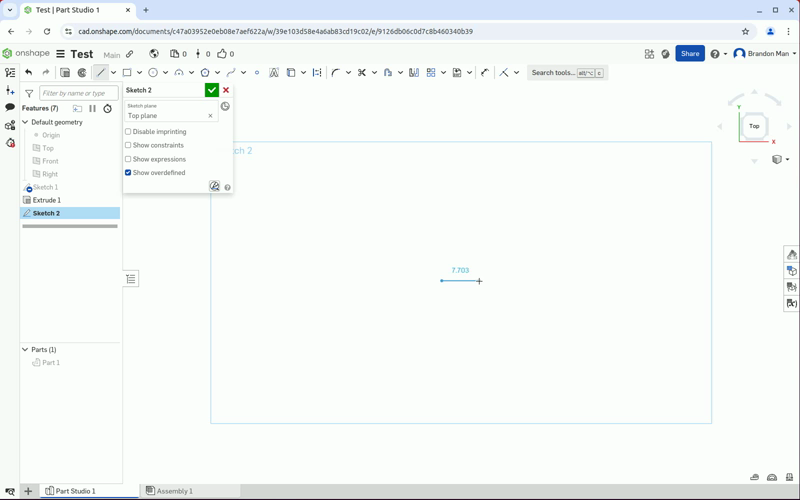
key_up(shift)
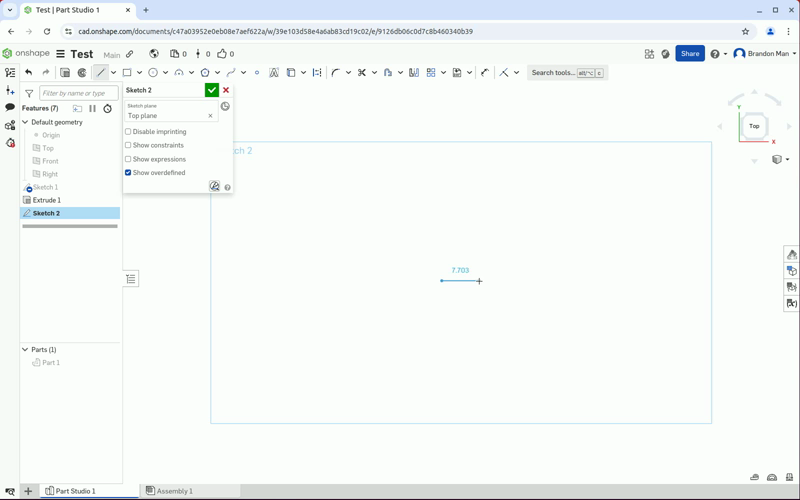
key_down(shift)
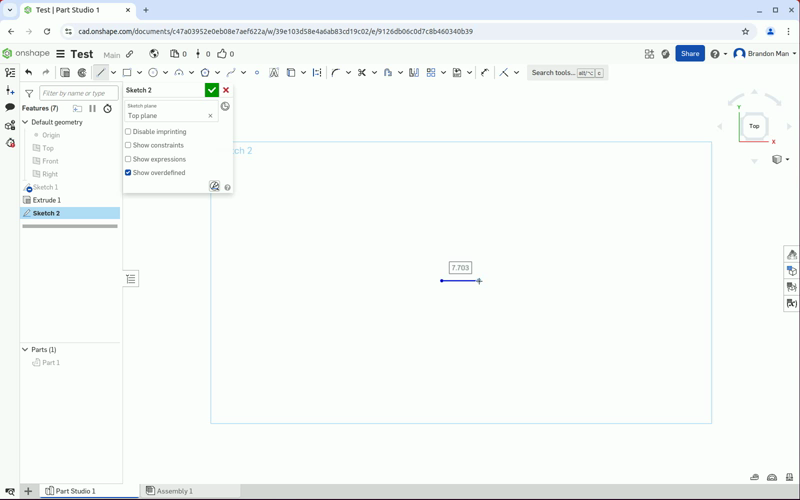
mouse_move(509, 280)
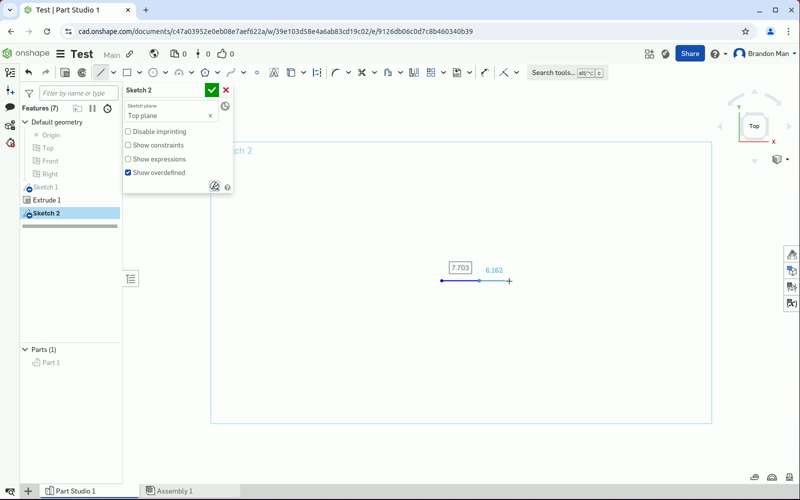
mouse_move(479, 224)
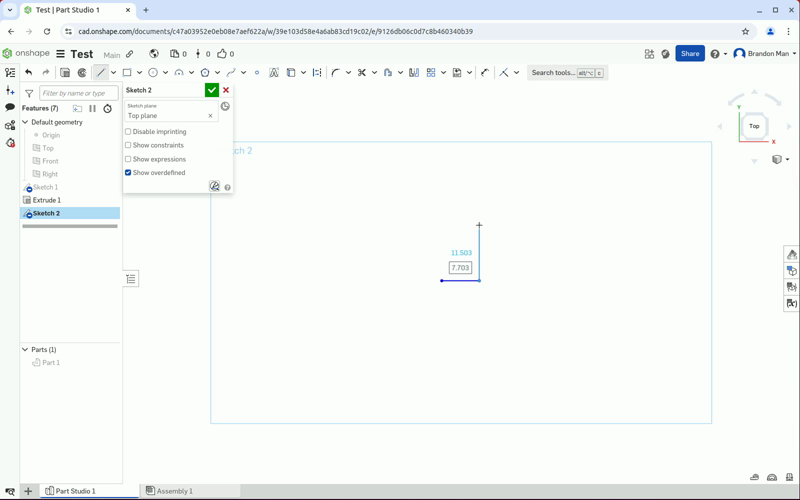
click(479, 224)
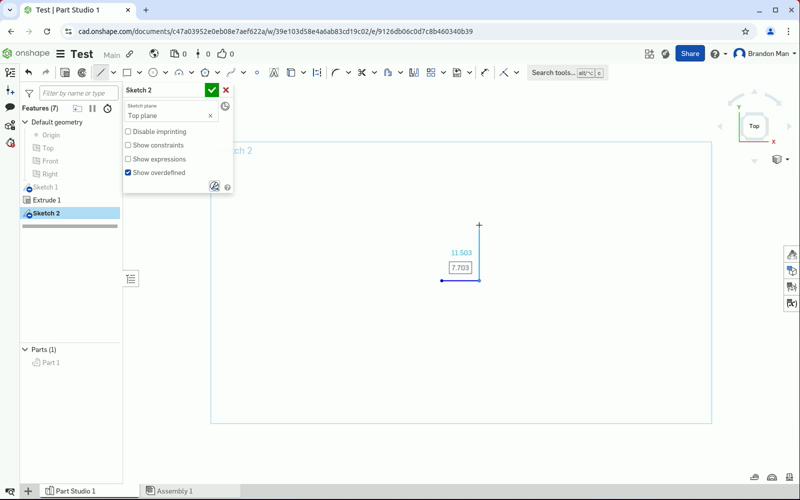
key_up(shift)
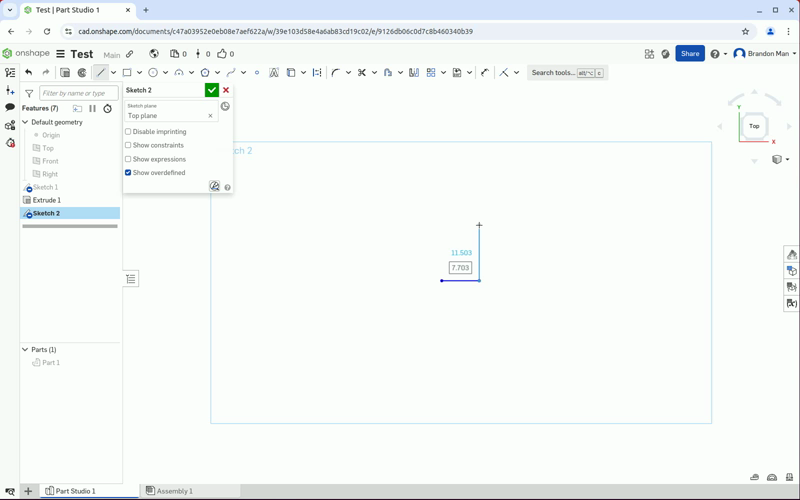
key_down(shift)
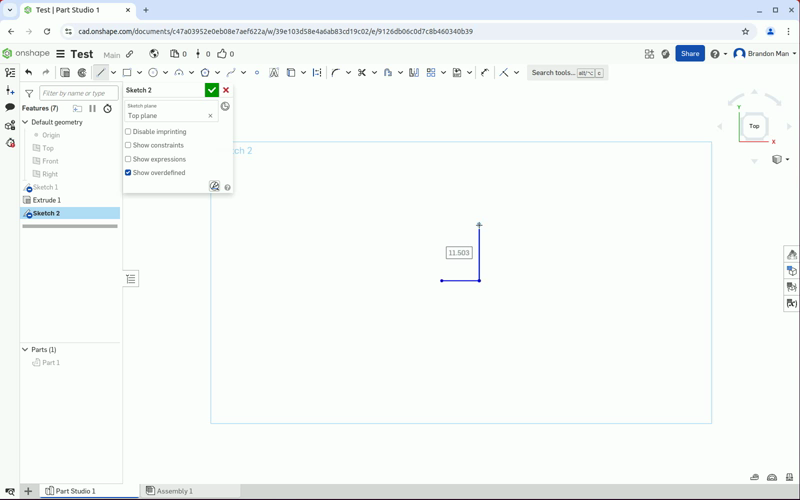
mouse_move(509, 224)
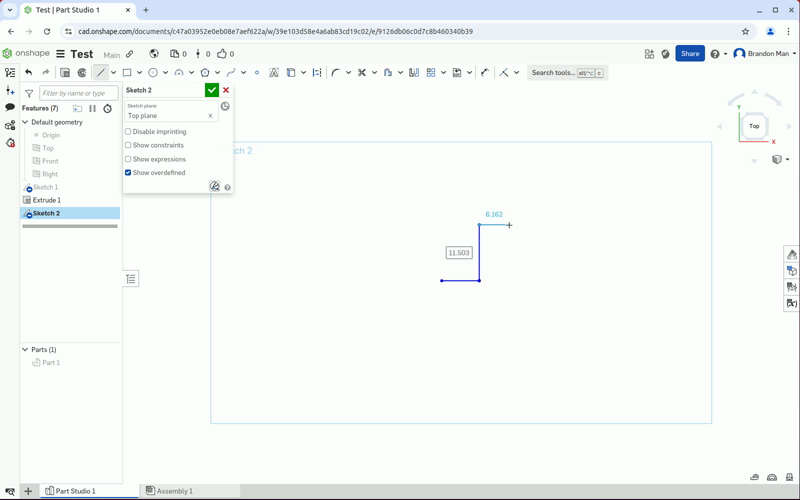
mouse_move(466, 224)
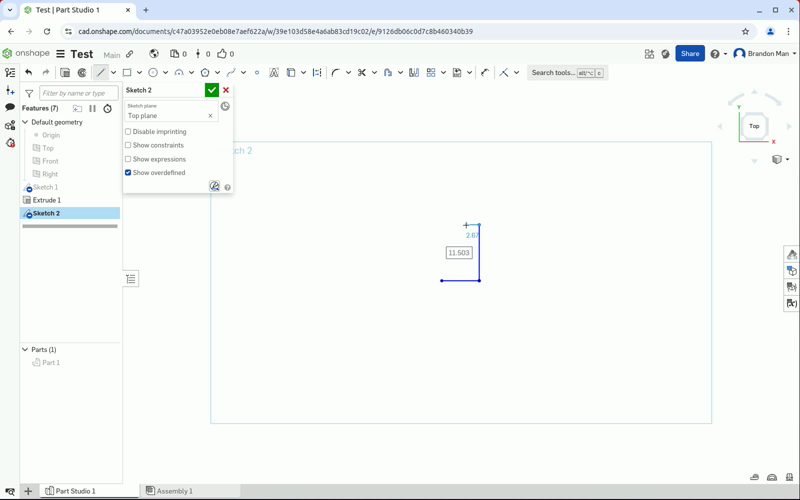
click(466, 224)
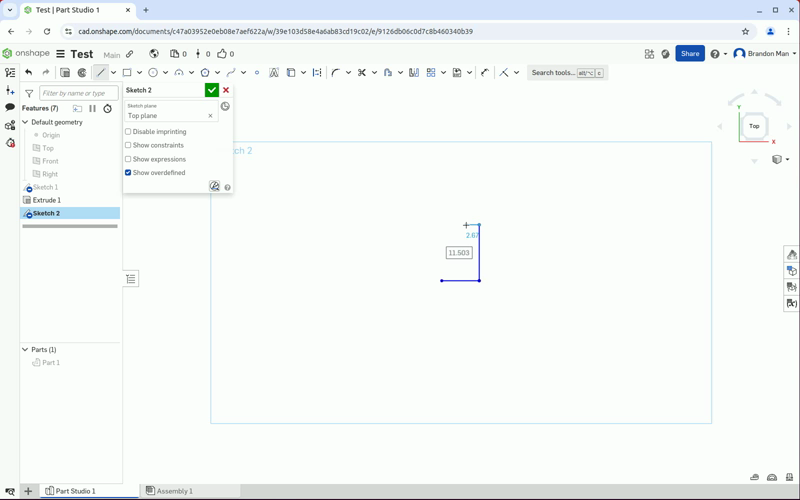
key_up(shift)
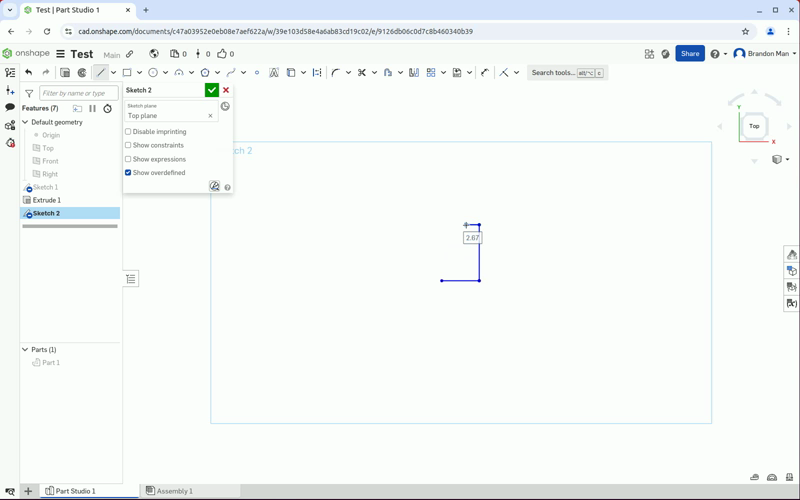
key_down(shift)
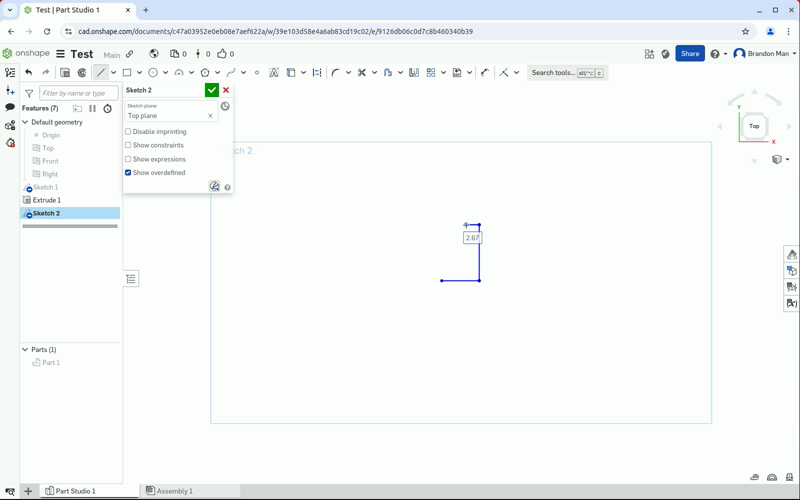
mouse_move(496, 224)
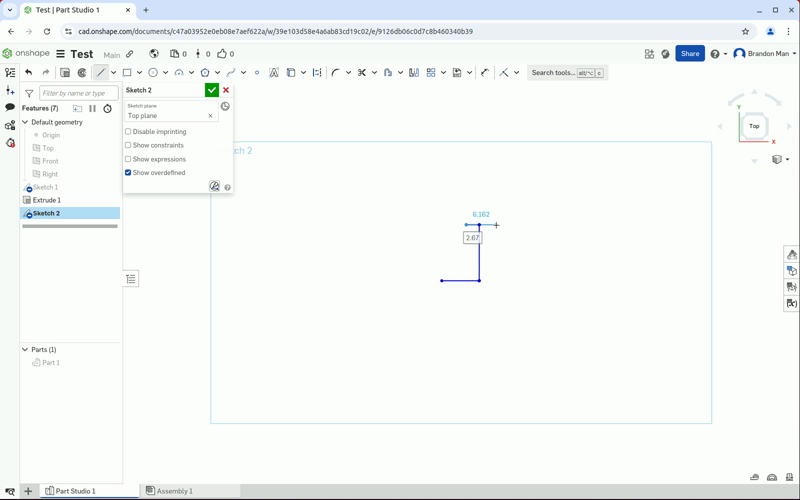
mouse_move(460, 224)
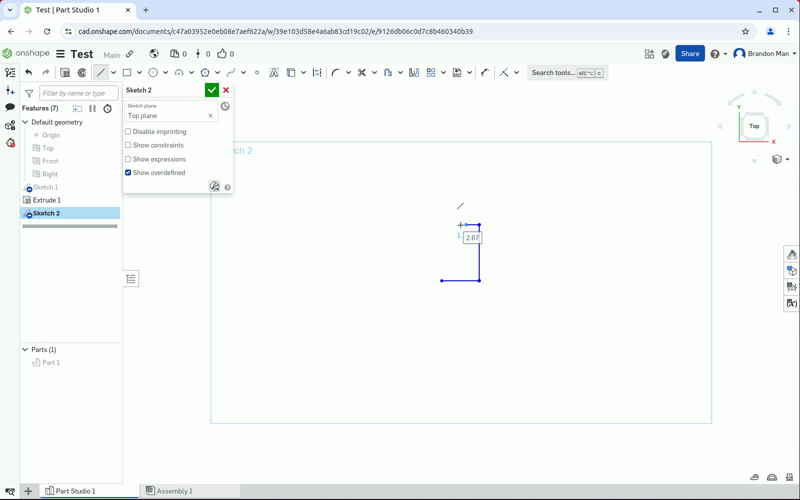
scroll(6)
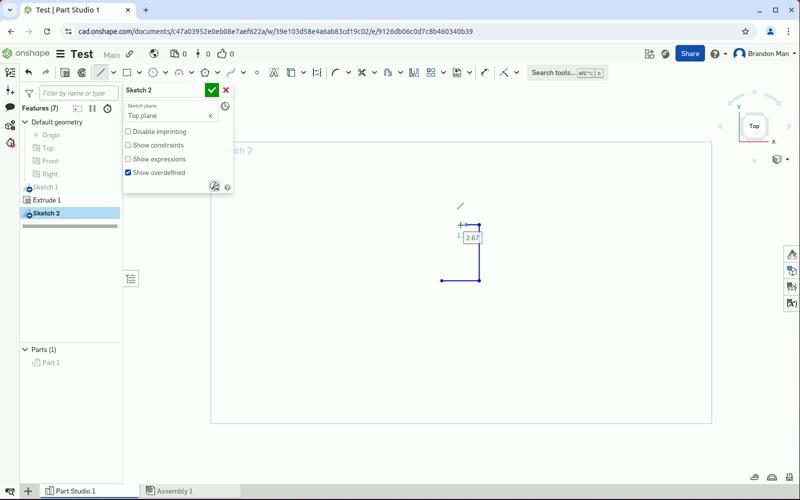
scroll(6)
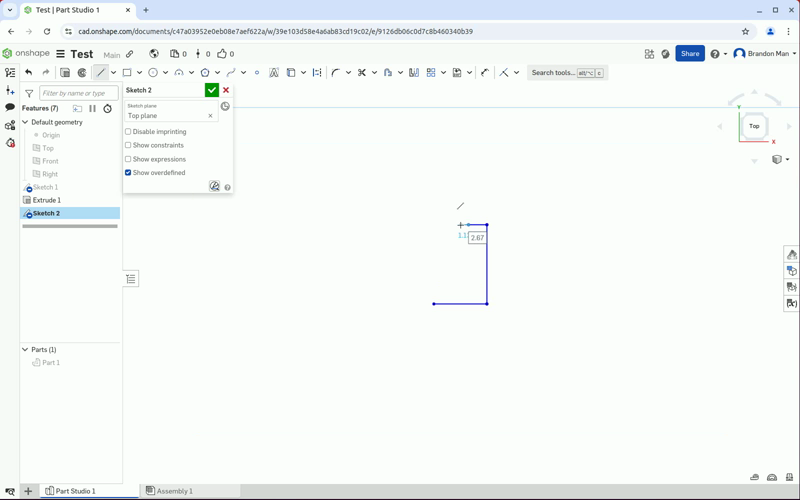
scroll(6)
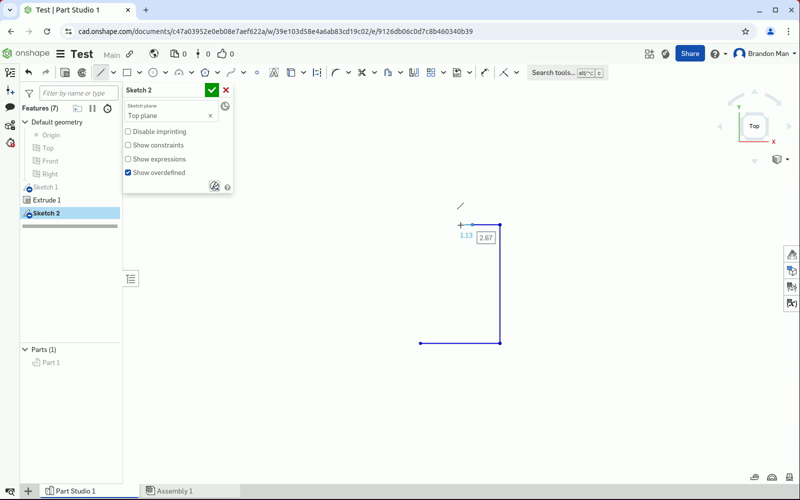
scroll(6)
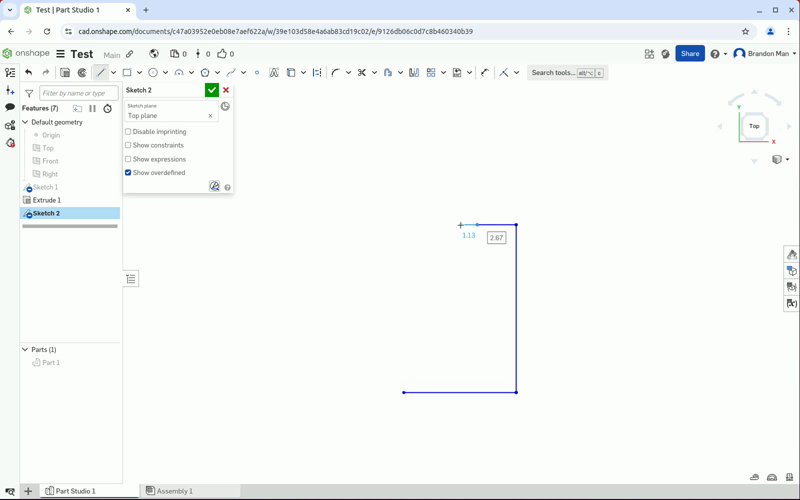
scroll(6)
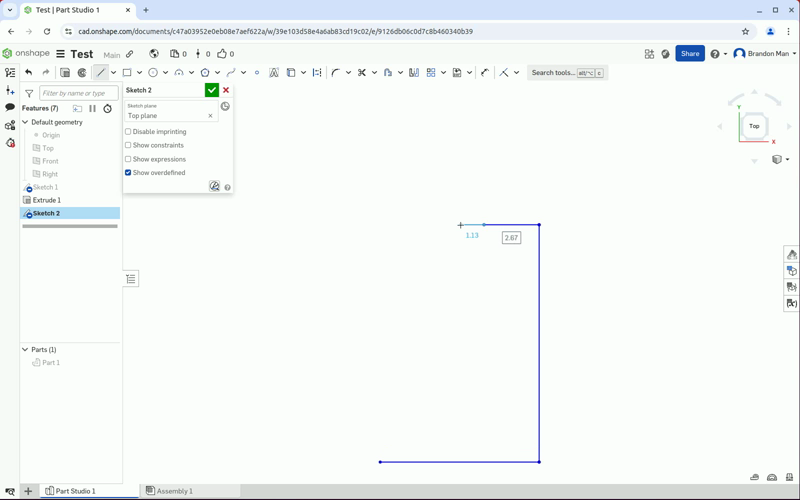
scroll(6)
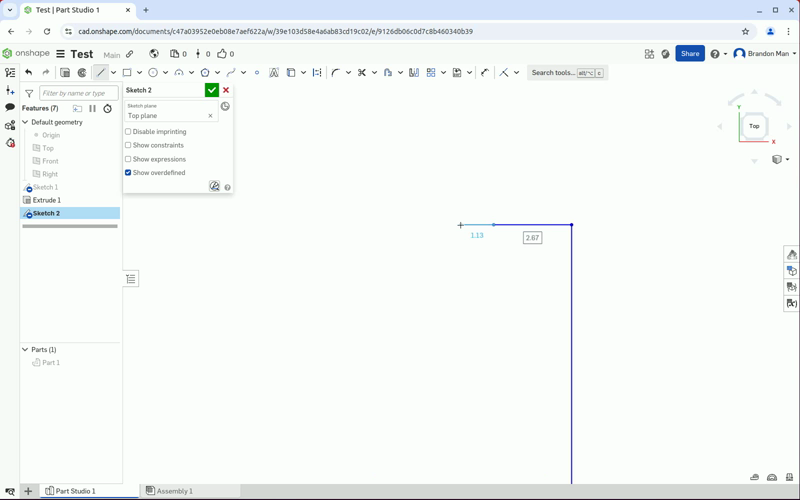
scroll(6)
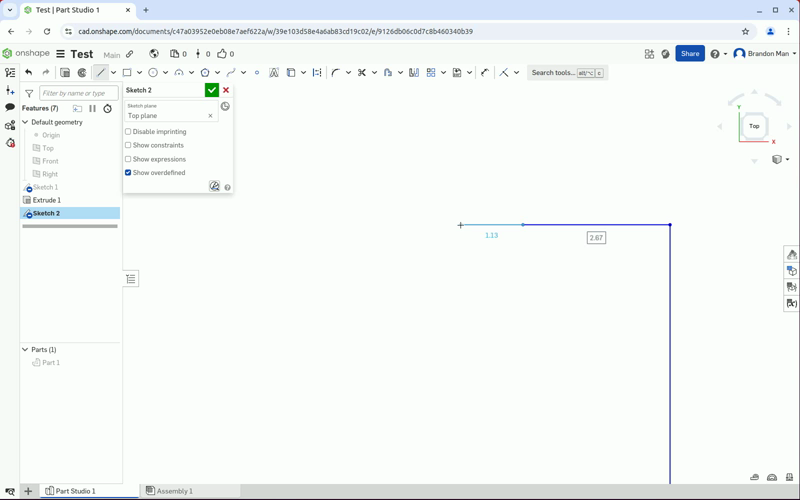
click(460, 224)
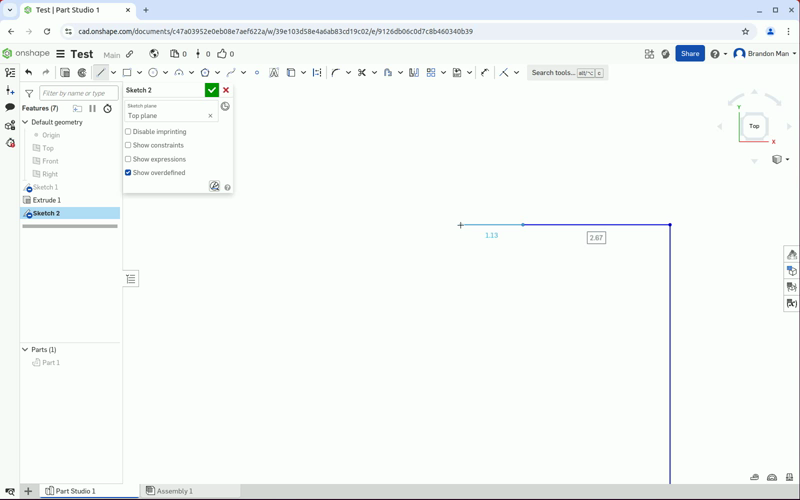
scroll(-6)
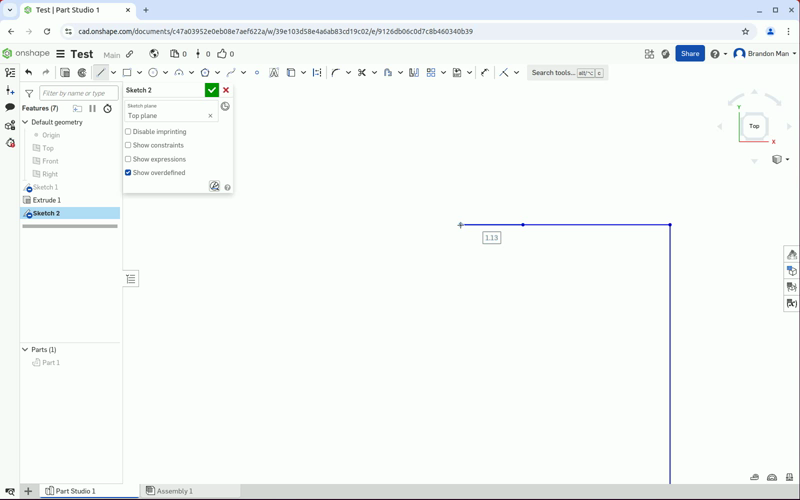
scroll(-6)
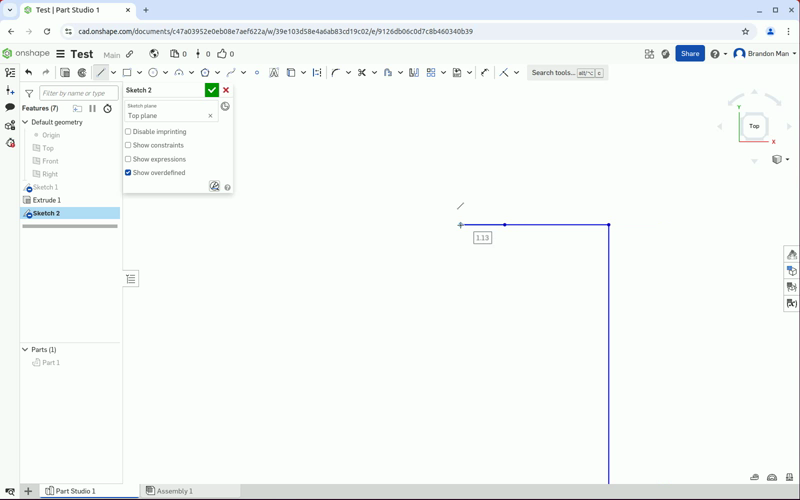
scroll(-6)
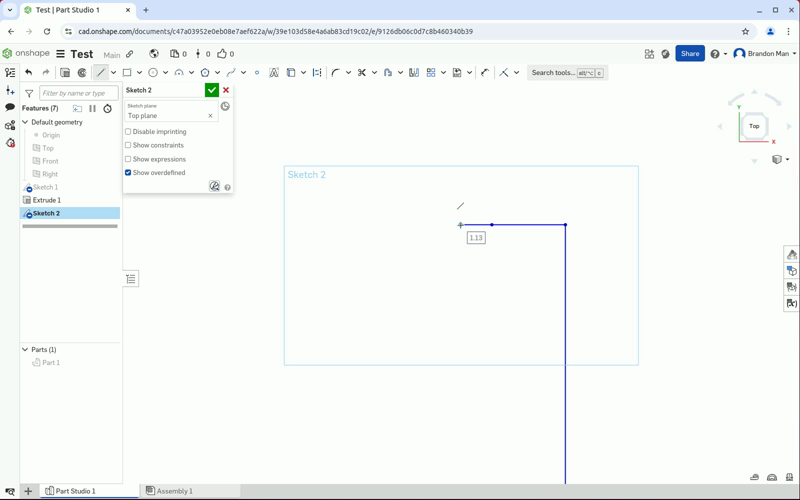
scroll(-6)
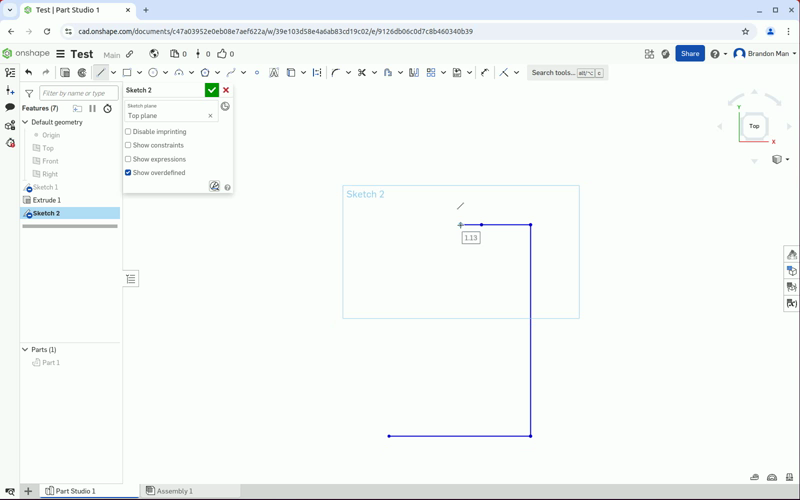
scroll(-6)
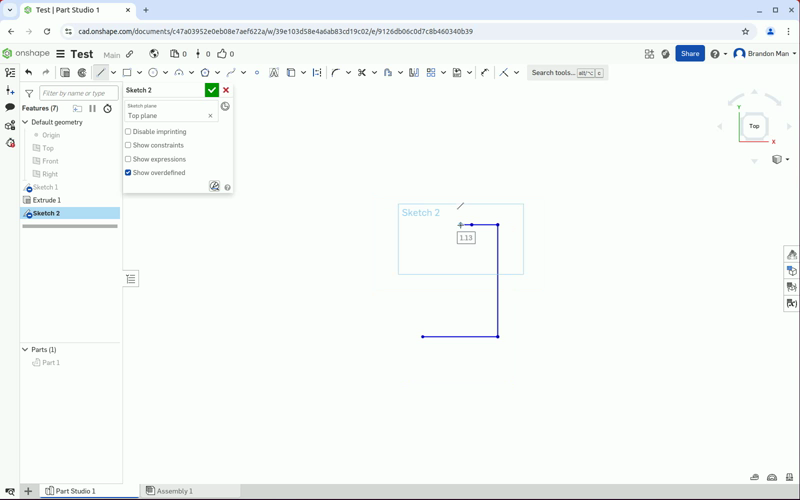
scroll(-6)
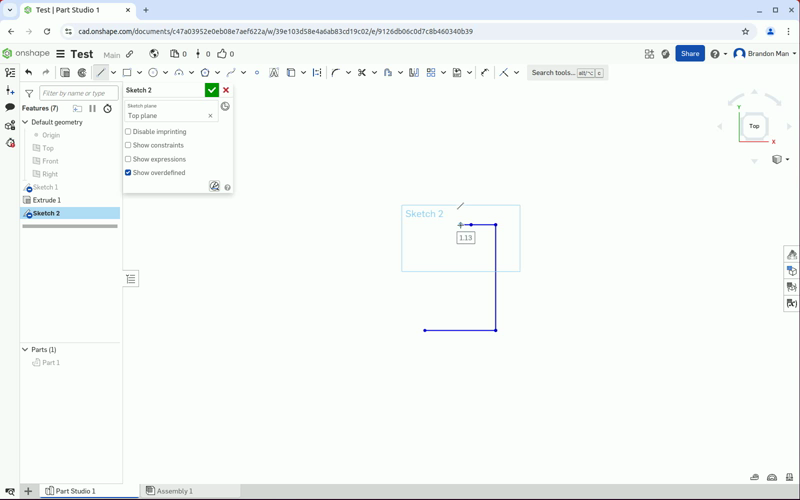
scroll(-6)
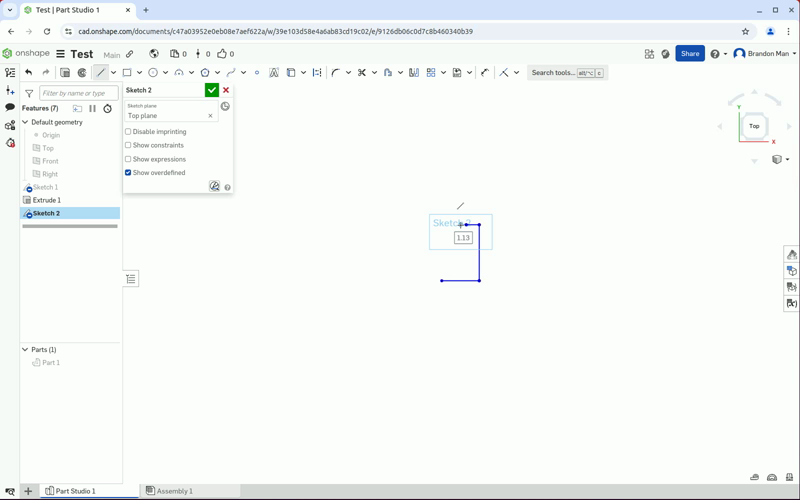
key_up(shift)
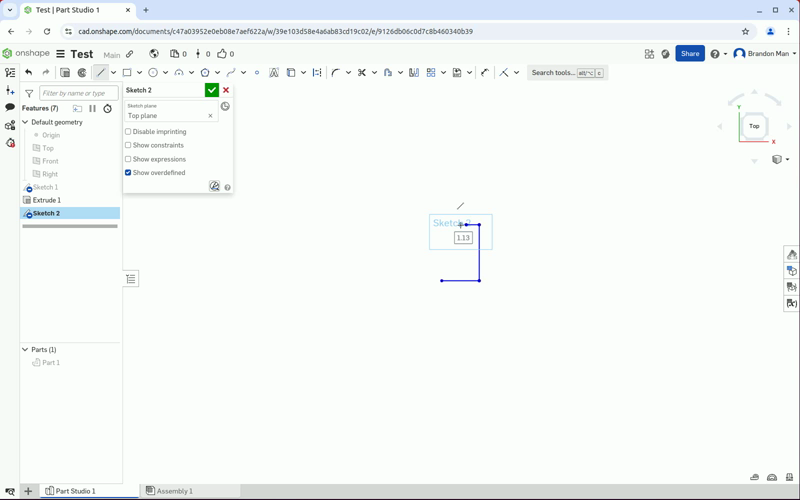
key_down(shift)
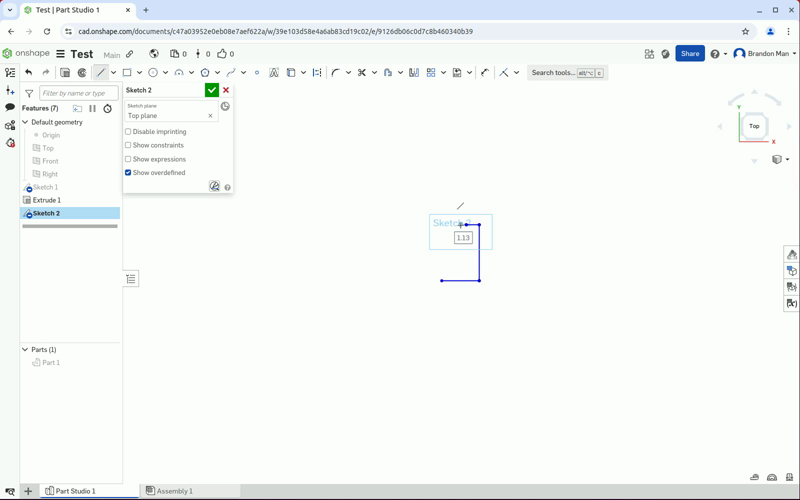
mouse_move(490, 224)
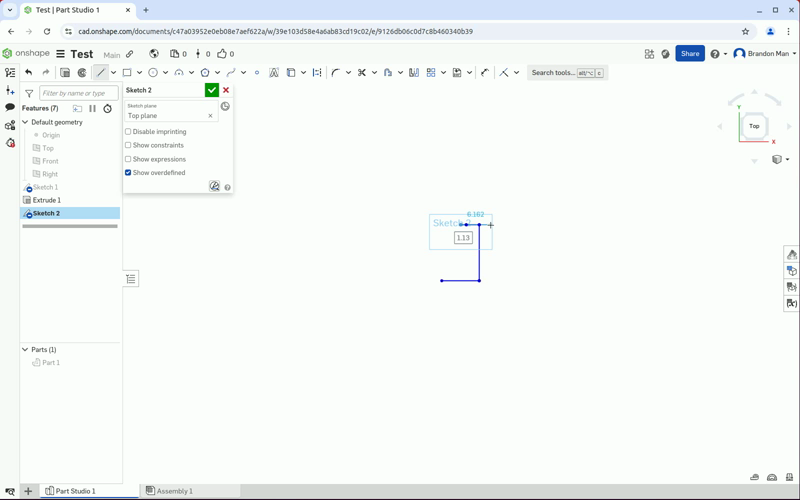
mouse_move(441, 224)
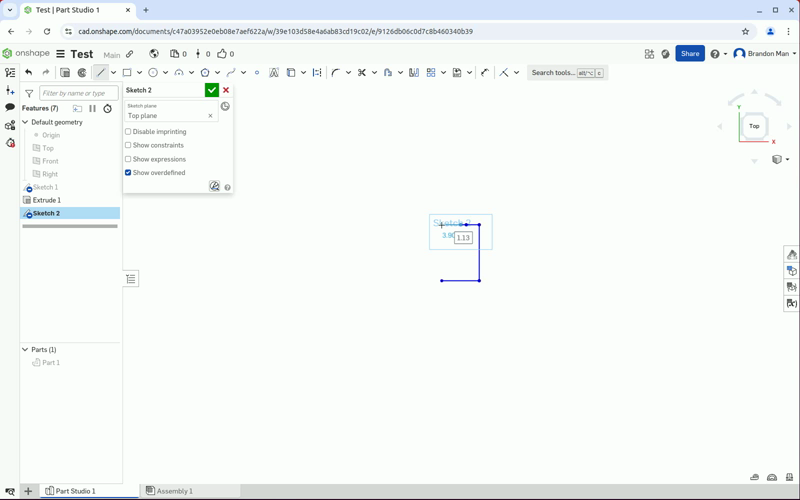
click(441, 224)
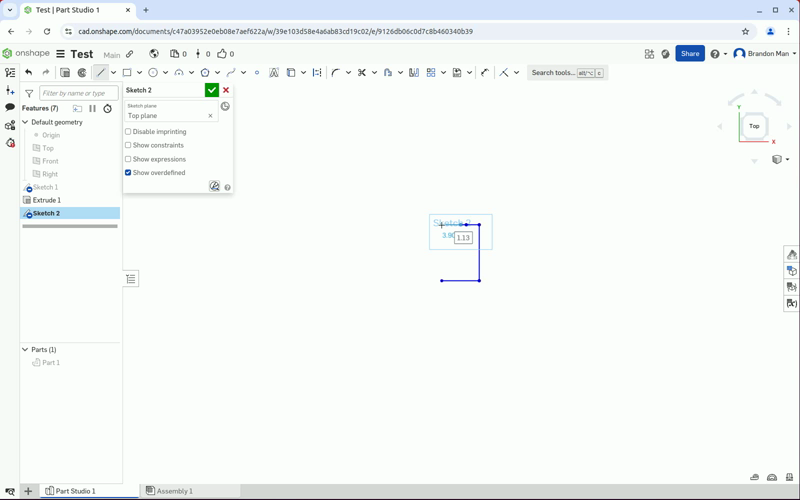
key_up(shift)
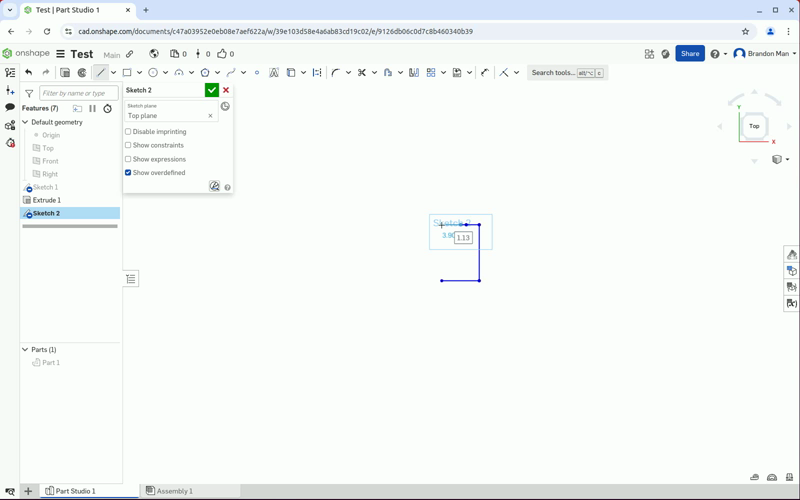
mouse_move(471, 224)
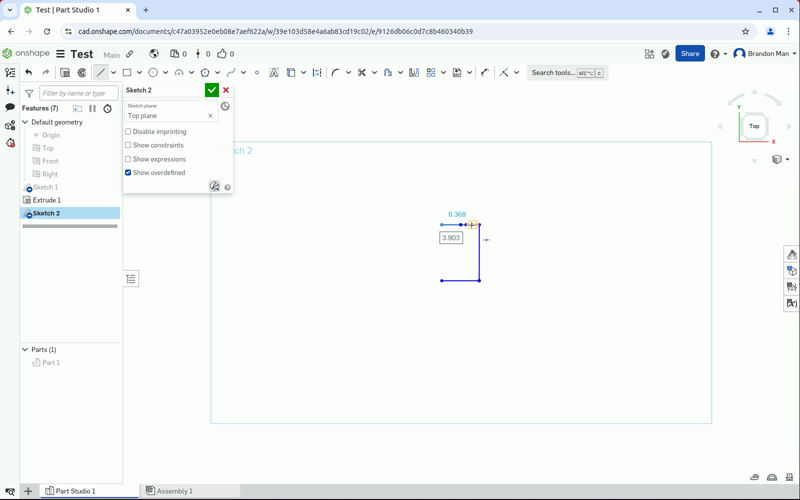
key_down(shift)
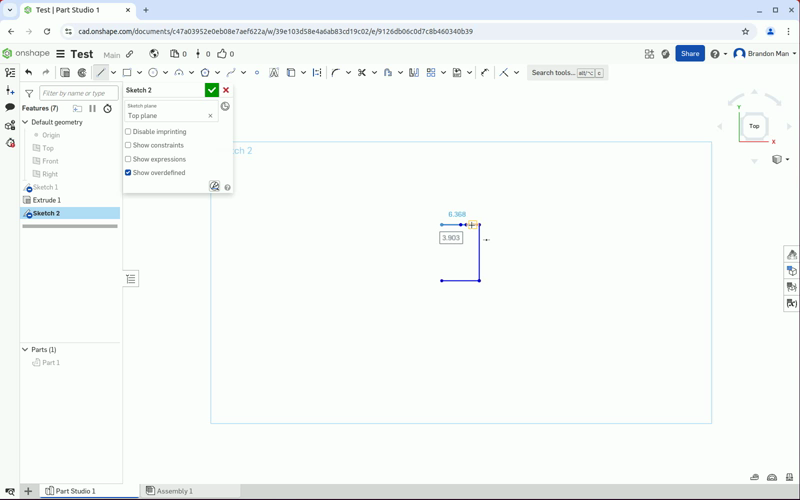
mouse_move(441, 280)
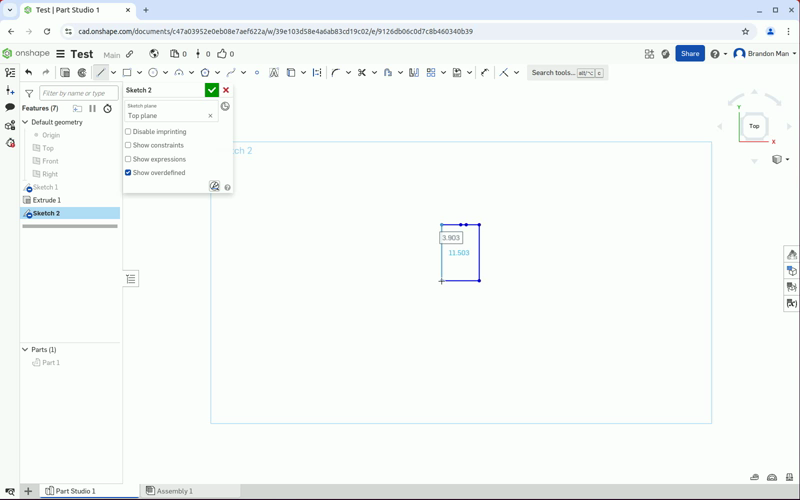
key_up(shift)
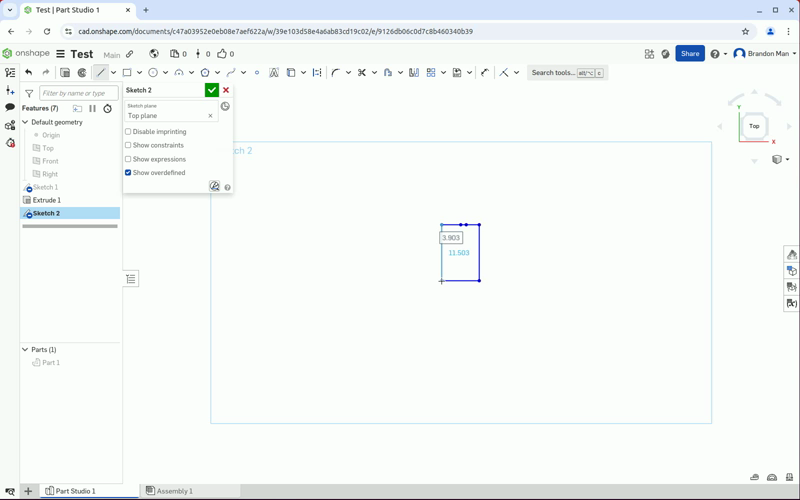
click(441, 280)
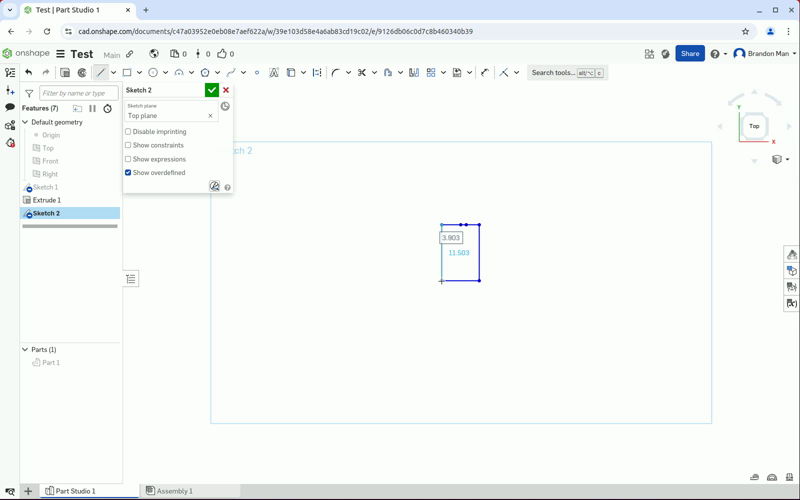
key(esc)
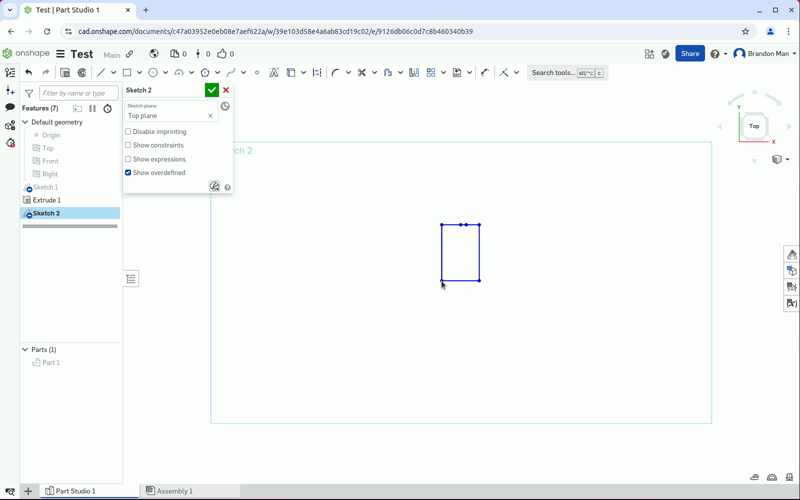
mouse_move(476, 247)
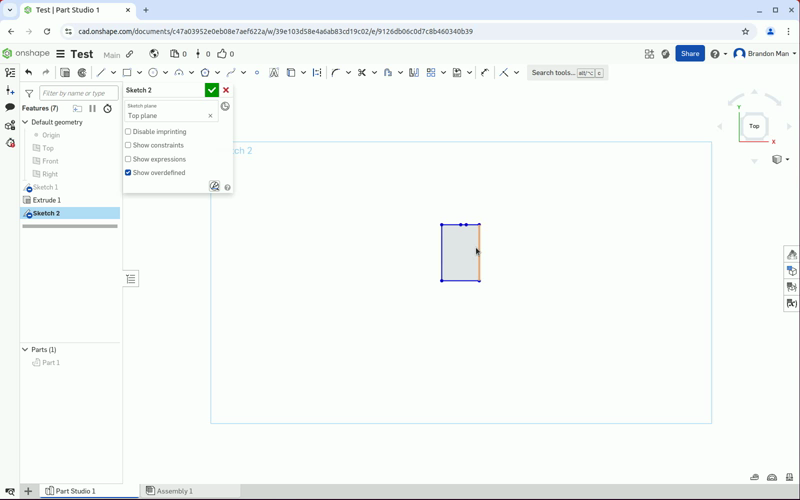
click(476, 247)
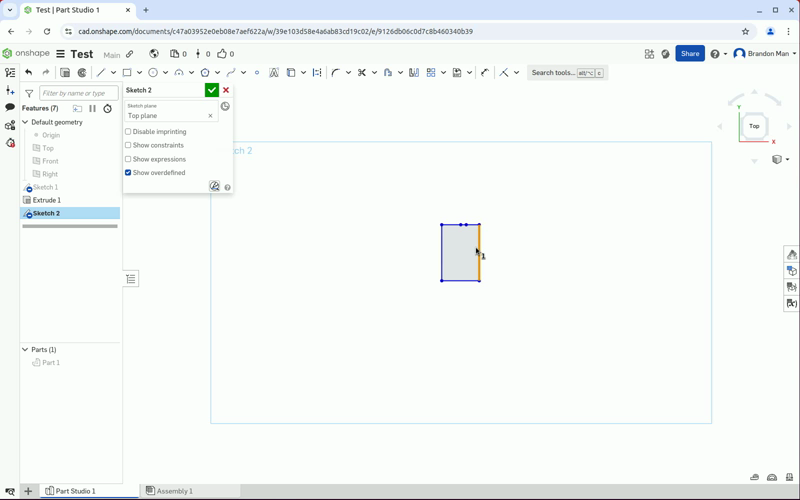
mouse_move(73, 352)
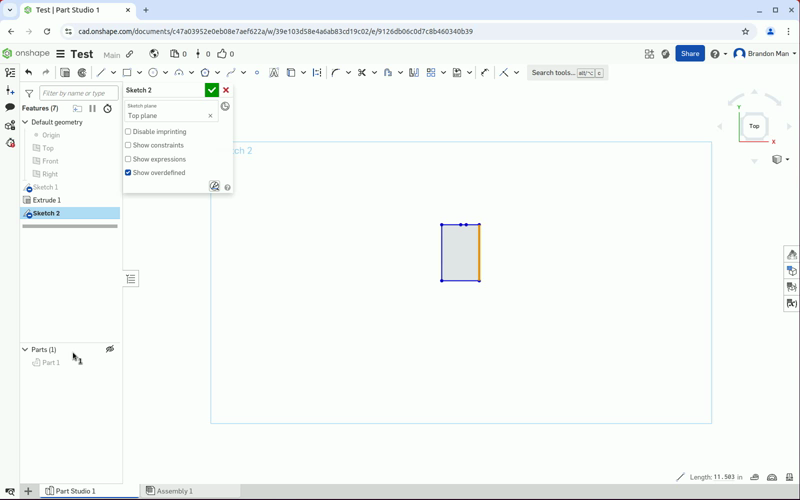
key(shift+y)
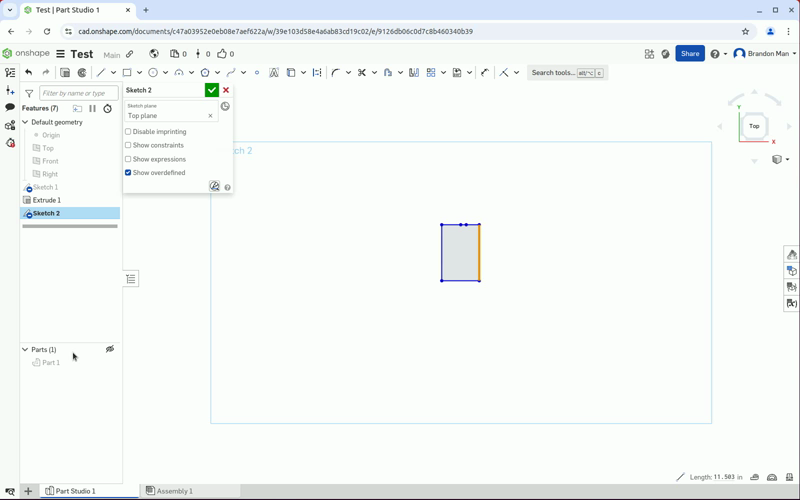
key(shift+e)
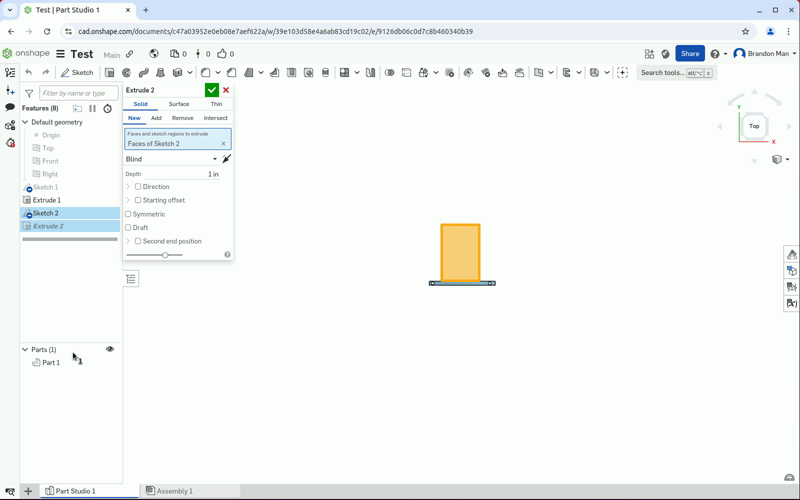
mouse_move(143, 106)
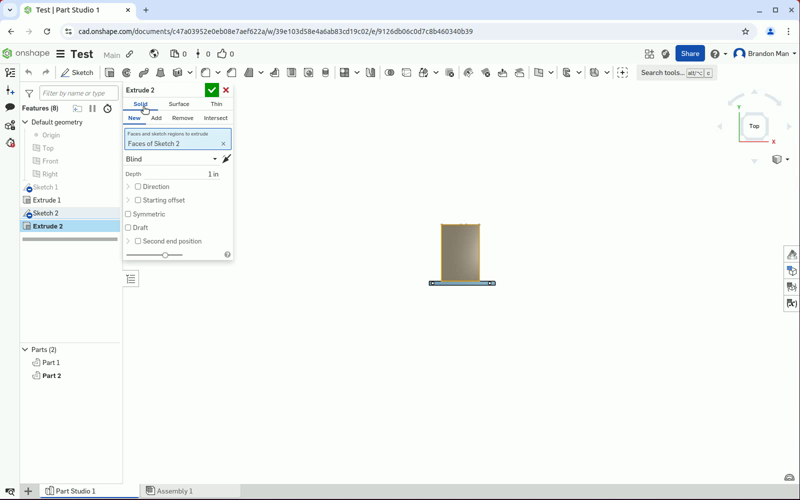
click(143, 106)
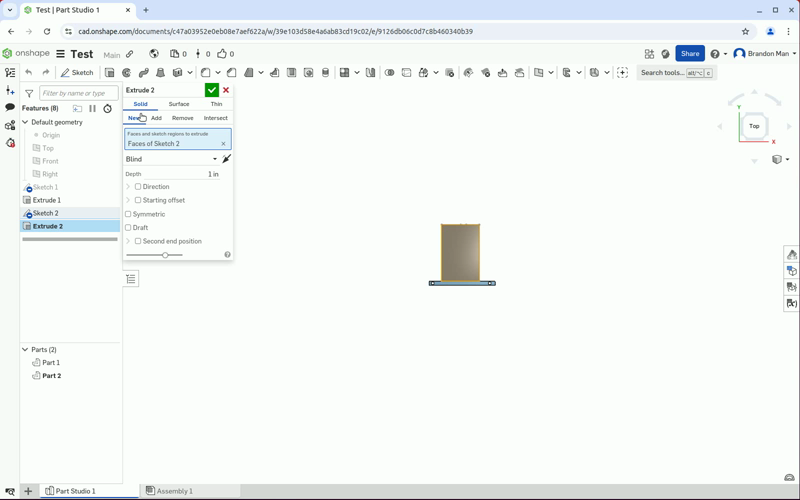
mouse_move(137, 120)
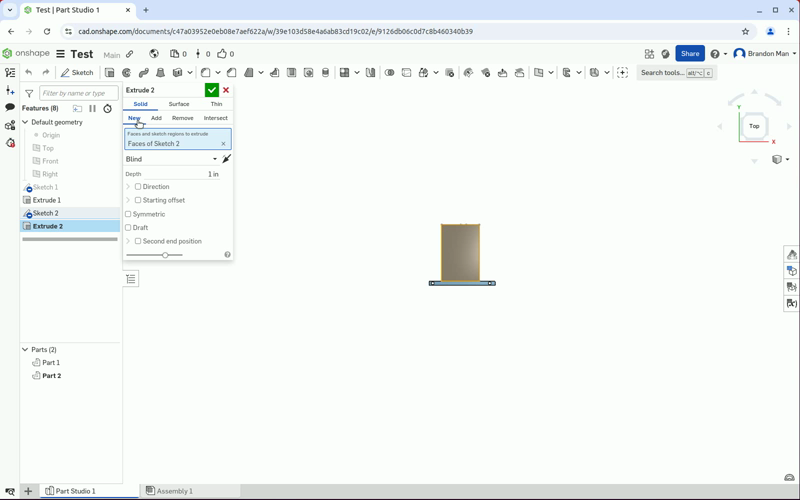
click(137, 120)
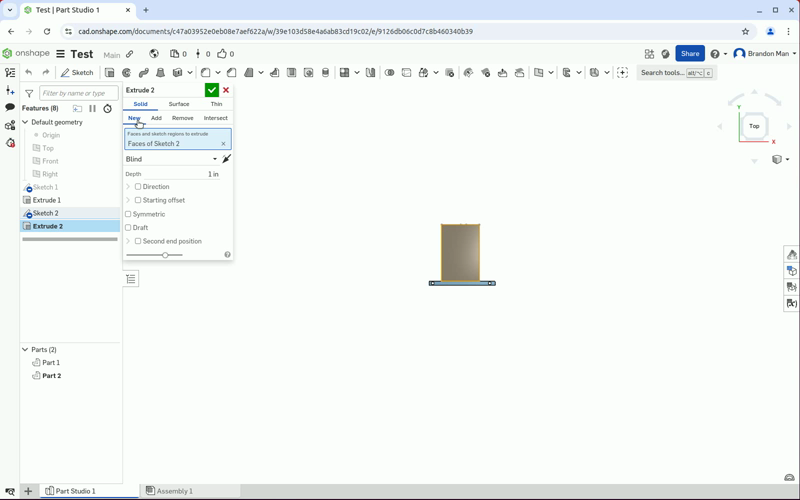
key(tab, 4)
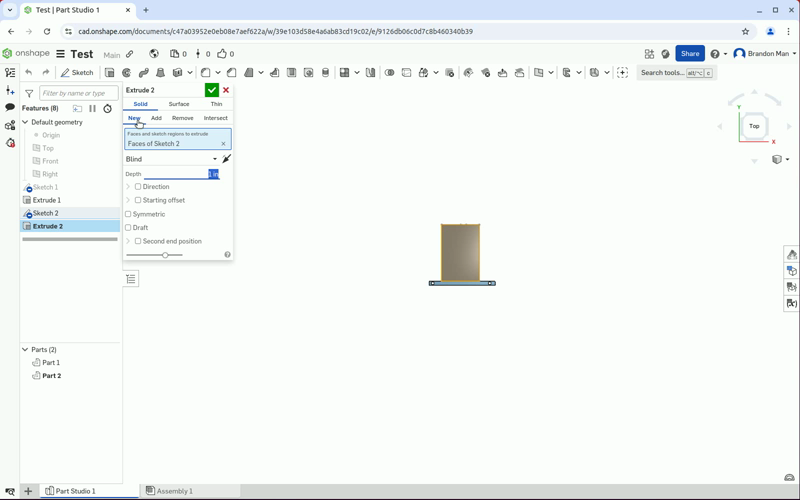
text(0.722)
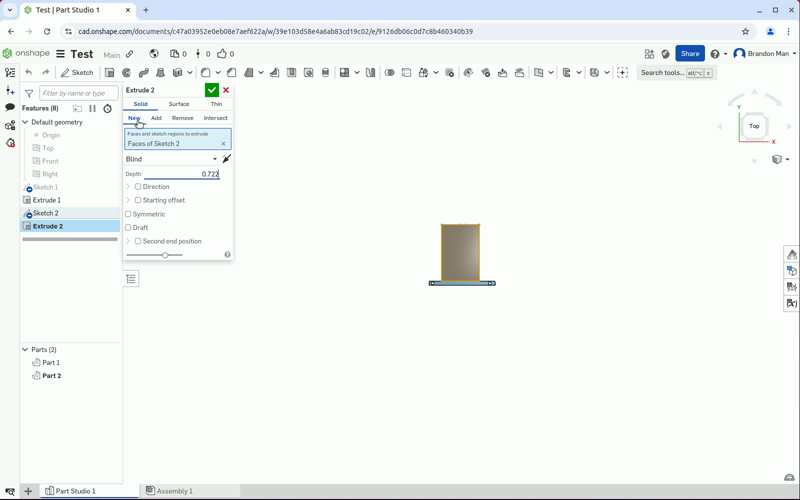
key(enter)
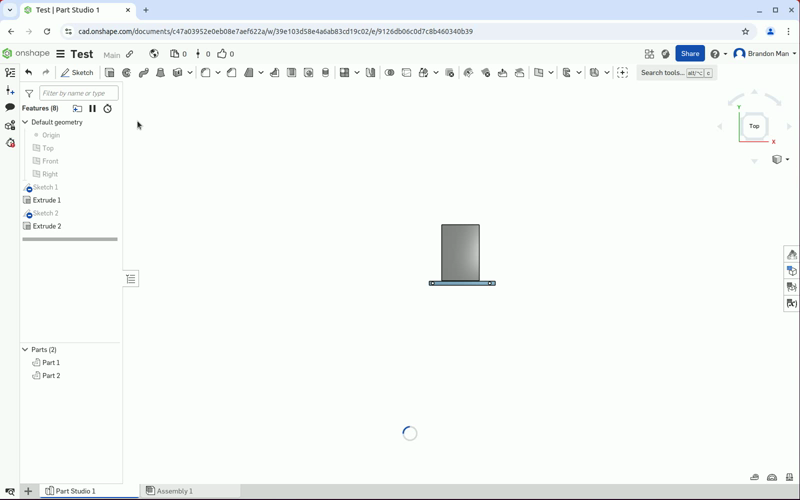
key(shift+h)
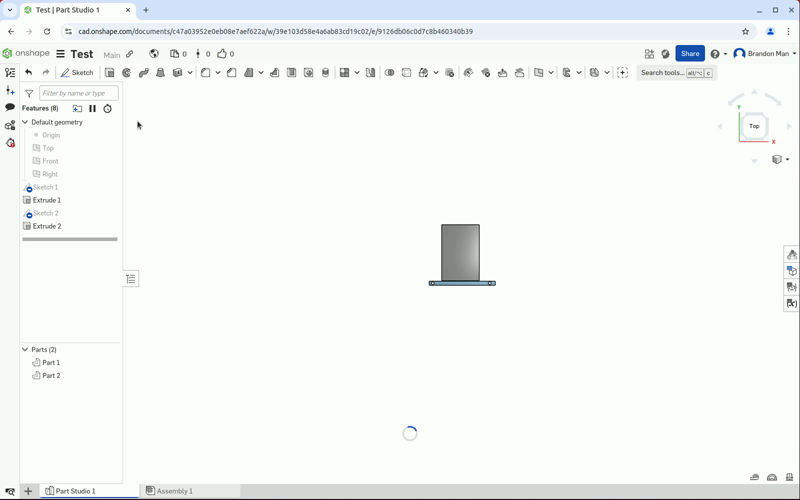
key(shift+h)
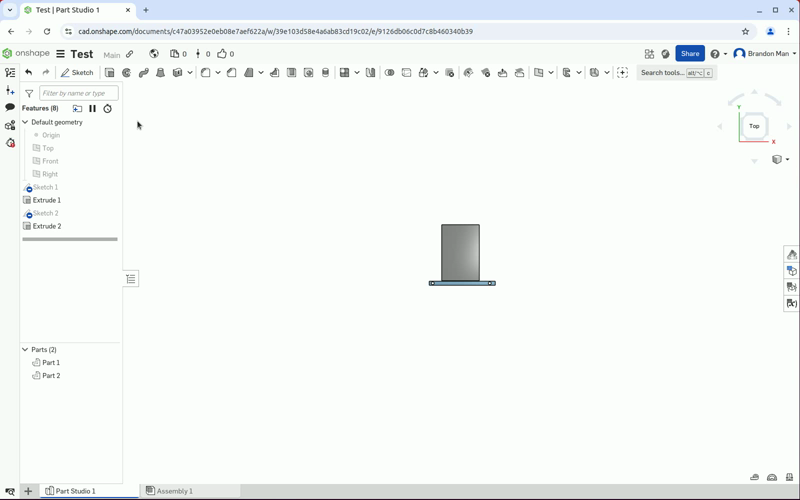
mouse_move(73, 189)
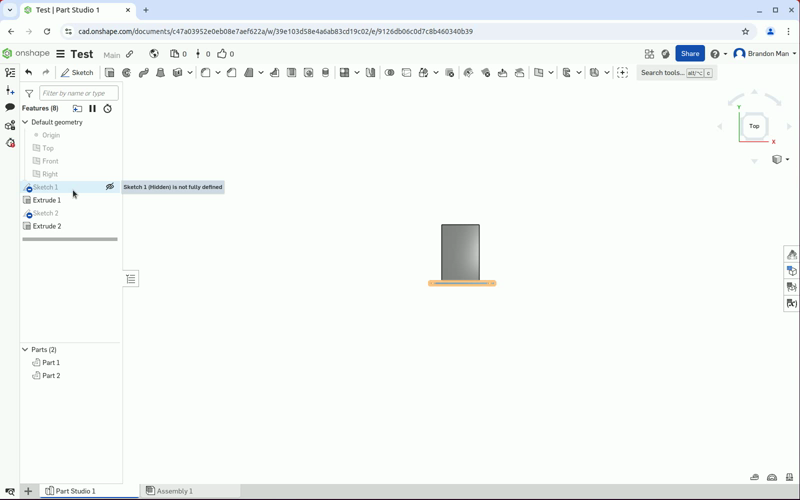
click(73, 189)
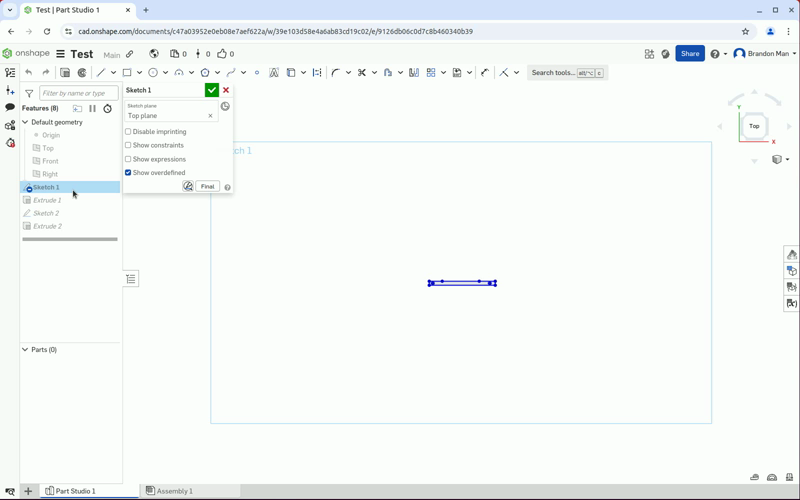
mouse_move(229, 92)
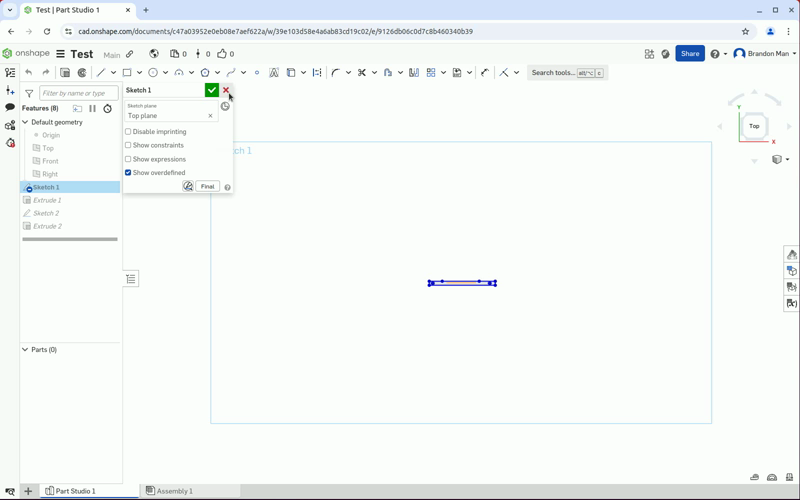
click(229, 92)
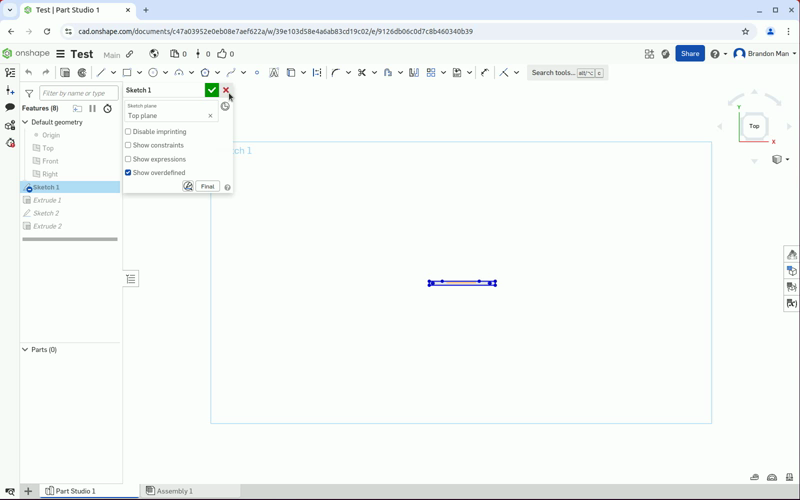
key(shift+s)
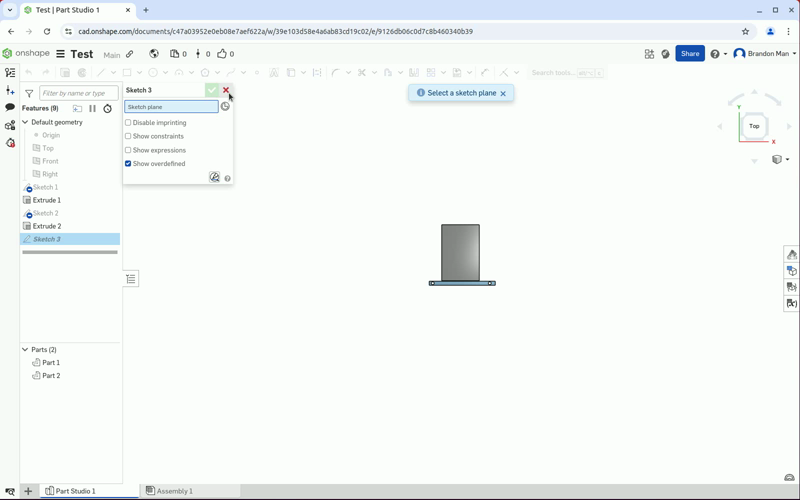
mouse_move(73, 150)
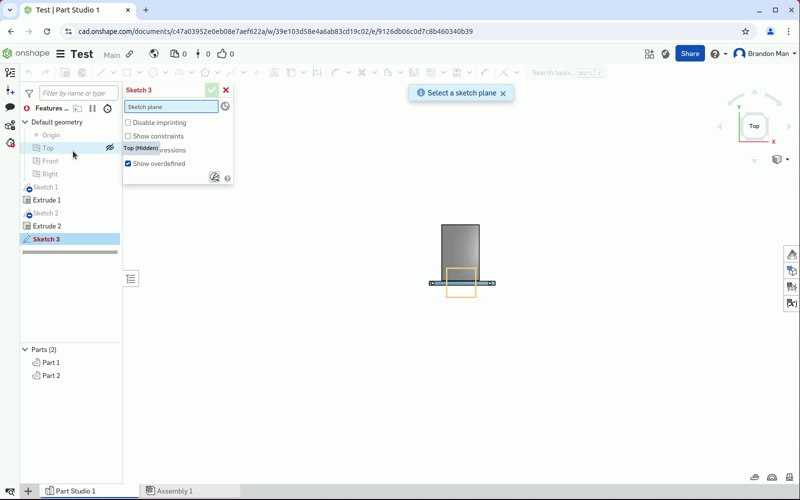
click(73, 150)
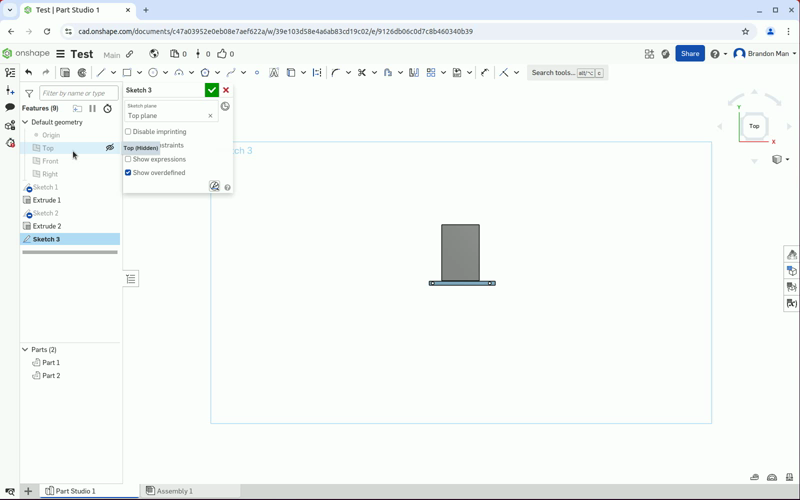
mouse_move(73, 352)
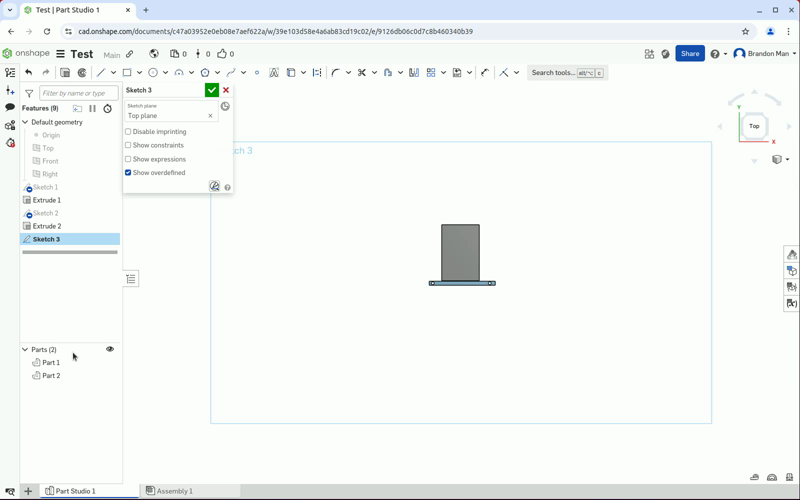
key(y)
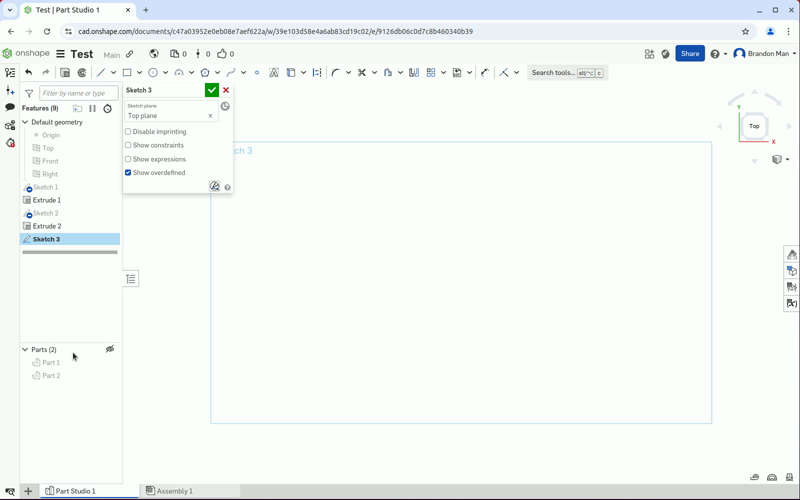
key(l)
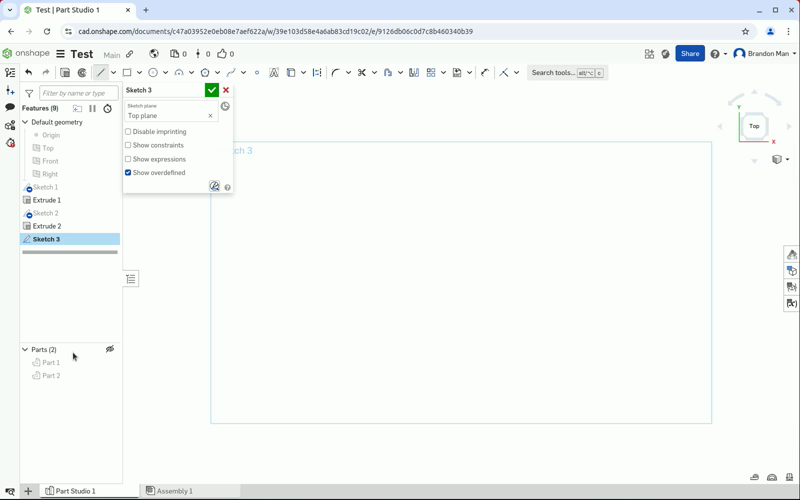
key_down(shift)
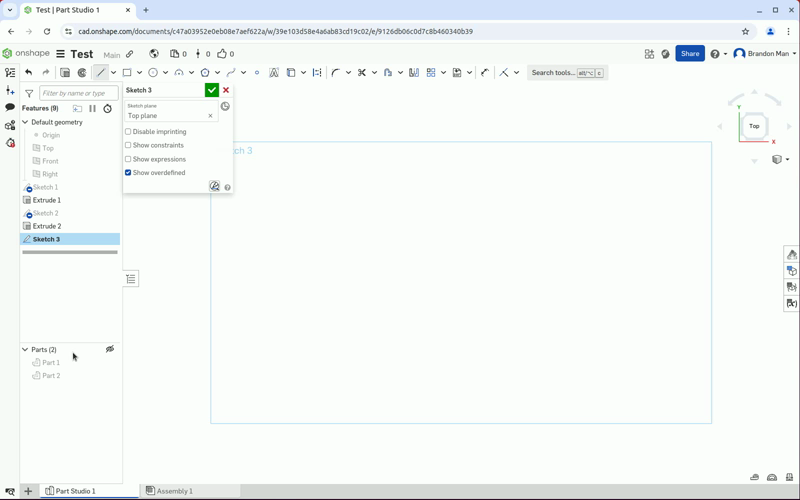
mouse_move(460, 225)
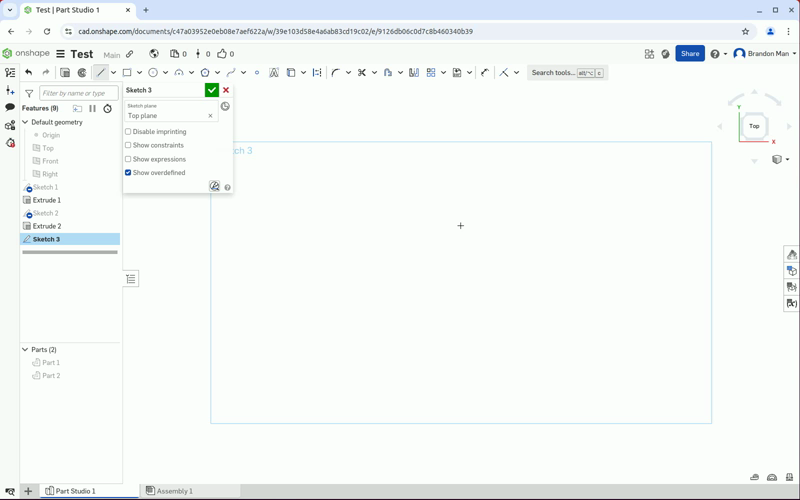
click(460, 225)
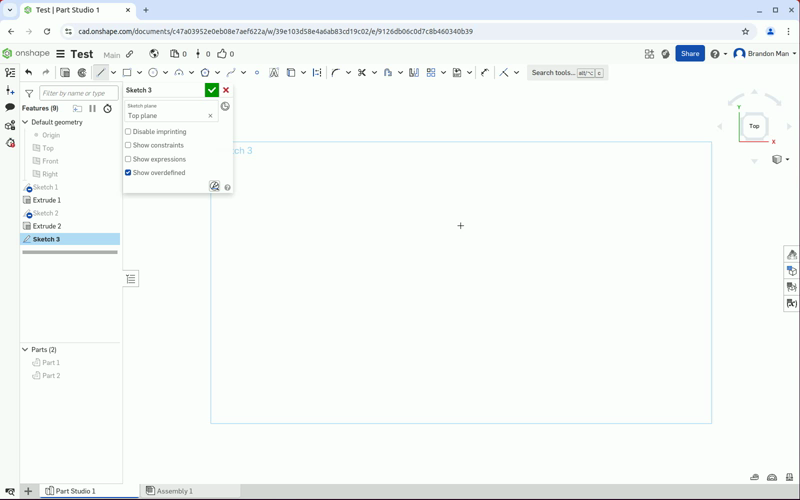
key_up(shift)
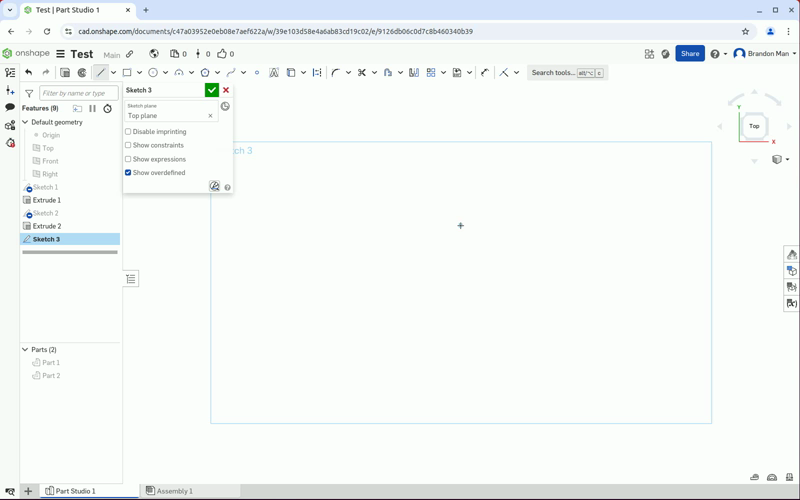
key_down(shift)
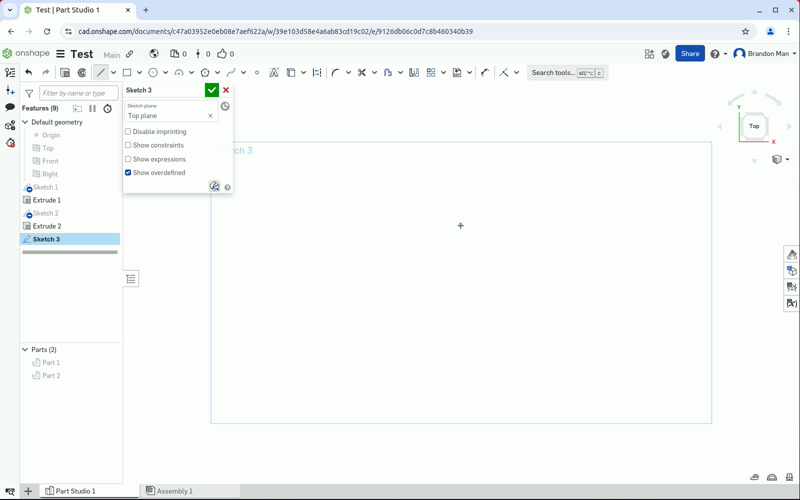
mouse_move(490, 225)
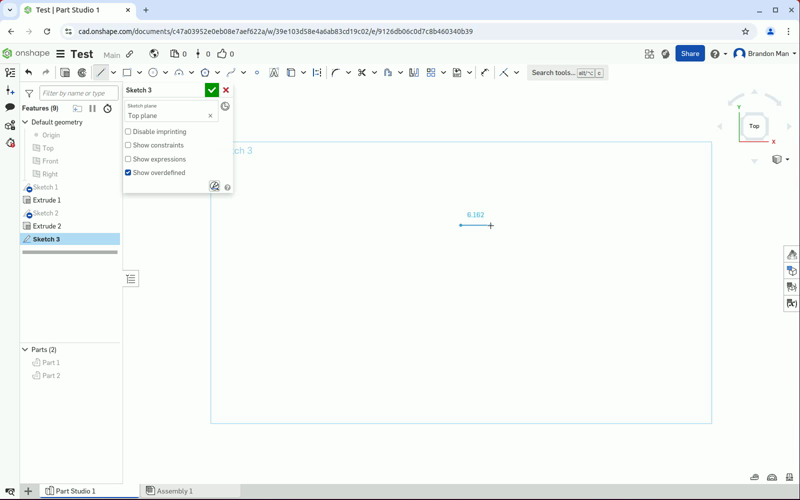
mouse_move(466, 225)
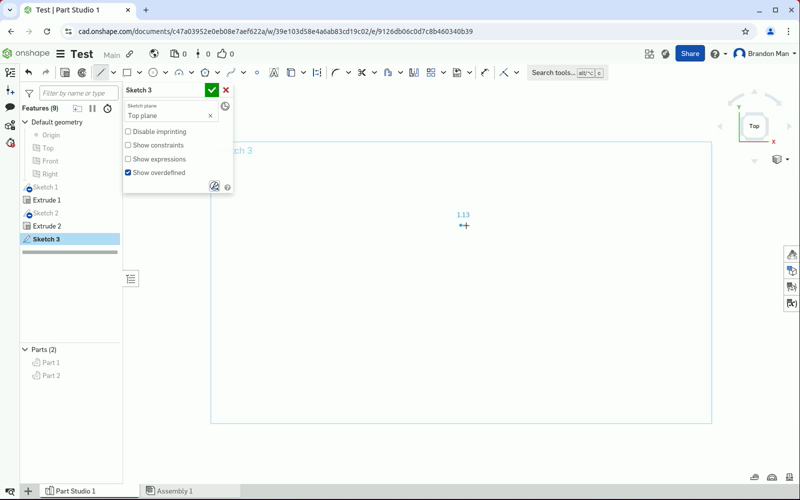
scroll(6)
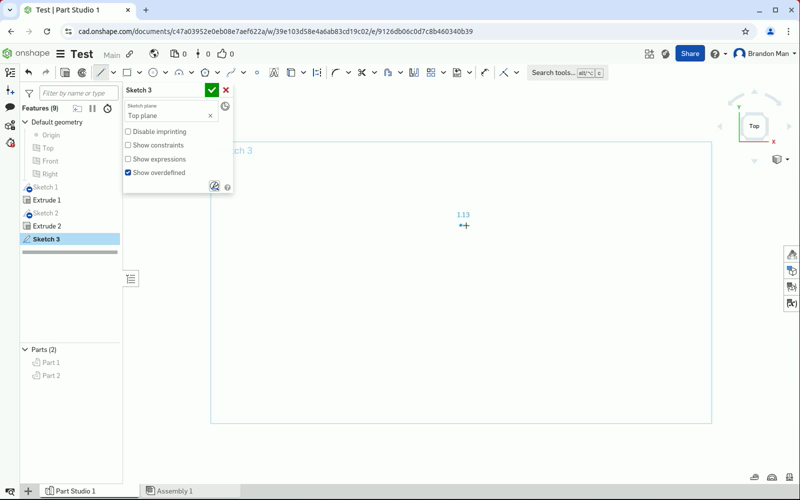
scroll(6)
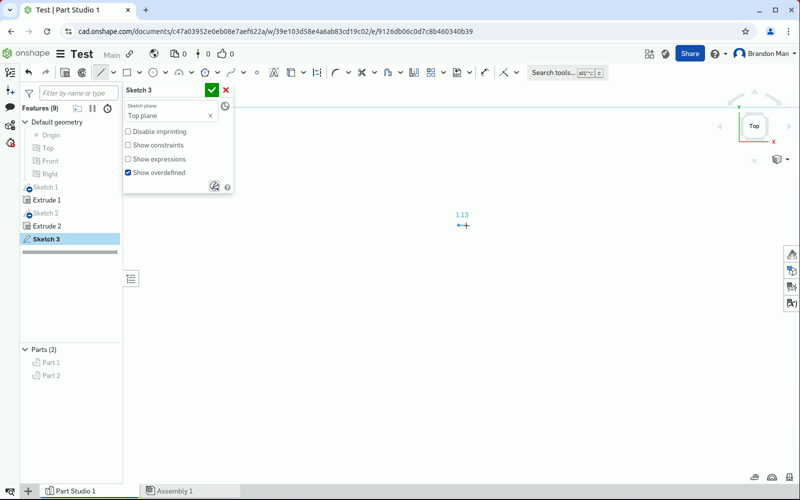
scroll(6)
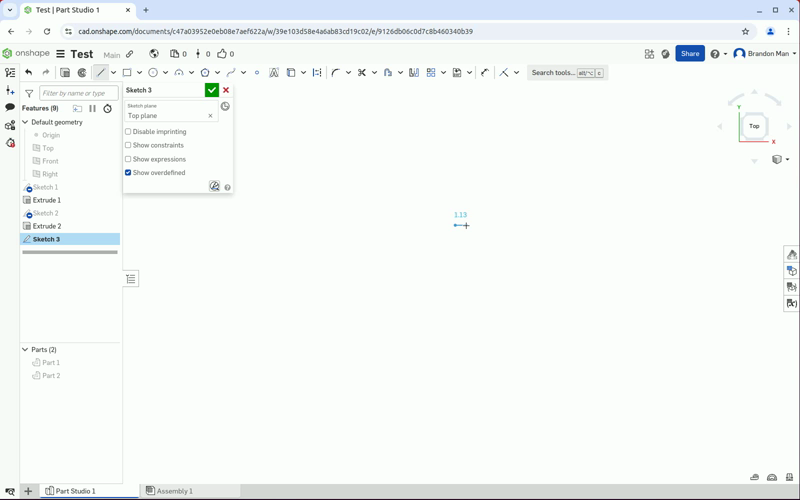
scroll(6)
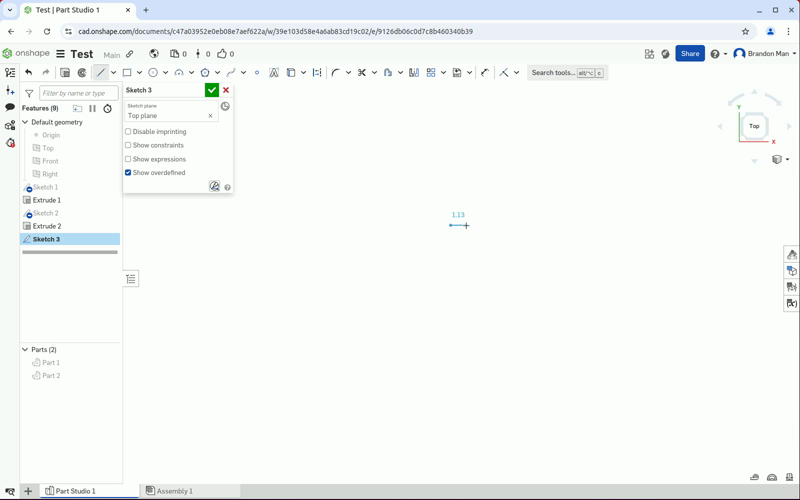
scroll(6)
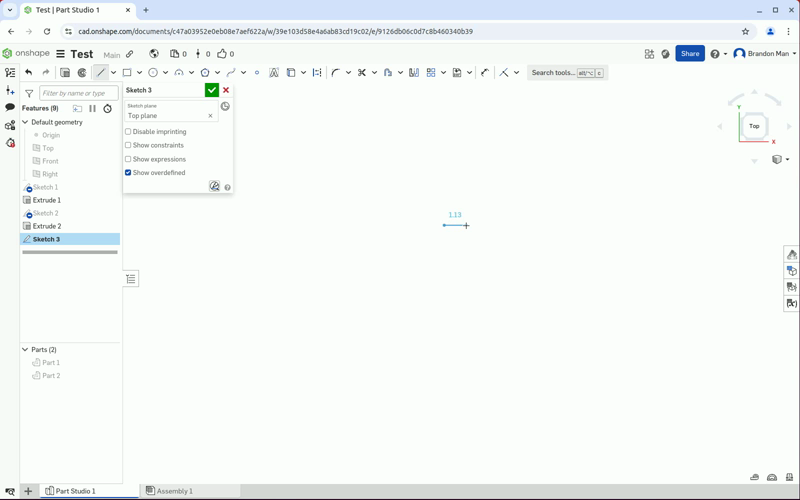
scroll(6)
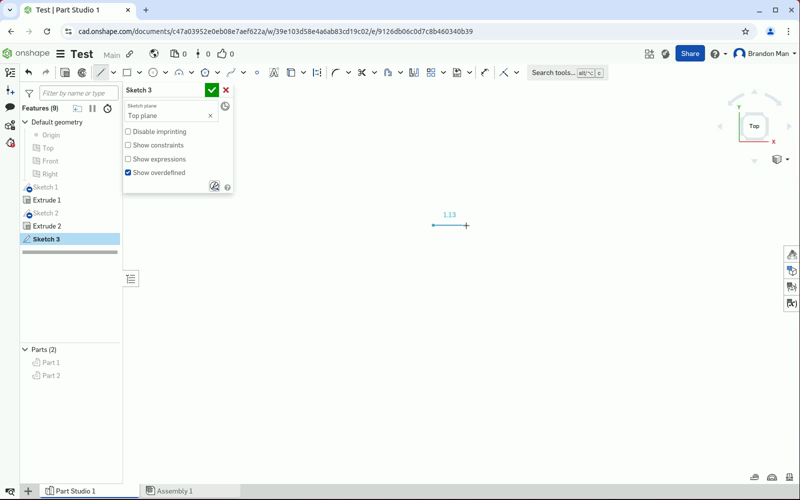
scroll(6)
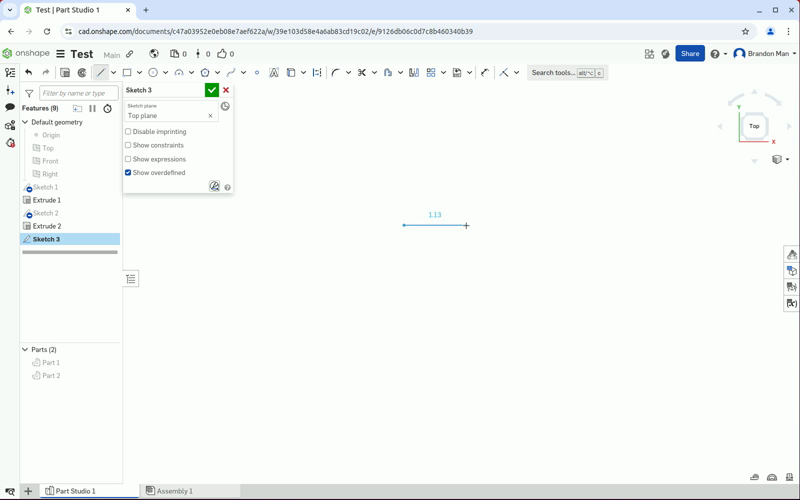
click(466, 225)
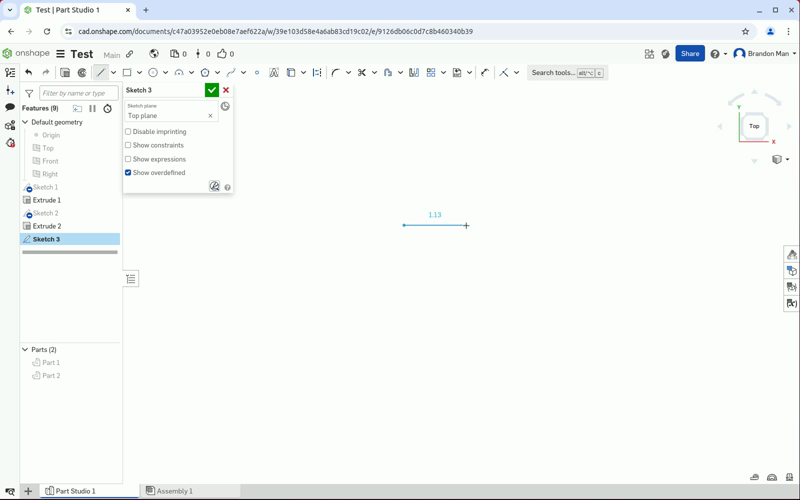
scroll(-6)
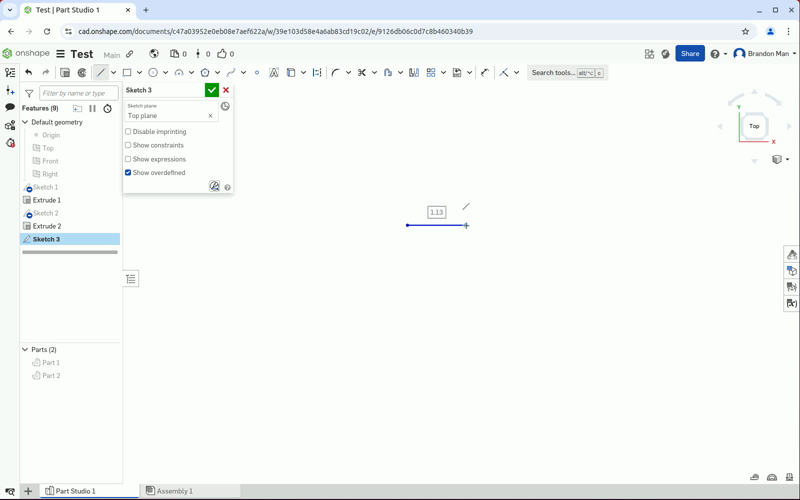
scroll(-6)
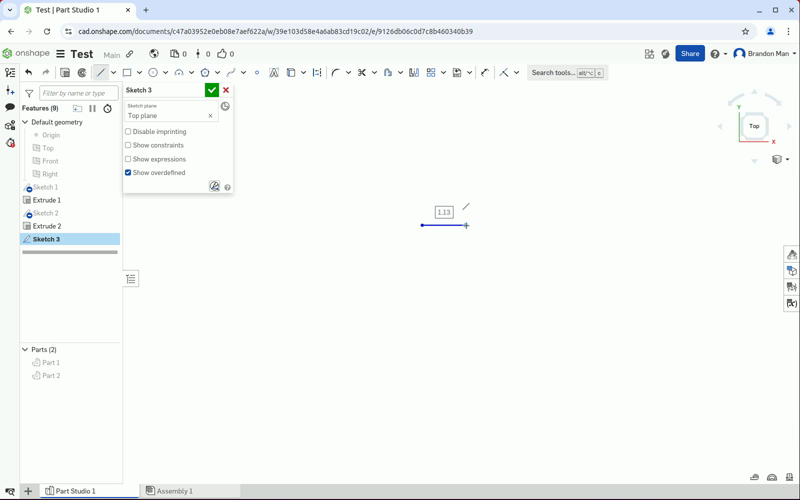
scroll(-6)
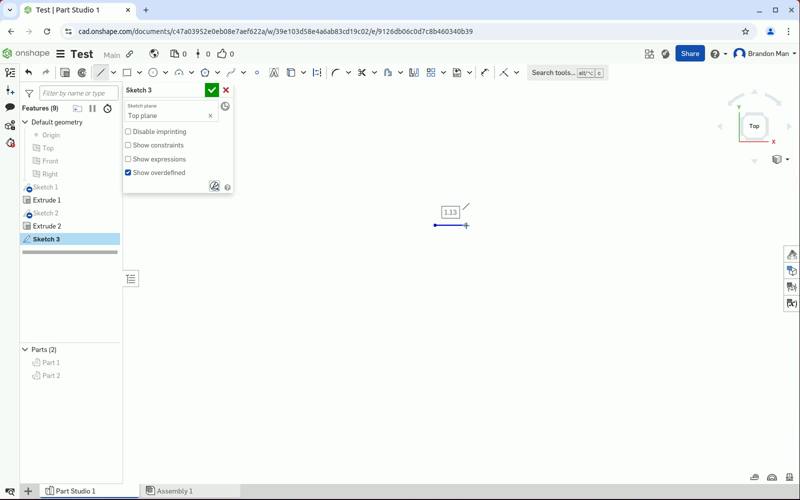
scroll(-6)
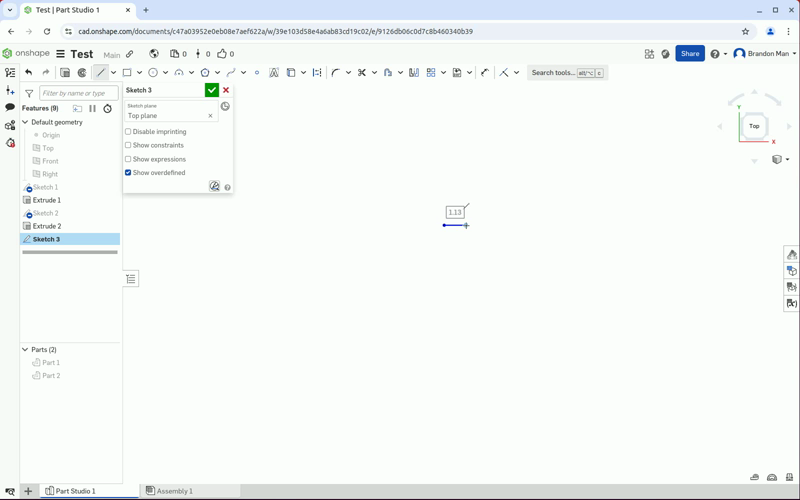
scroll(-6)
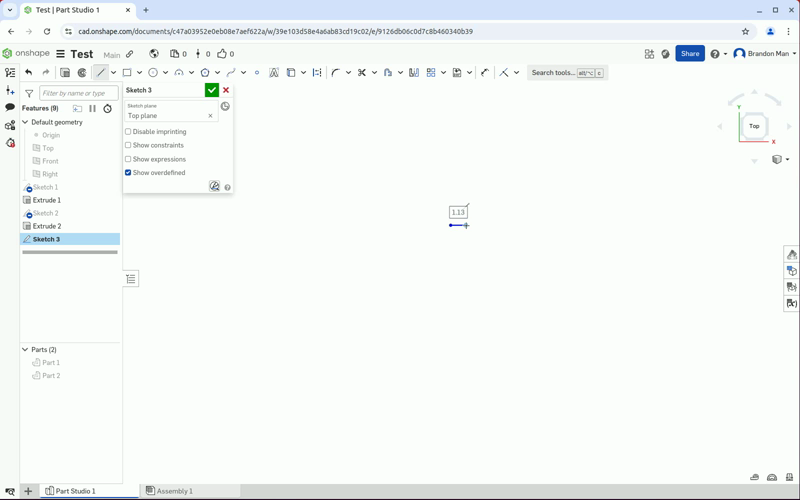
scroll(-6)
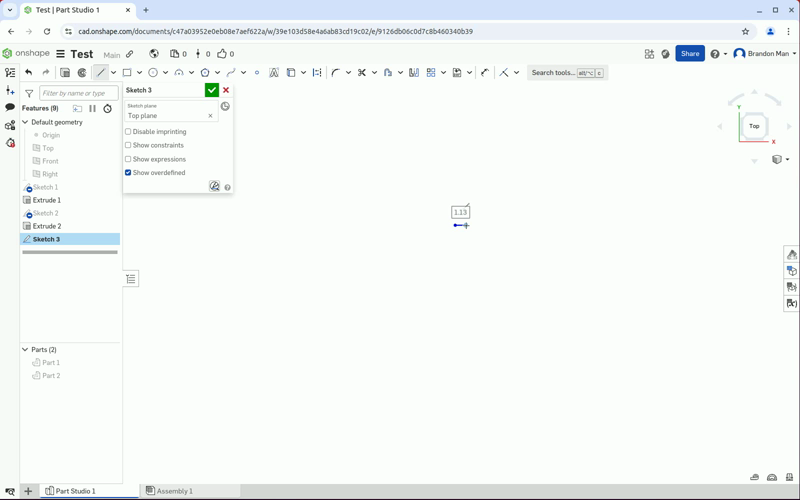
scroll(-6)
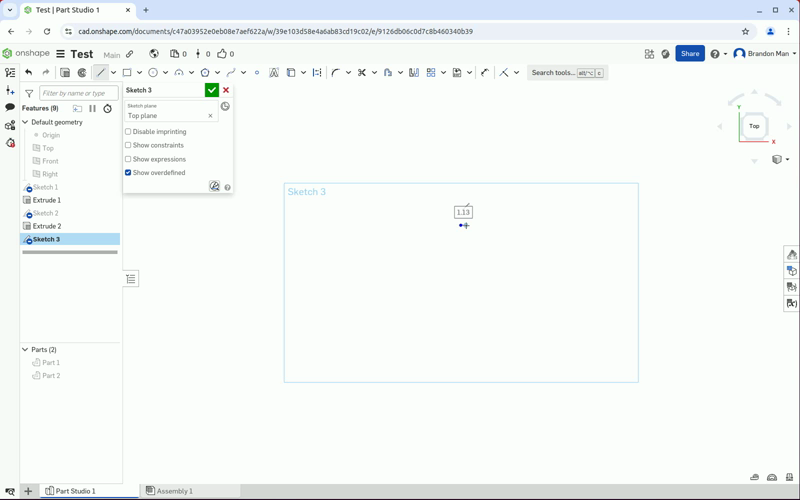
key_up(shift)
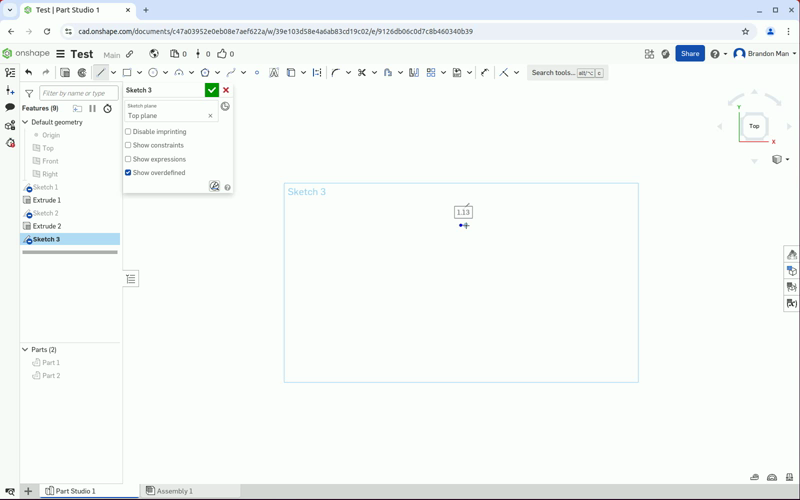
key_down(shift)
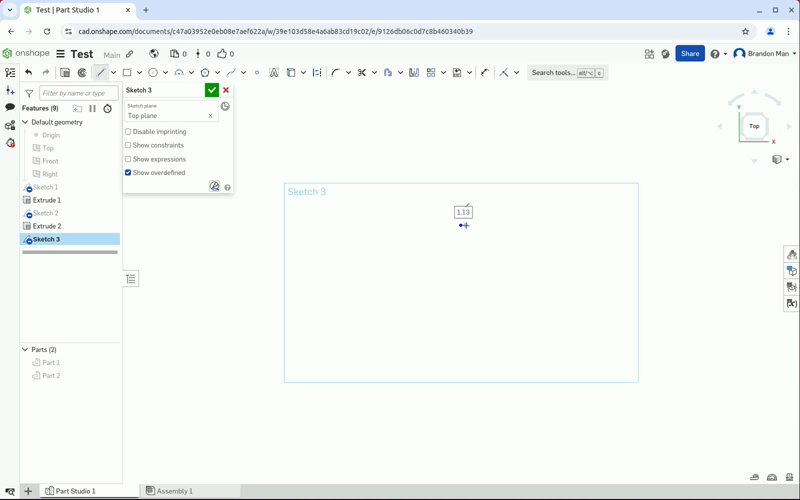
mouse_move(496, 225)
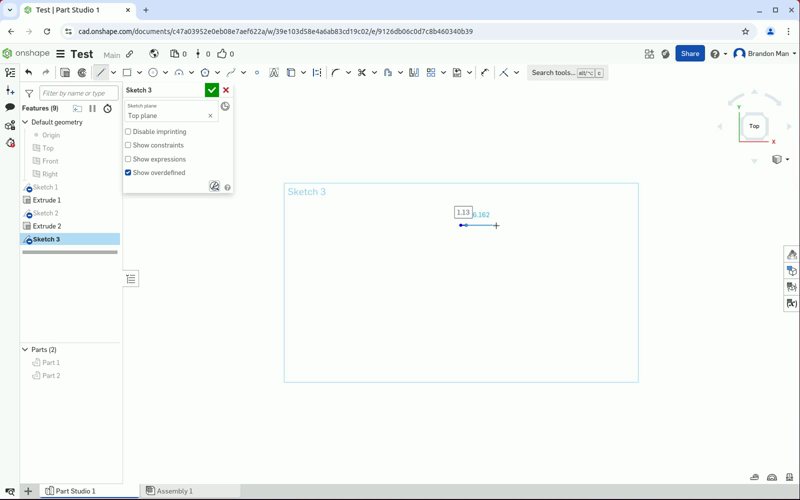
mouse_move(466, 190)
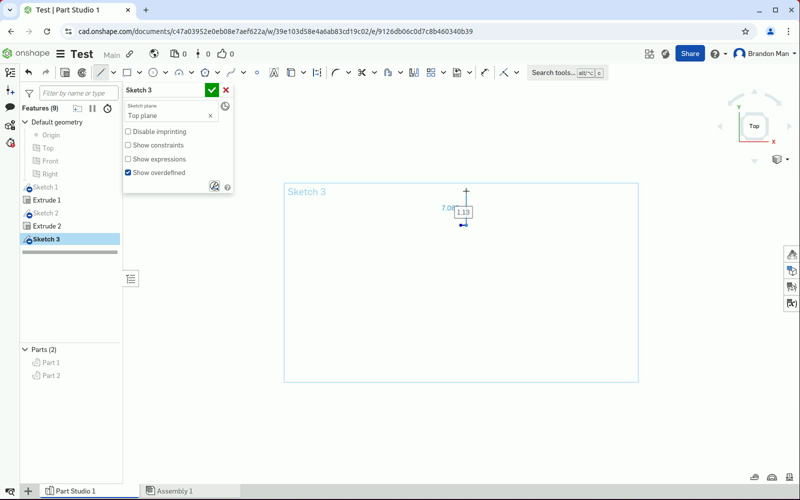
click(466, 190)
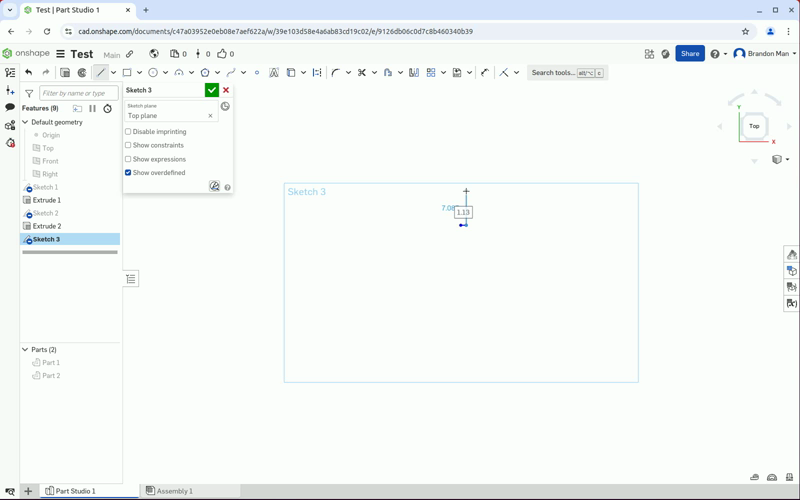
key_up(shift)
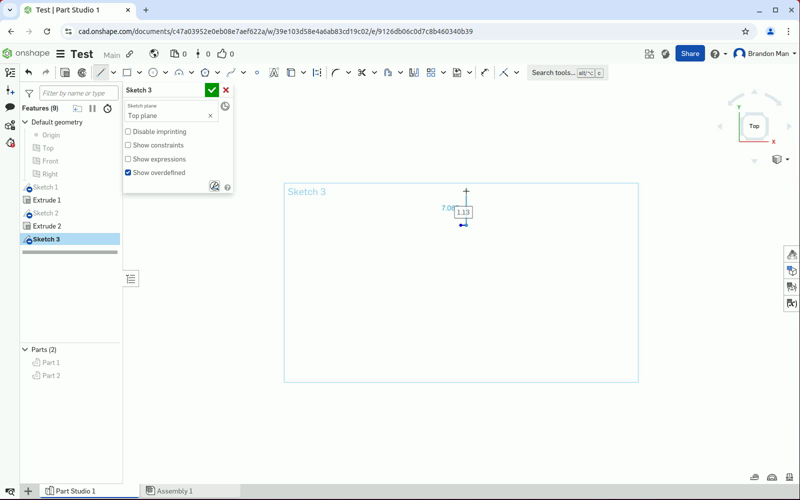
key_down(shift)
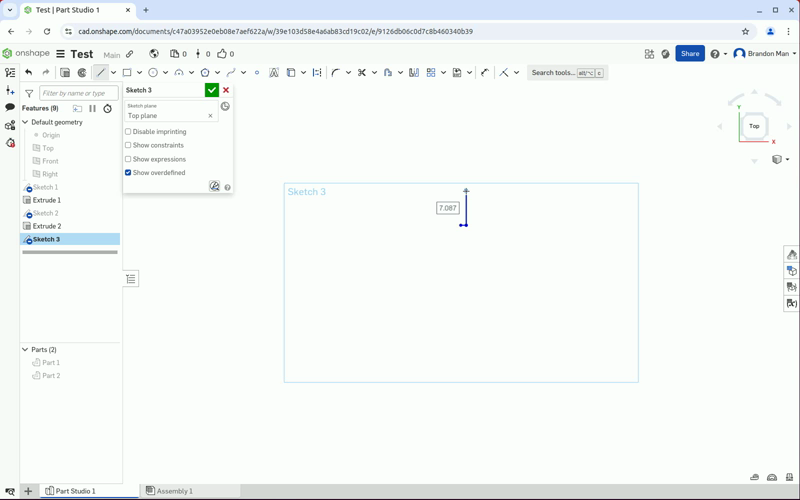
mouse_move(496, 190)
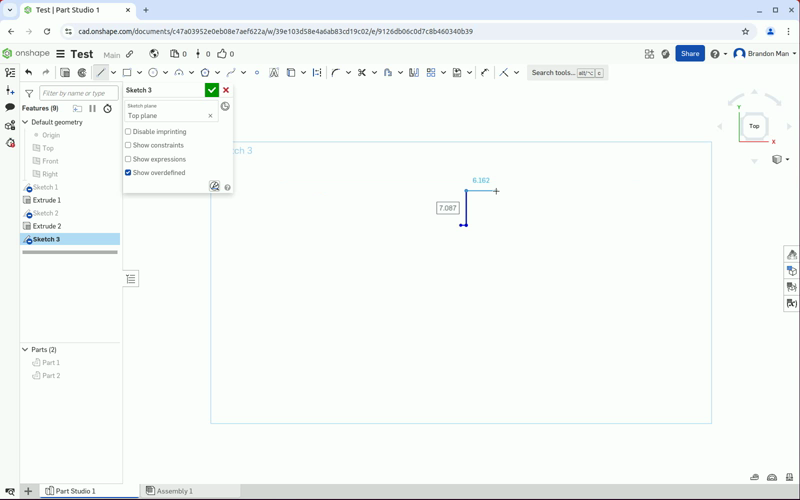
mouse_move(460, 190)
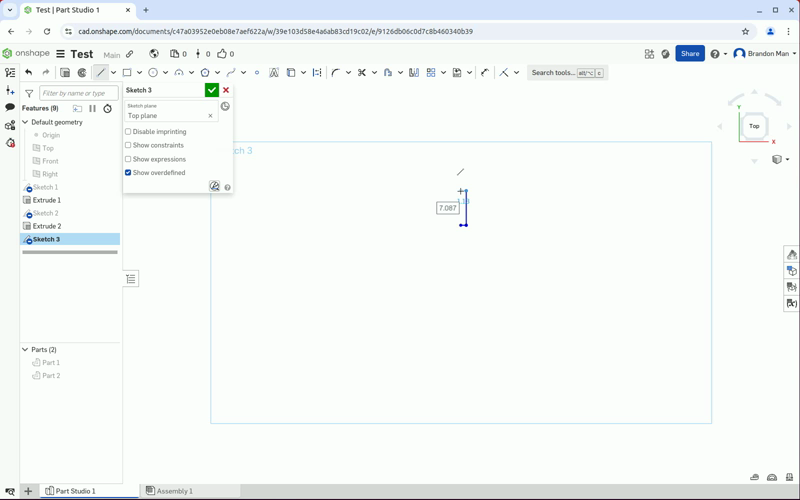
scroll(6)
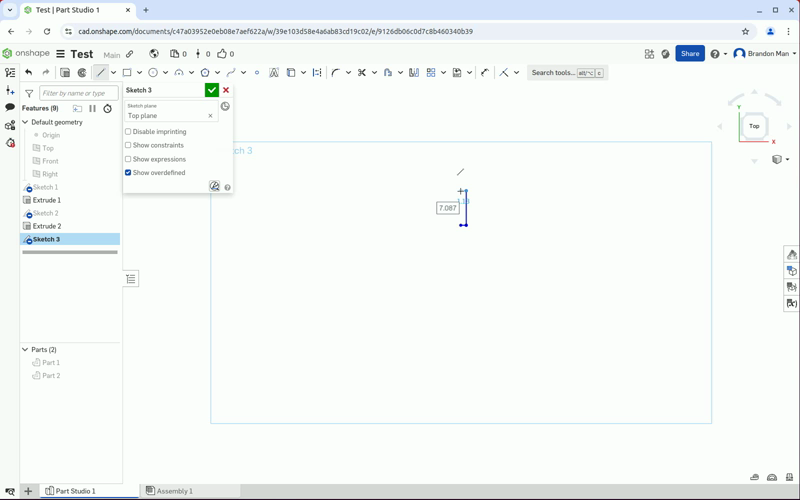
scroll(6)
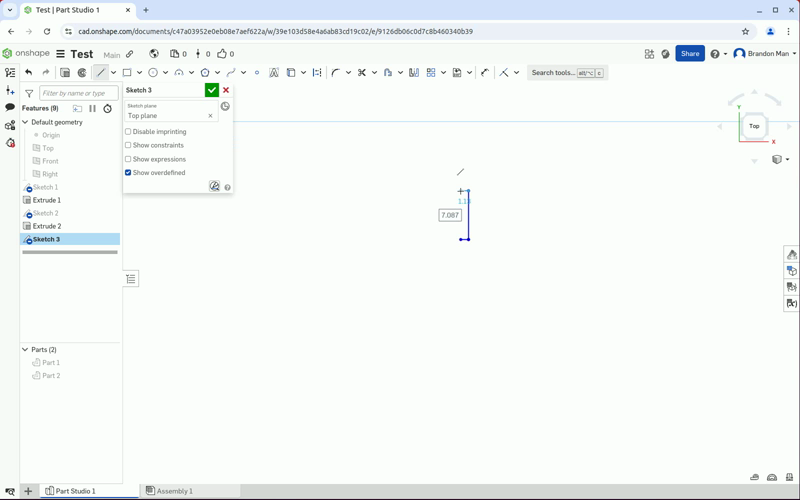
scroll(6)
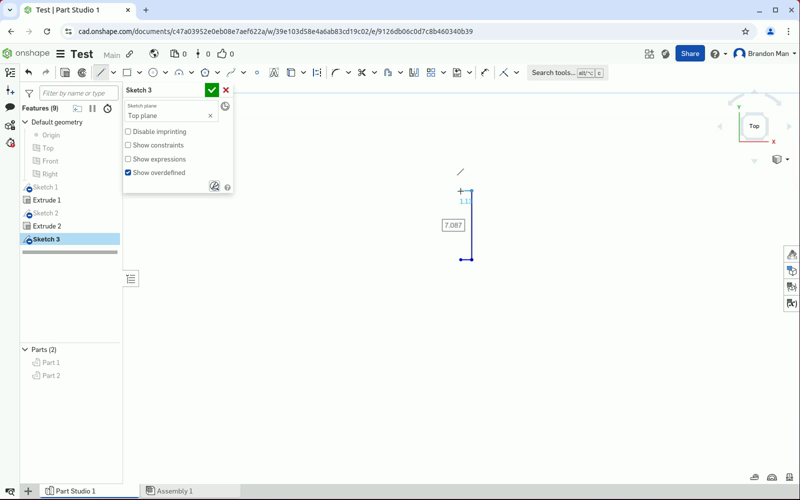
scroll(6)
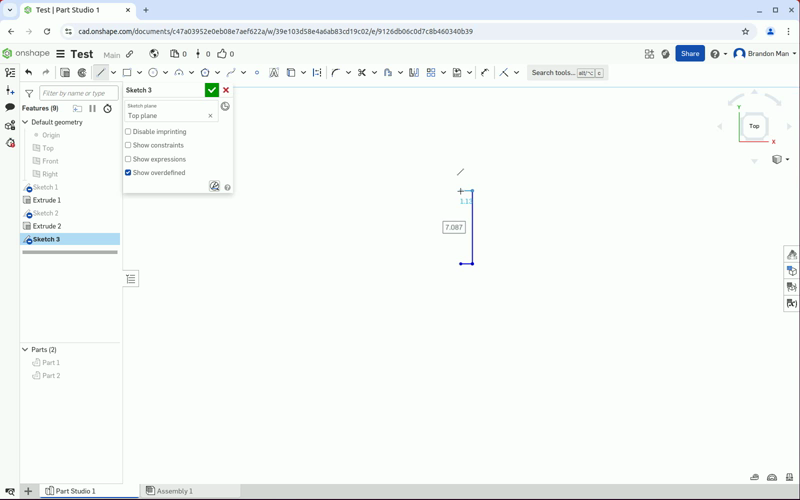
scroll(6)
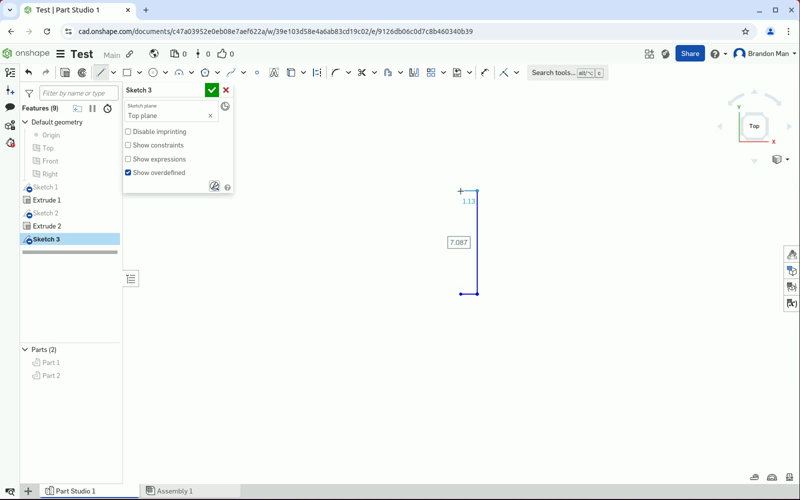
scroll(6)
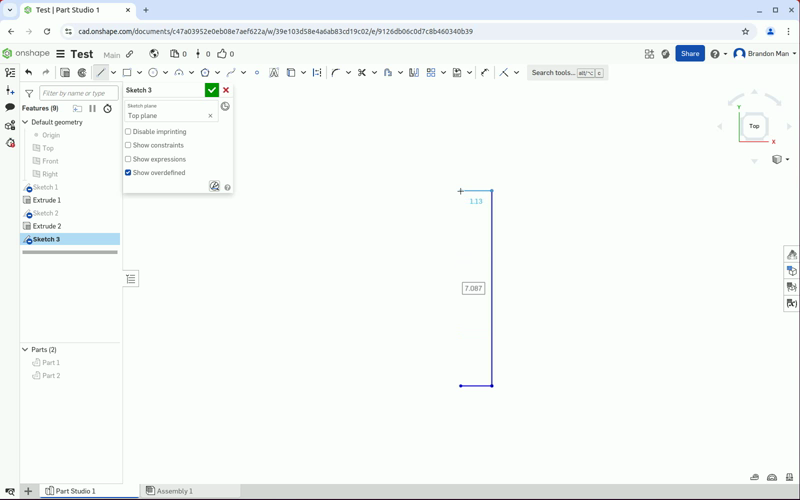
scroll(6)
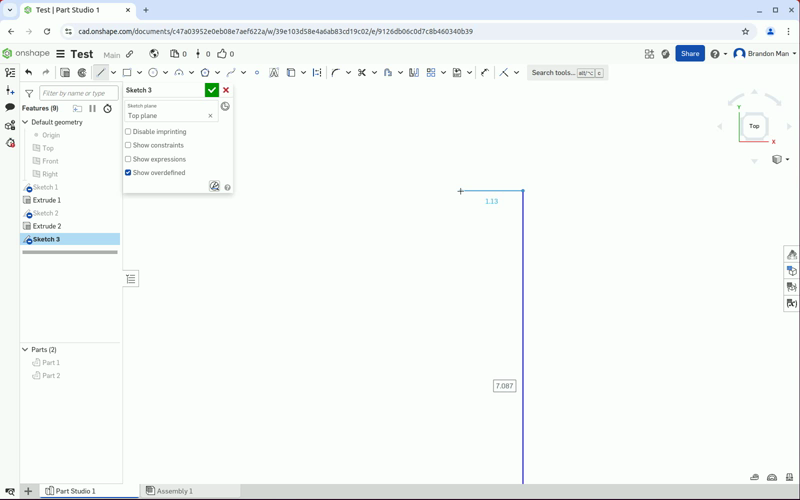
click(460, 190)
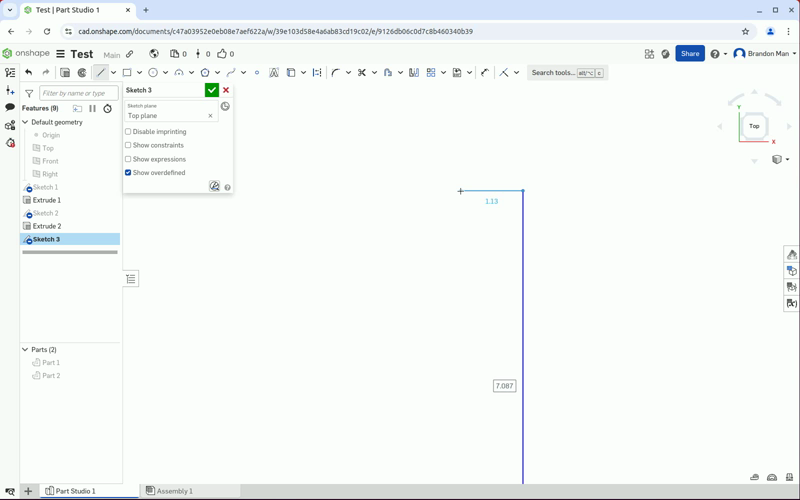
scroll(-6)
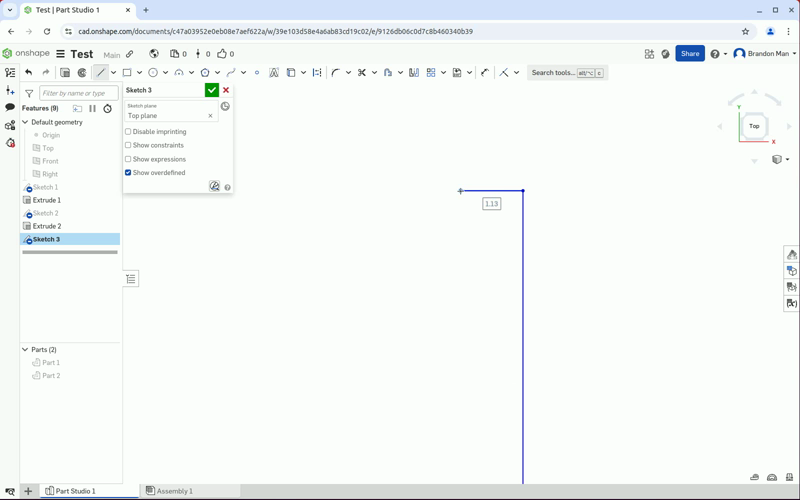
scroll(-6)
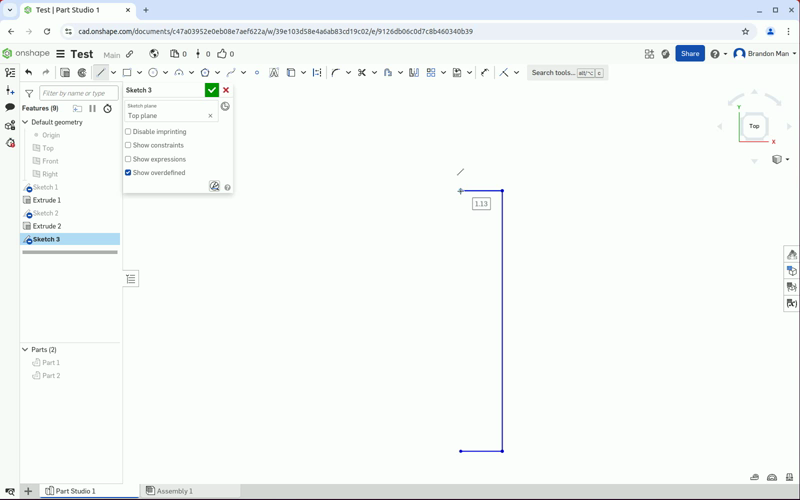
scroll(-6)
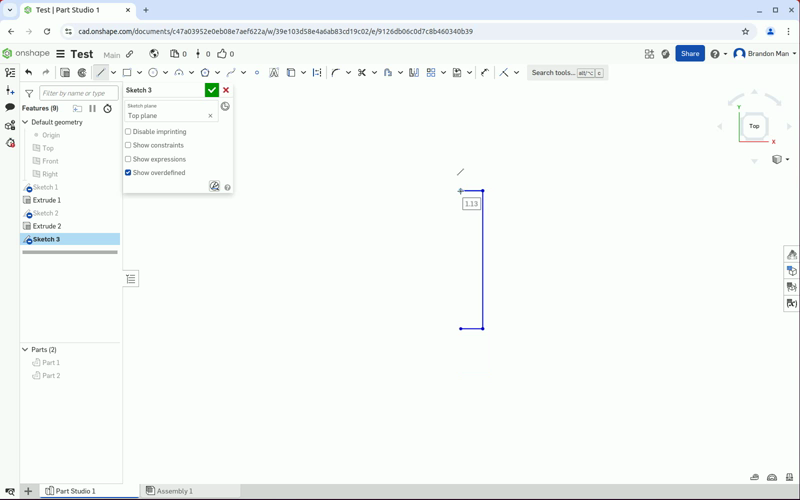
scroll(-6)
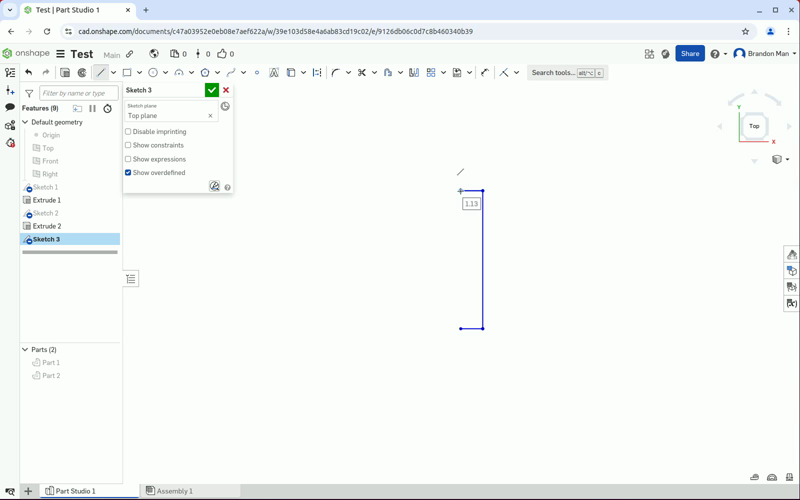
scroll(-6)
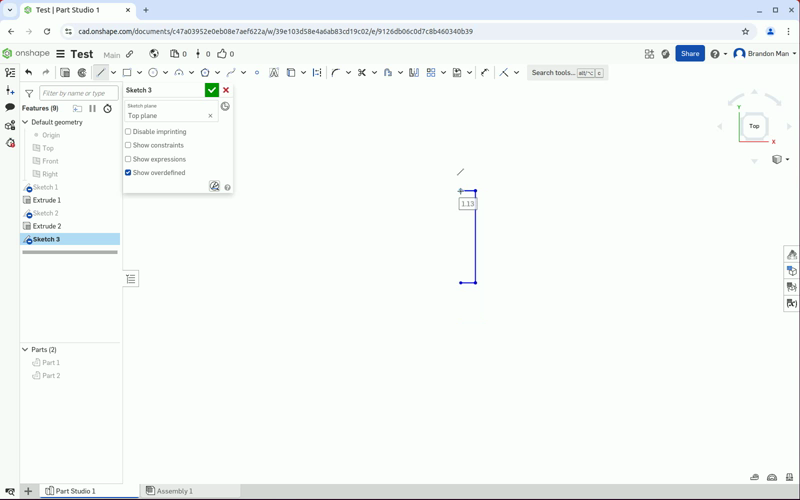
scroll(-6)
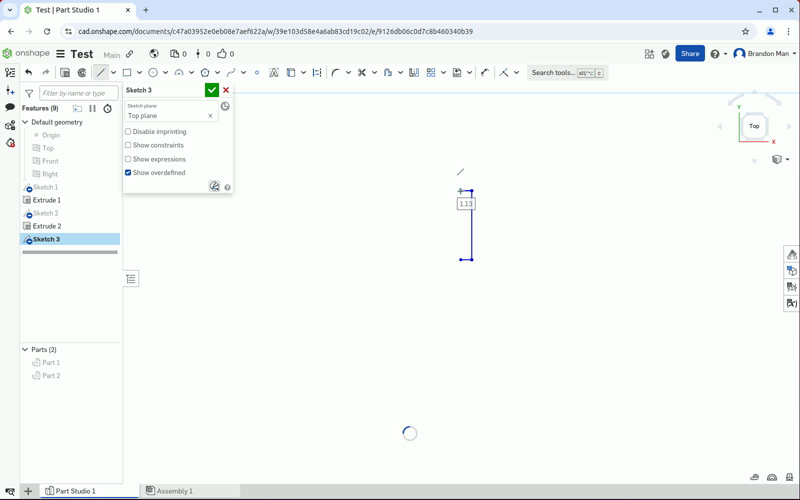
scroll(-6)
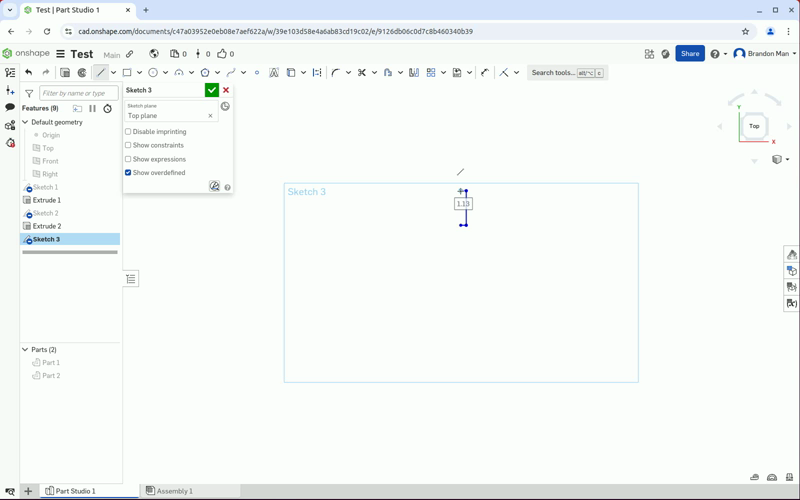
key_up(shift)
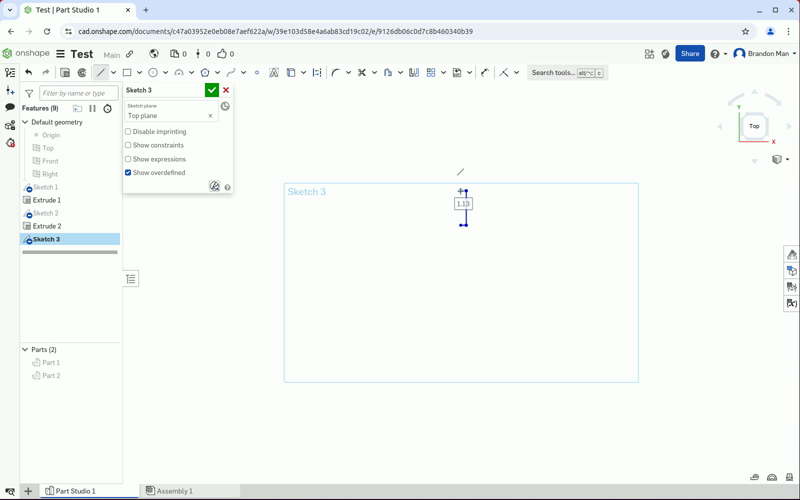
key_down(shift)
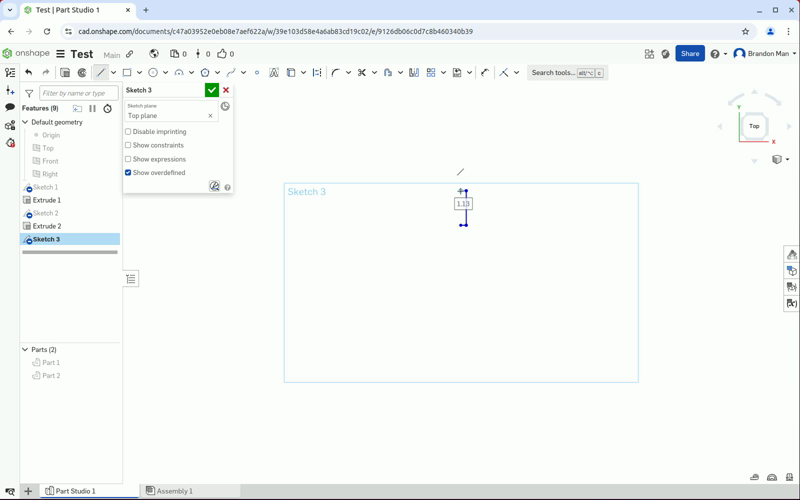
mouse_move(490, 190)
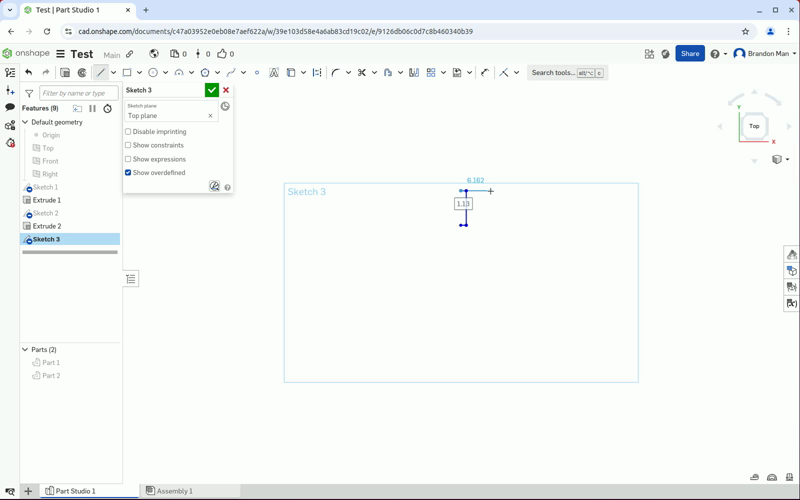
mouse_move(460, 214)
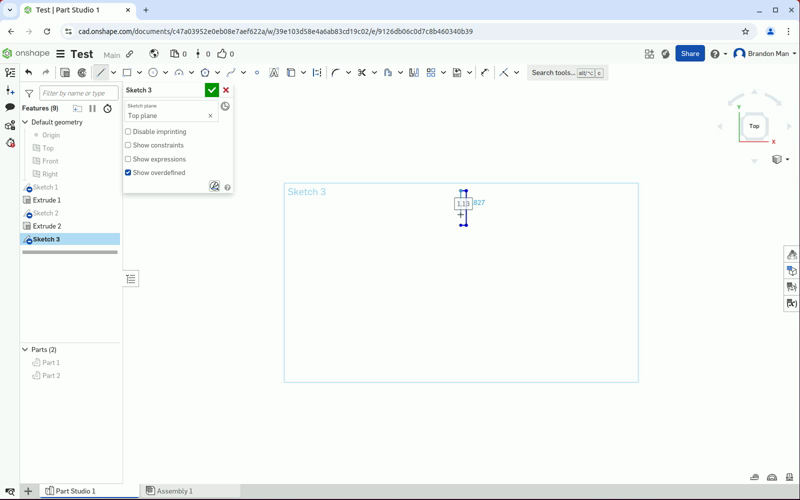
click(460, 214)
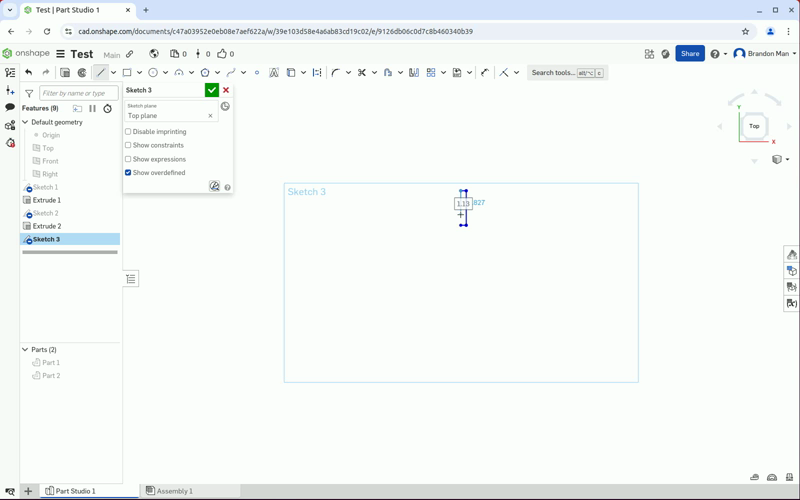
key_up(shift)
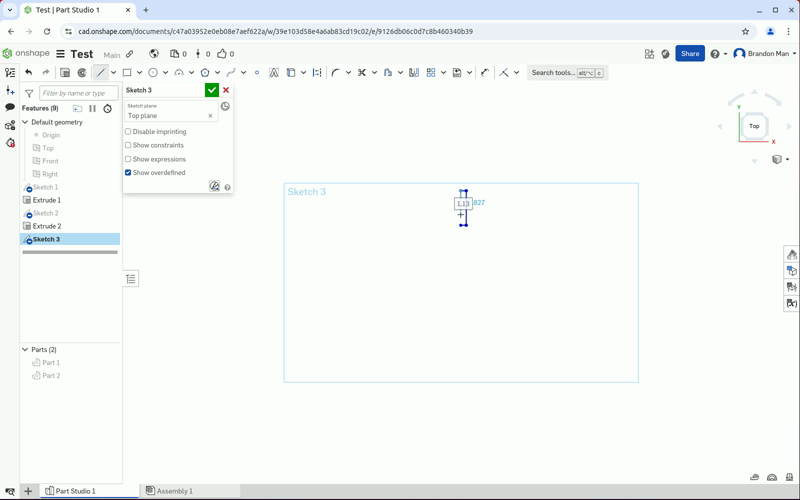
key_down(shift)
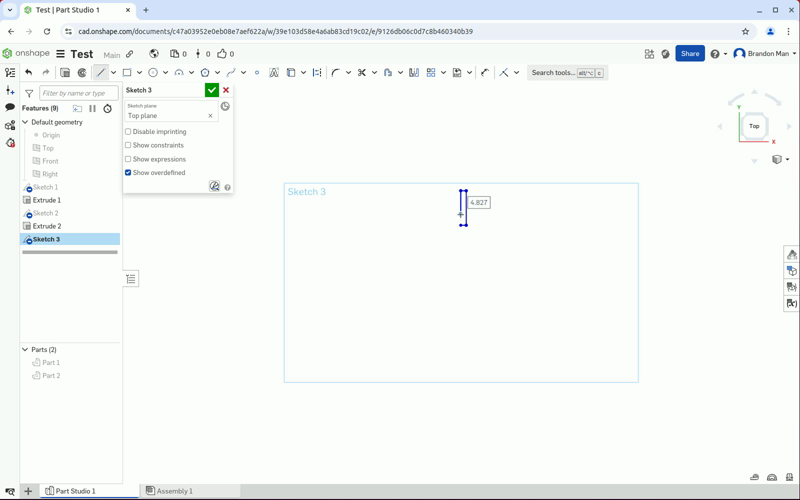
mouse_move(490, 214)
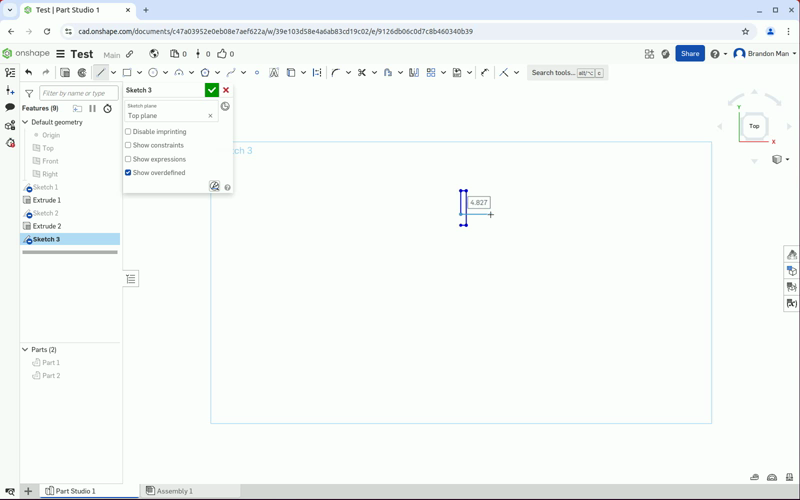
mouse_move(460, 217)
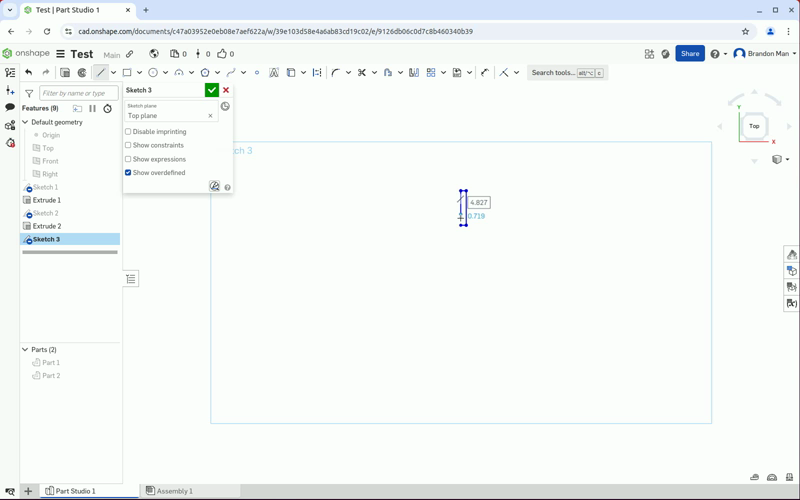
scroll(6)
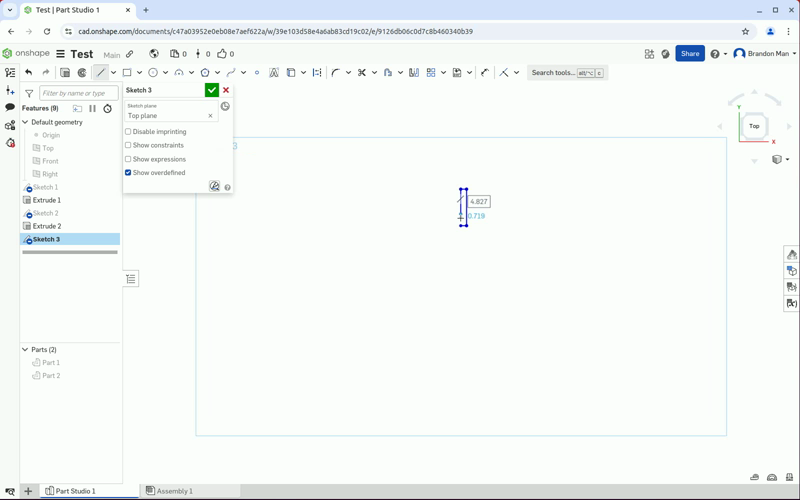
scroll(6)
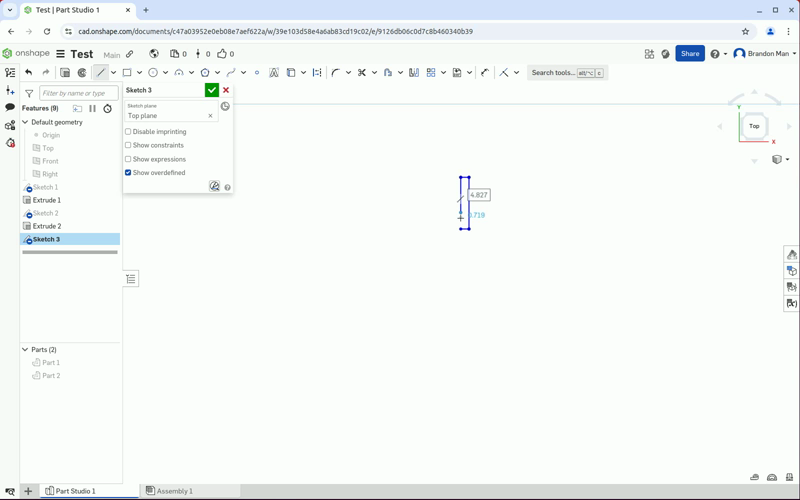
scroll(6)
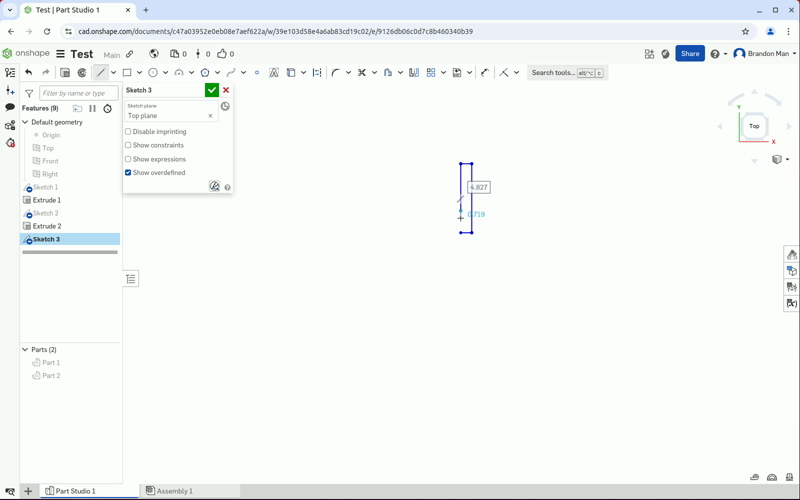
scroll(6)
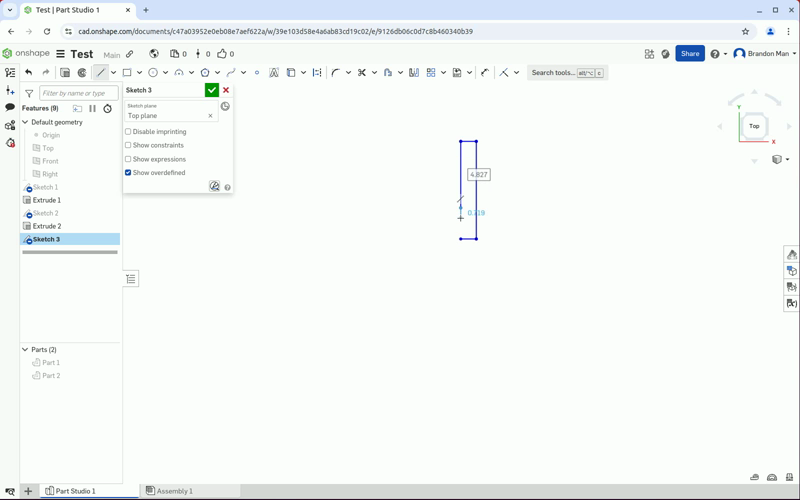
scroll(6)
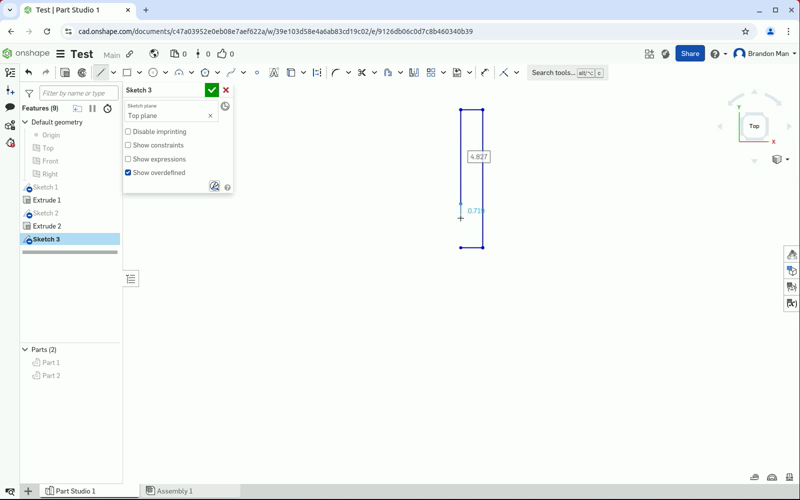
scroll(6)
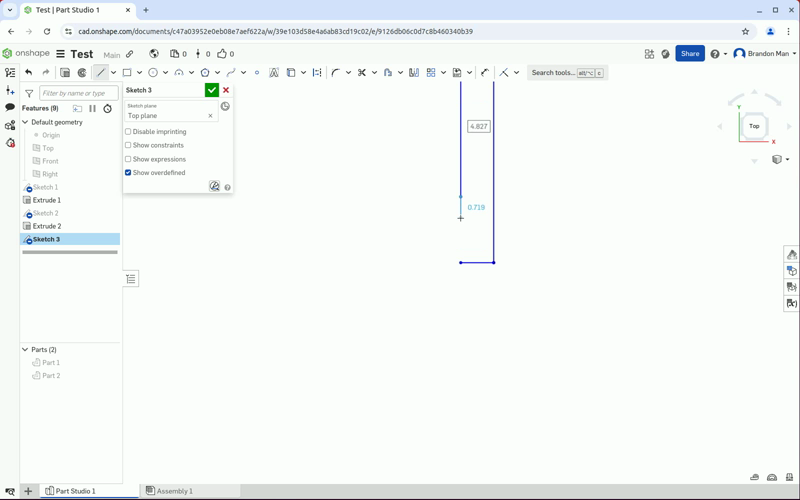
scroll(6)
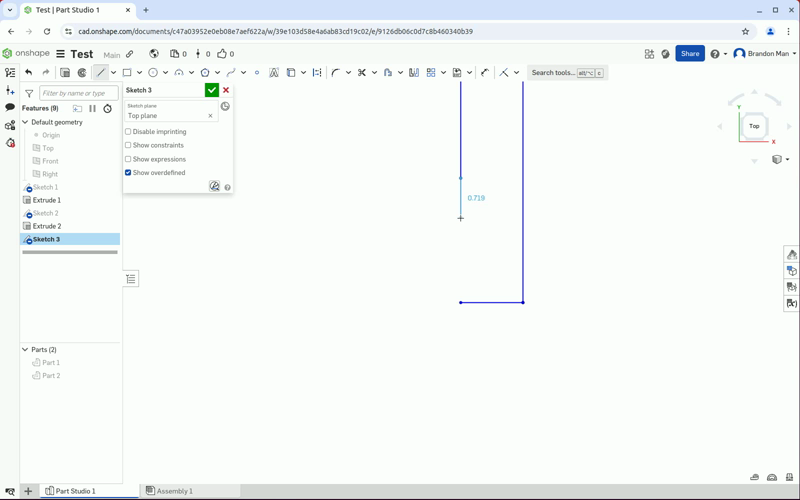
click(460, 217)
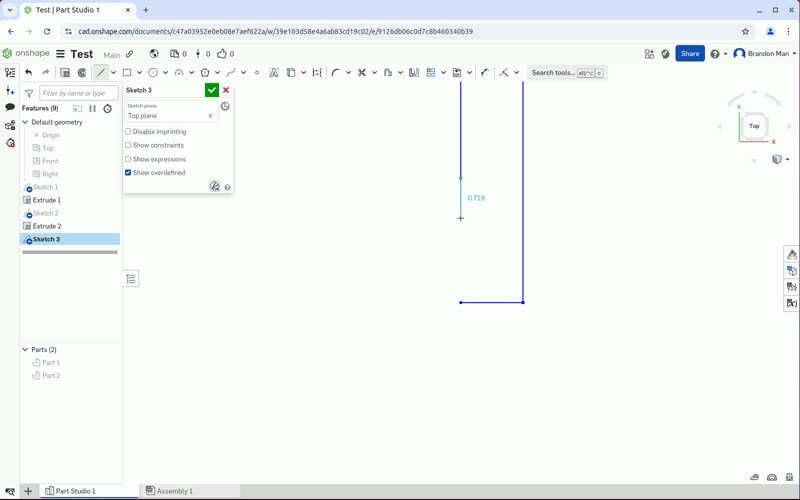
scroll(-6)
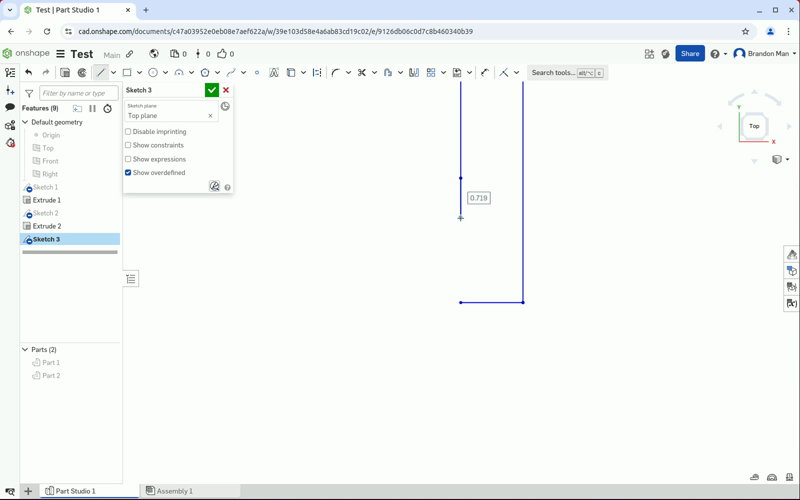
scroll(-6)
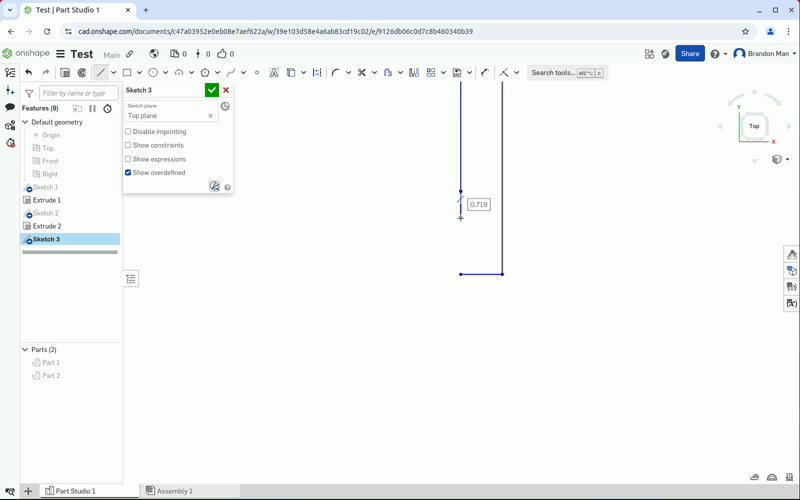
scroll(-6)
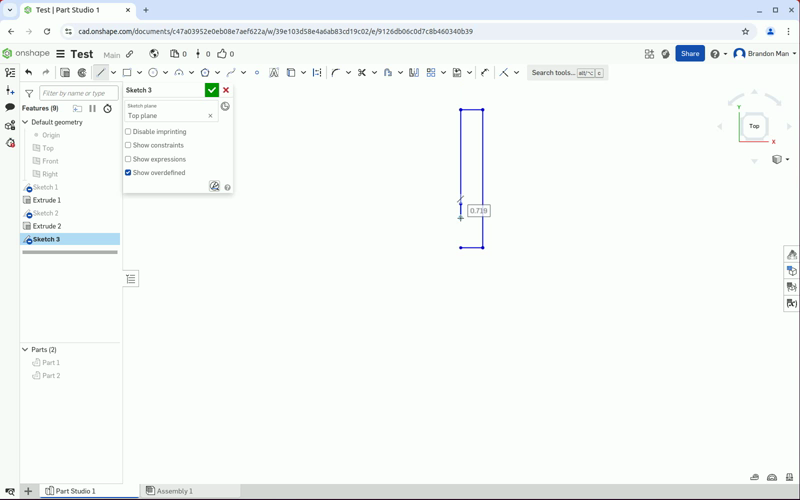
scroll(-6)
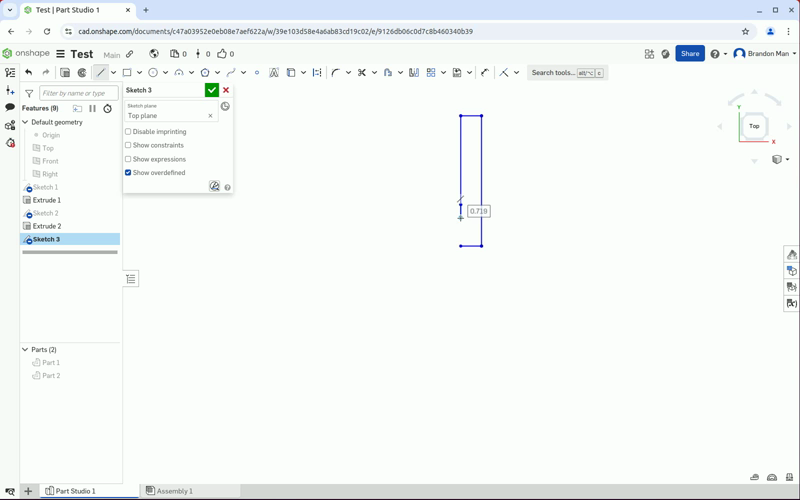
scroll(-6)
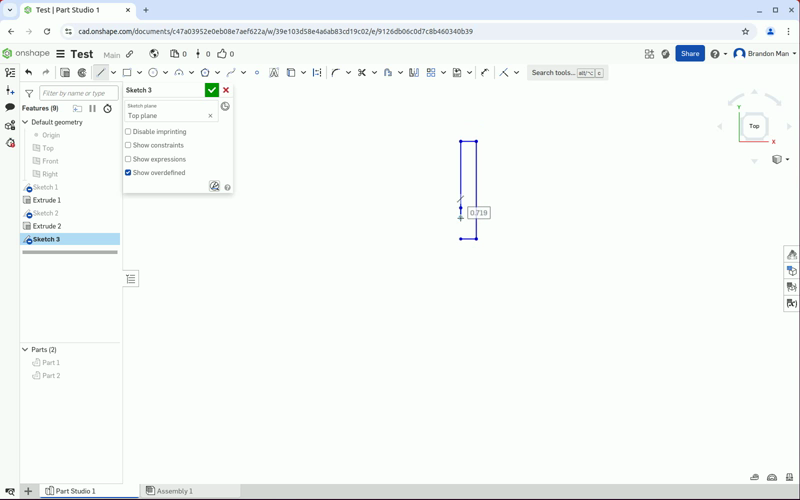
scroll(-6)
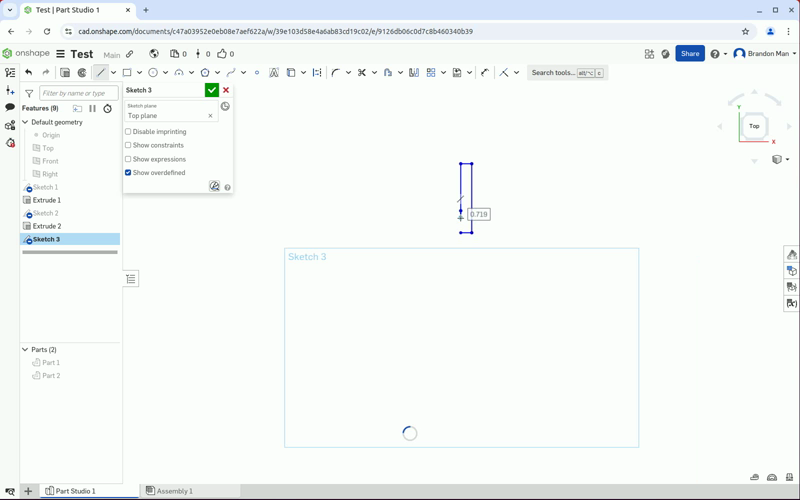
scroll(-6)
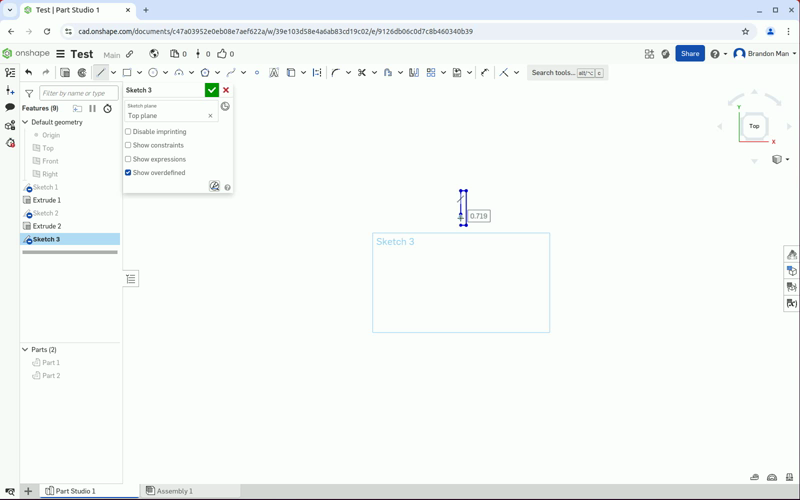
key_up(shift)
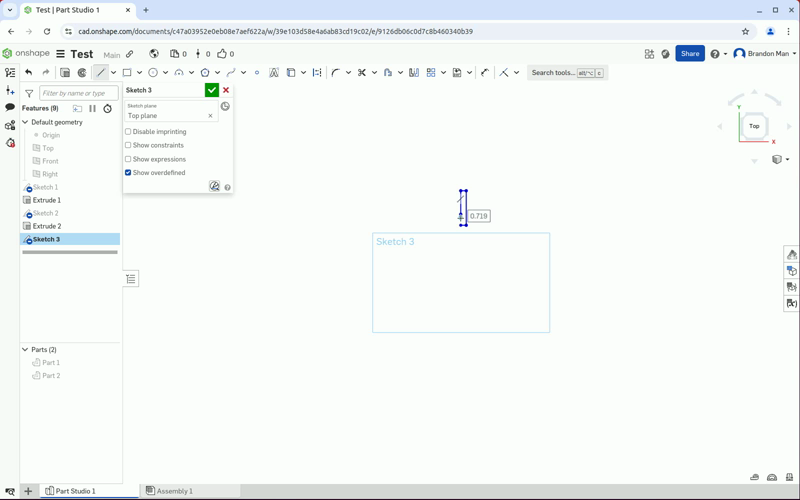
mouse_move(490, 217)
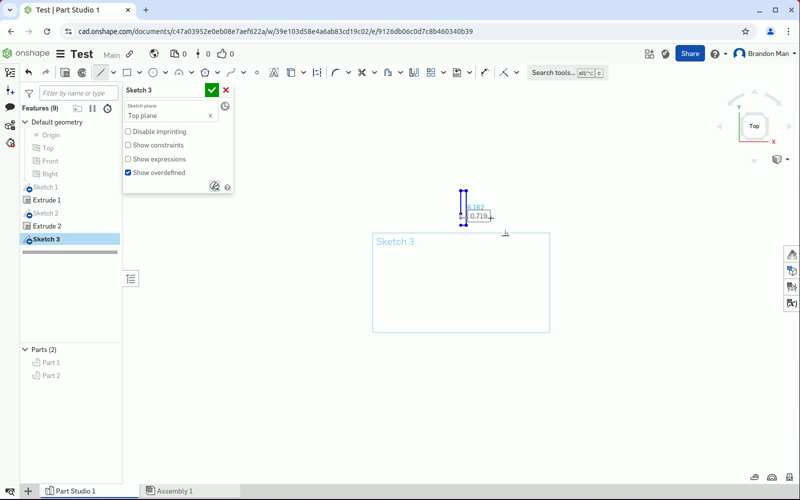
key_down(shift)
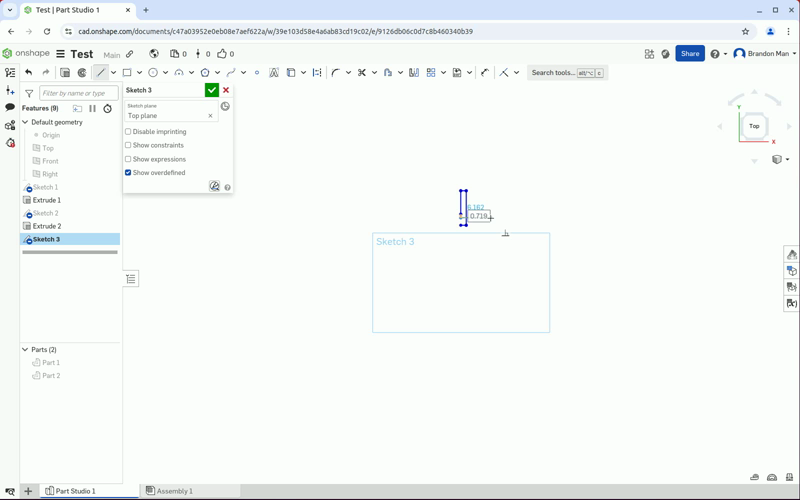
mouse_move(460, 225)
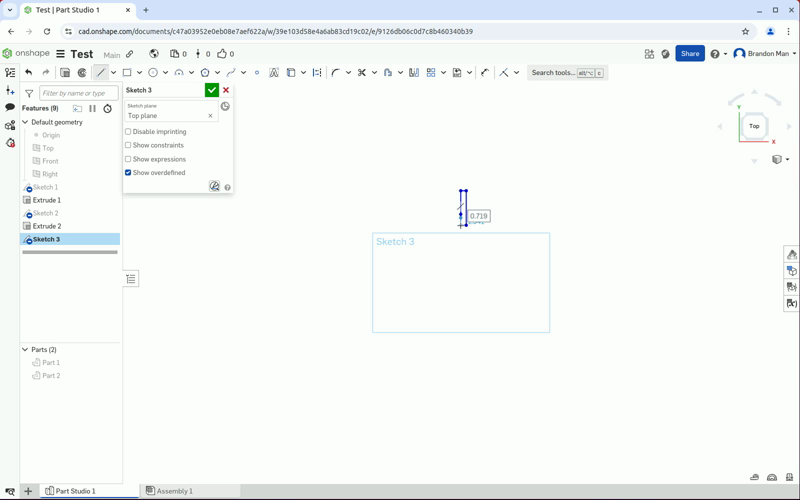
key_up(shift)
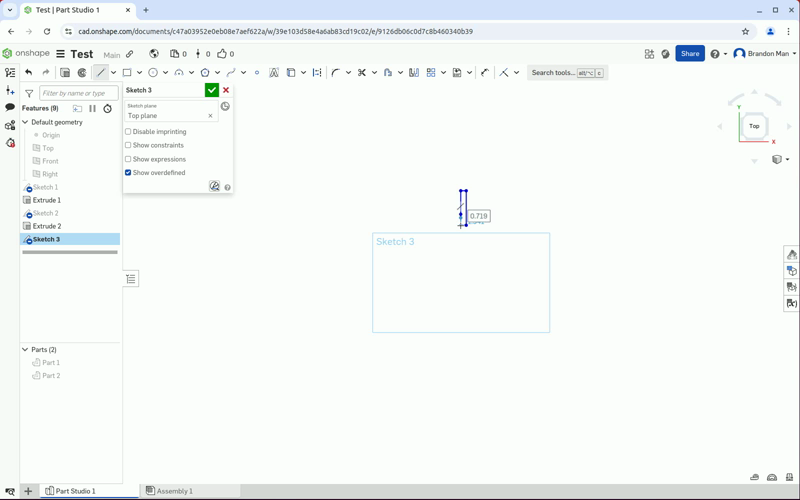
click(460, 225)
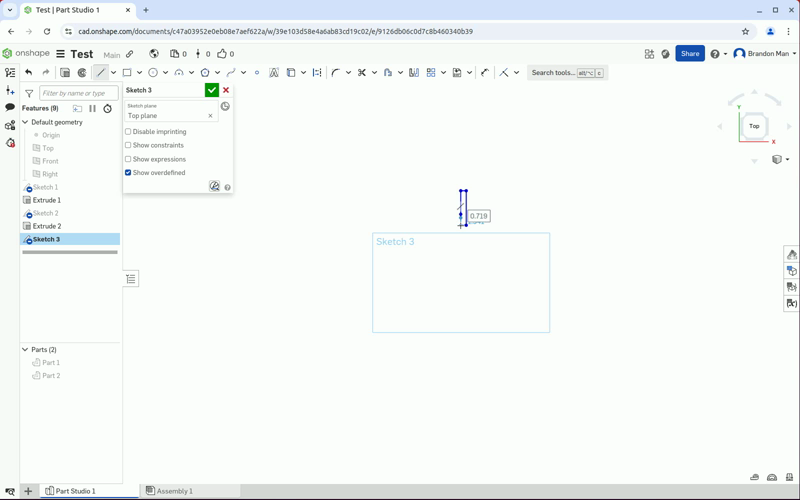
key(esc)
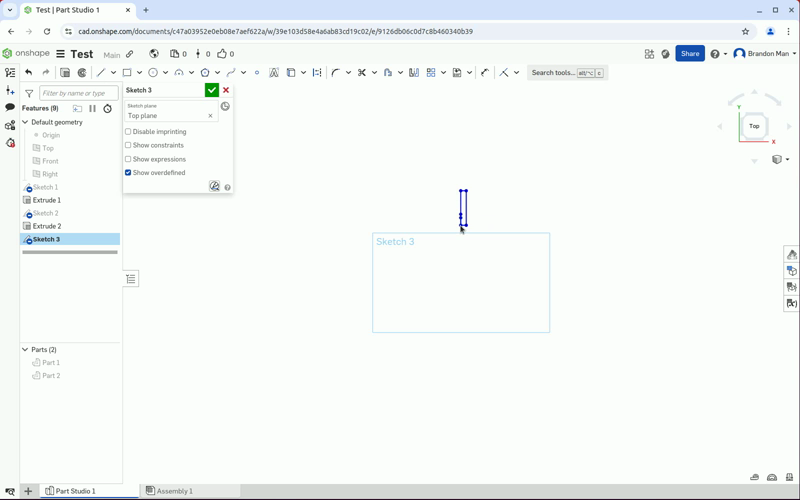
mouse_move(463, 202)
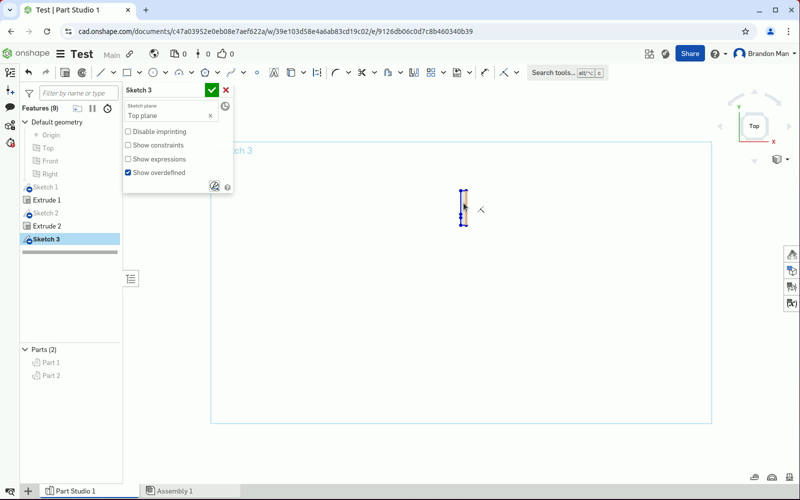
scroll(6)
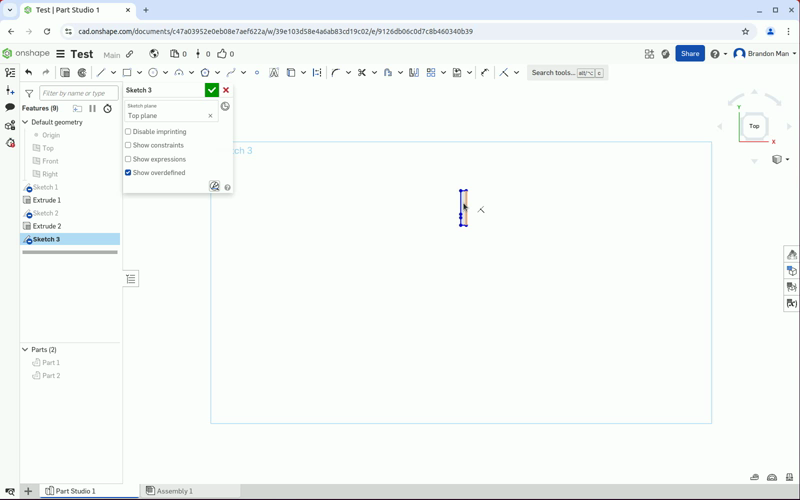
scroll(6)
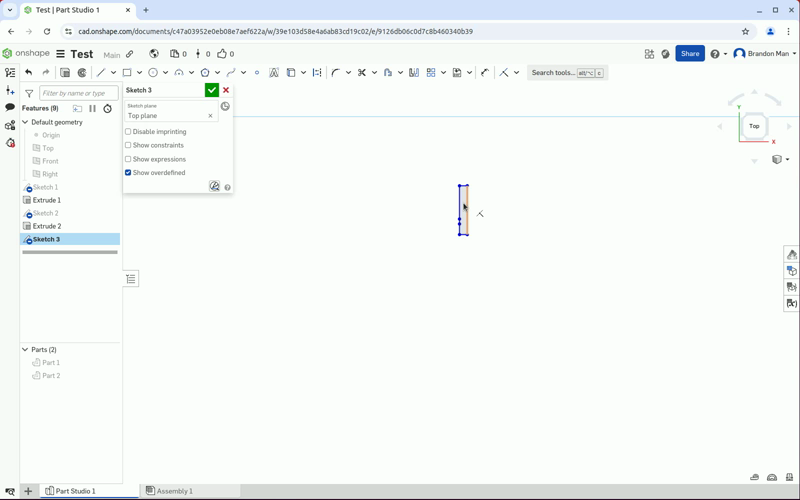
scroll(6)
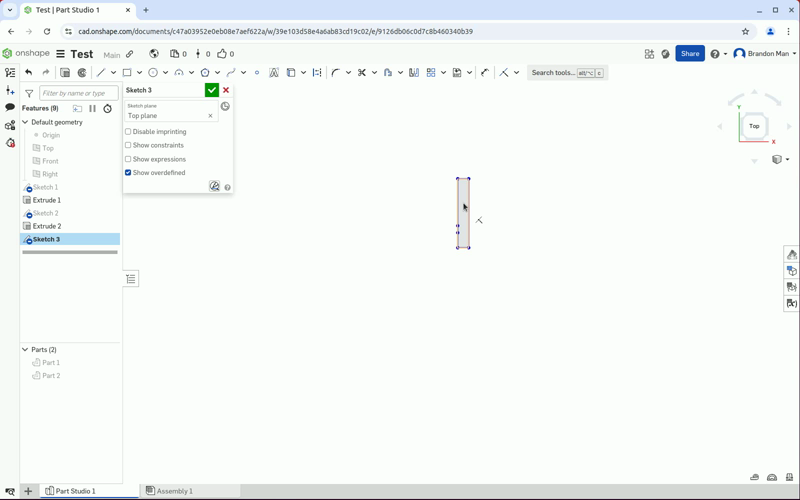
scroll(6)
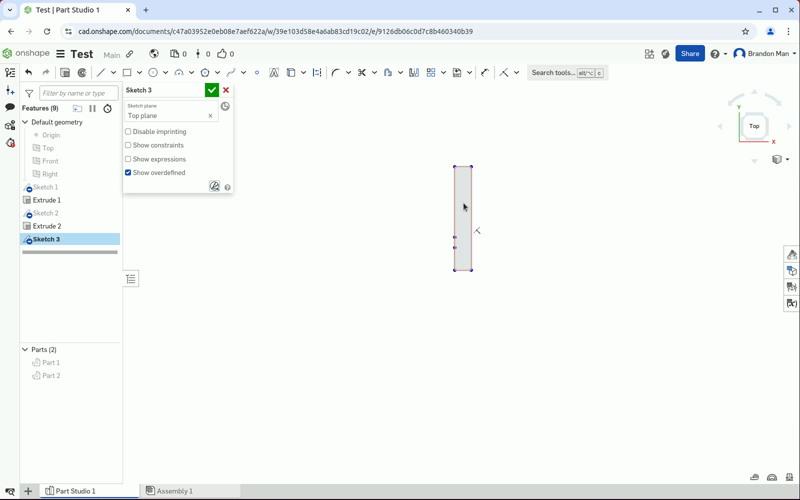
scroll(6)
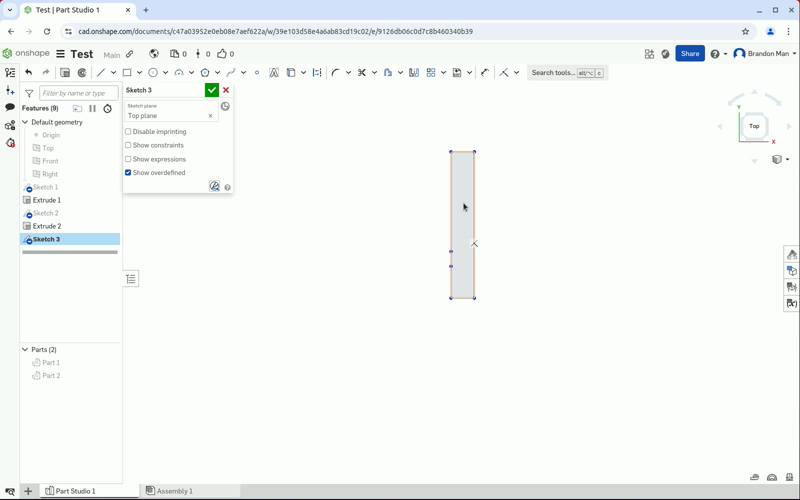
scroll(6)
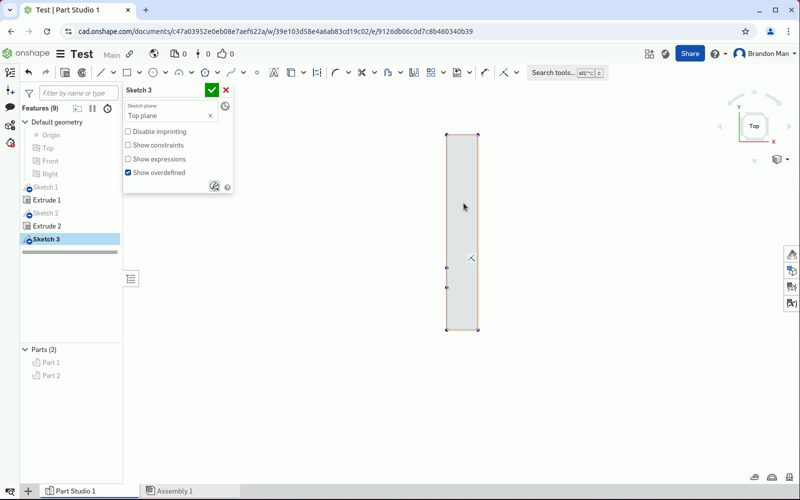
scroll(6)
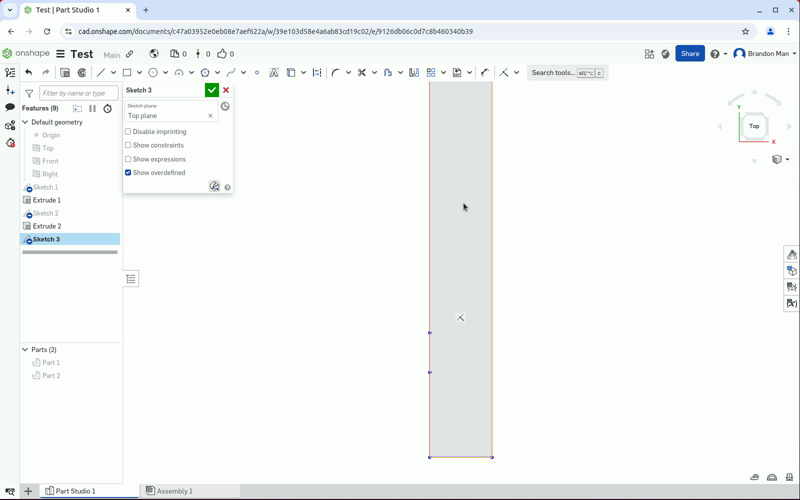
click(463, 202)
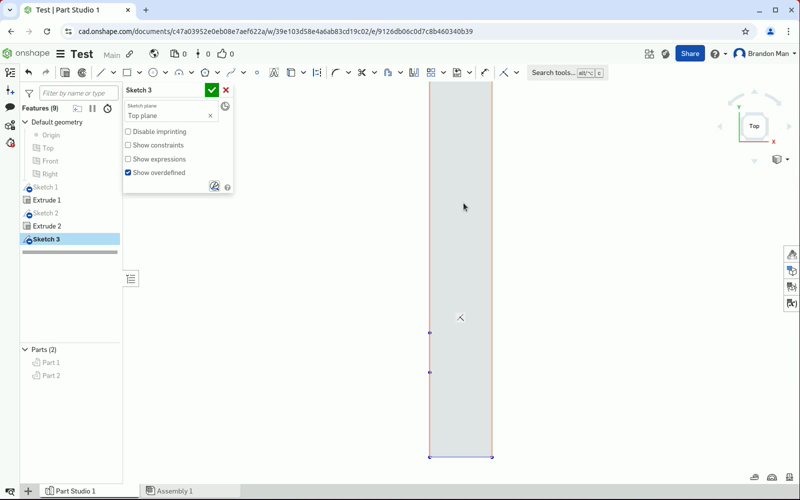
scroll(-6)
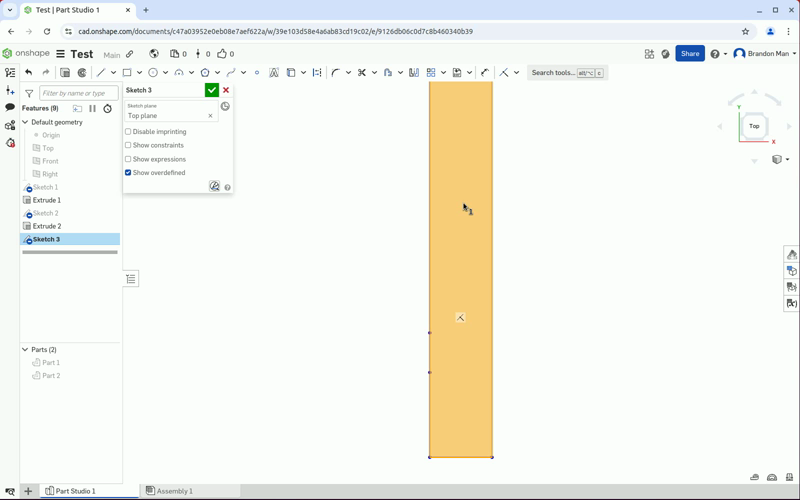
scroll(-6)
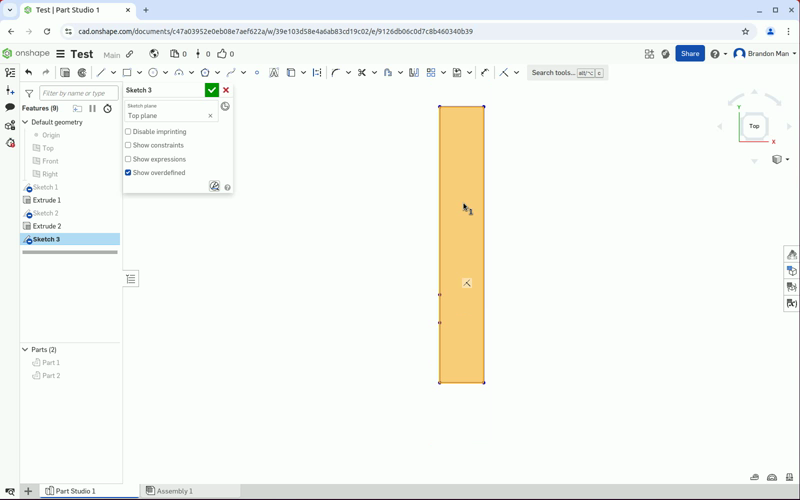
scroll(-6)
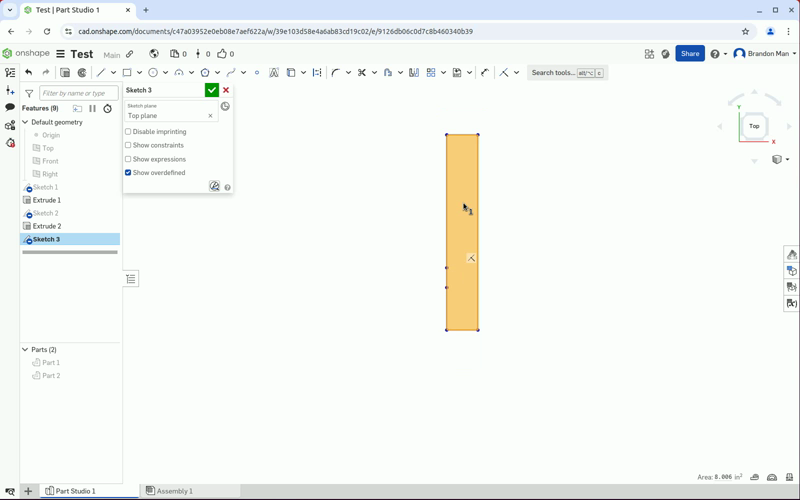
scroll(-6)
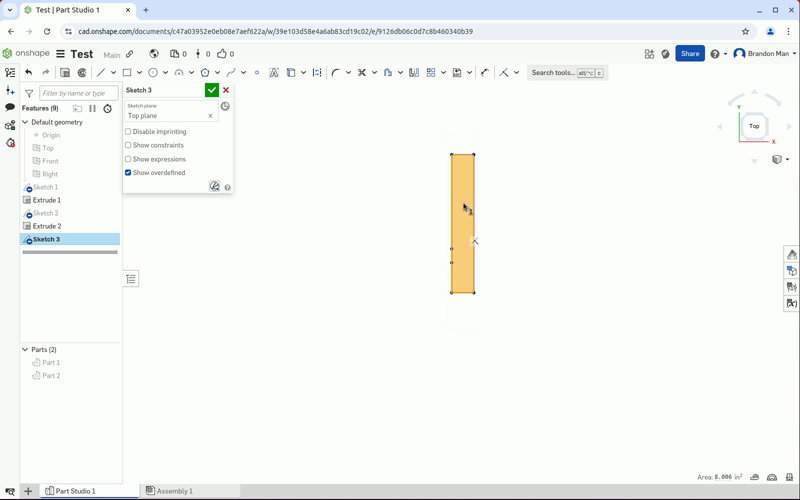
scroll(-6)
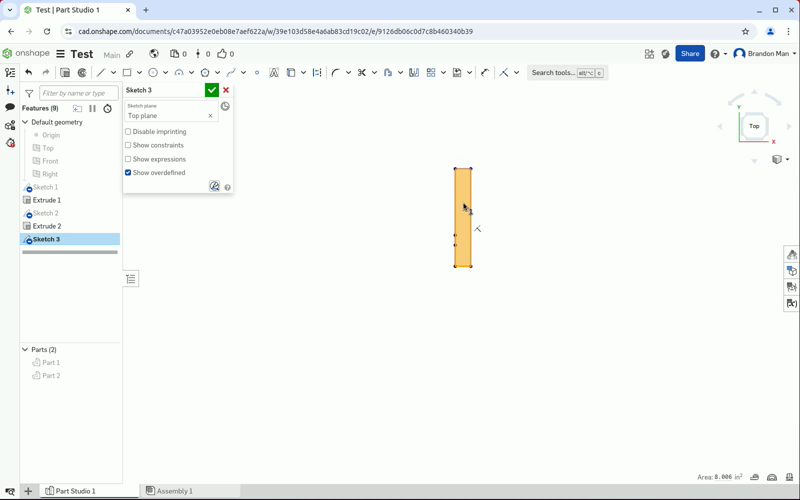
scroll(-6)
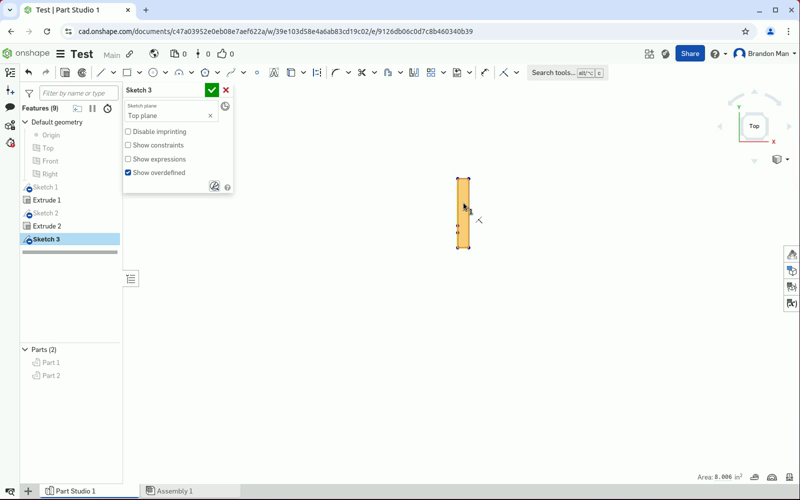
scroll(-6)
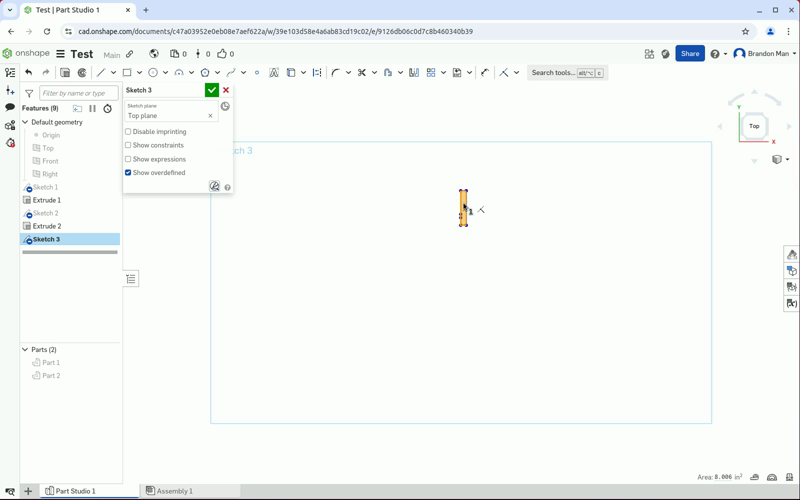
mouse_move(73, 352)
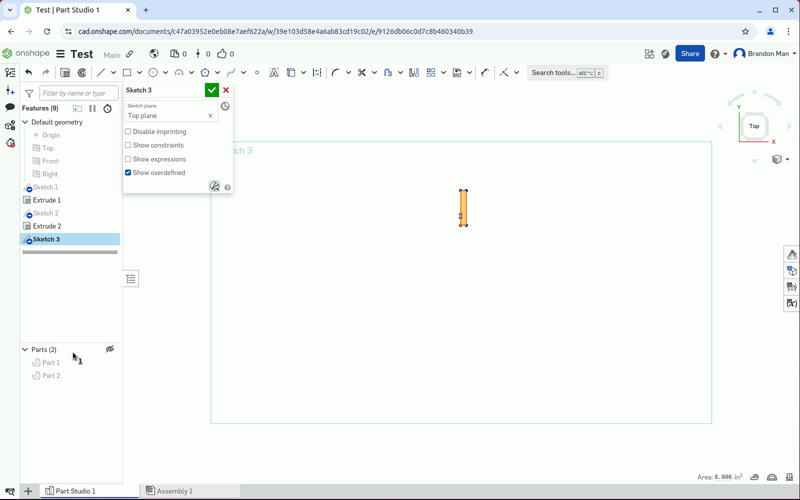
key(shift+y)
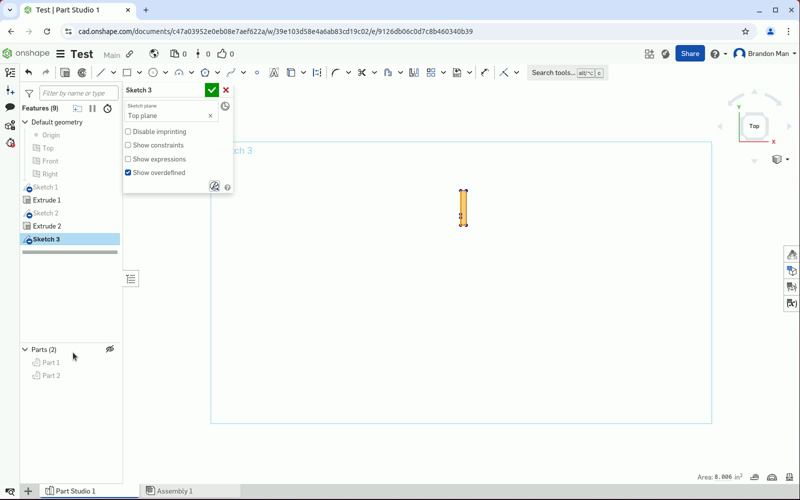
key(shift+e)
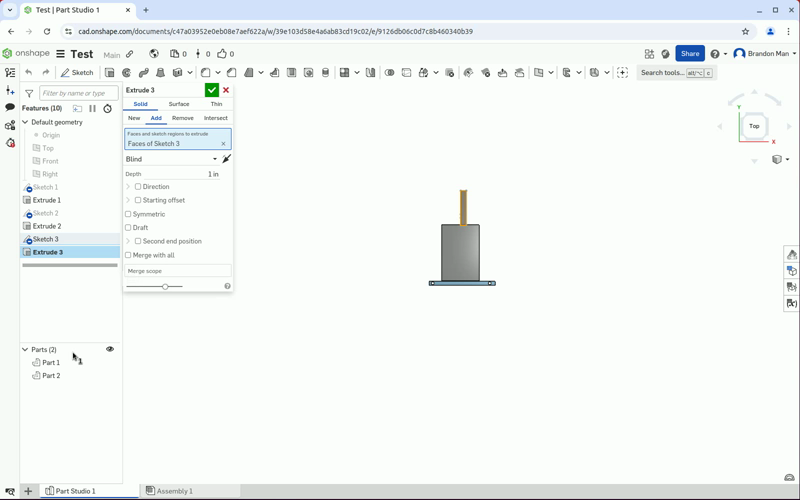
mouse_move(143, 106)
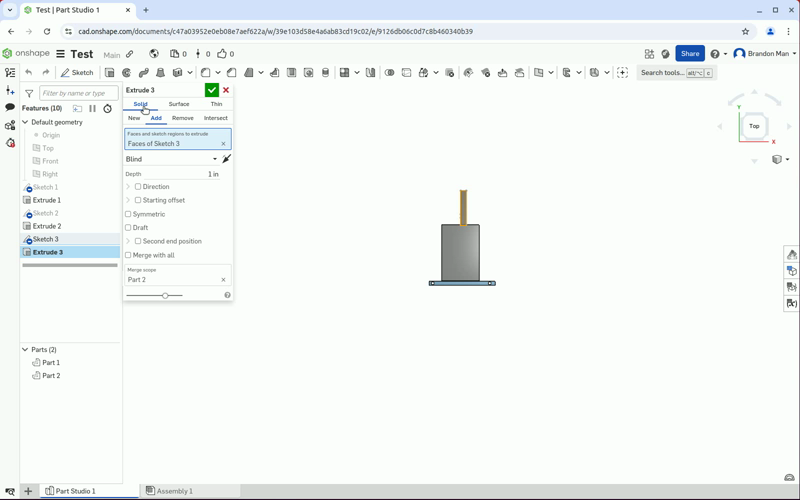
click(143, 106)
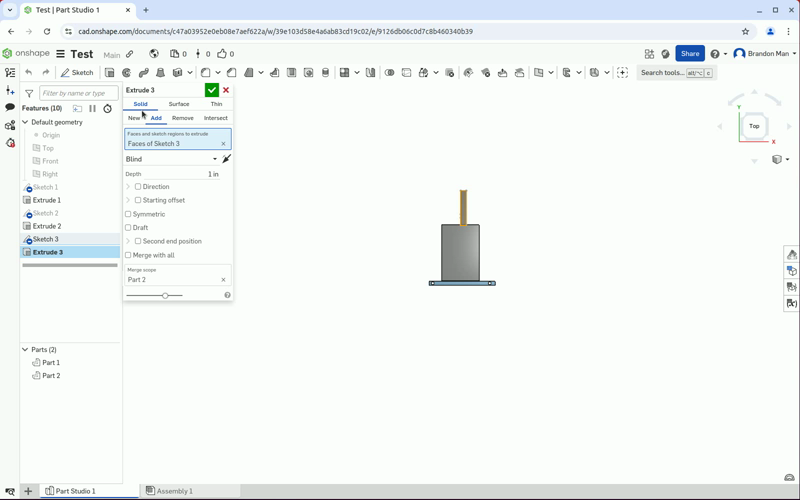
mouse_move(137, 120)
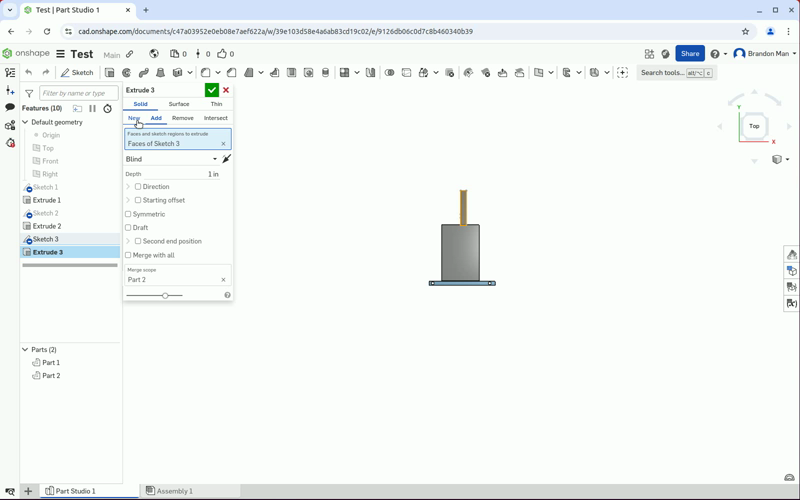
click(137, 120)
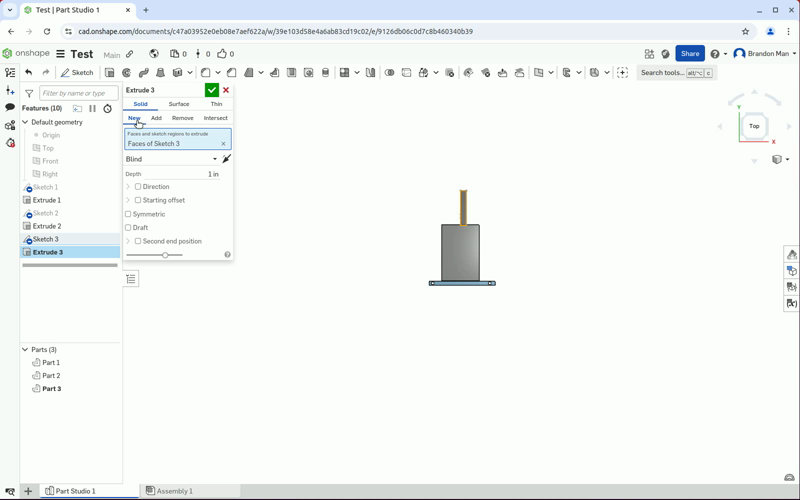
key(tab, 4)
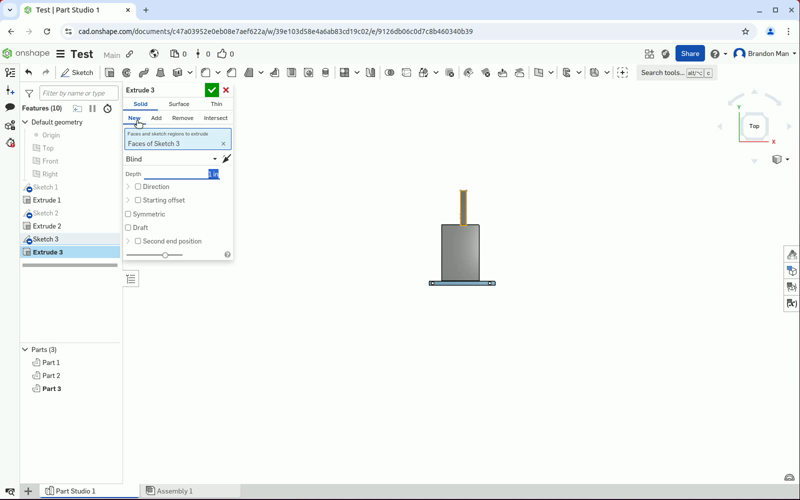
text(0.722)
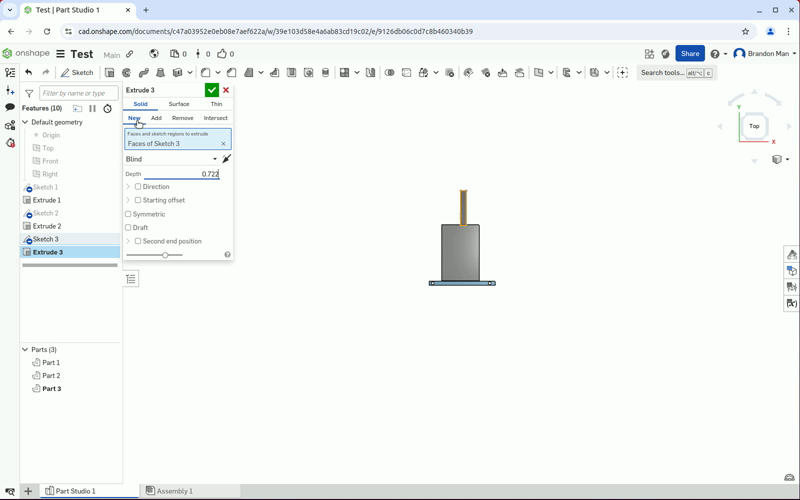
key(enter)
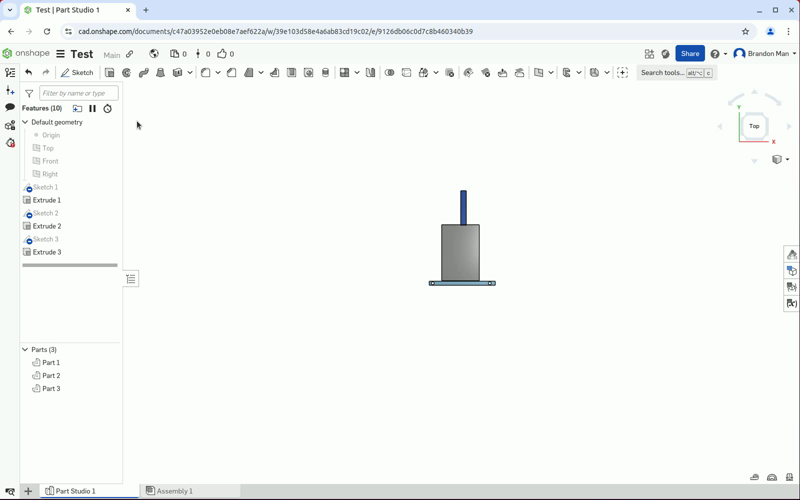
key(shift+h)
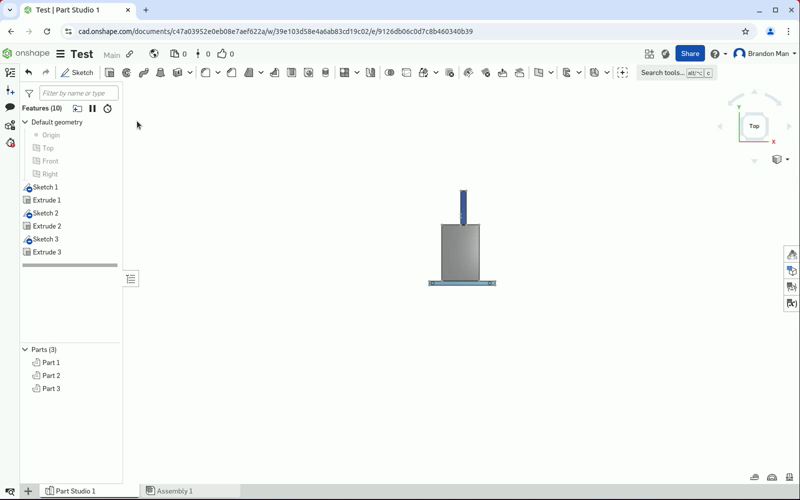
key(shift+h)
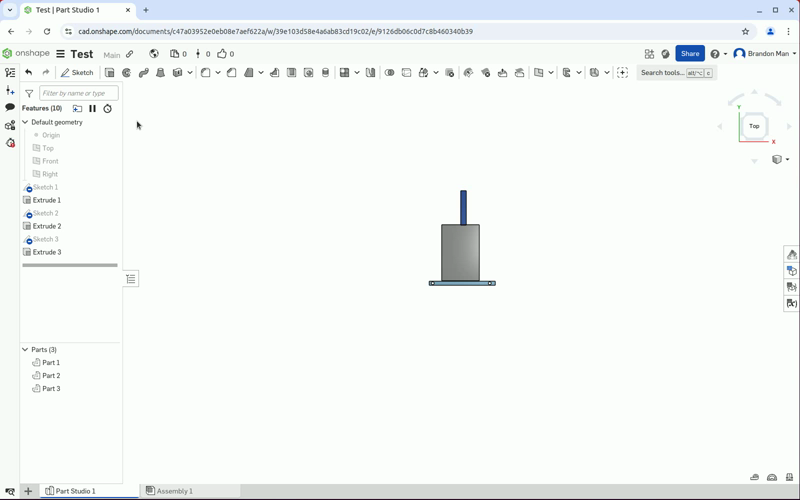
mouse_move(73, 189)
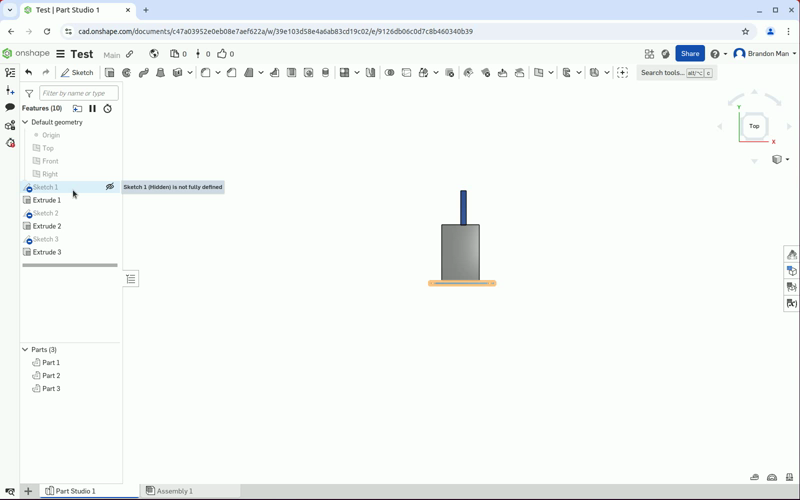
click(73, 189)
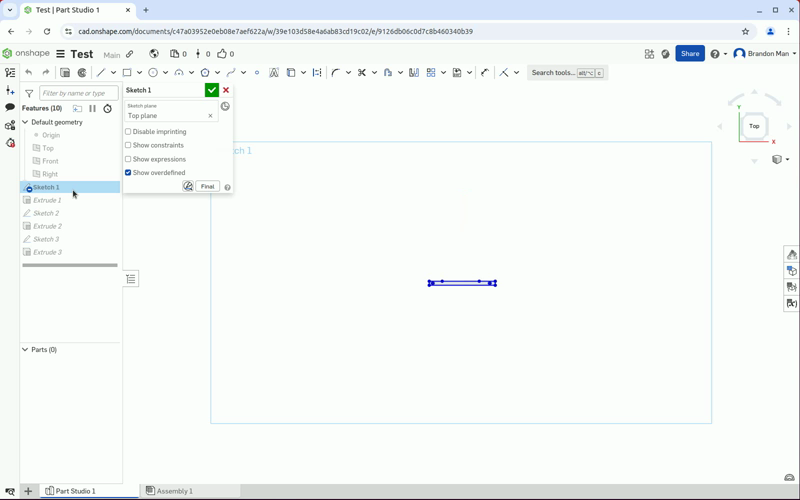
mouse_move(229, 92)
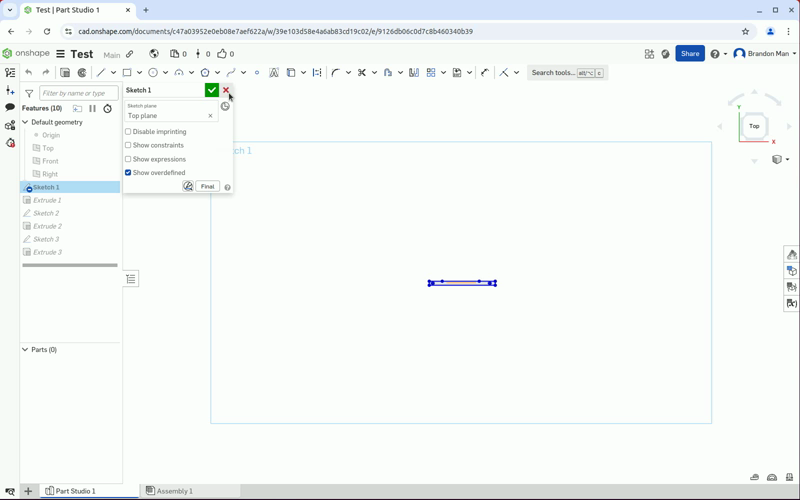
click(229, 92)
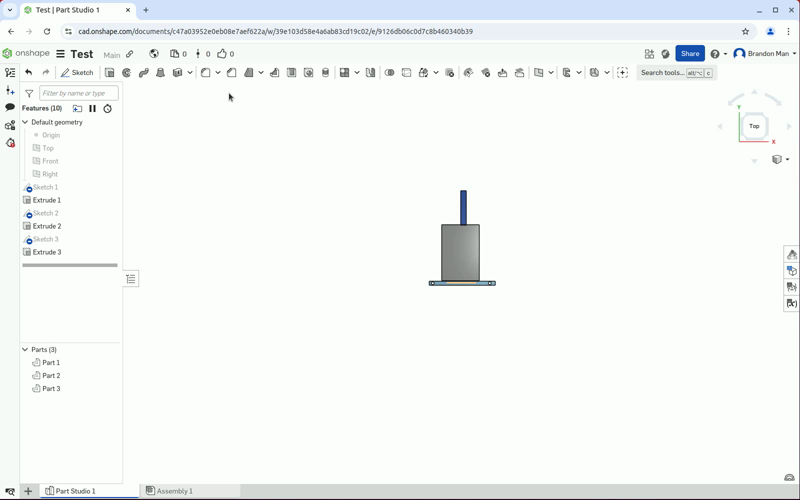
mouse_move(73, 352)
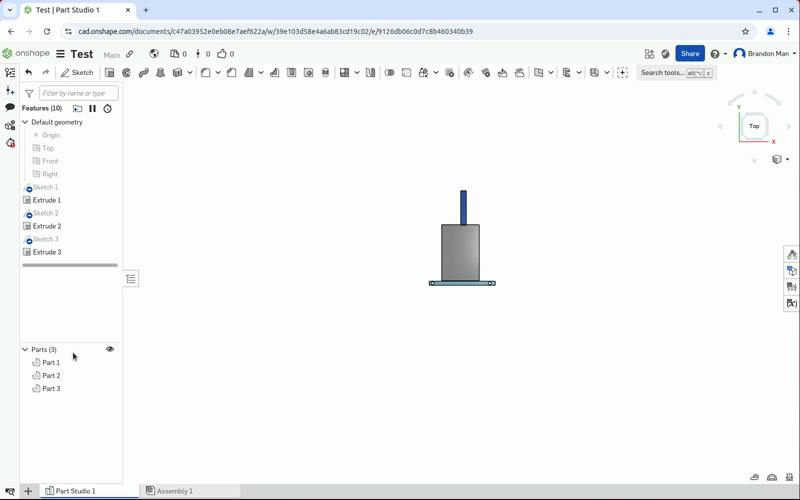
key(y)
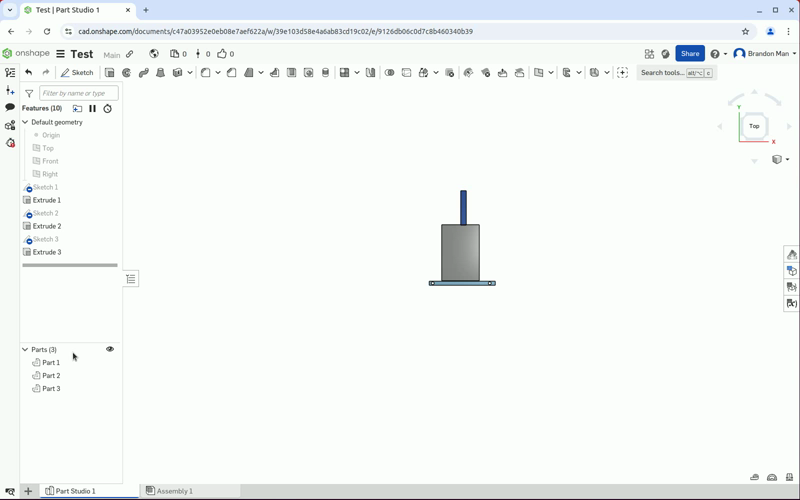
key(shift+p)
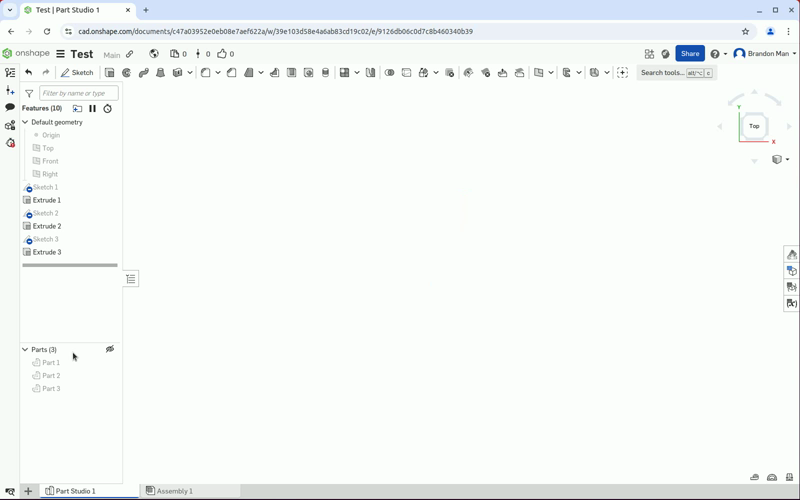
key(space)
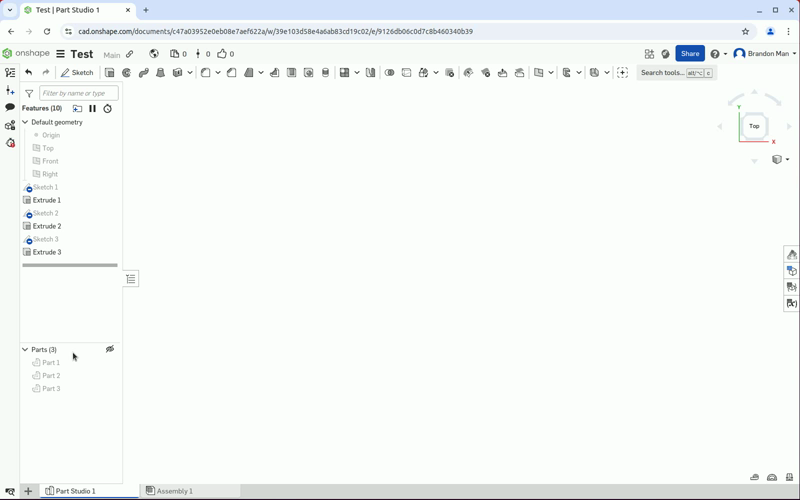
key_down(shift)
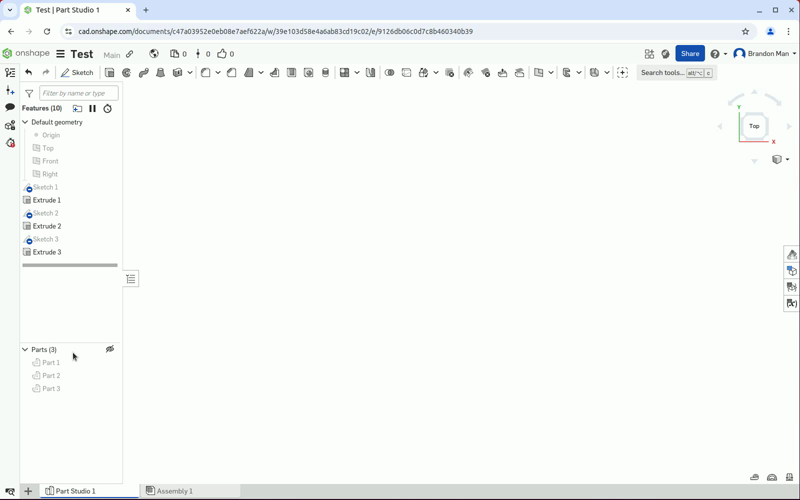
key(up)
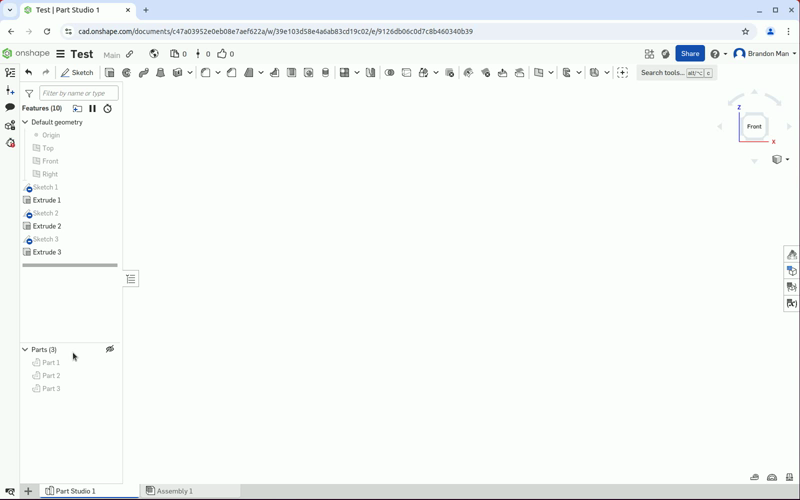
key_up(shift)
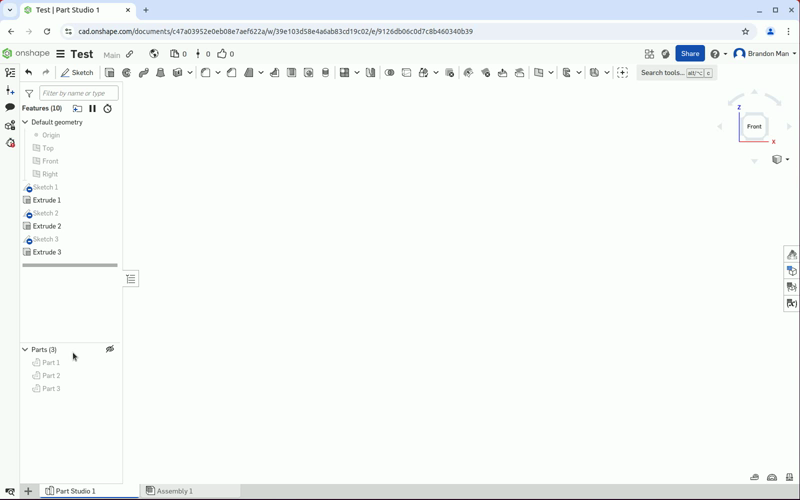
key(space)
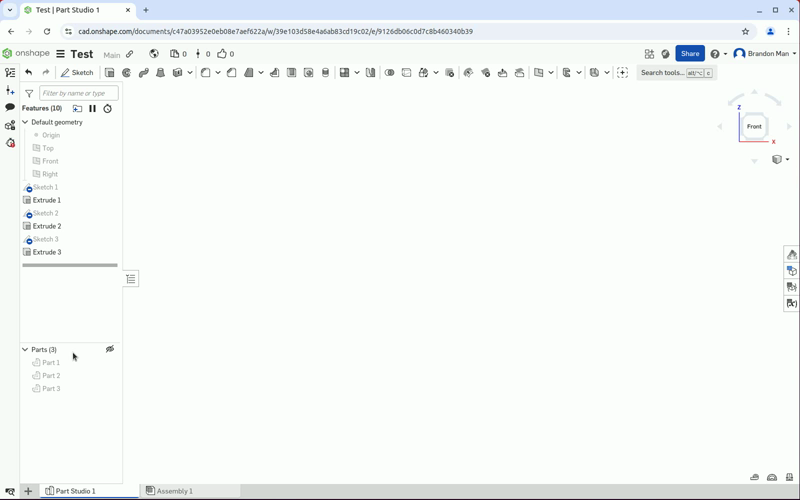
key_down(shift)
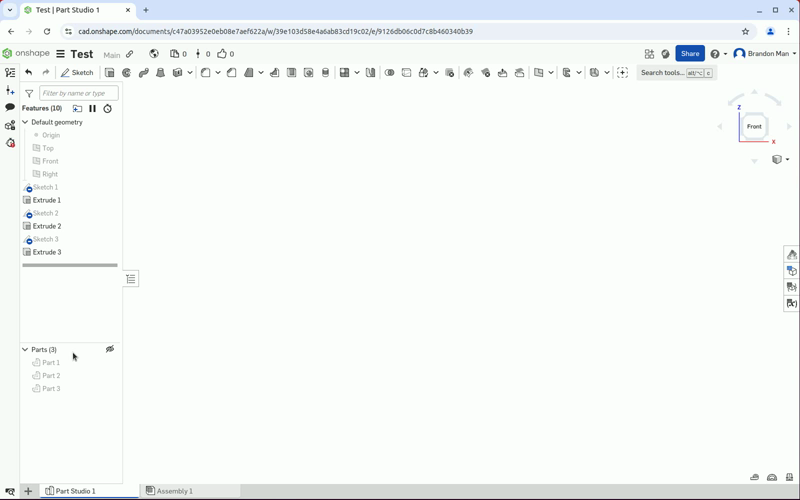
key(left)
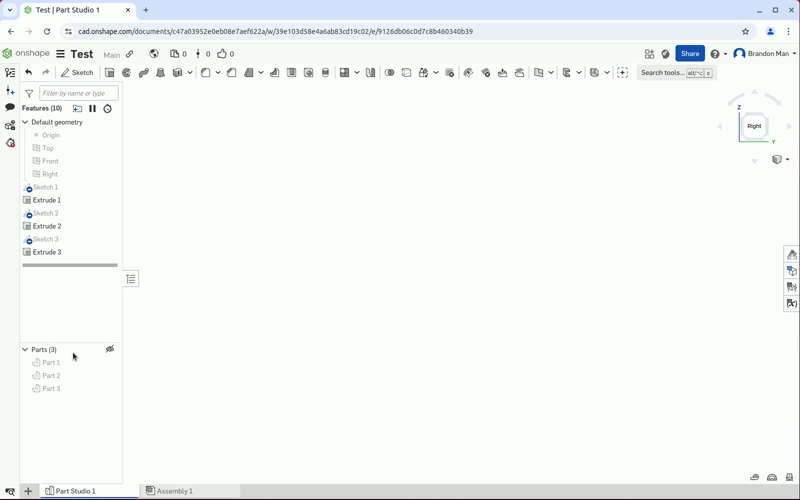
key_up(shift)
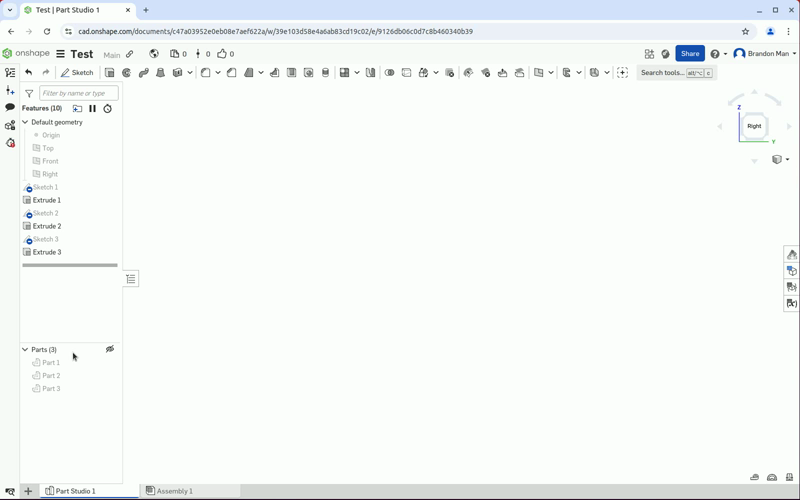
mouse_move(73, 352)
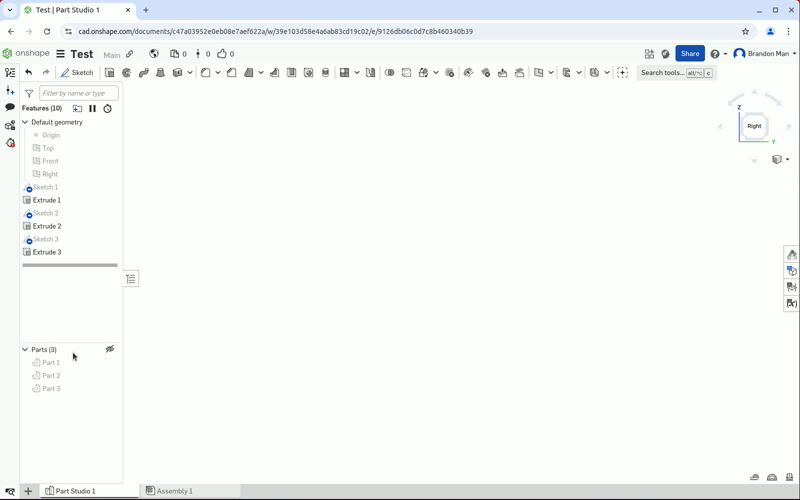
key(shift+y)
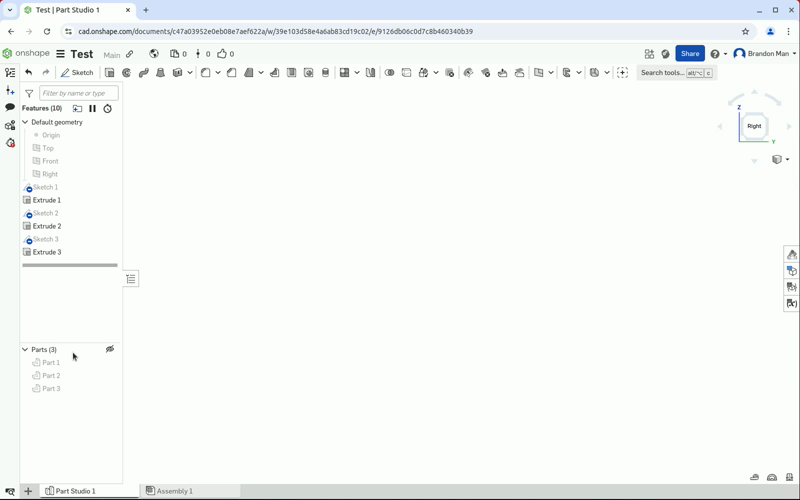
key(shift+s)
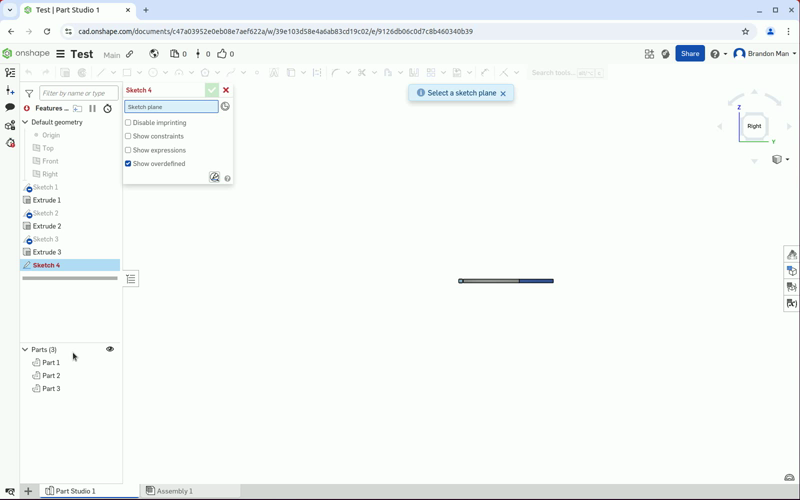
mouse_move(73, 176)
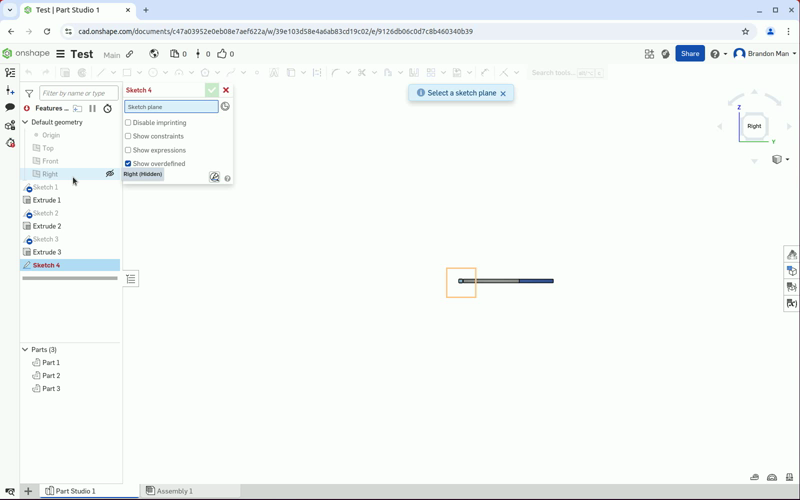
click(73, 176)
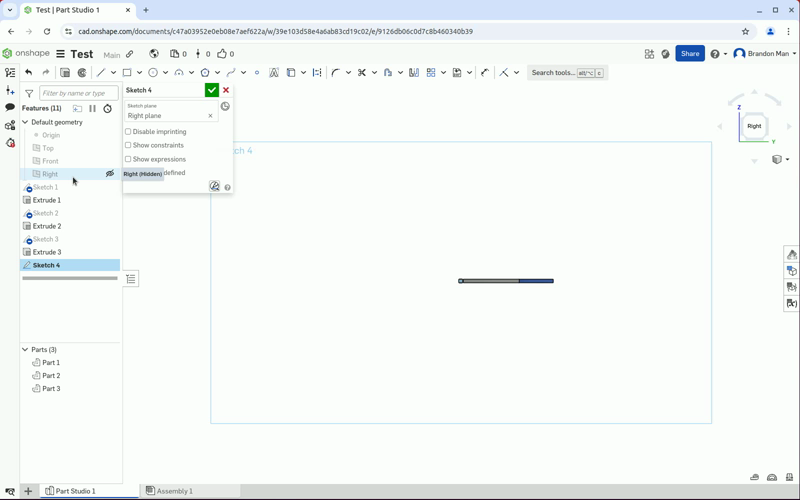
mouse_move(73, 352)
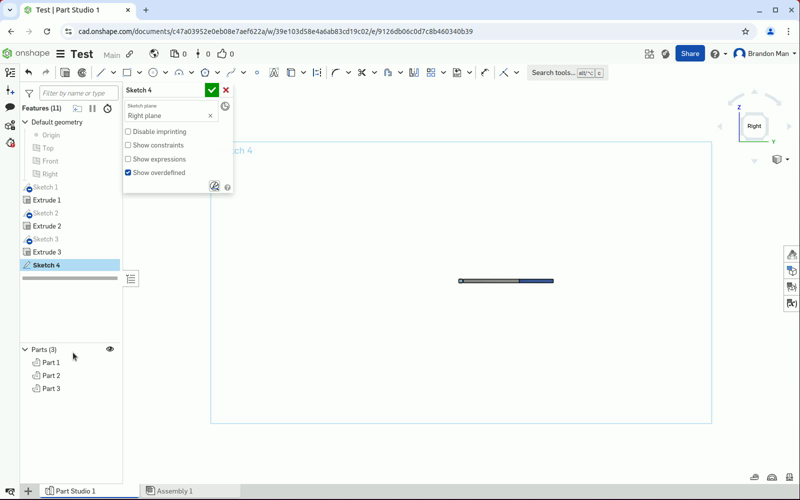
key(y)
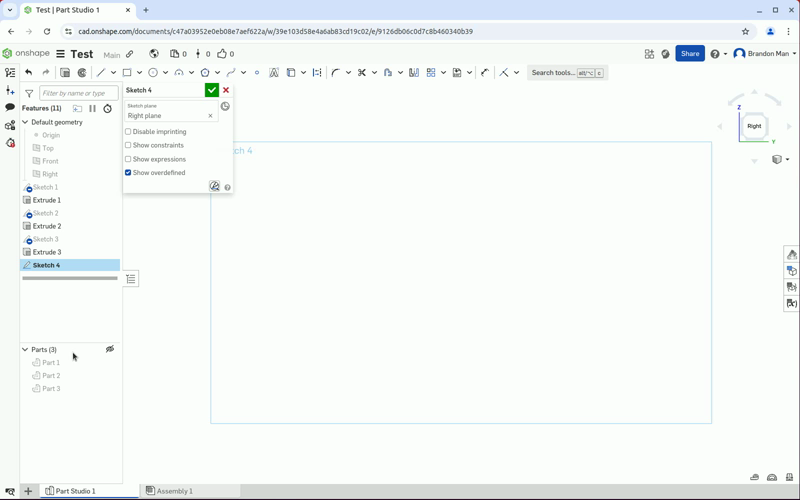
key(l)
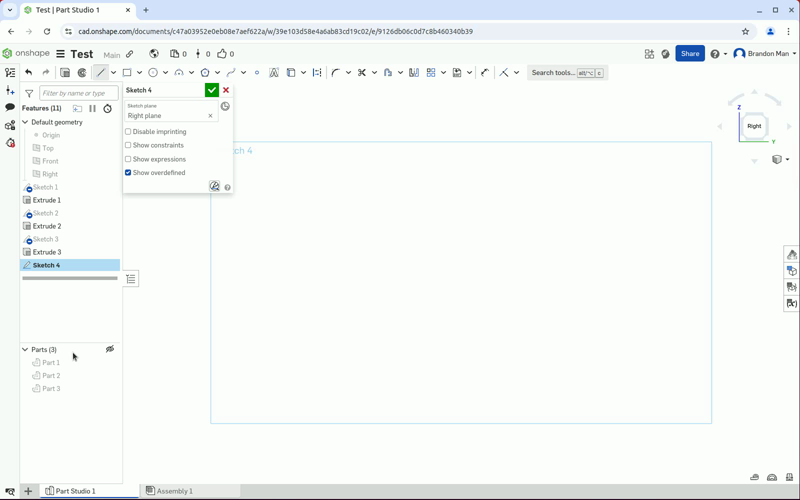
key_down(shift)
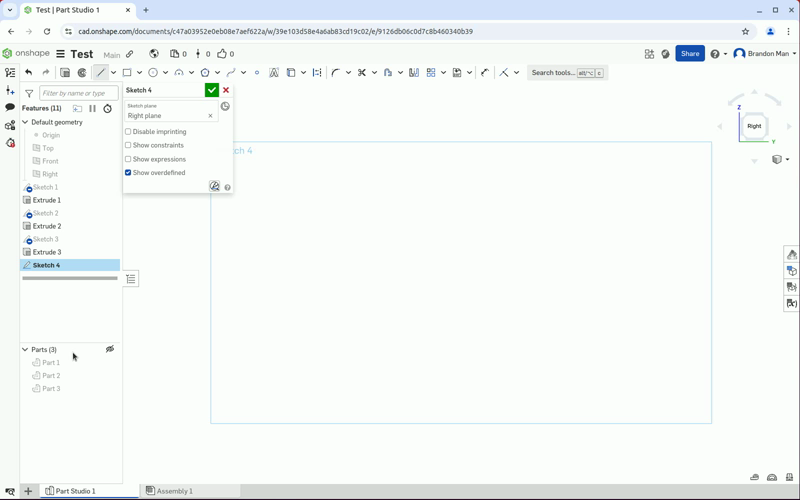
mouse_move(492, 282)
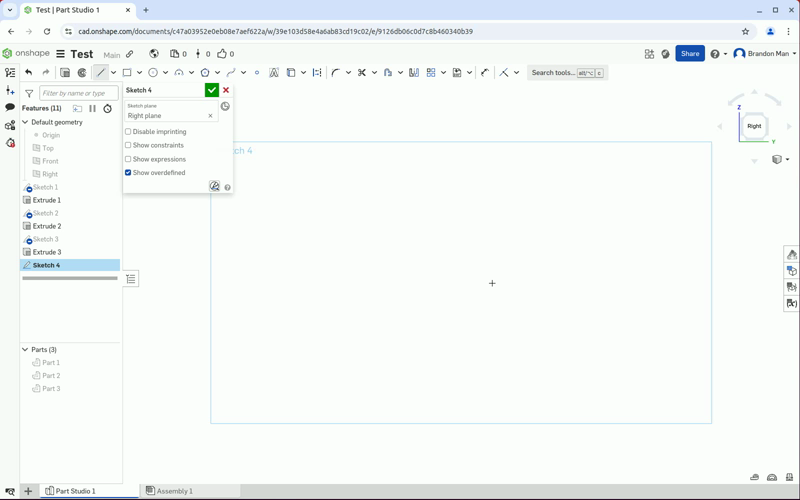
click(492, 282)
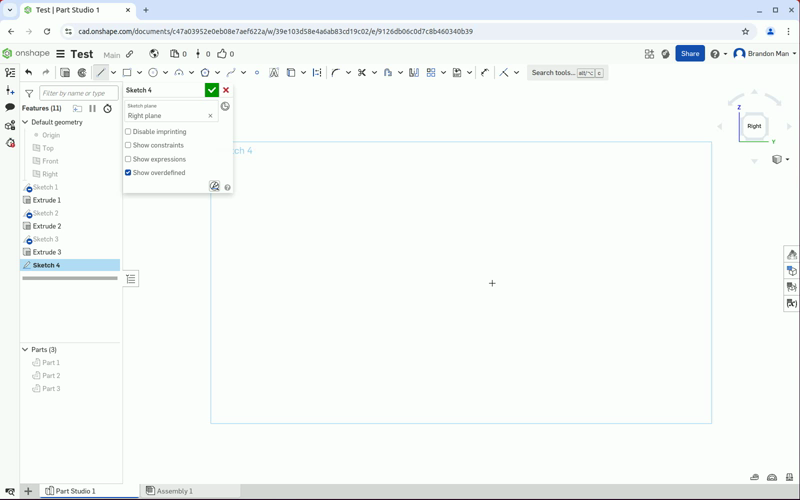
key_up(shift)
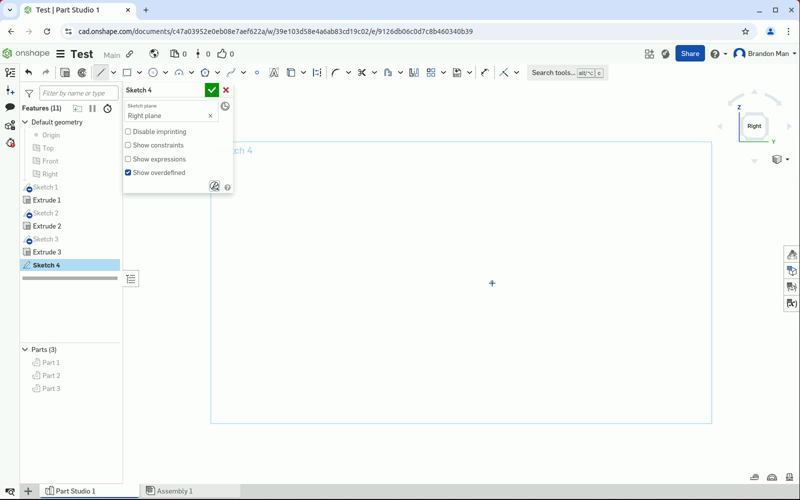
key_down(shift)
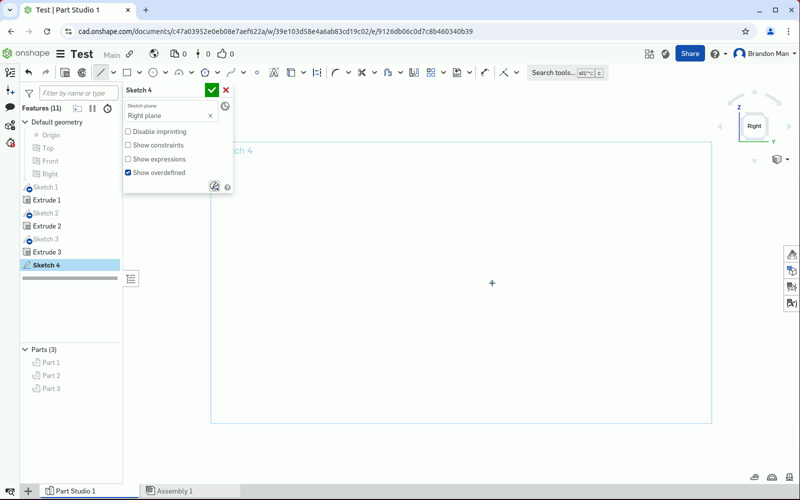
mouse_move(522, 282)
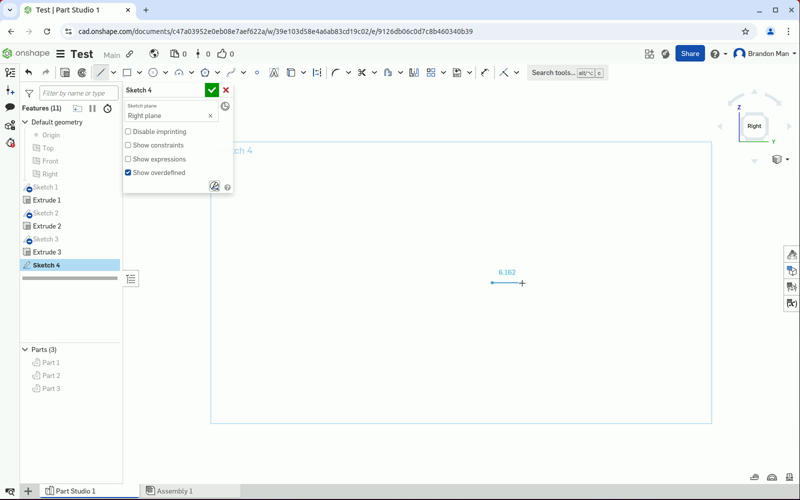
mouse_move(519, 282)
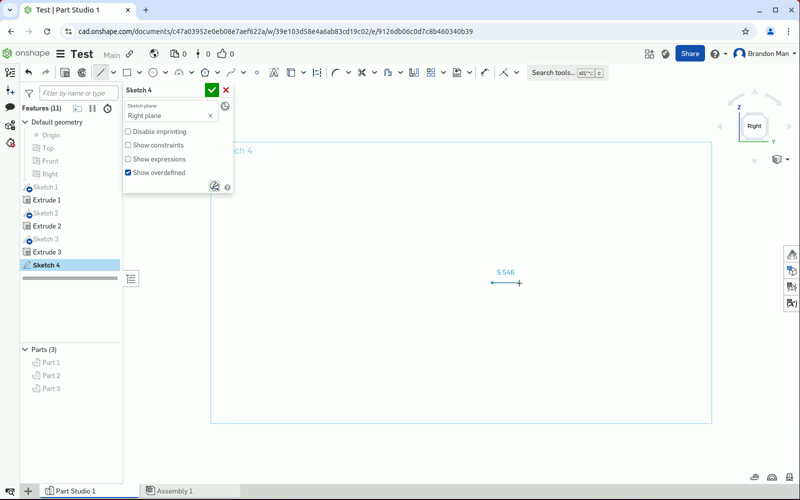
click(519, 282)
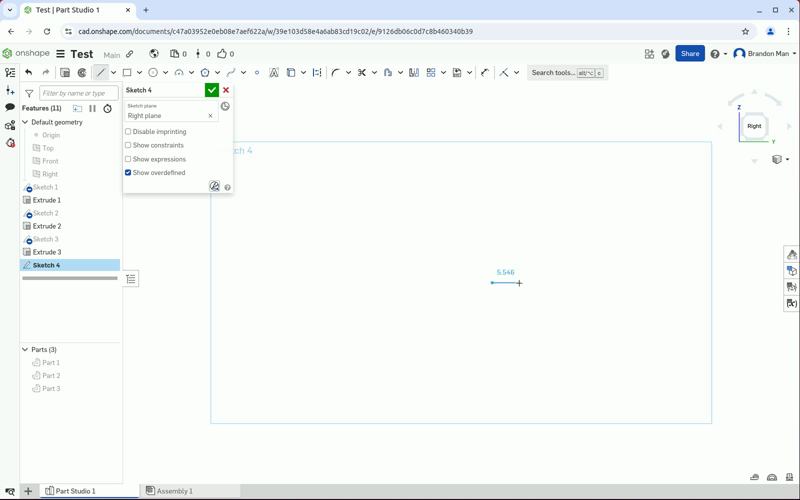
key_up(shift)
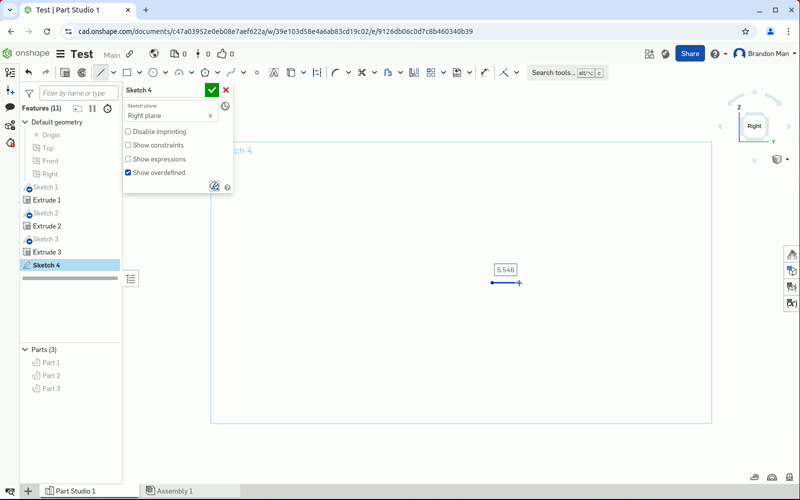
key(esc)
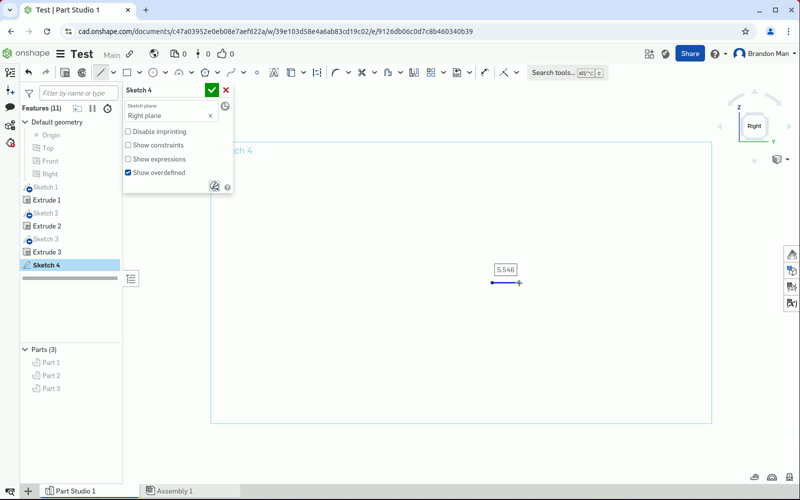
key(a)
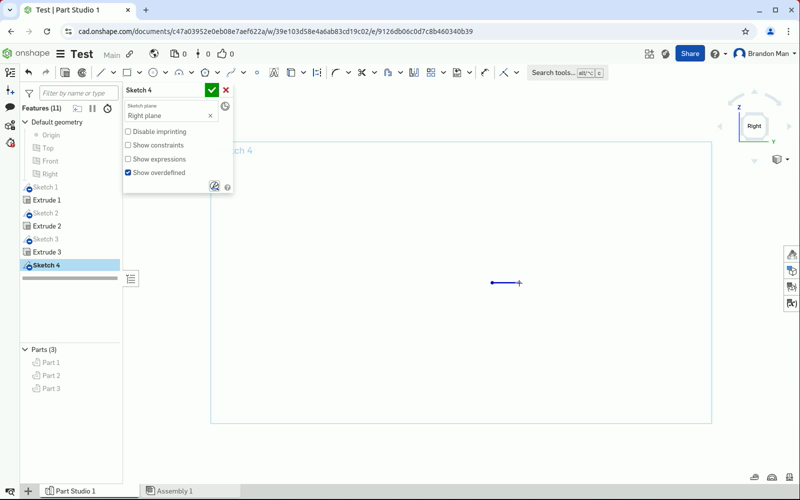
mouse_move(519, 282)
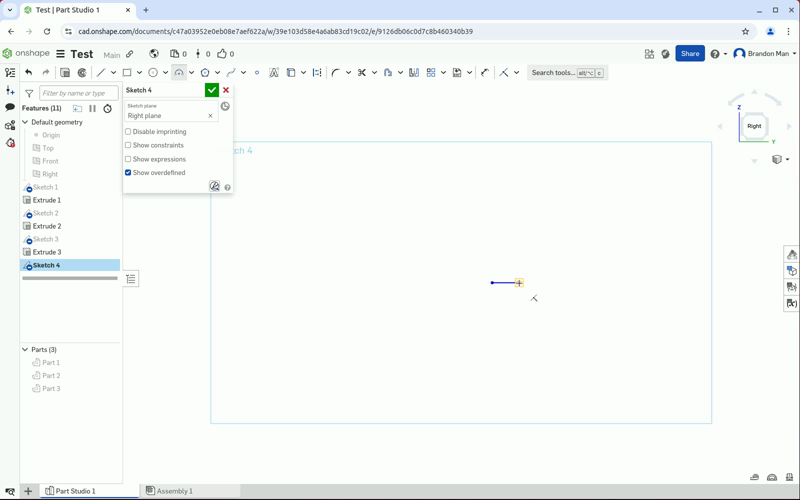
click(519, 282)
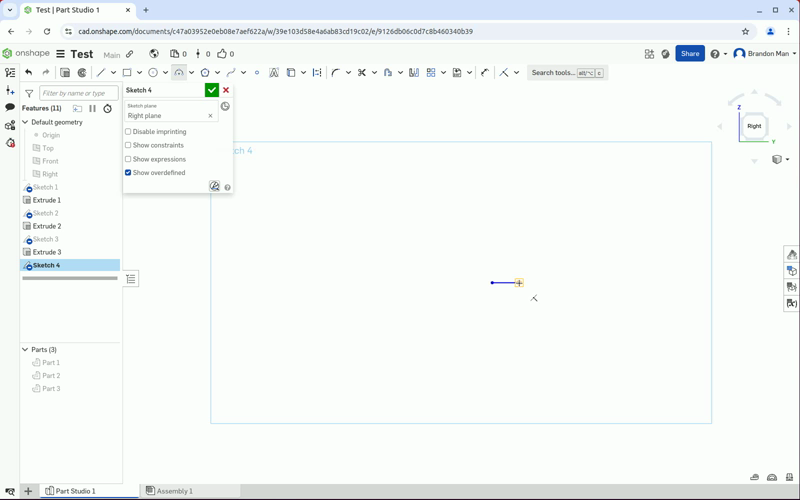
key_down(shift)
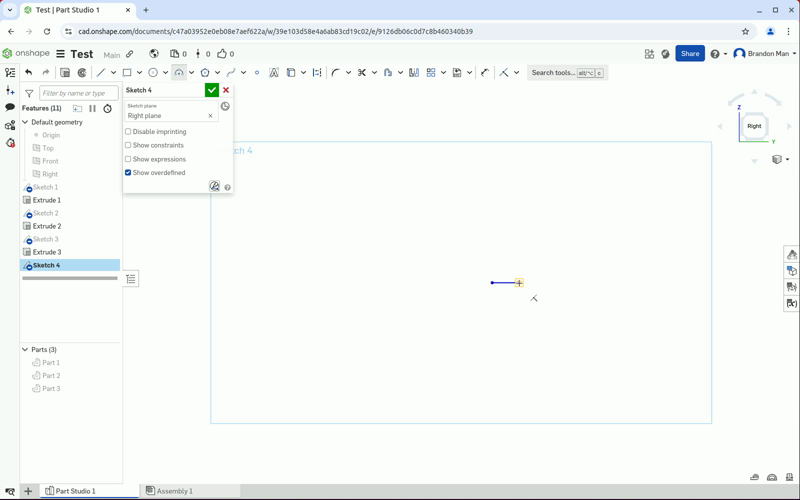
mouse_move(519, 279)
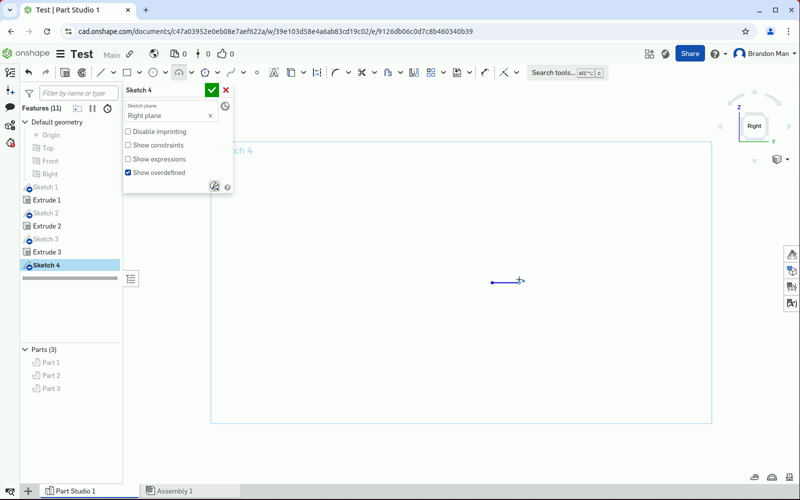
scroll(6)
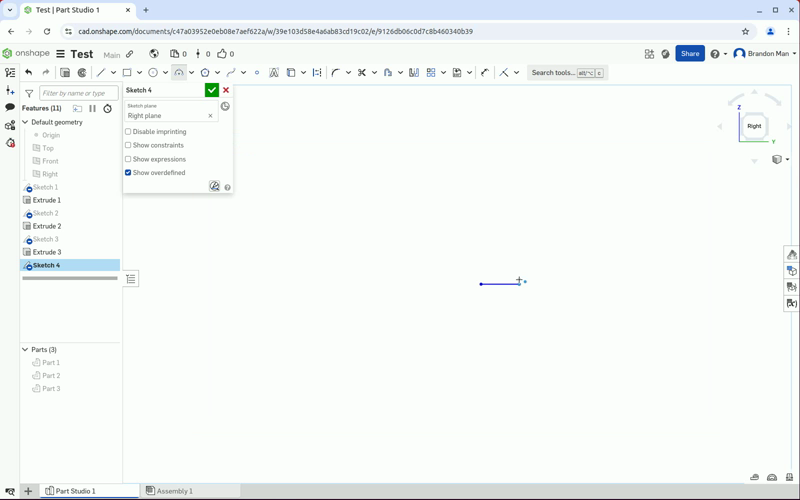
scroll(6)
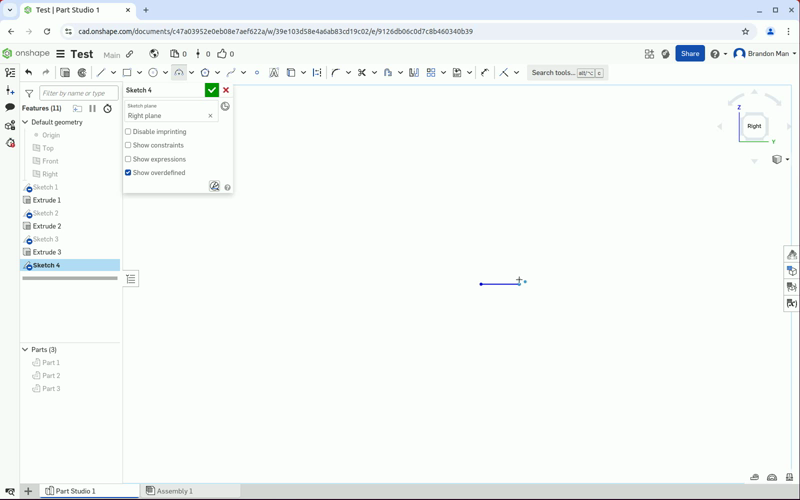
scroll(6)
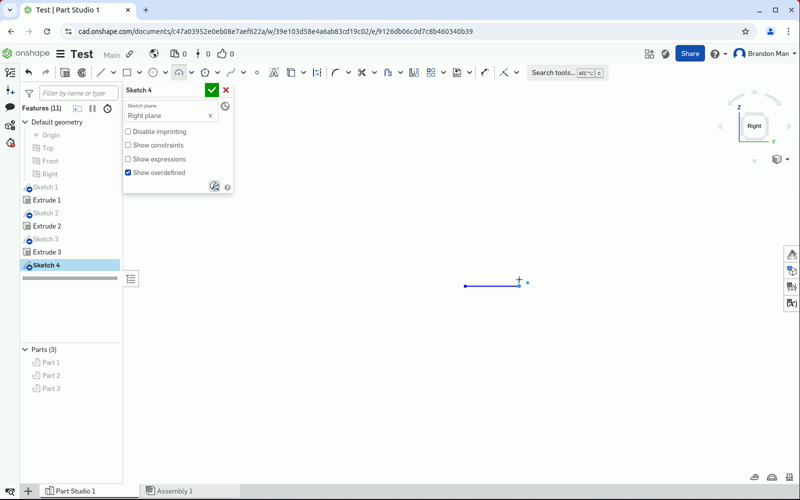
scroll(6)
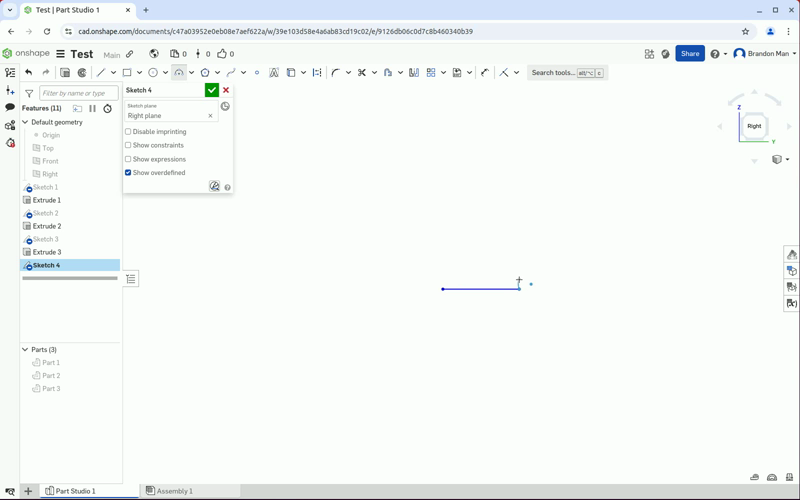
scroll(6)
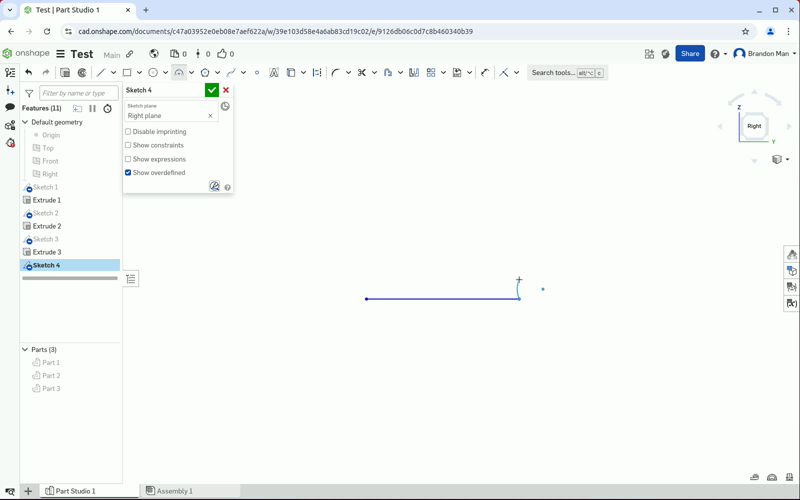
scroll(6)
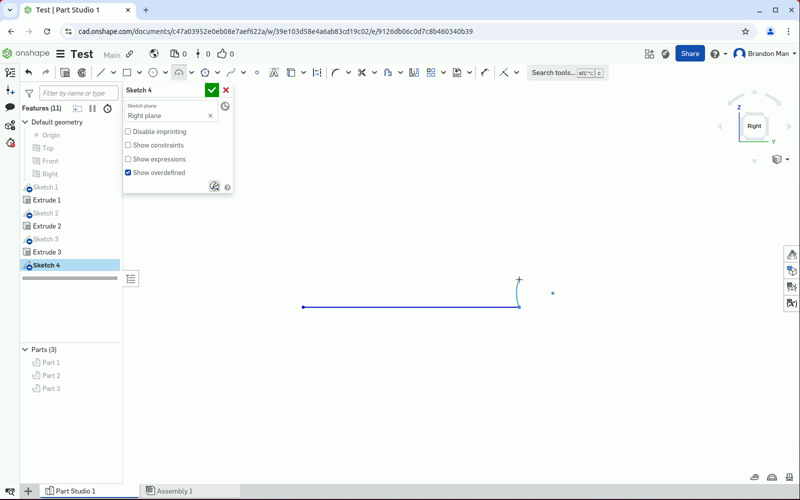
scroll(6)
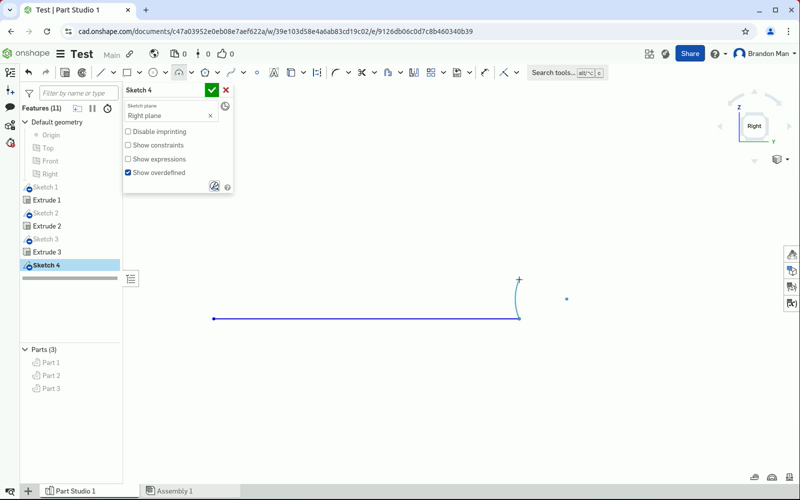
click(519, 279)
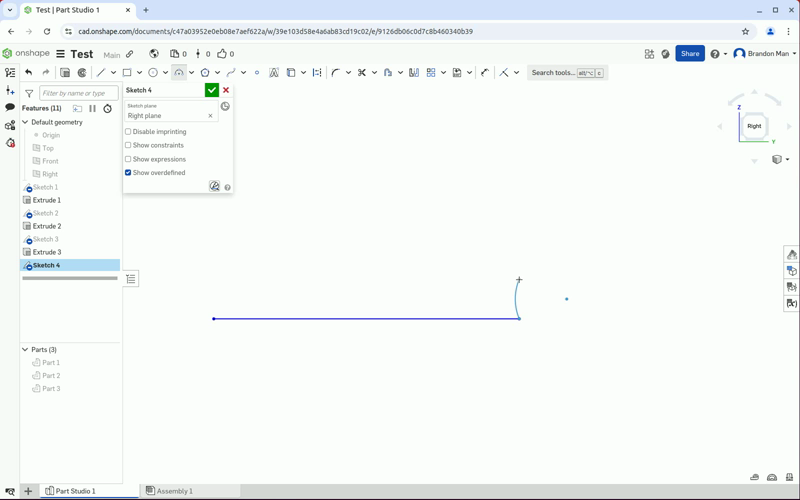
scroll(-6)
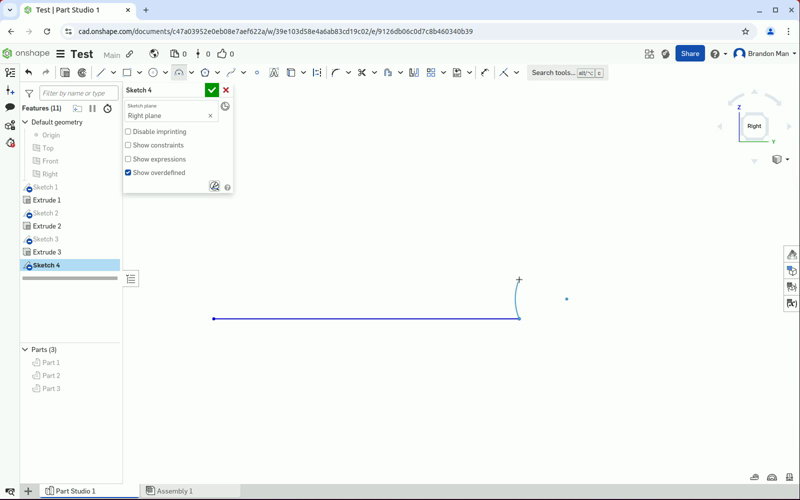
scroll(-6)
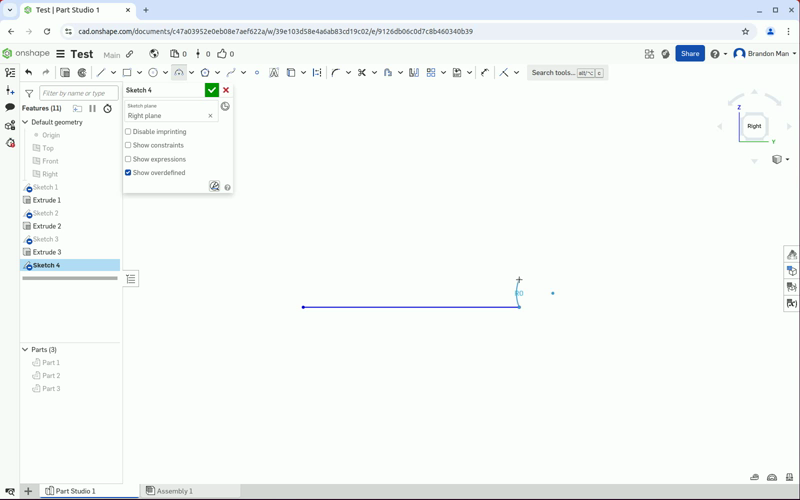
scroll(-6)
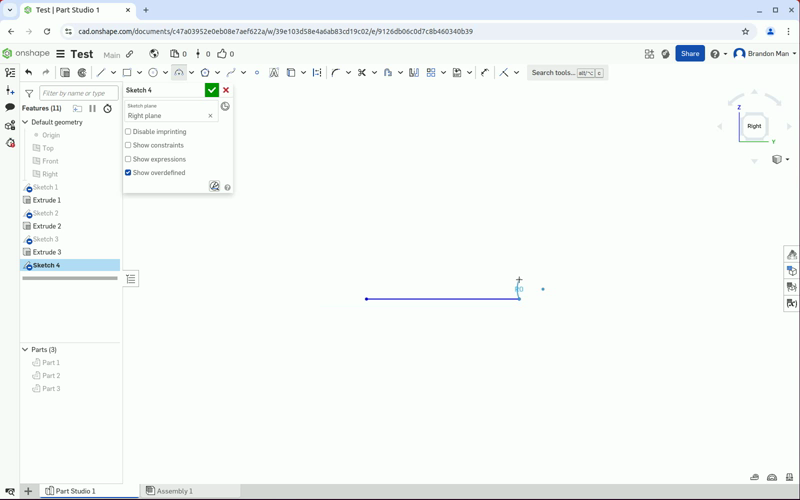
scroll(-6)
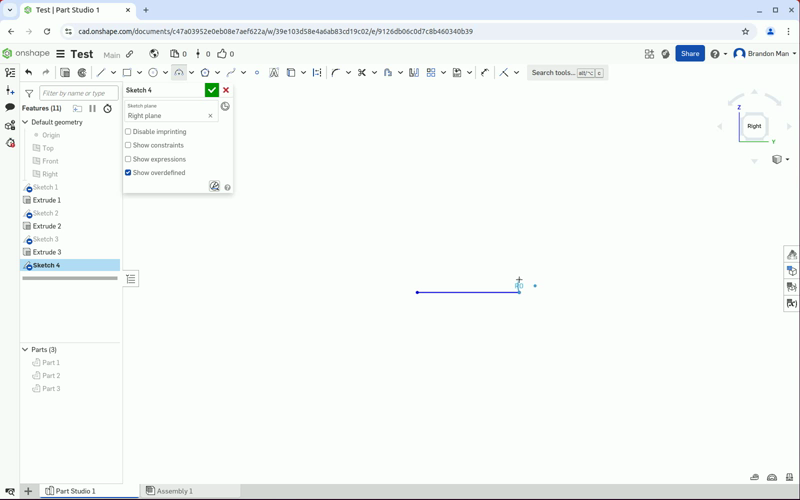
scroll(-6)
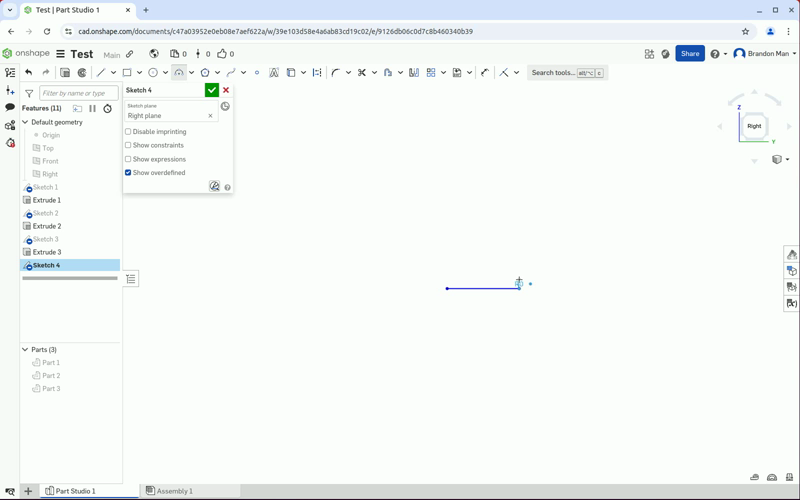
scroll(-6)
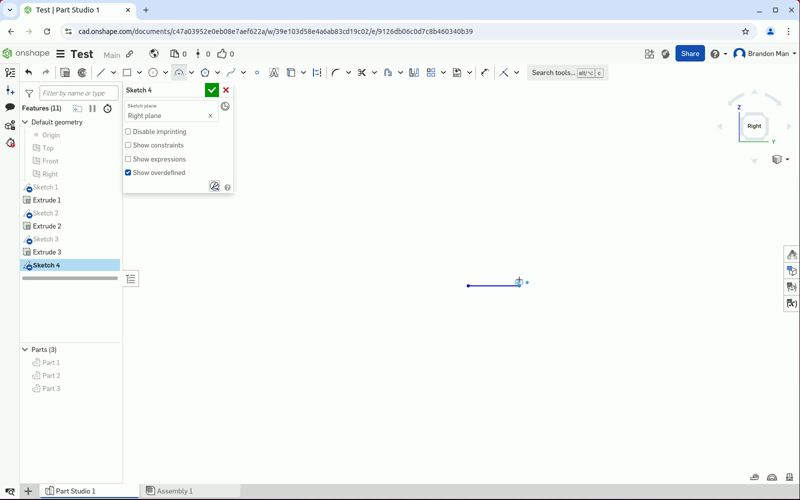
scroll(-6)
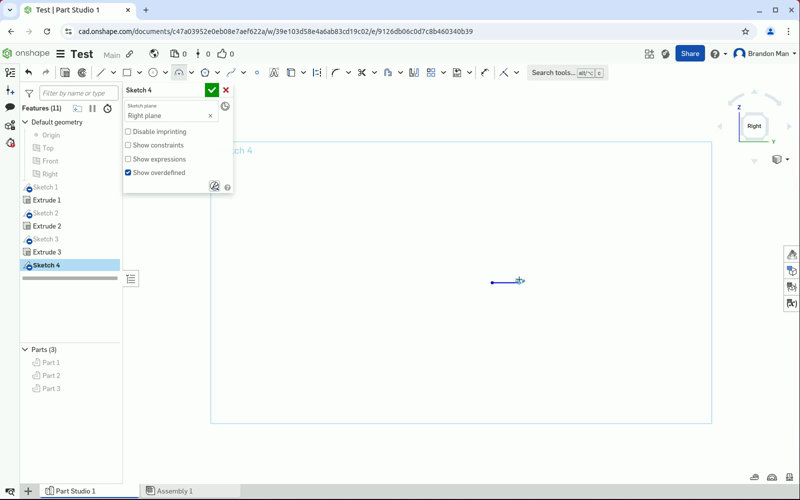
mouse_move(465, 280)
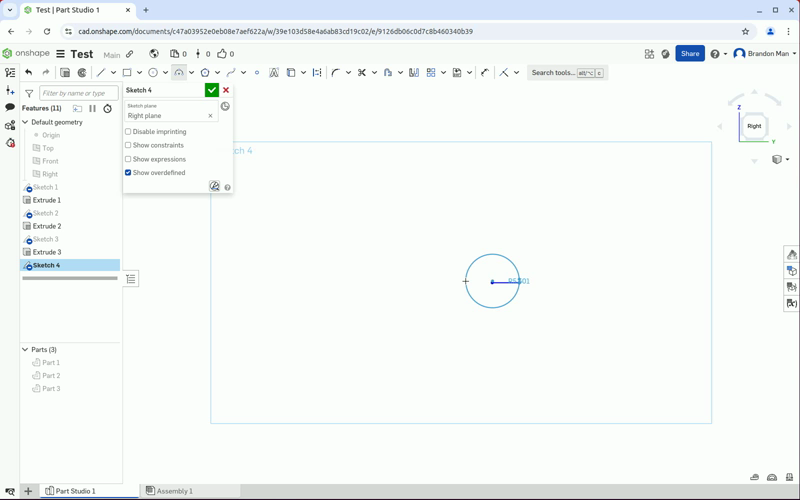
scroll(6)
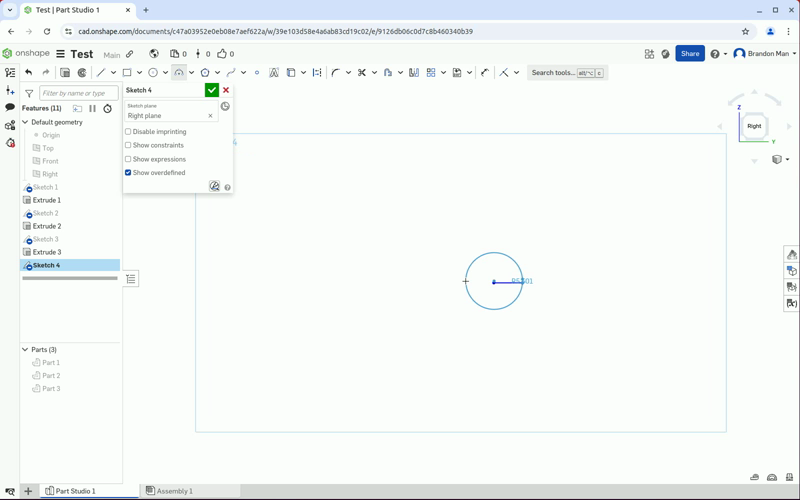
scroll(6)
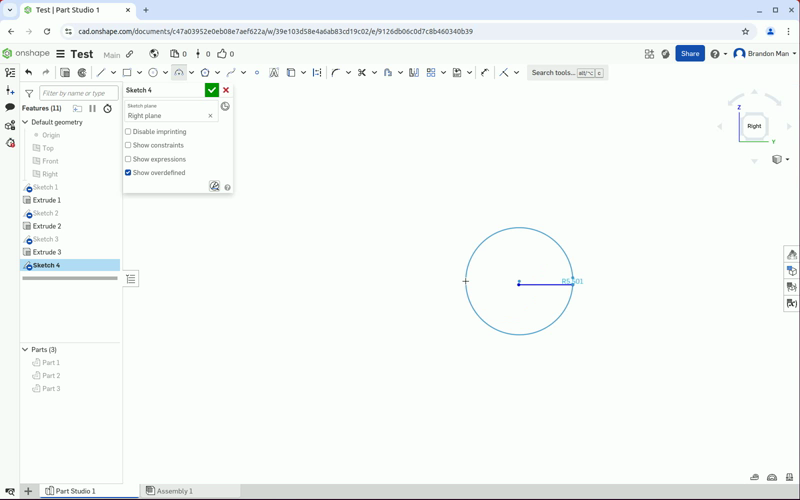
scroll(6)
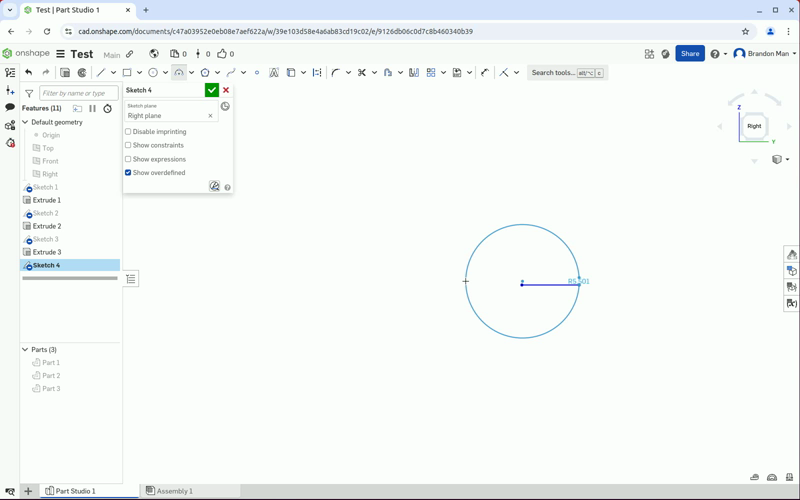
scroll(6)
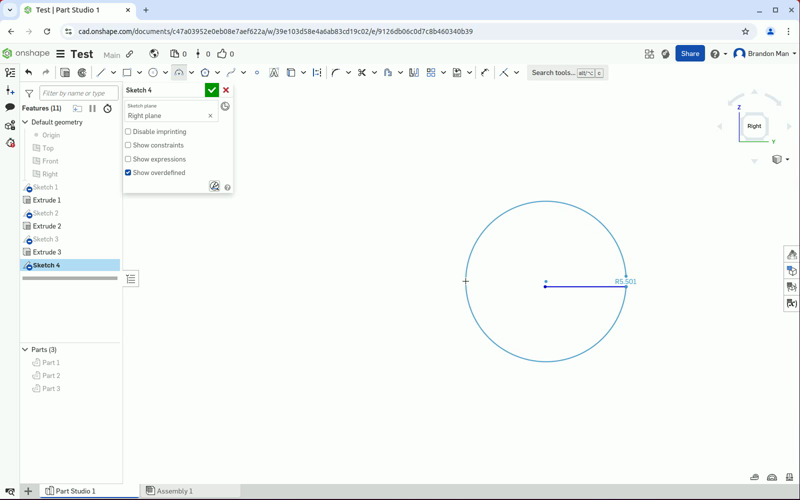
scroll(6)
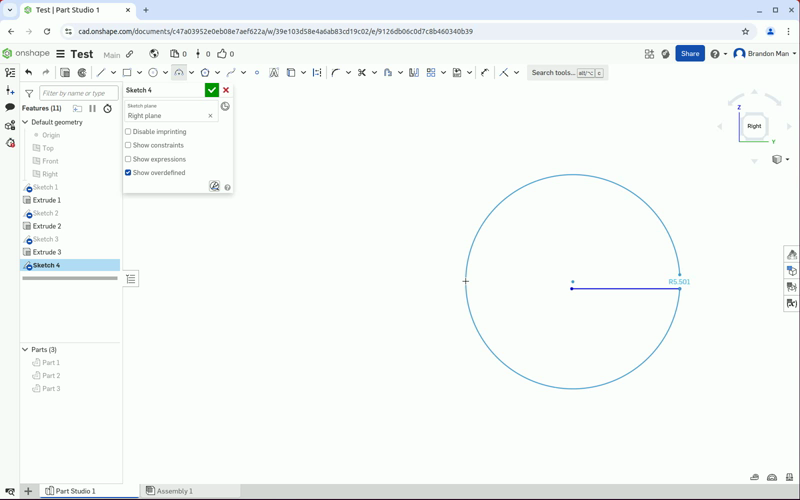
scroll(6)
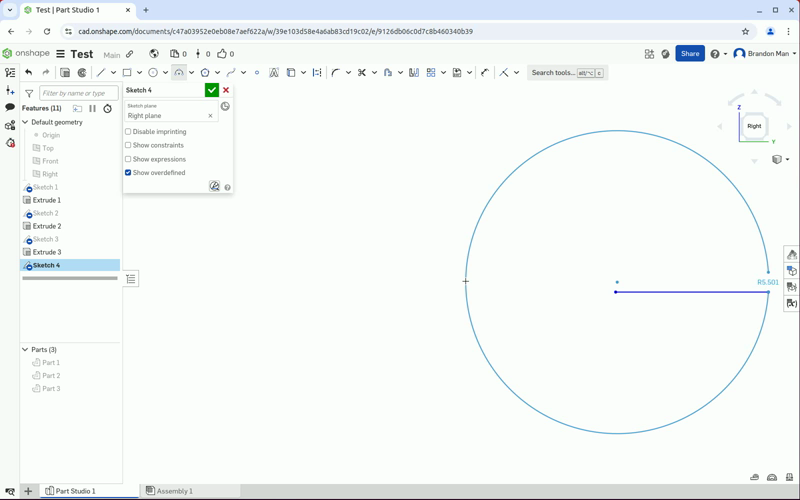
scroll(6)
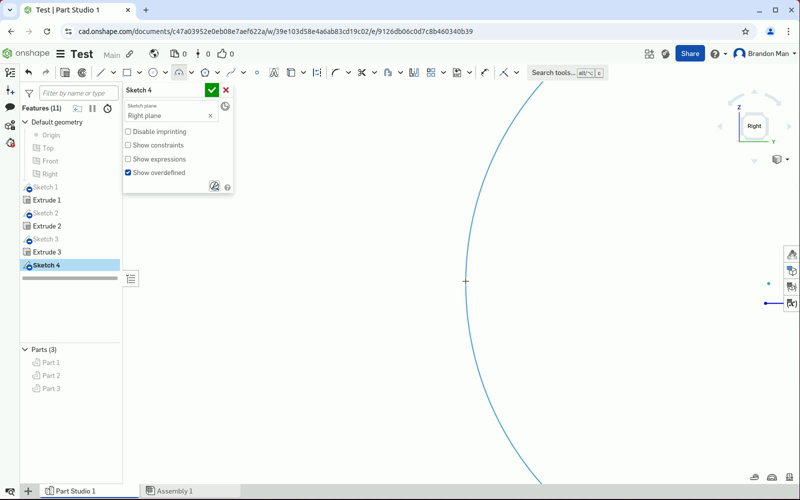
click(465, 280)
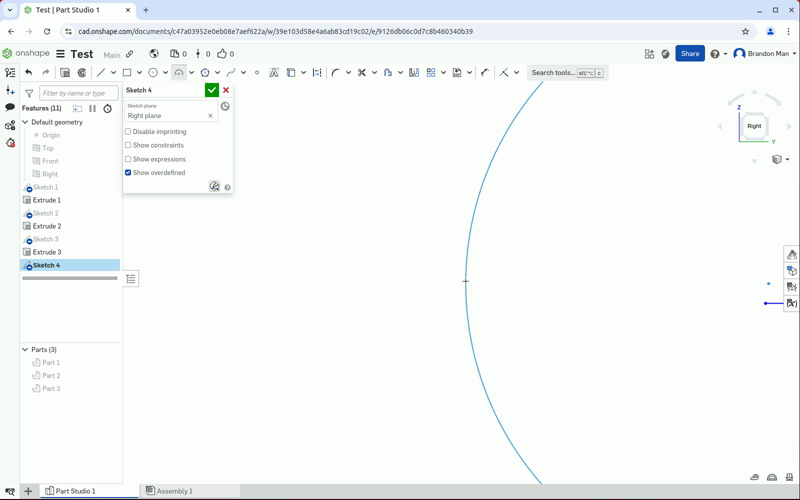
scroll(-6)
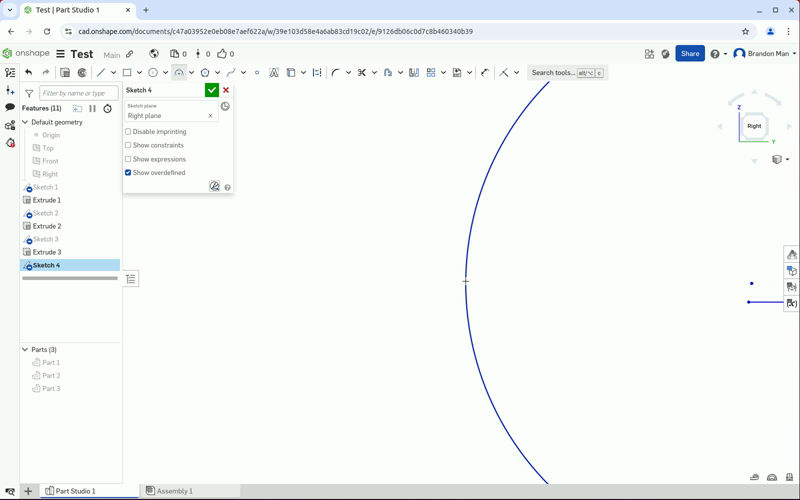
scroll(-6)
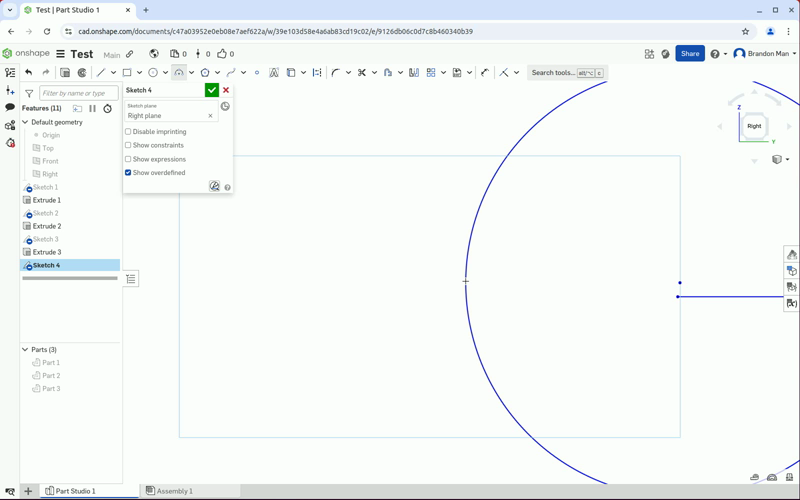
scroll(-6)
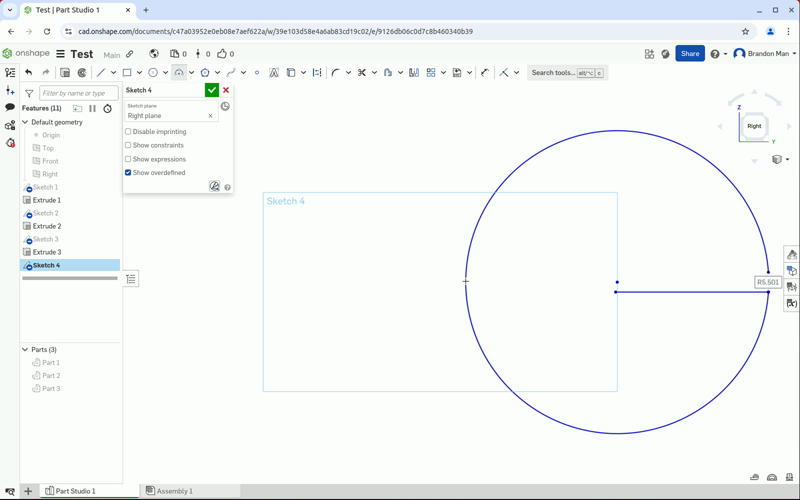
scroll(-6)
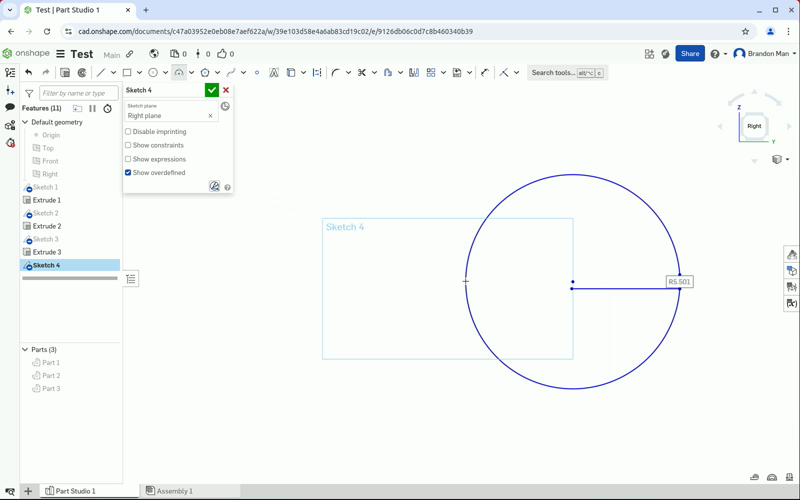
scroll(-6)
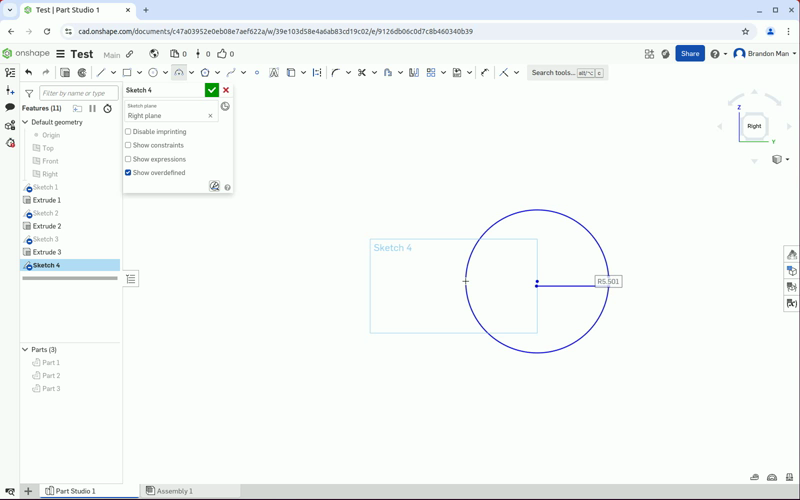
scroll(-6)
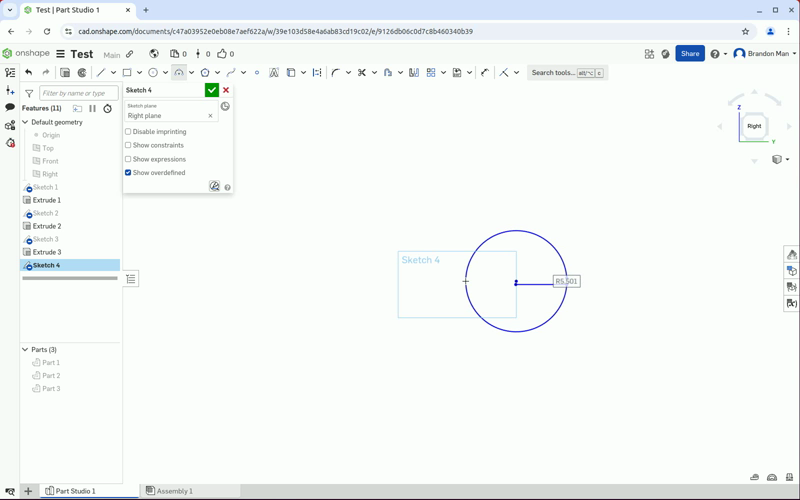
scroll(-6)
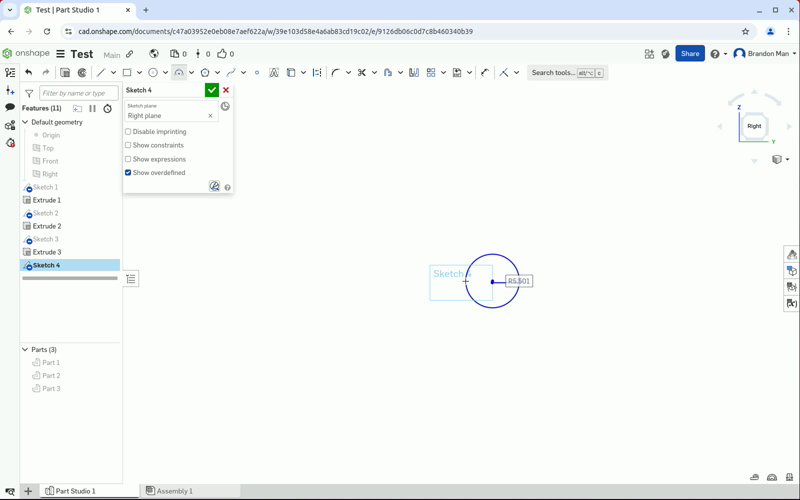
key_up(shift)
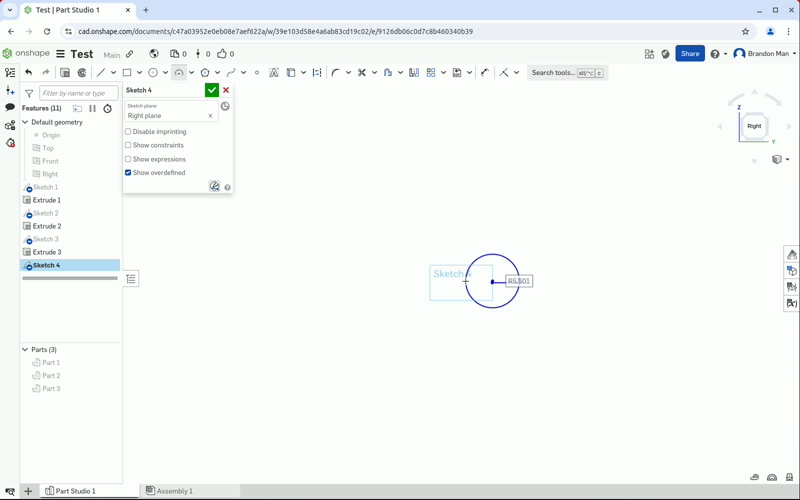
key(esc)
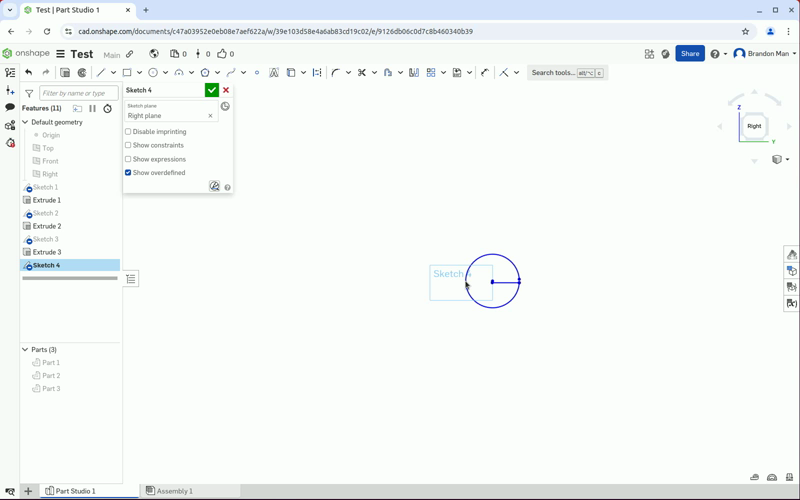
key(l)
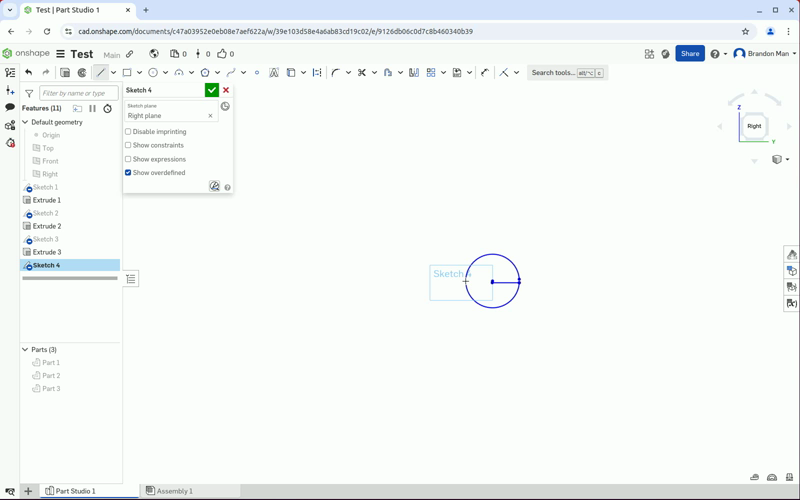
mouse_move(519, 279)
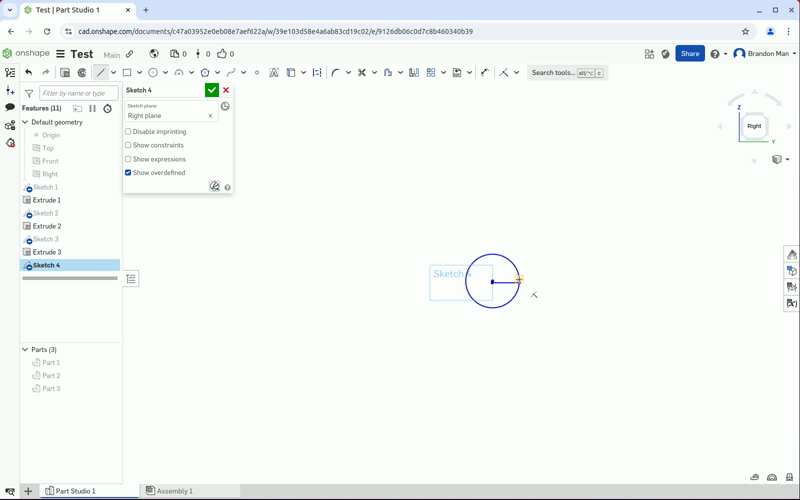
scroll(6)
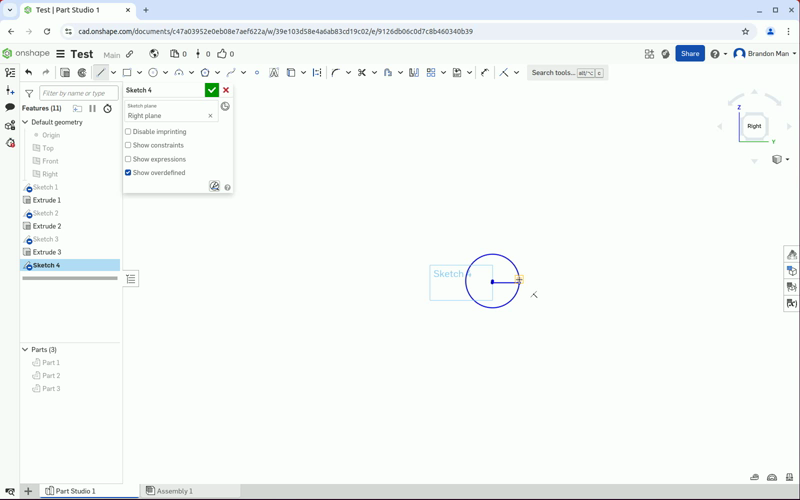
scroll(6)
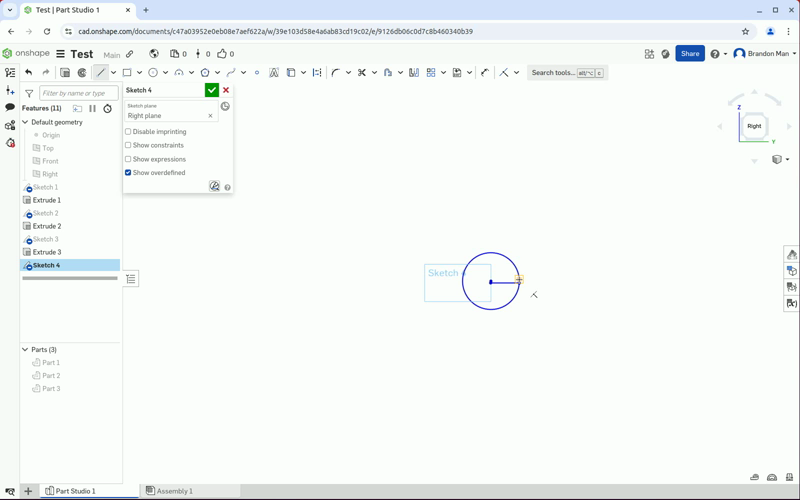
scroll(6)
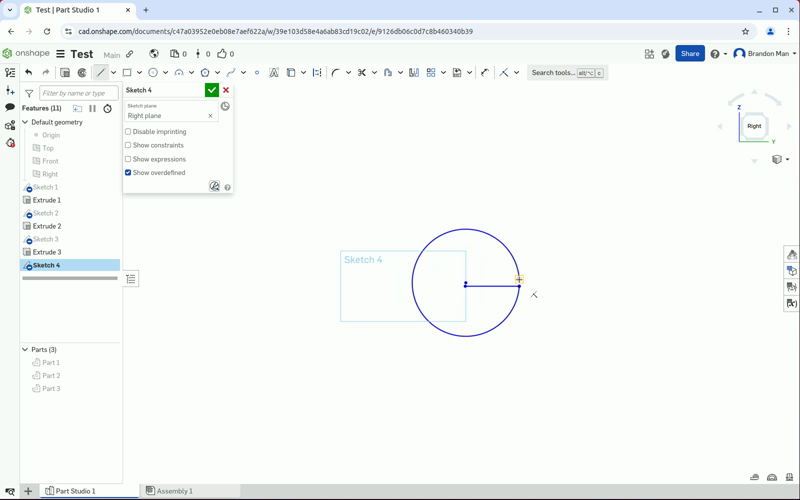
scroll(6)
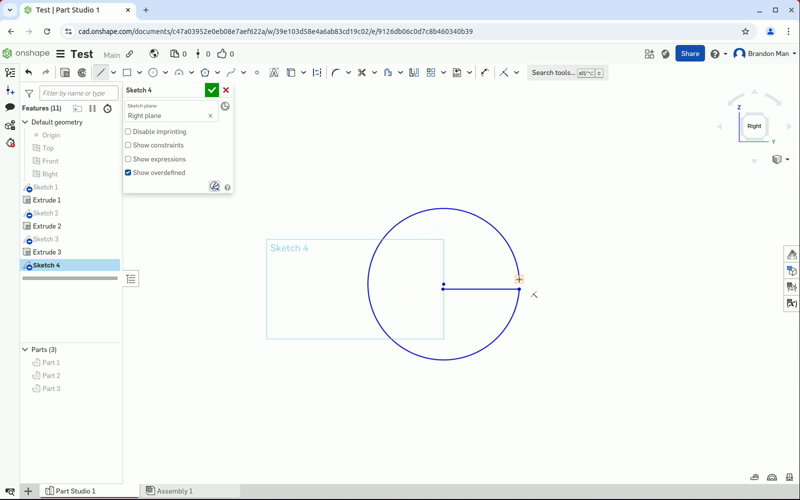
scroll(6)
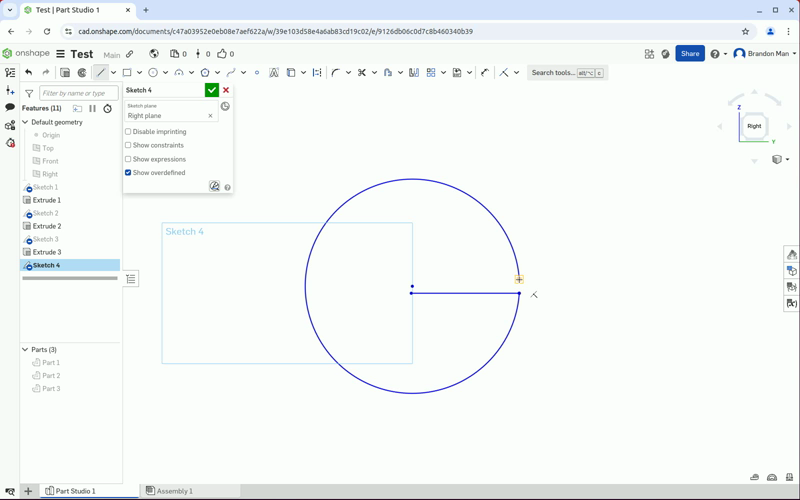
scroll(6)
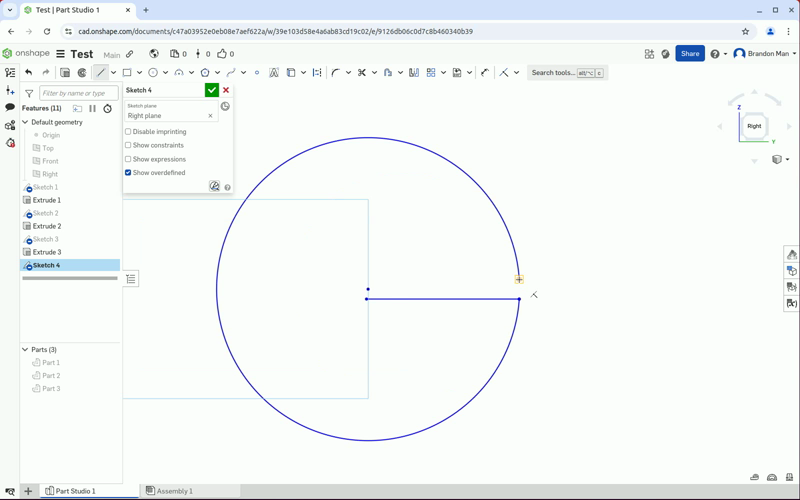
scroll(6)
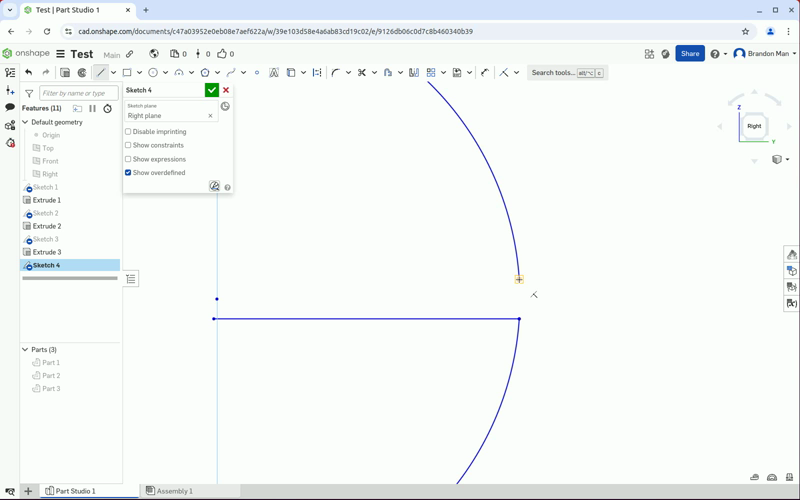
click(519, 279)
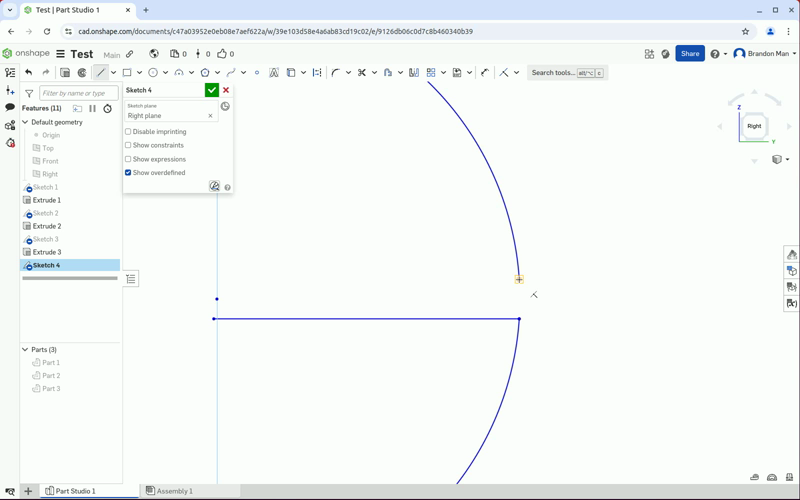
scroll(-6)
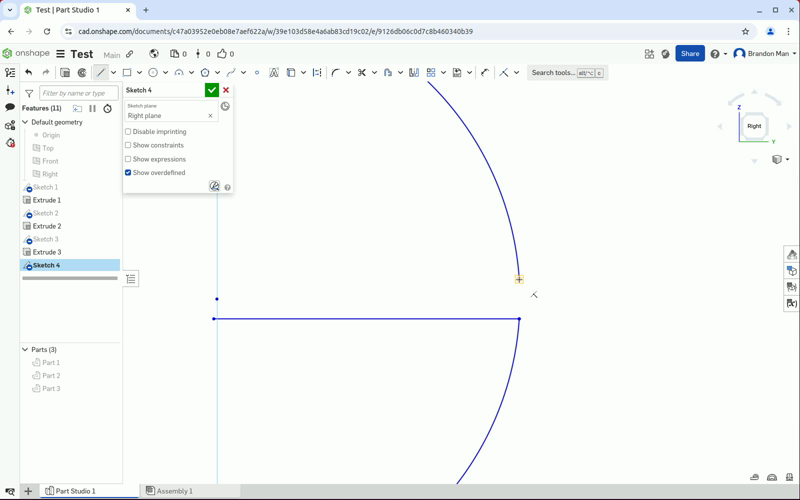
scroll(-6)
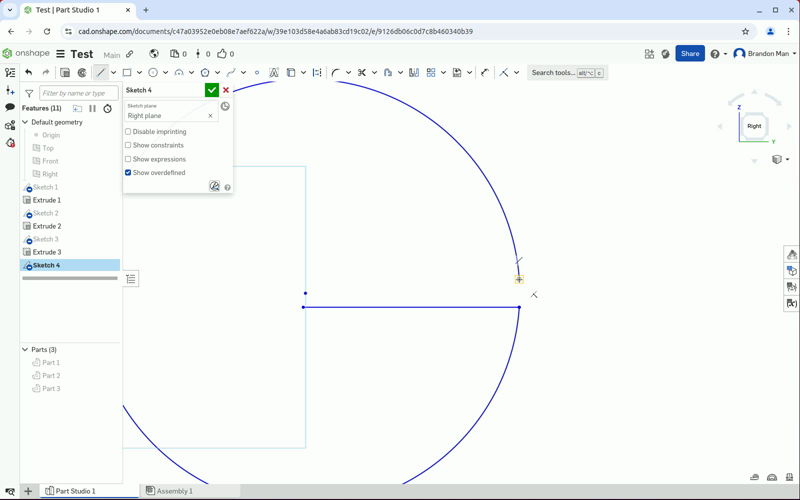
scroll(-6)
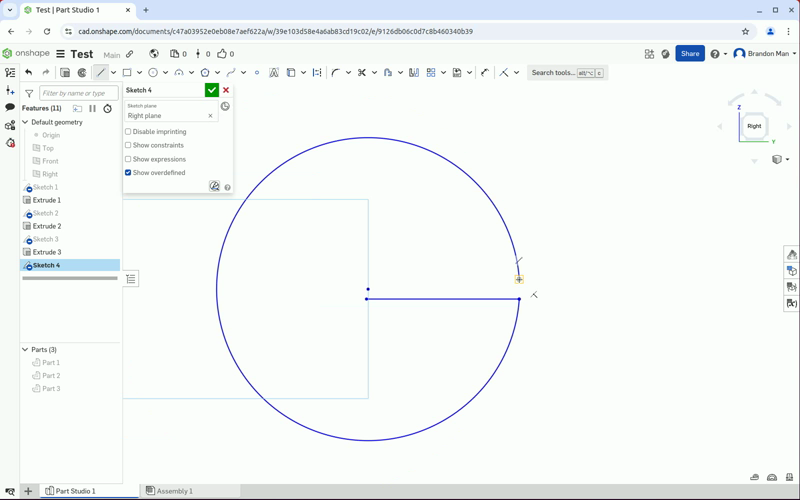
scroll(-6)
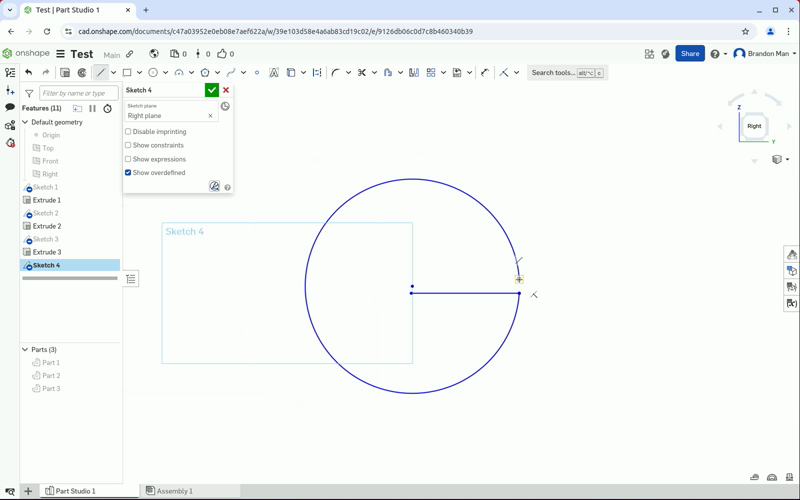
scroll(-6)
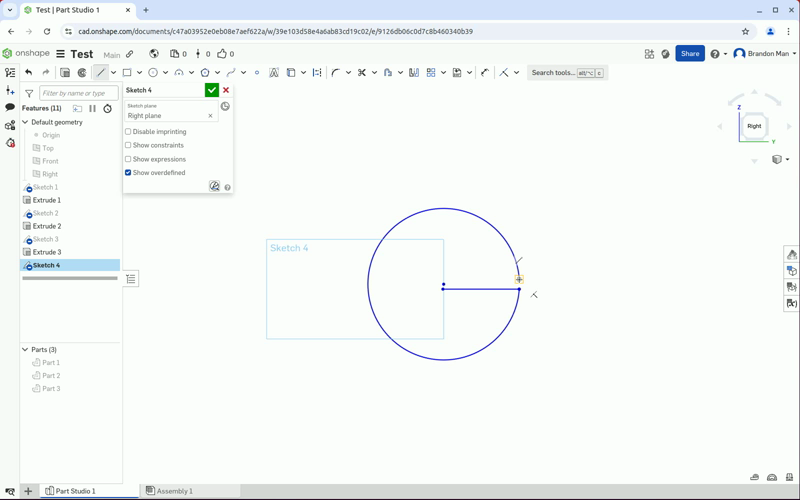
scroll(-6)
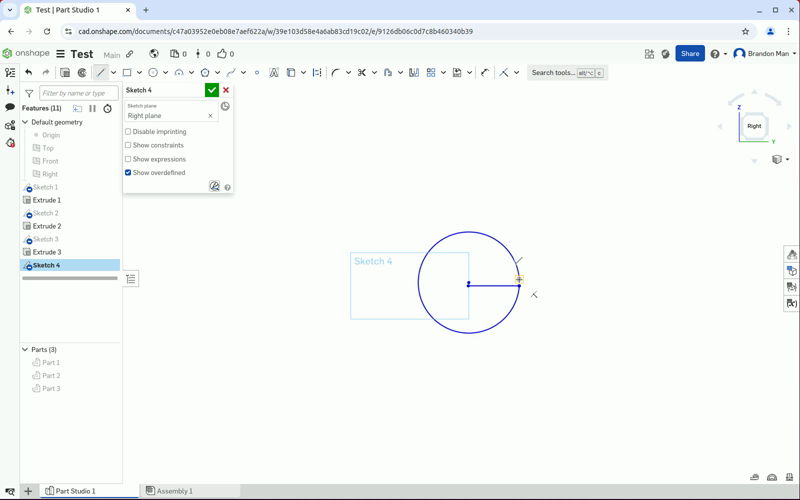
scroll(-6)
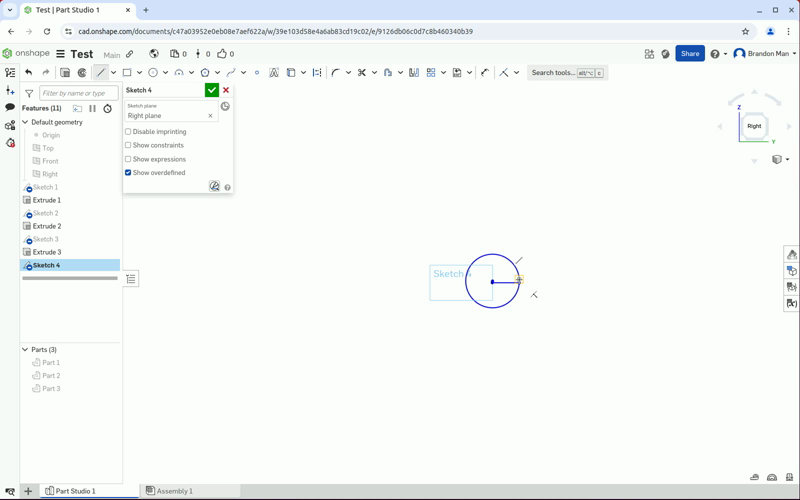
key_down(shift)
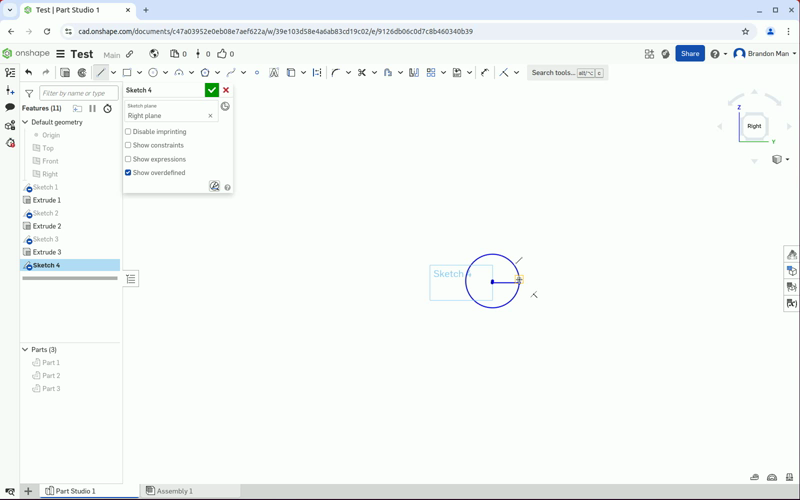
mouse_move(549, 279)
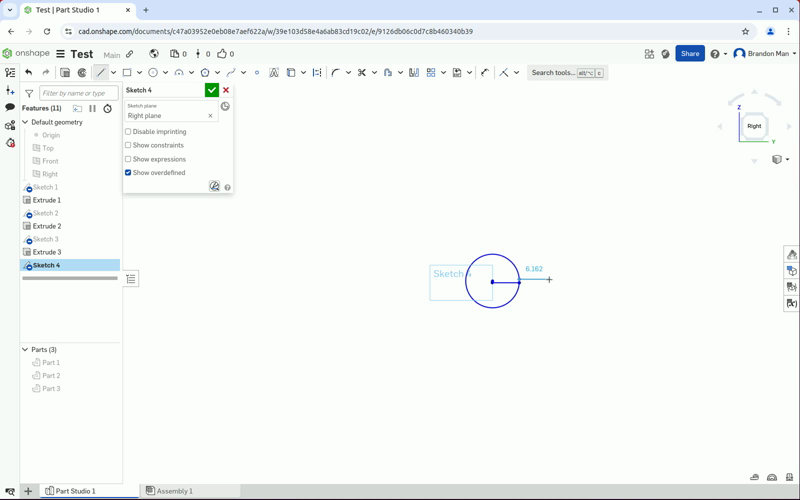
mouse_move(492, 279)
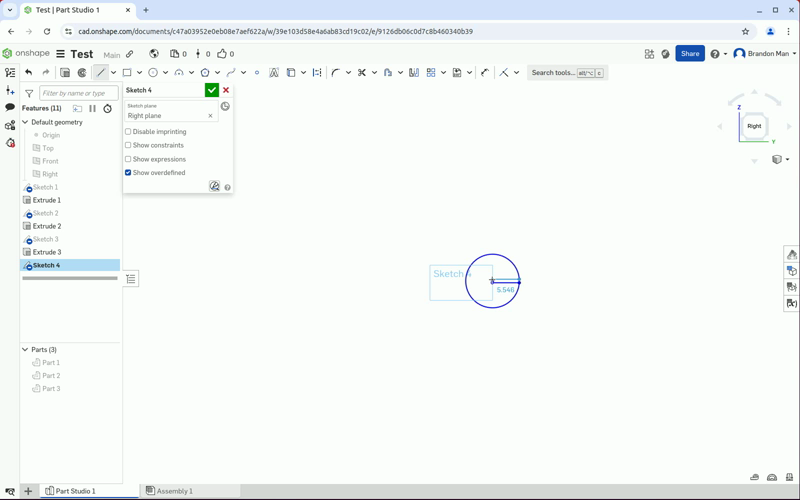
scroll(6)
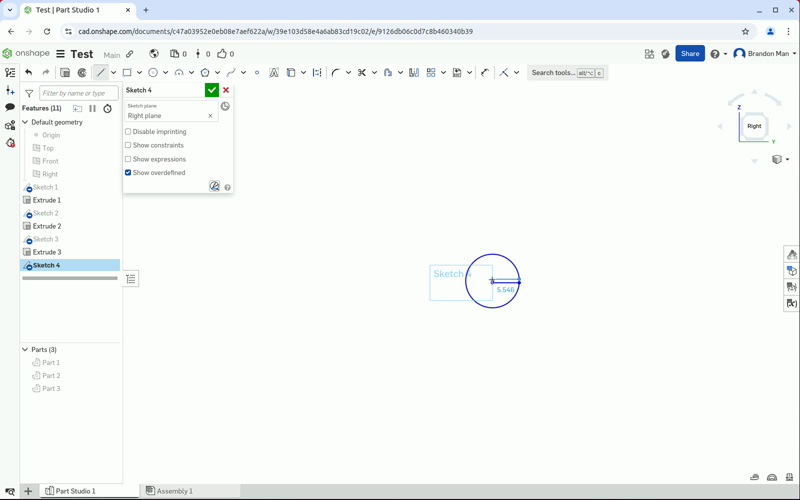
scroll(6)
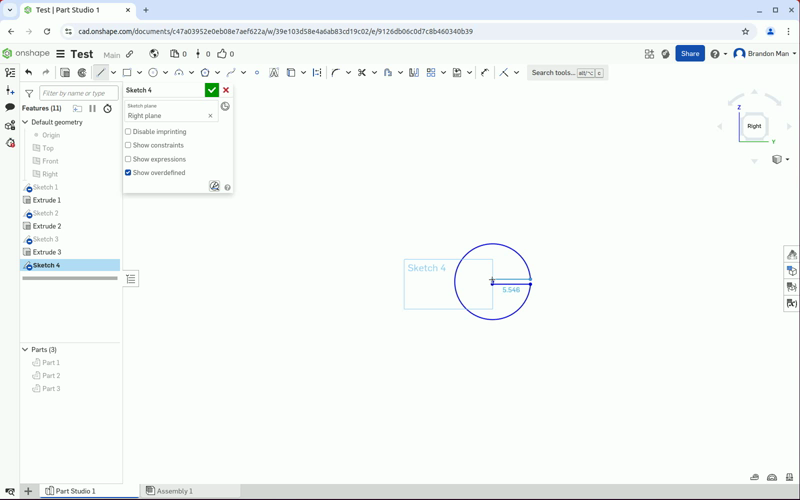
scroll(6)
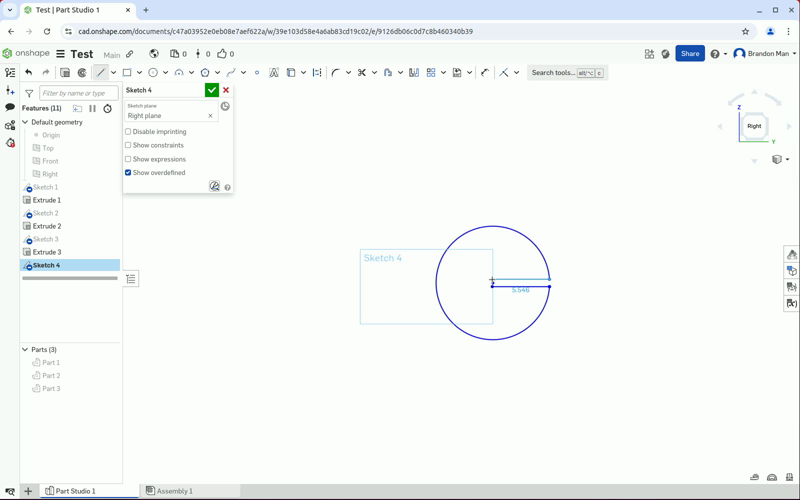
scroll(6)
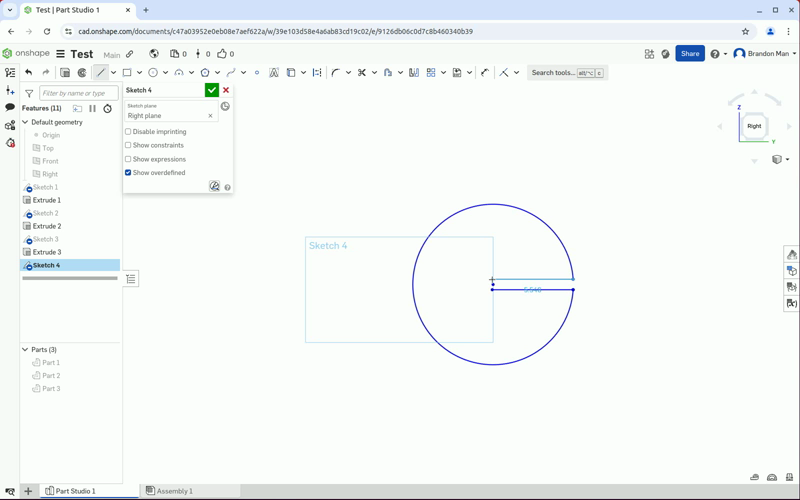
scroll(6)
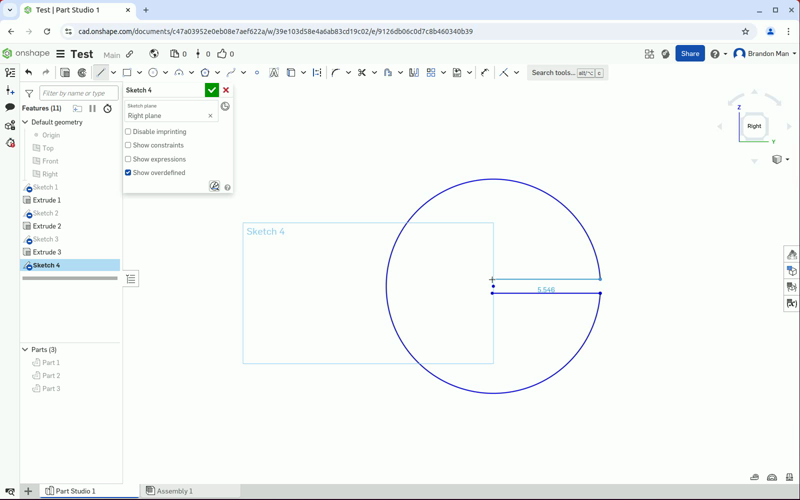
scroll(6)
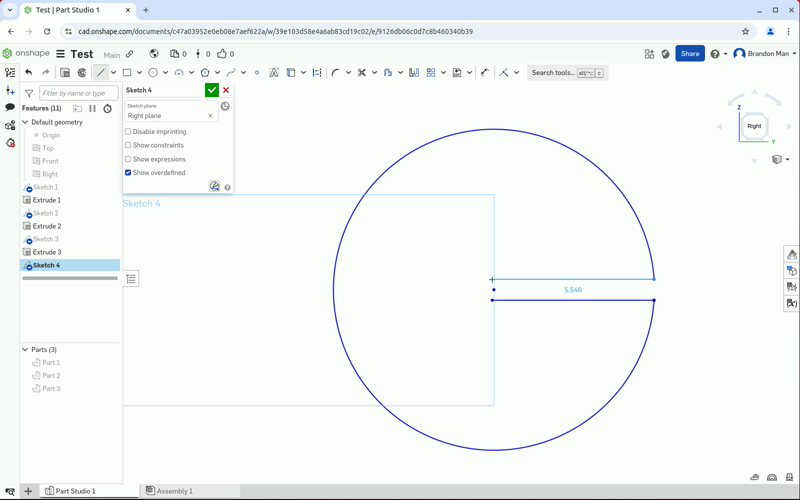
scroll(6)
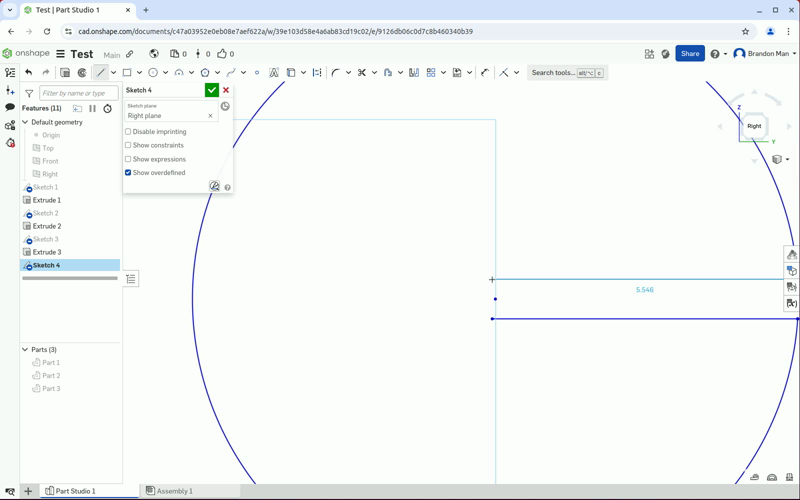
click(492, 279)
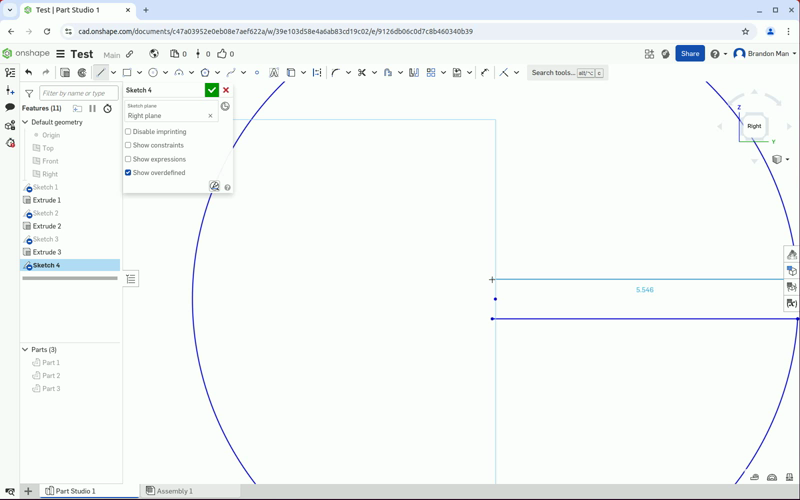
scroll(-6)
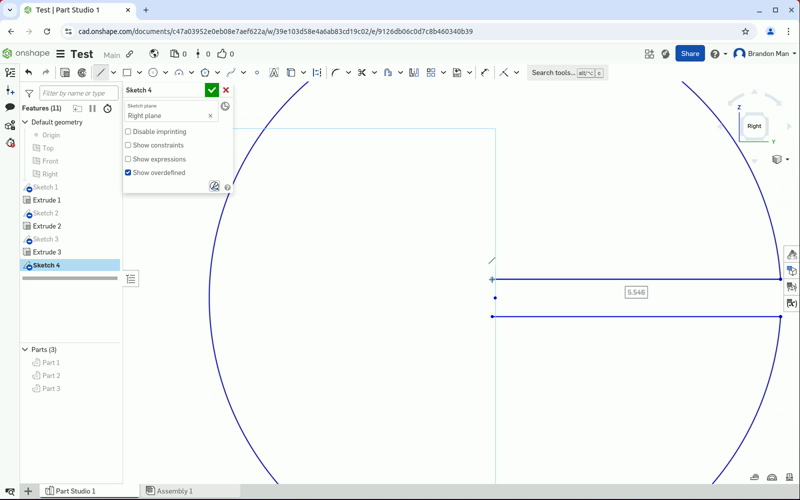
scroll(-6)
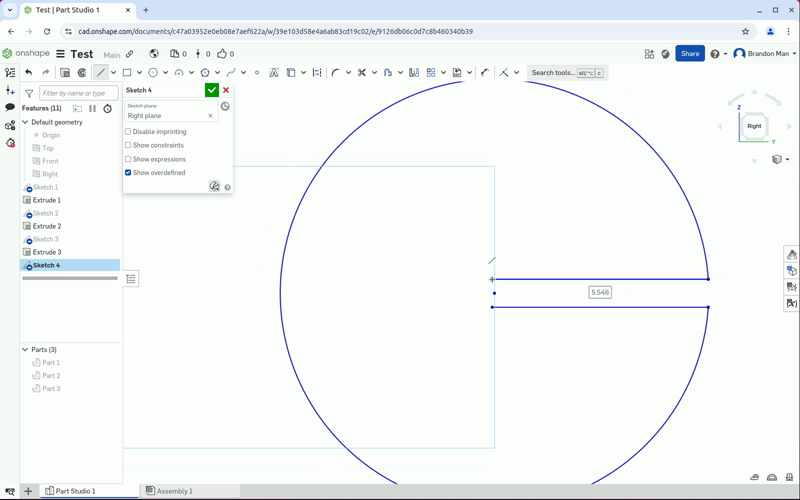
scroll(-6)
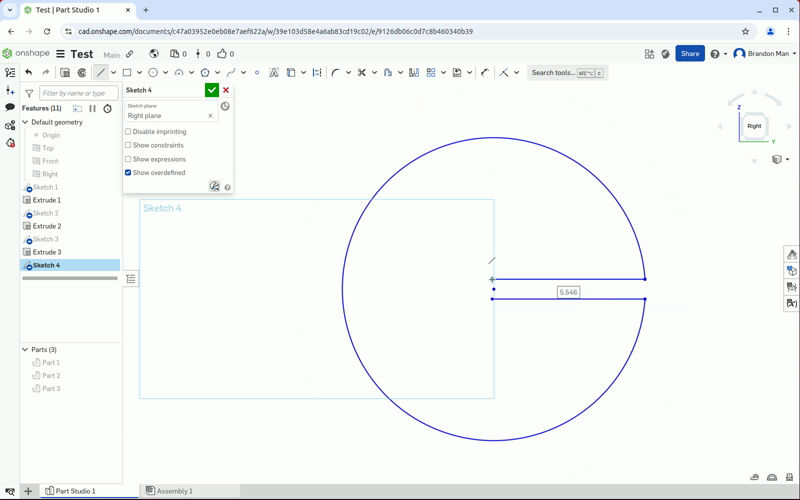
scroll(-6)
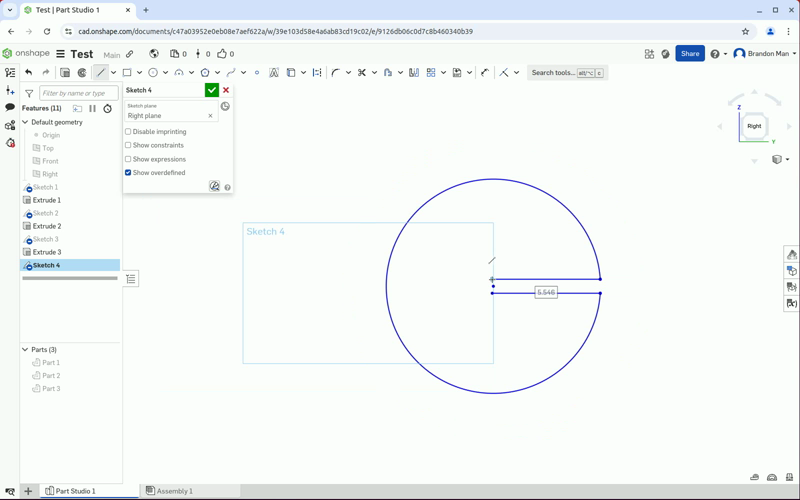
scroll(-6)
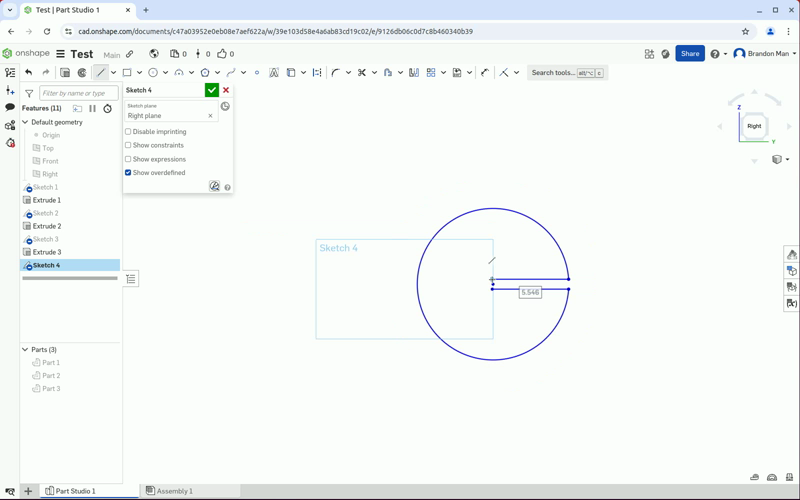
scroll(-6)
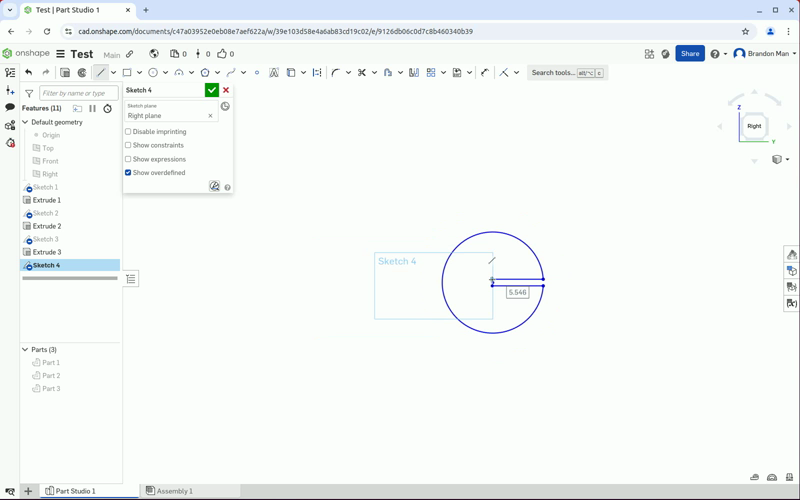
scroll(-6)
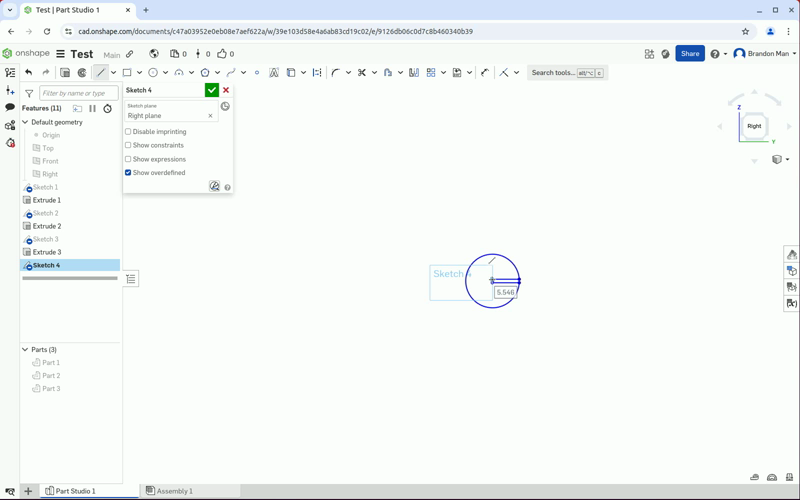
key_up(shift)
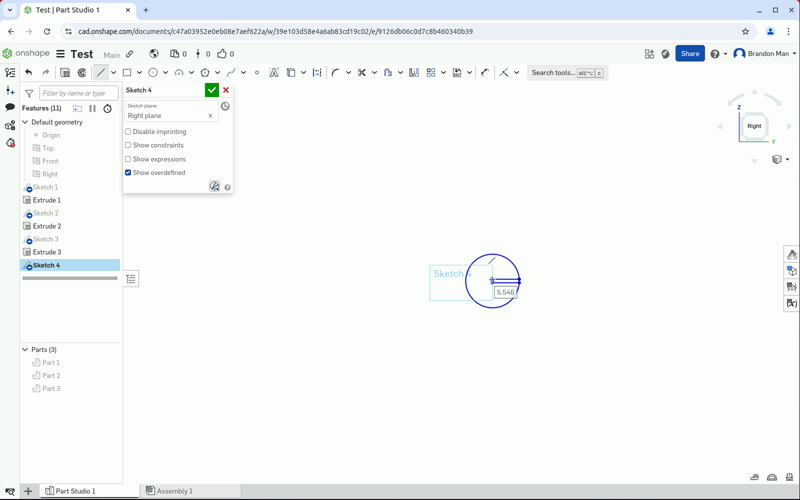
mouse_move(522, 279)
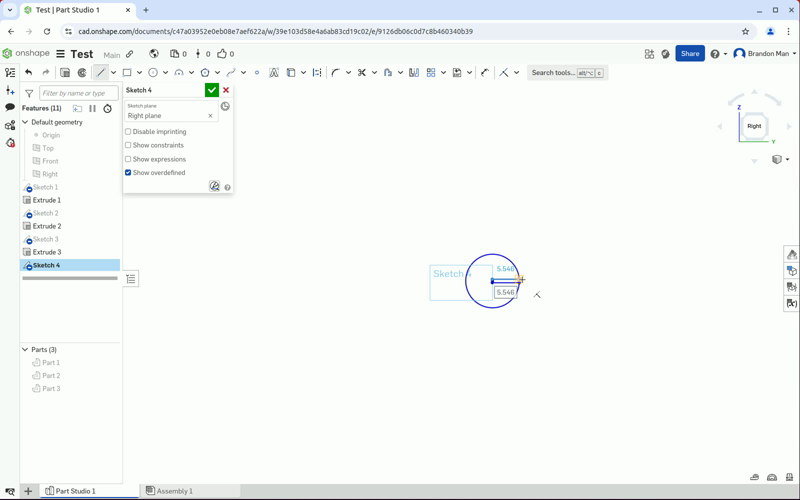
key_down(shift)
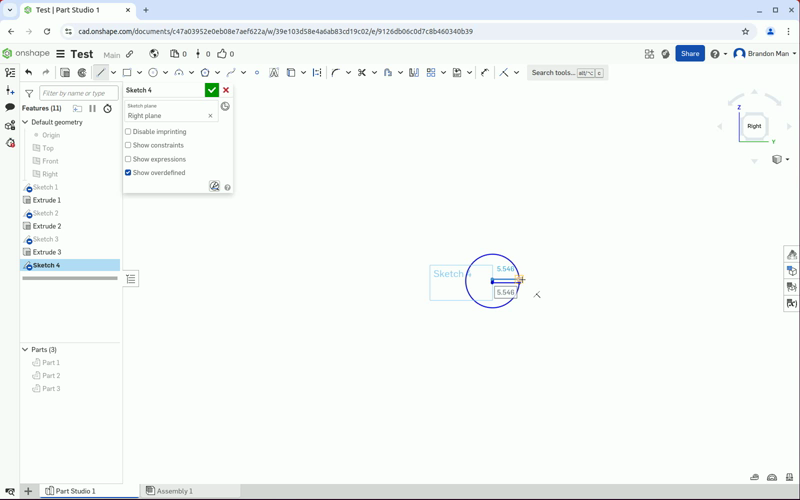
mouse_move(492, 282)
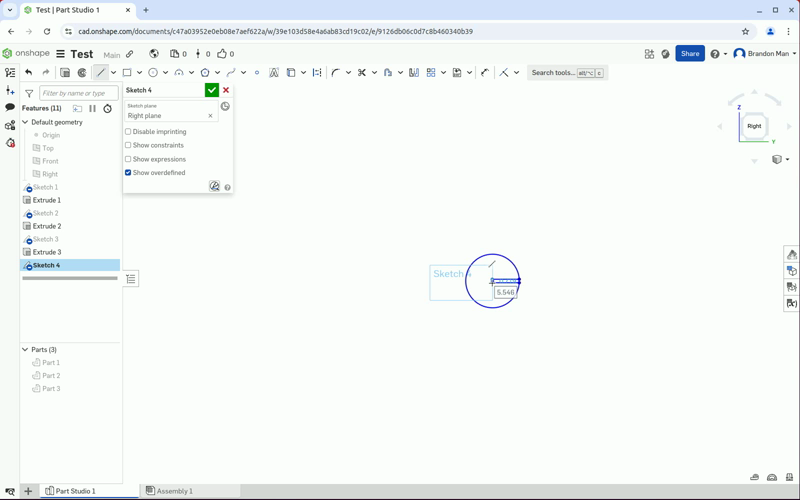
scroll(6)
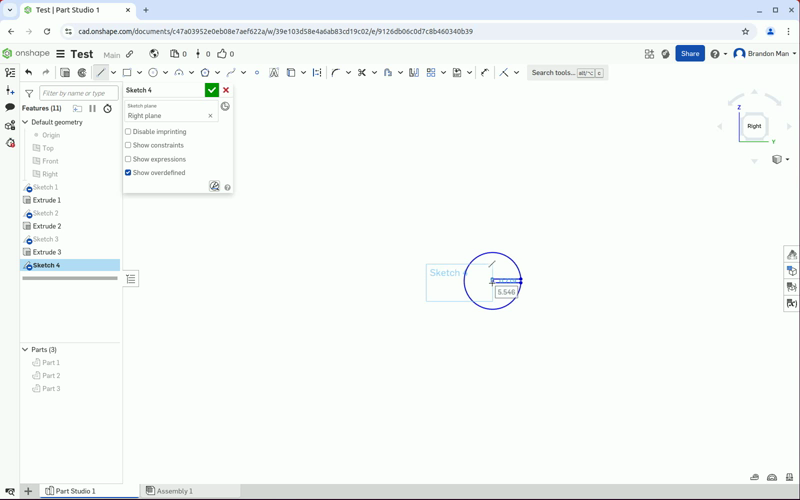
scroll(6)
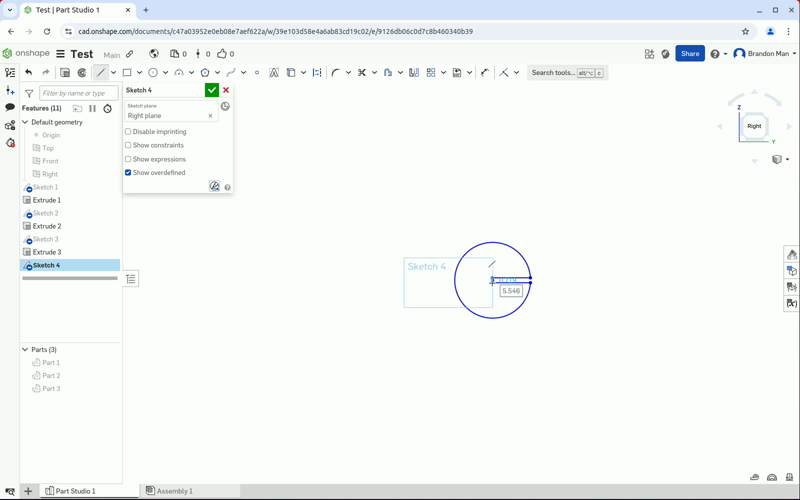
scroll(6)
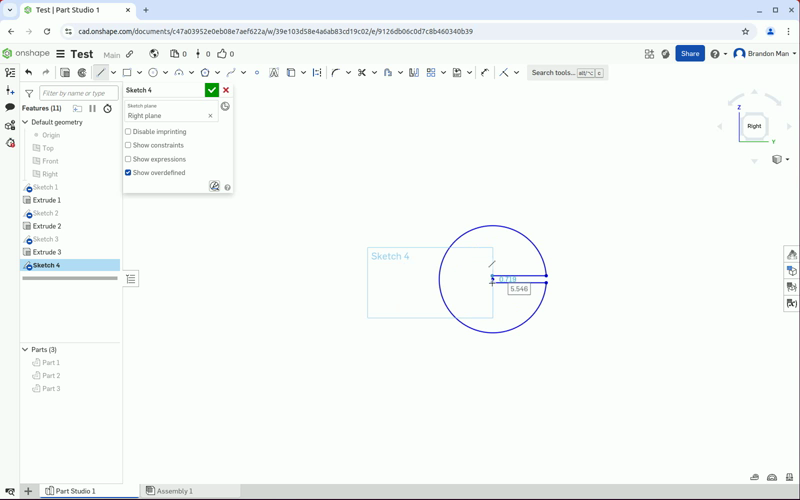
scroll(6)
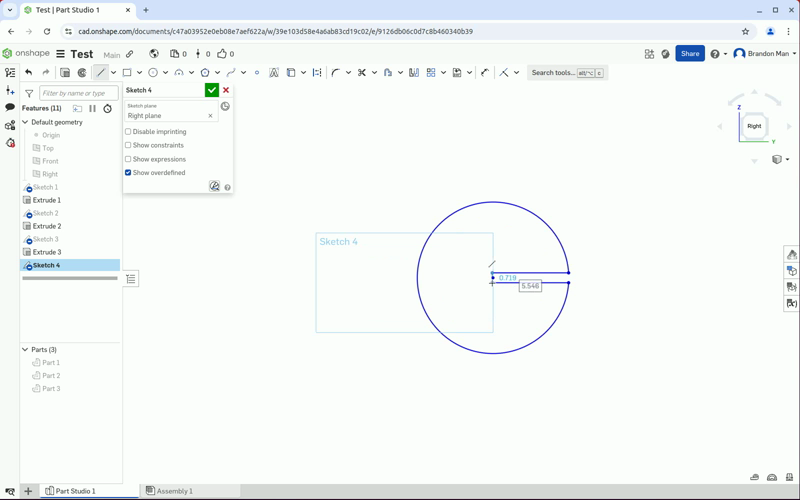
scroll(6)
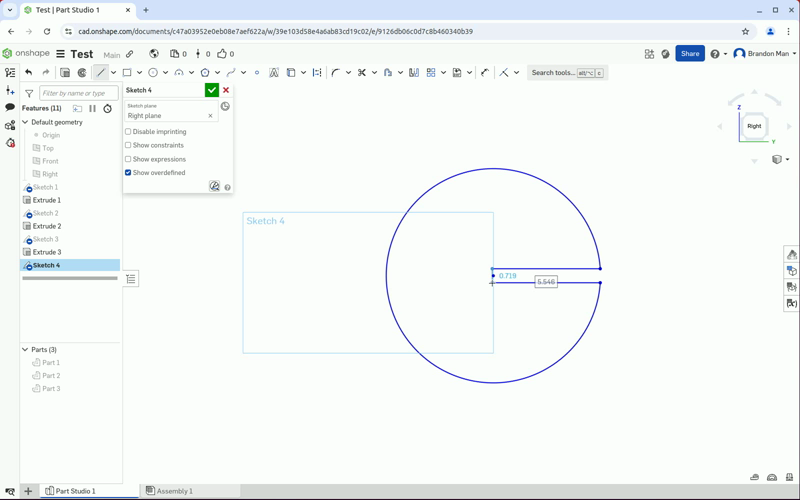
scroll(6)
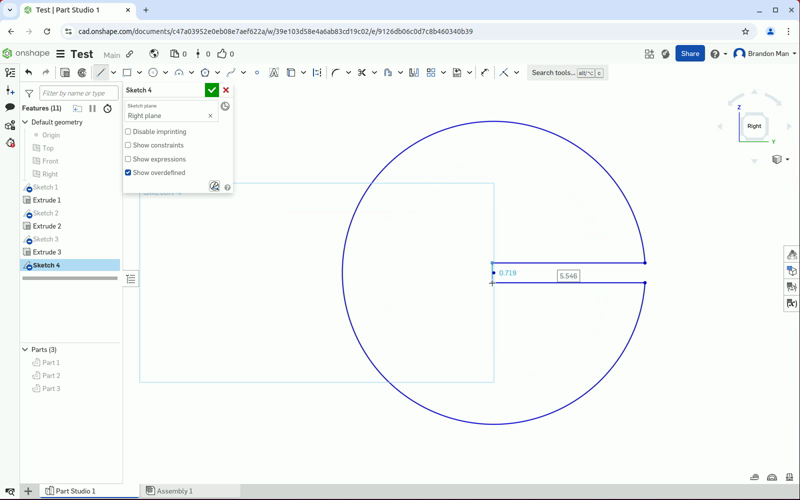
scroll(6)
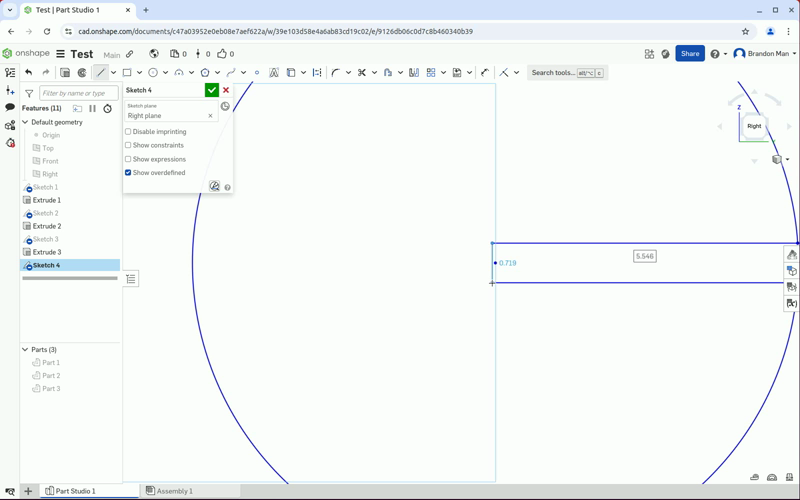
key_up(shift)
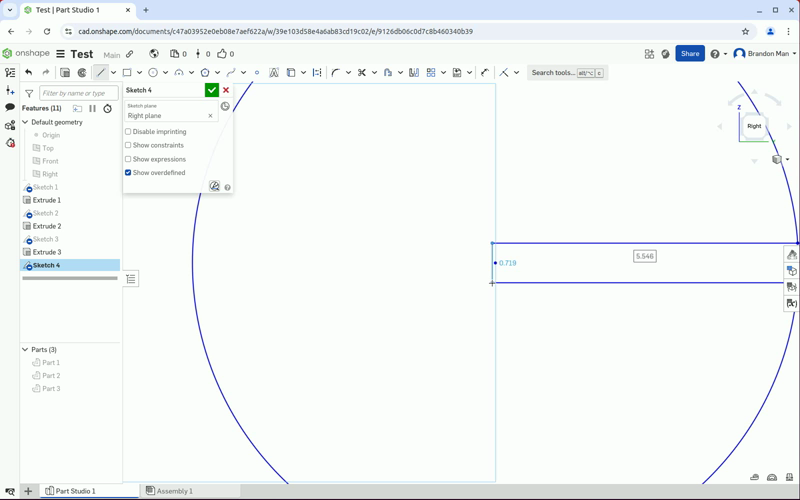
click(492, 282)
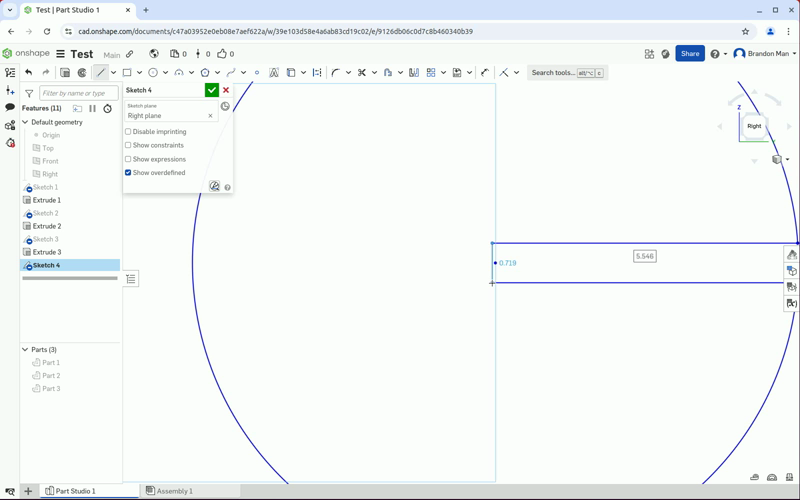
scroll(-6)
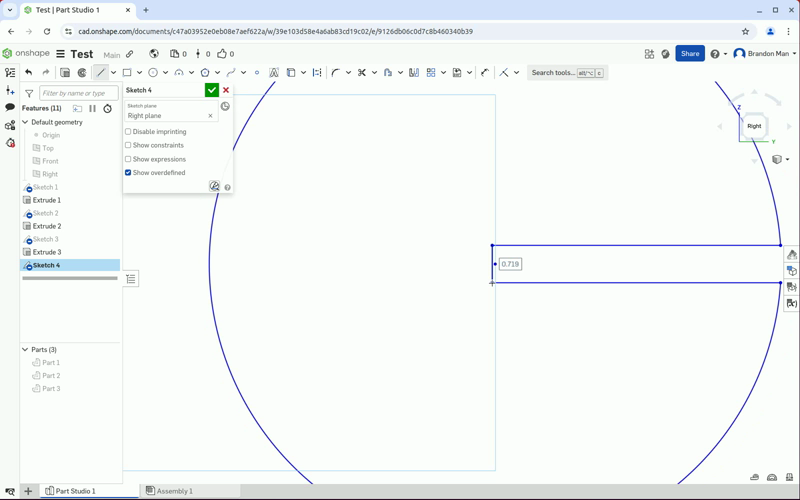
scroll(-6)
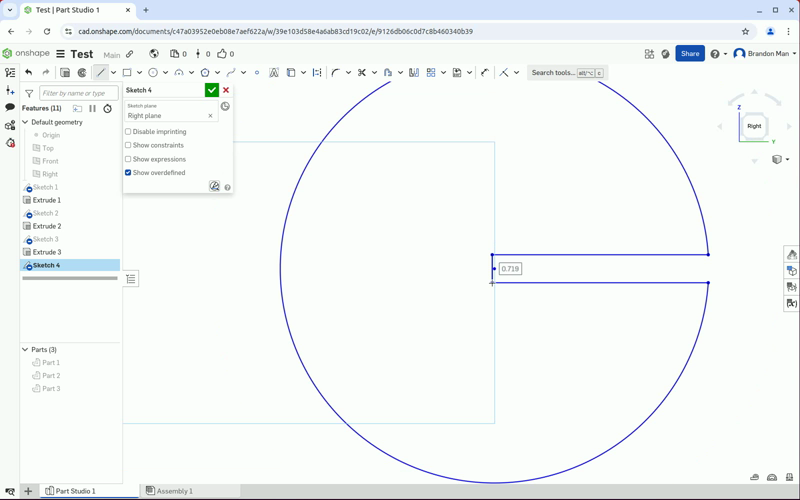
scroll(-6)
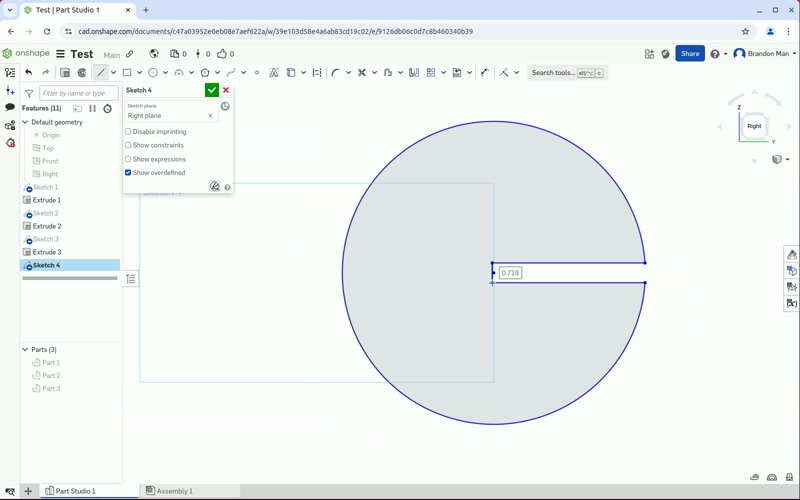
scroll(-6)
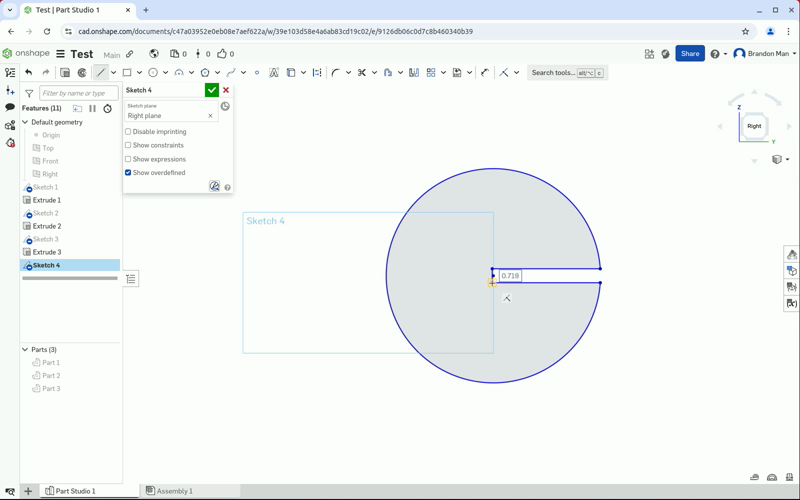
scroll(-6)
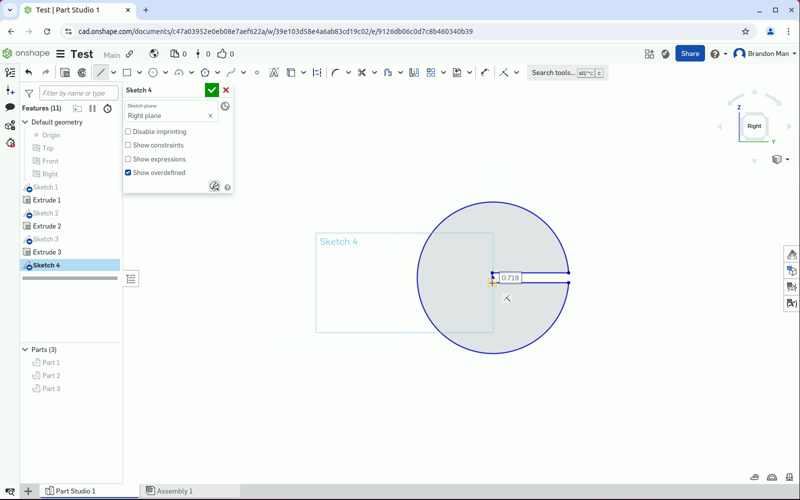
scroll(-6)
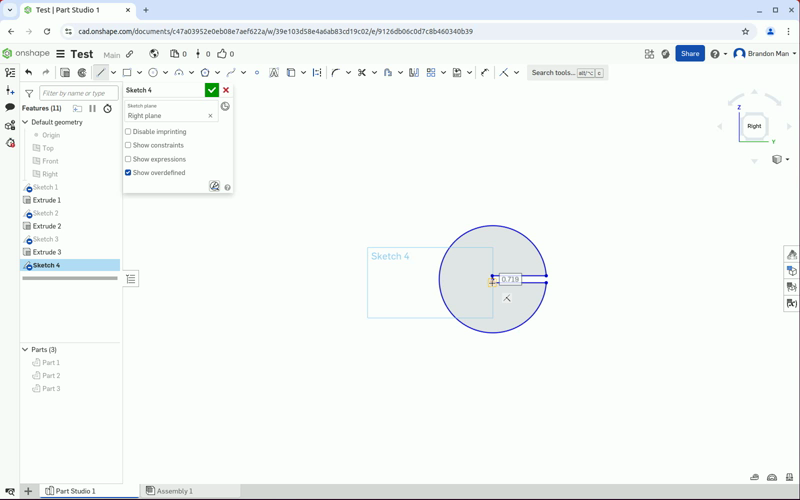
scroll(-6)
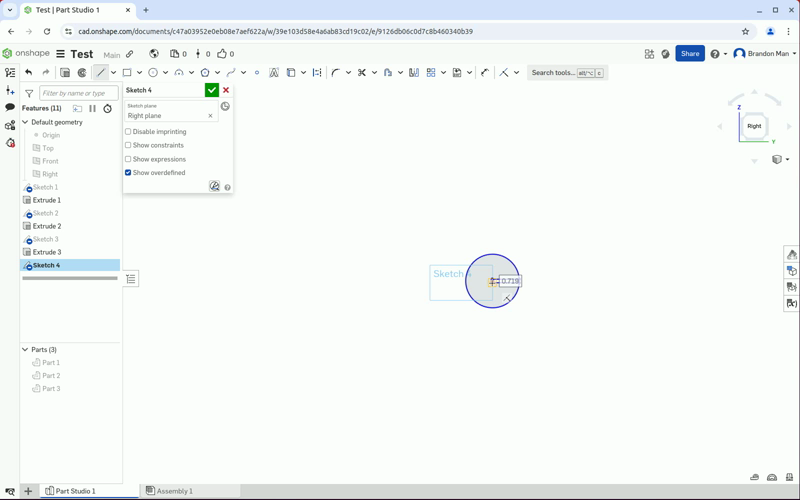
key(esc)
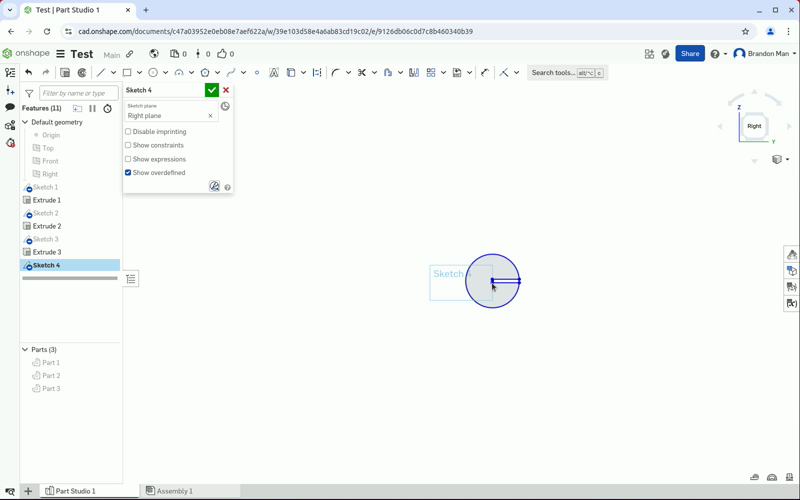
mouse_move(482, 303)
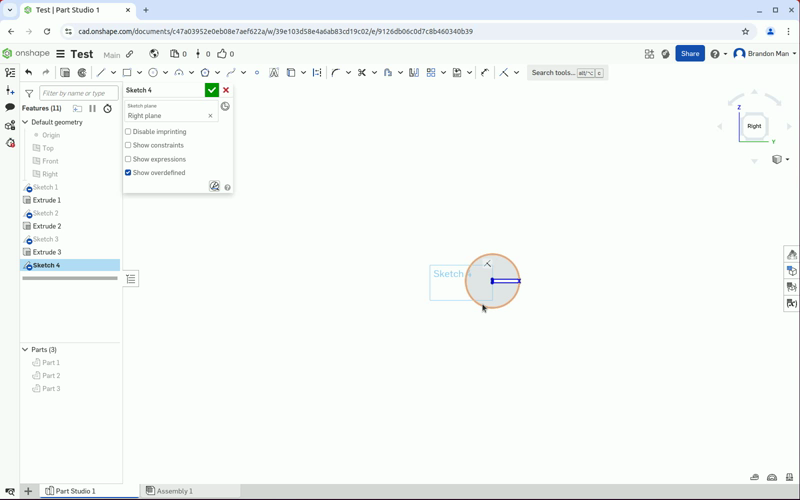
click(482, 303)
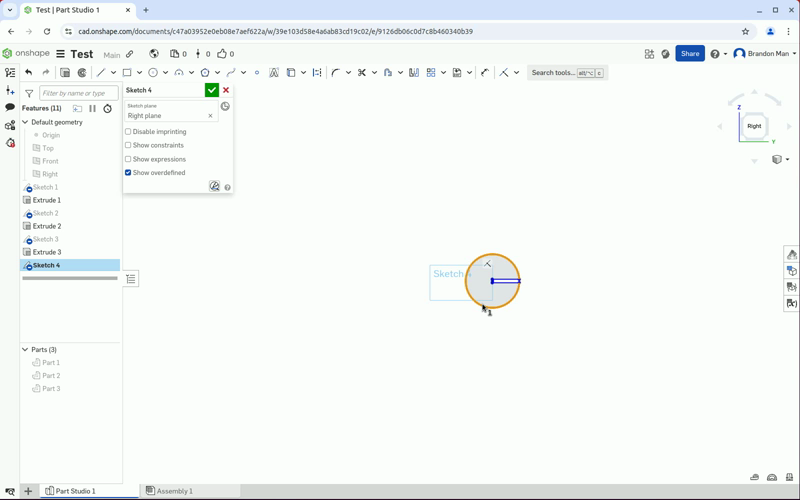
mouse_move(73, 352)
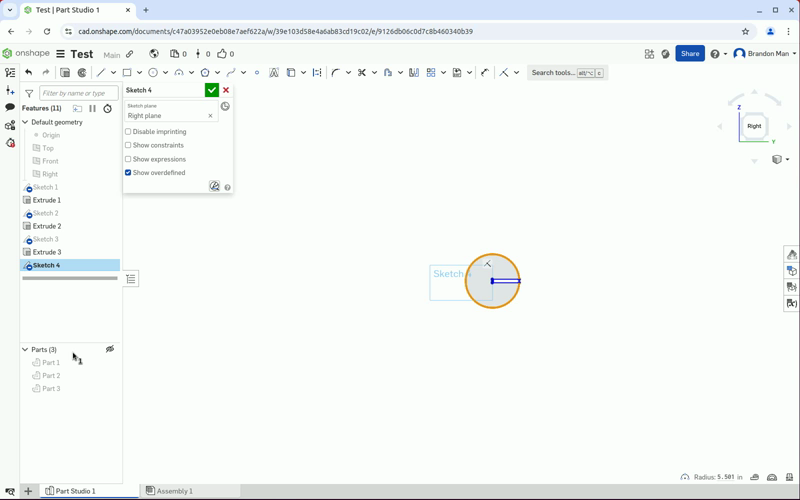
key(shift+y)
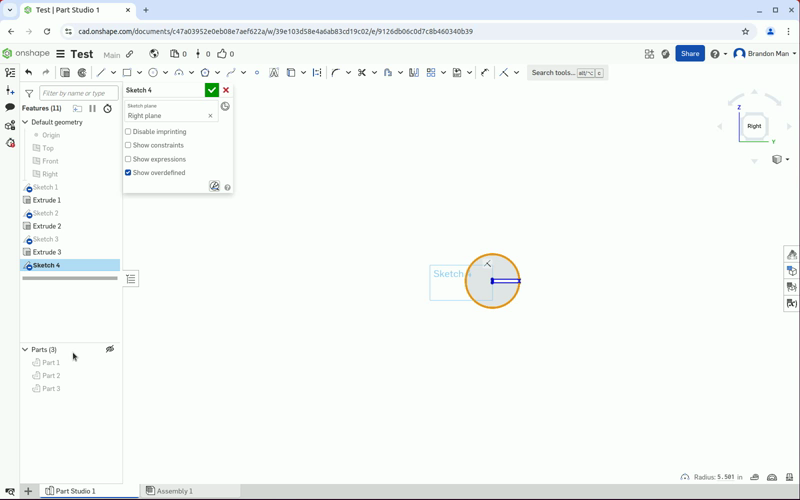
key(shift+e)
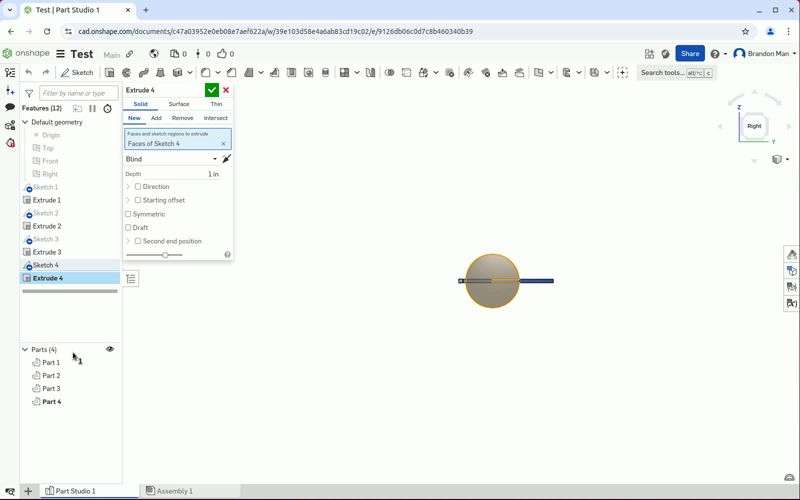
mouse_move(143, 106)
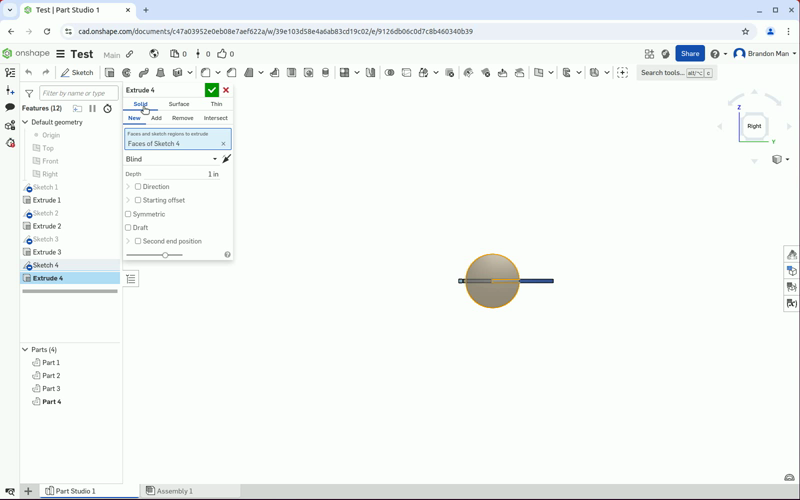
click(143, 106)
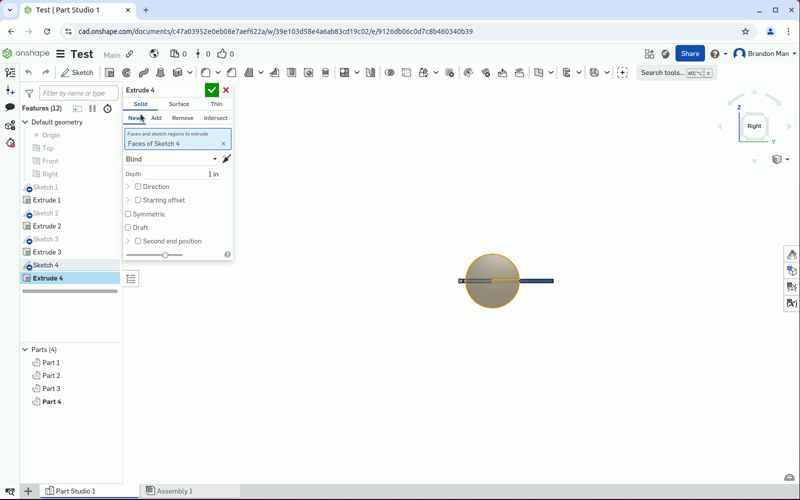
mouse_move(137, 120)
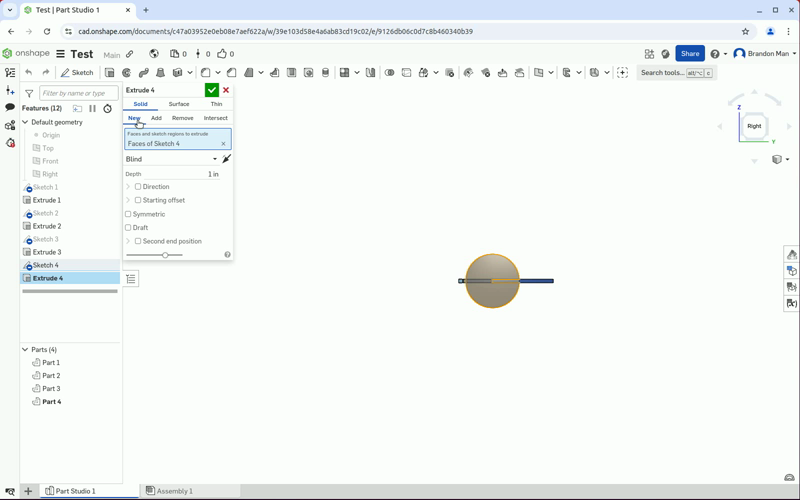
click(137, 120)
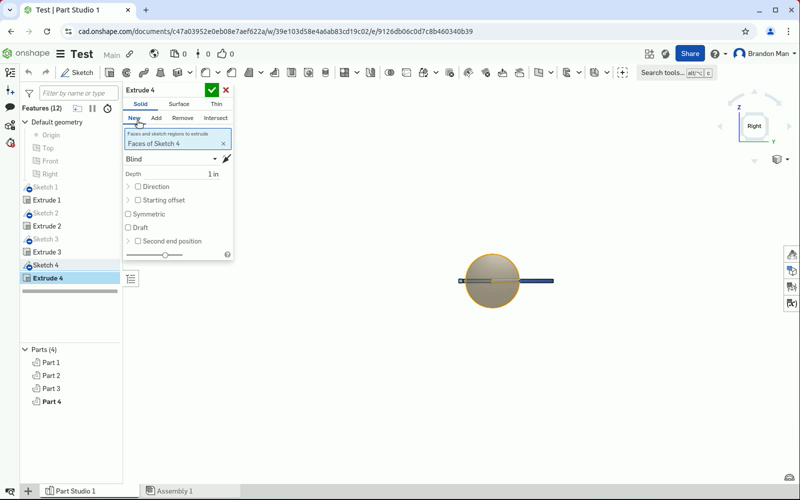
key(tab, 4)
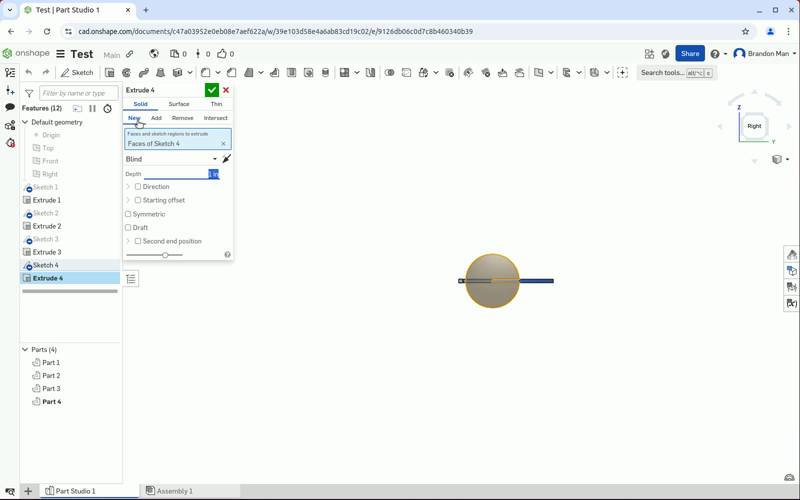
text(1.444)
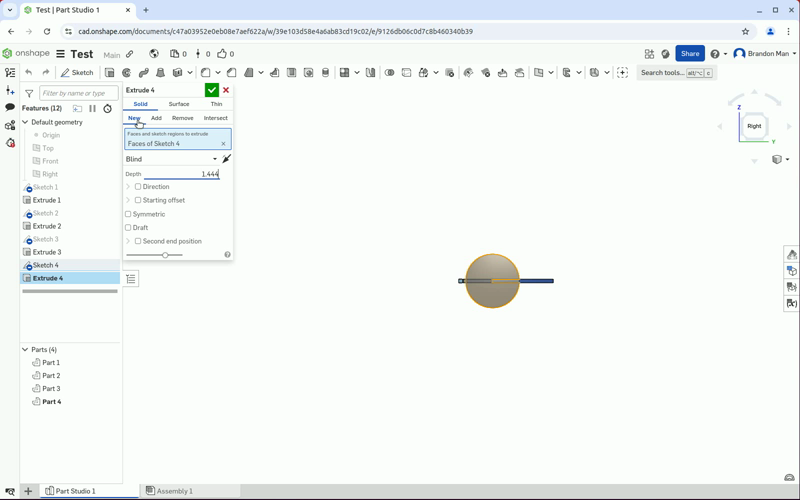
key(enter)
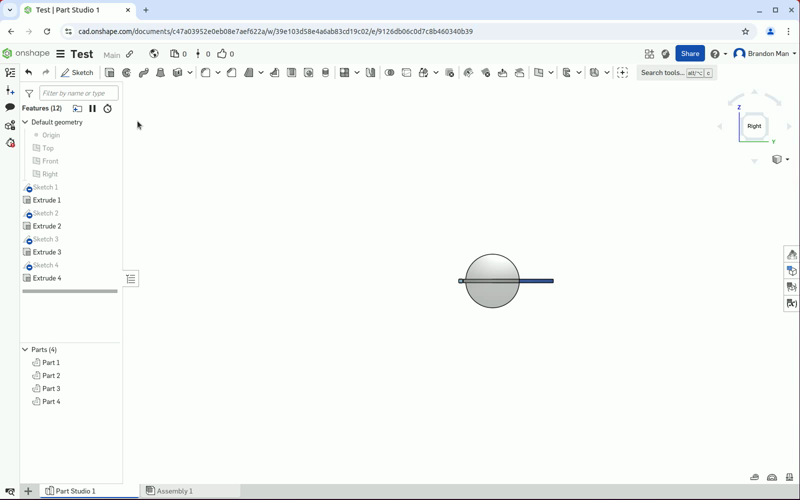
key(shift+h)
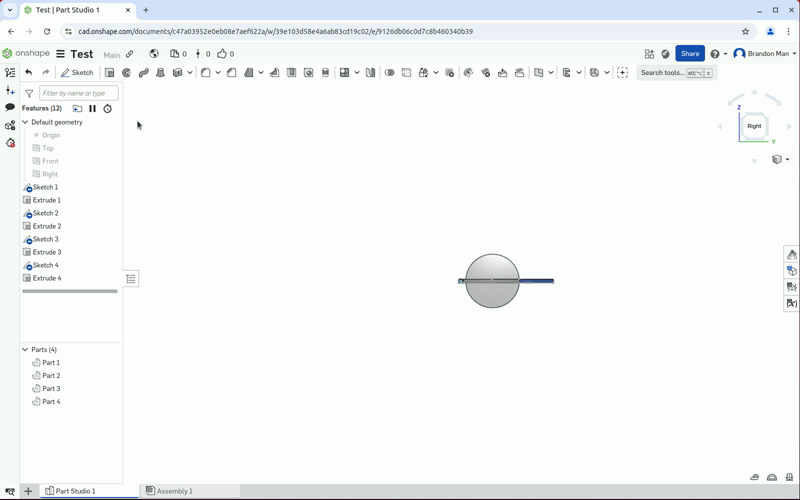
key(shift+h)
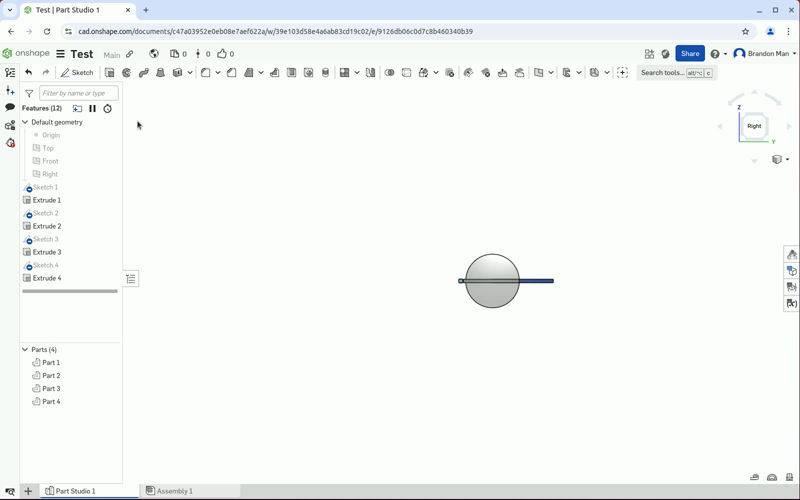
mouse_move(73, 189)
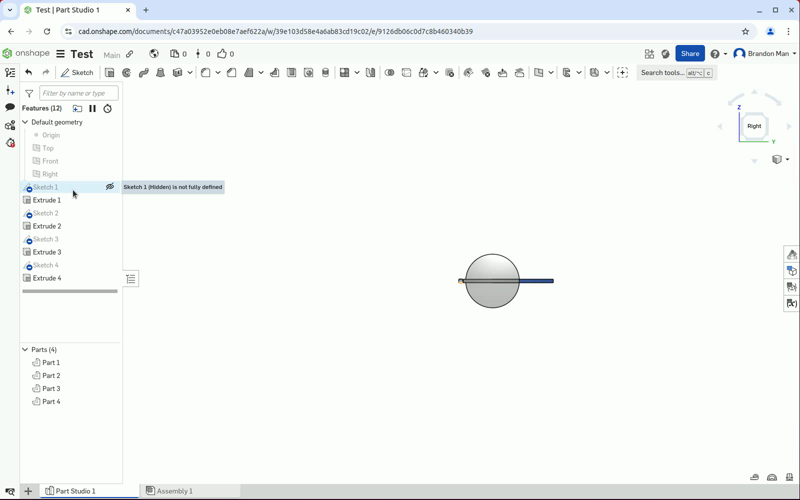
click(73, 189)
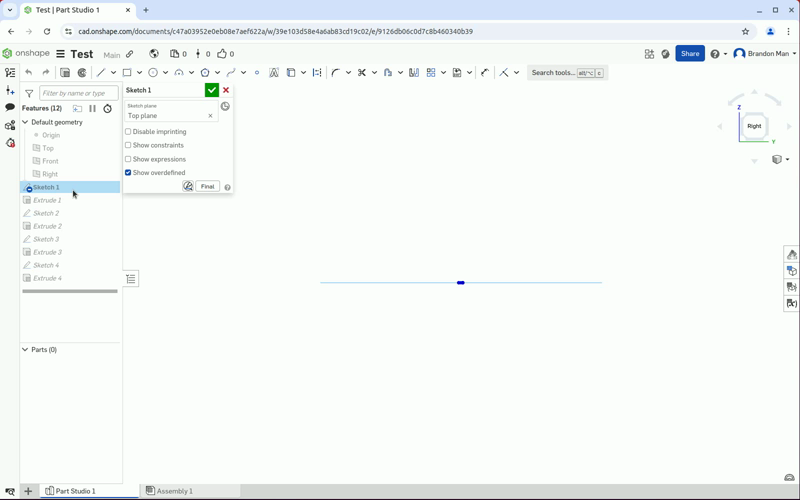
mouse_move(229, 92)
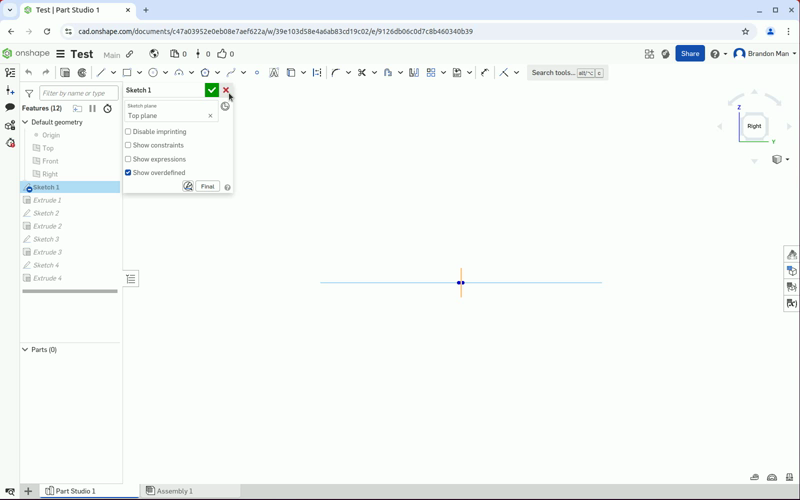
click(229, 92)
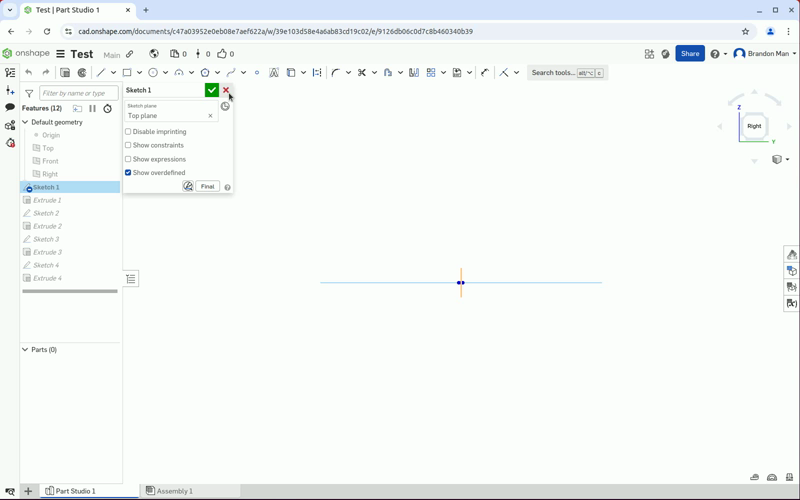
key(shift+s)
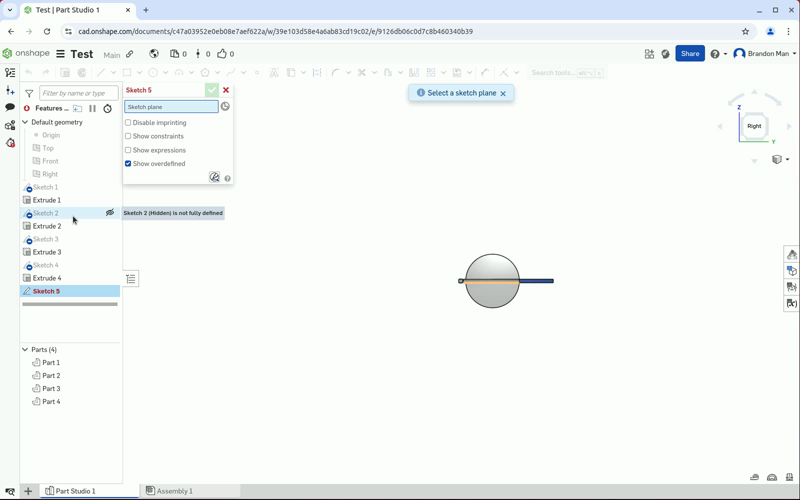
scroll(3)
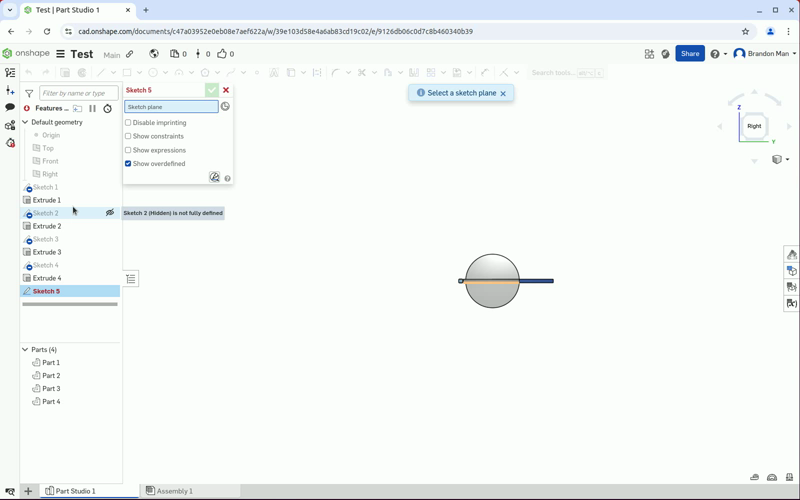
mouse_move(73, 176)
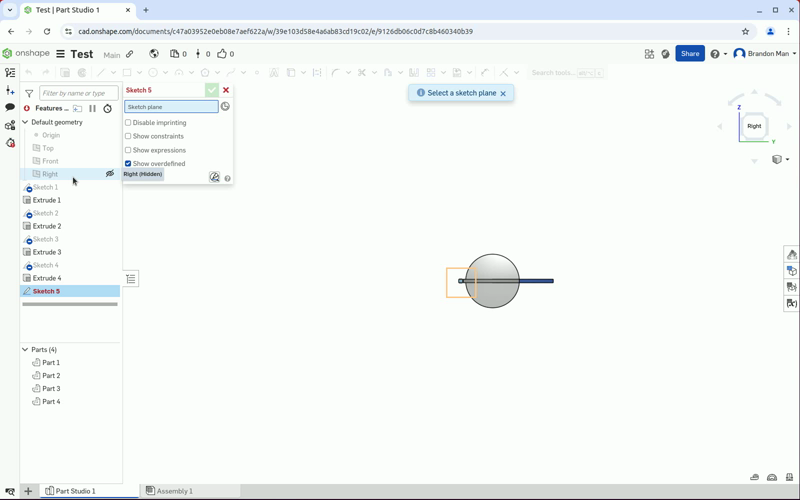
click(73, 176)
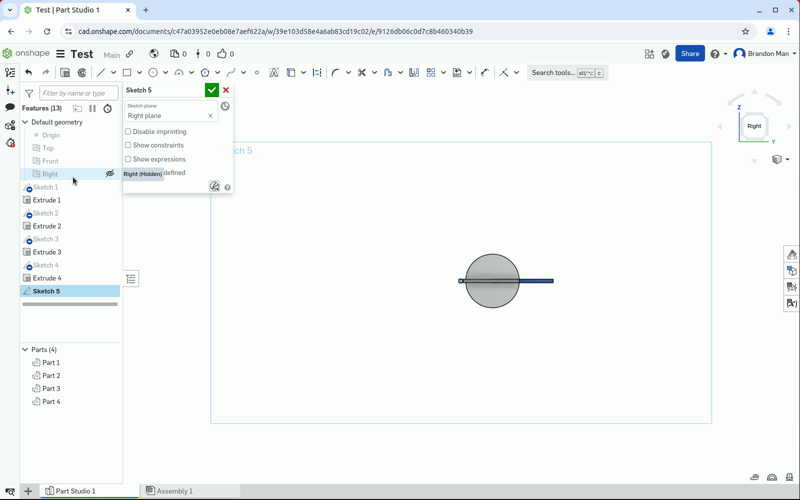
mouse_move(73, 352)
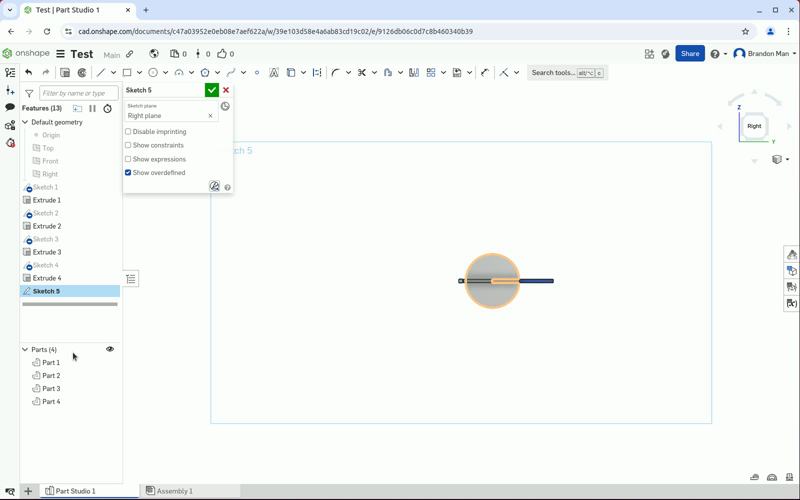
key(y)
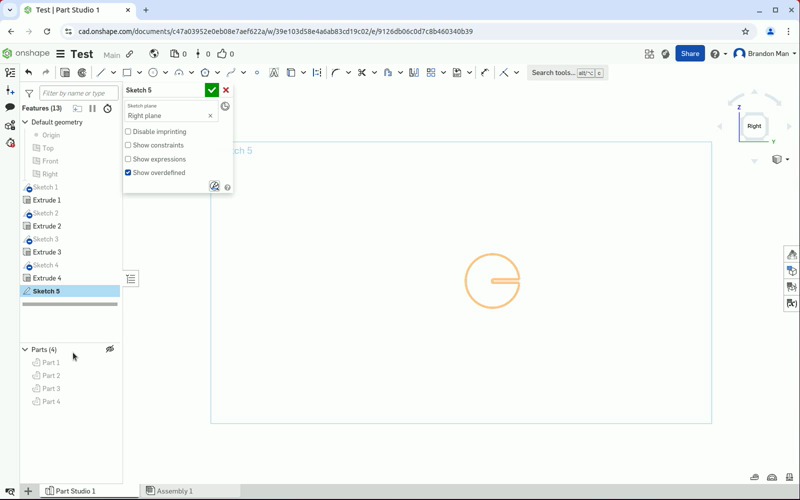
key(l)
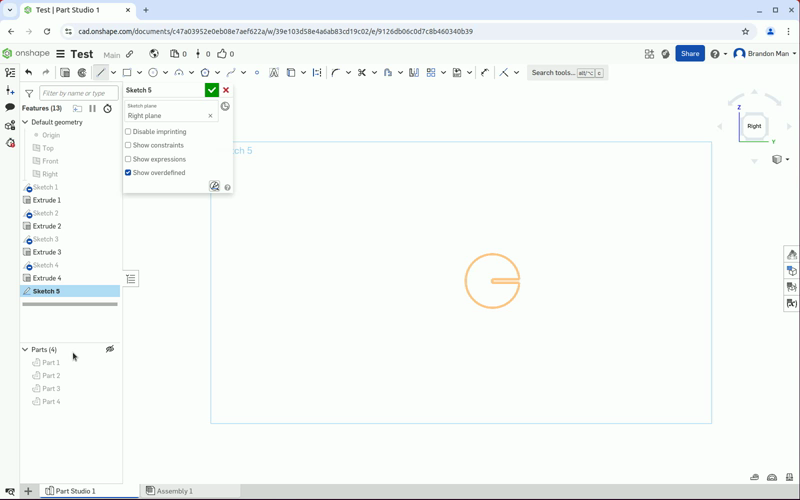
key_down(shift)
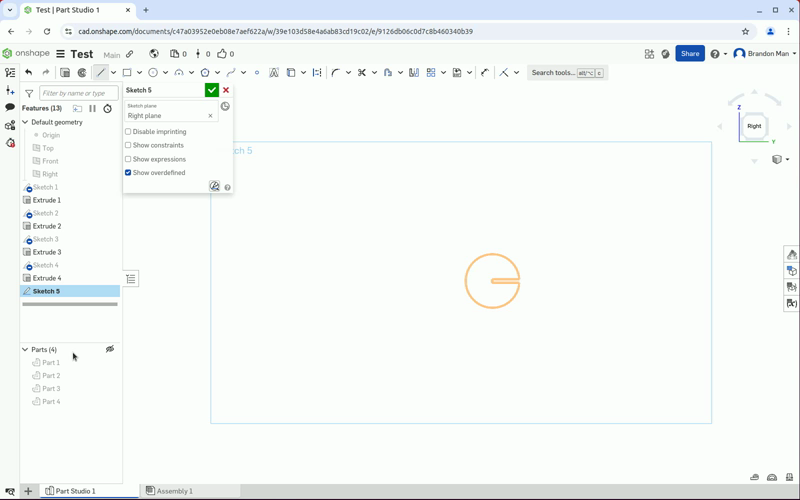
mouse_move(492, 282)
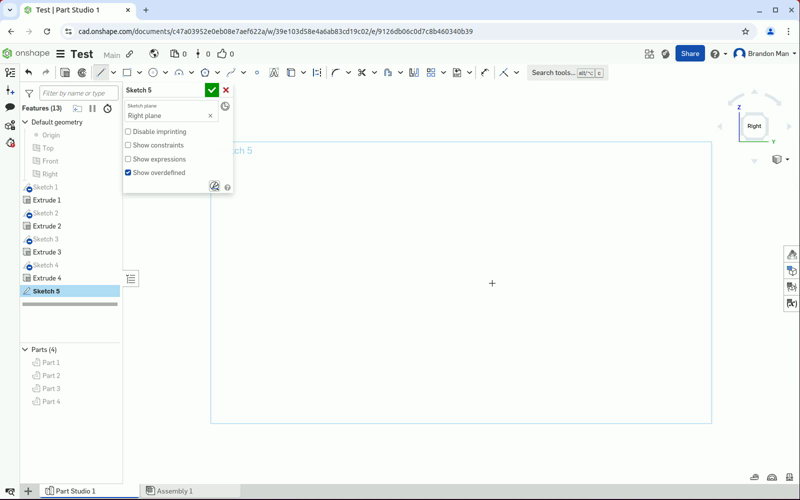
click(492, 282)
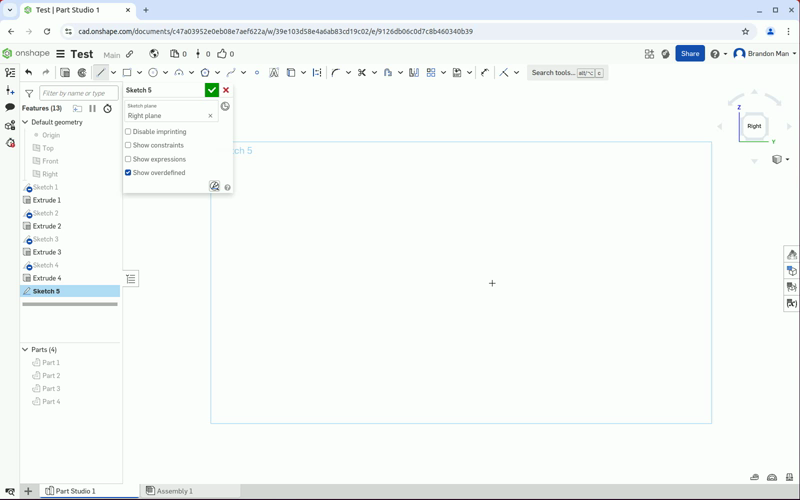
key_up(shift)
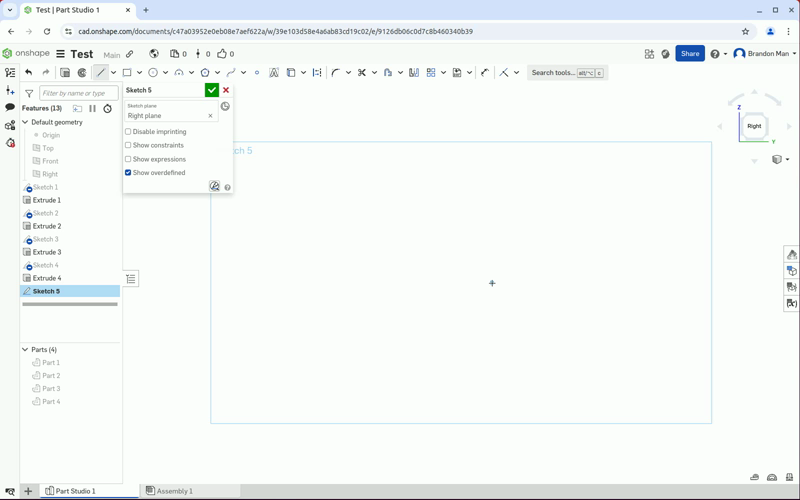
key_down(shift)
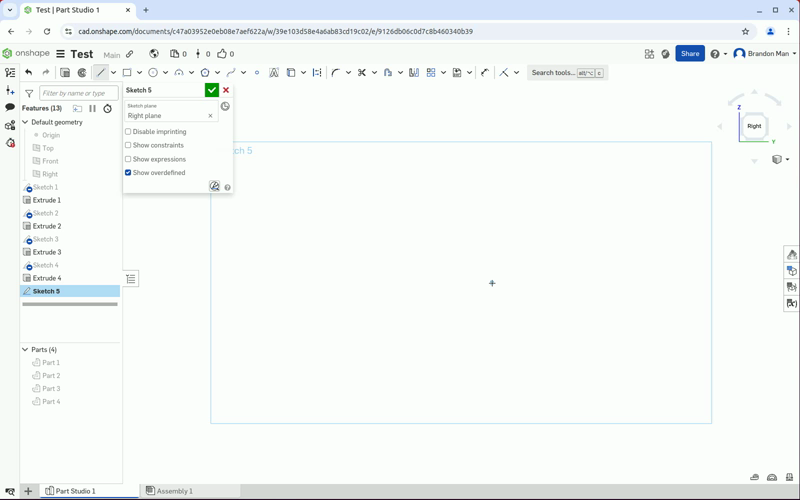
mouse_move(522, 282)
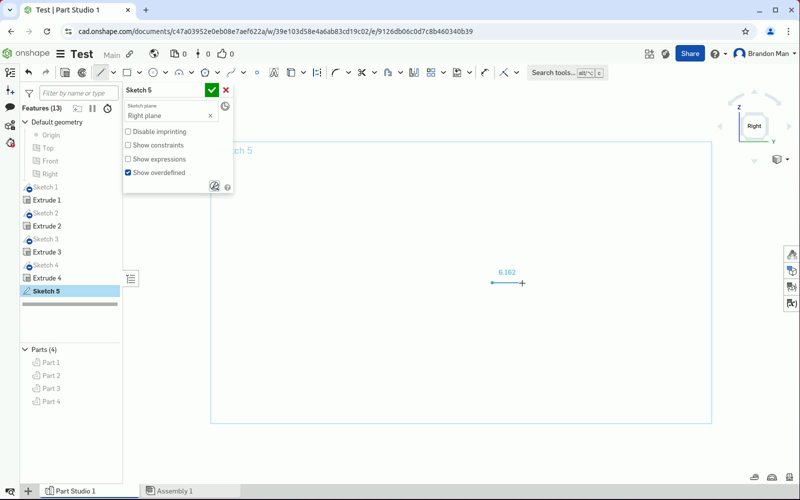
mouse_move(519, 282)
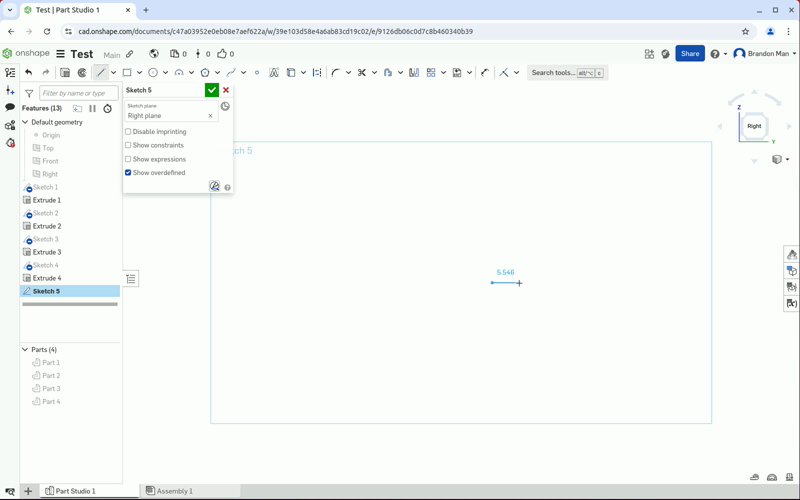
click(519, 282)
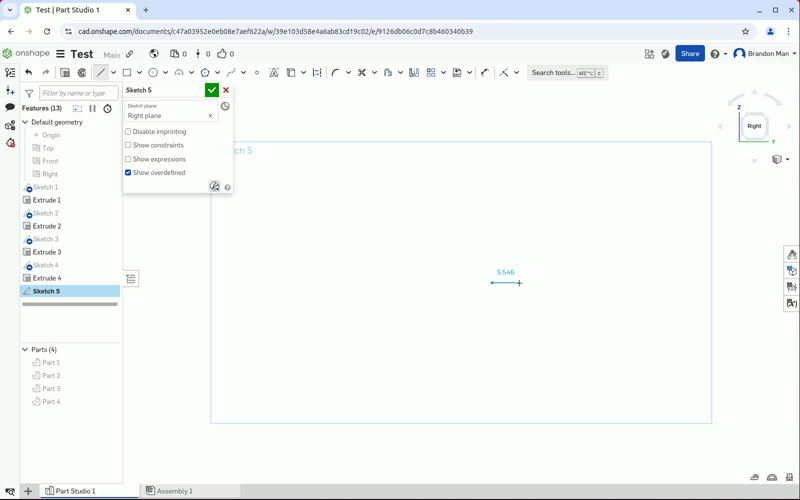
key_up(shift)
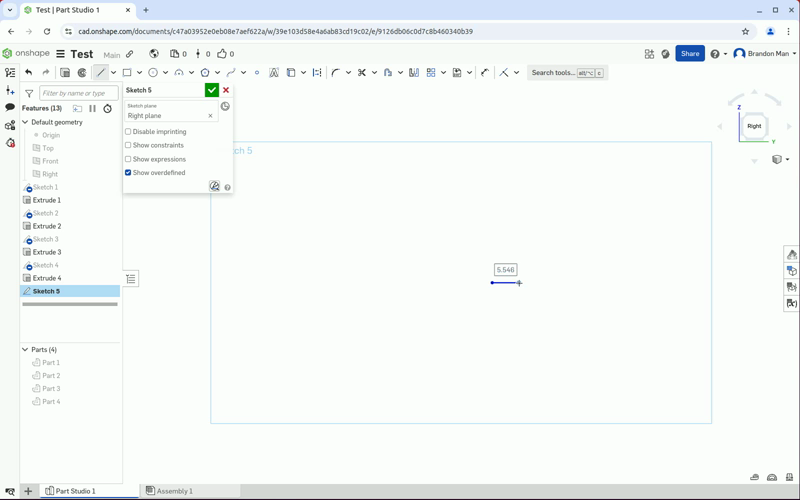
key(esc)
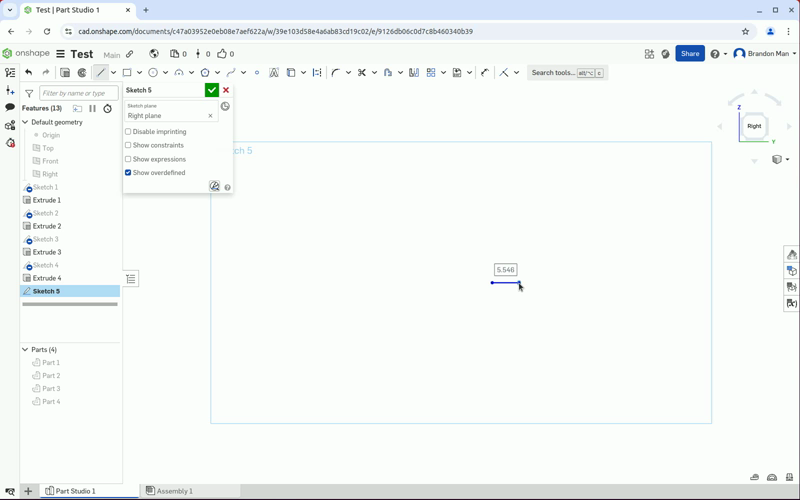
key(a)
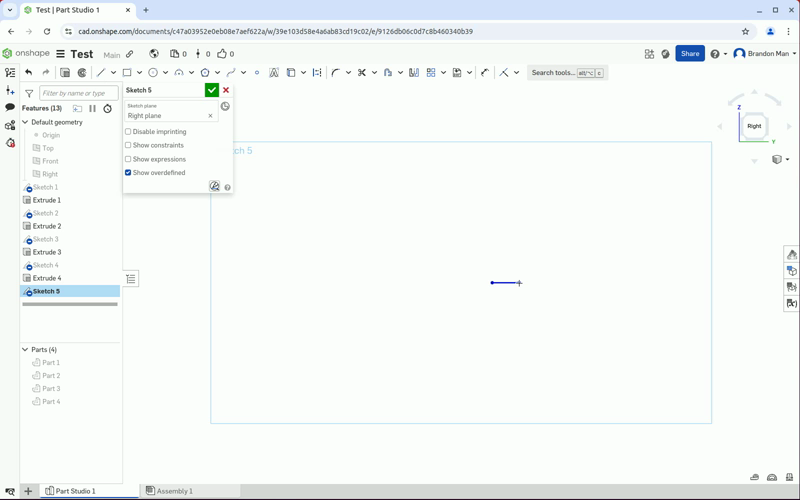
mouse_move(519, 282)
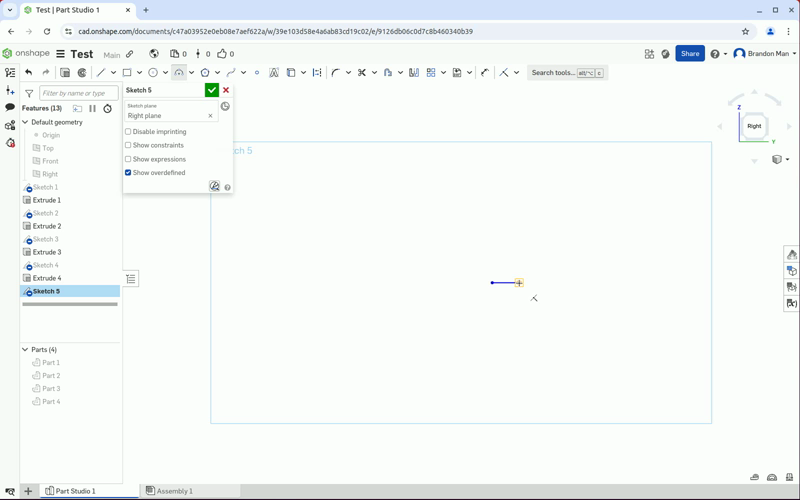
click(519, 282)
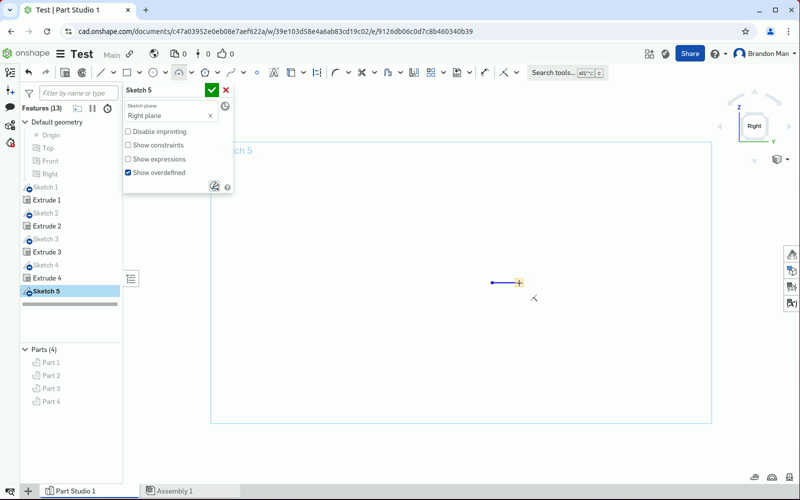
key_down(shift)
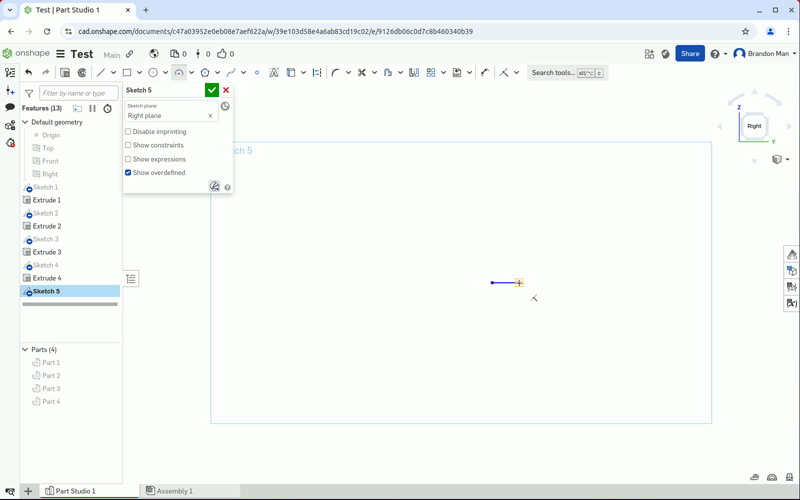
mouse_move(519, 279)
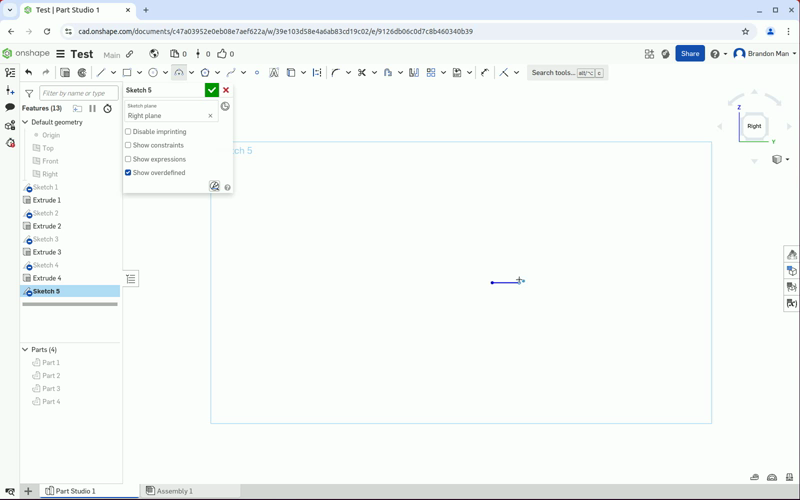
scroll(6)
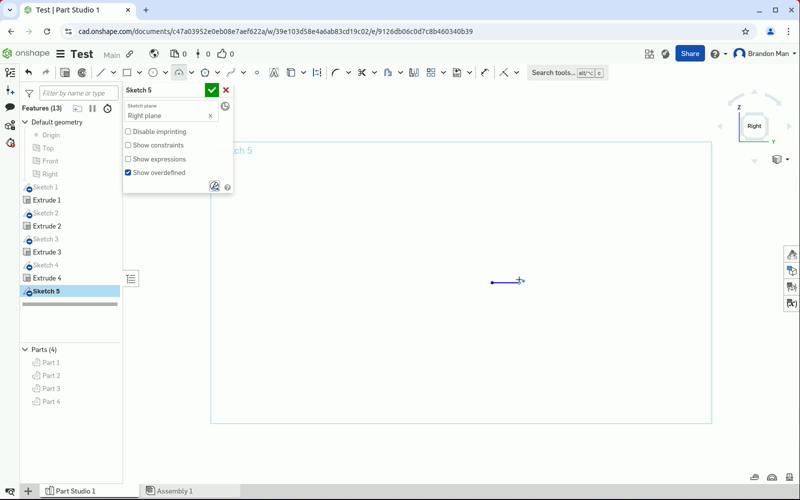
scroll(6)
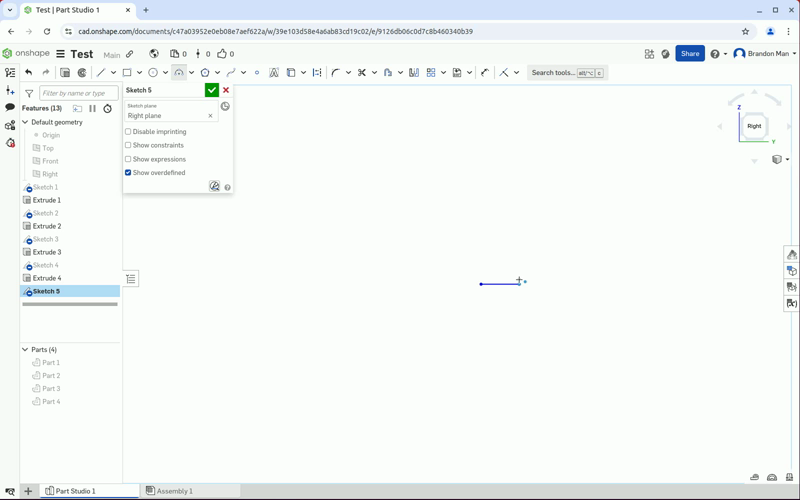
scroll(6)
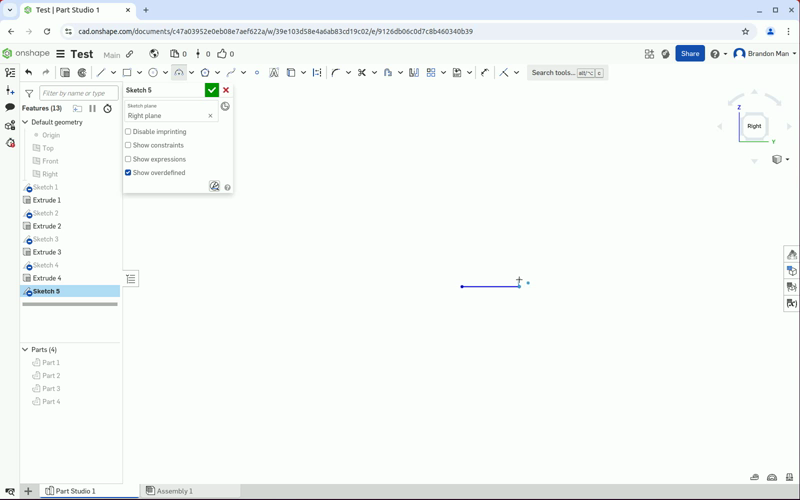
scroll(6)
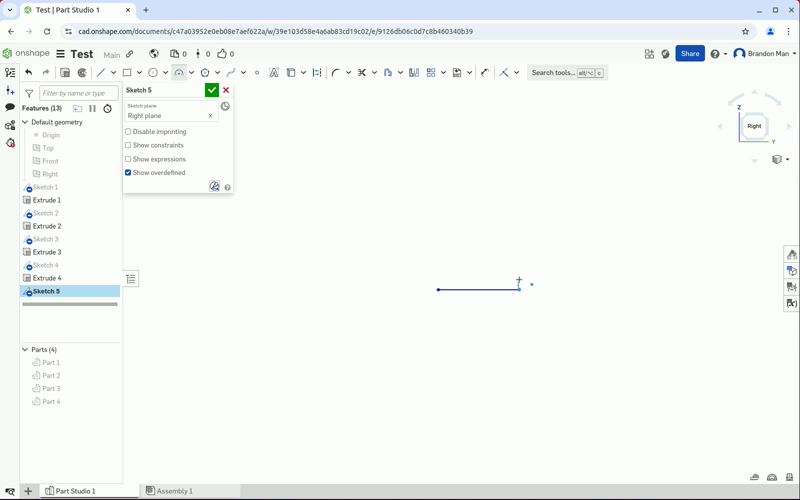
scroll(6)
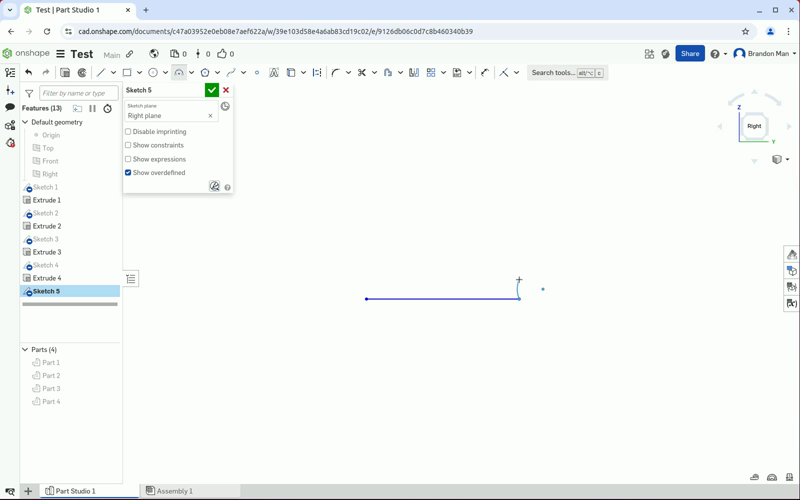
scroll(6)
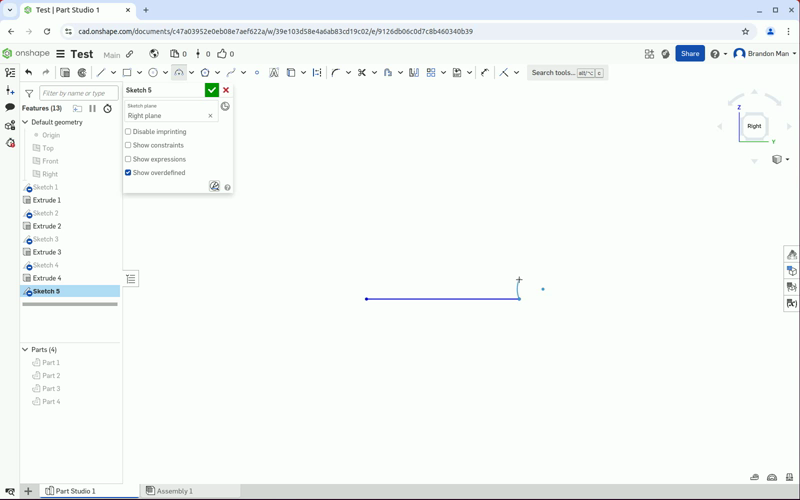
scroll(6)
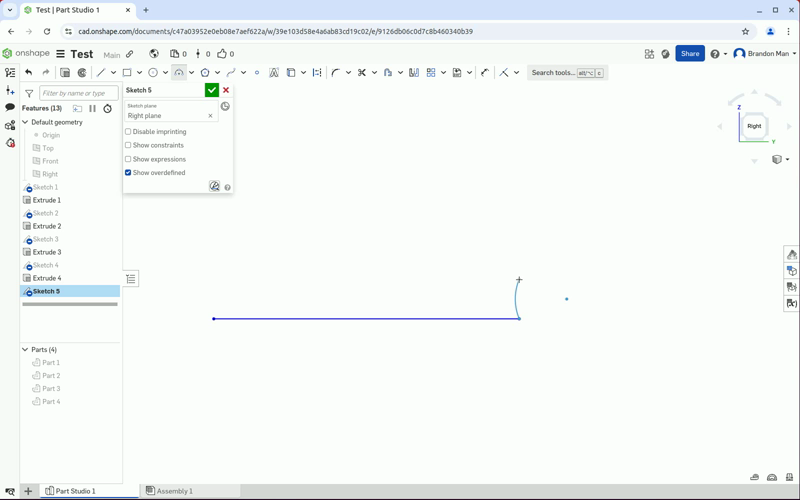
click(519, 279)
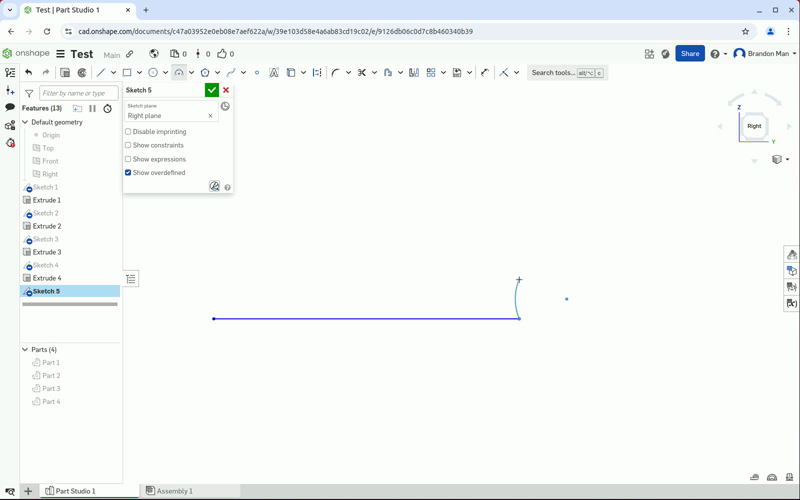
scroll(-6)
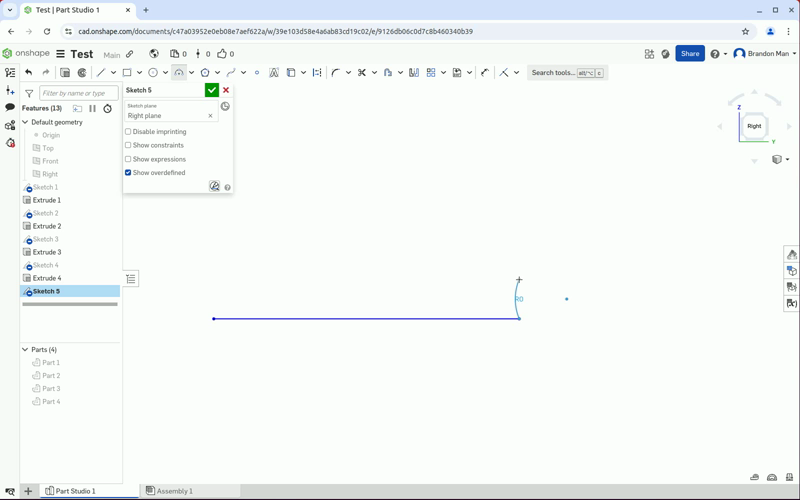
scroll(-6)
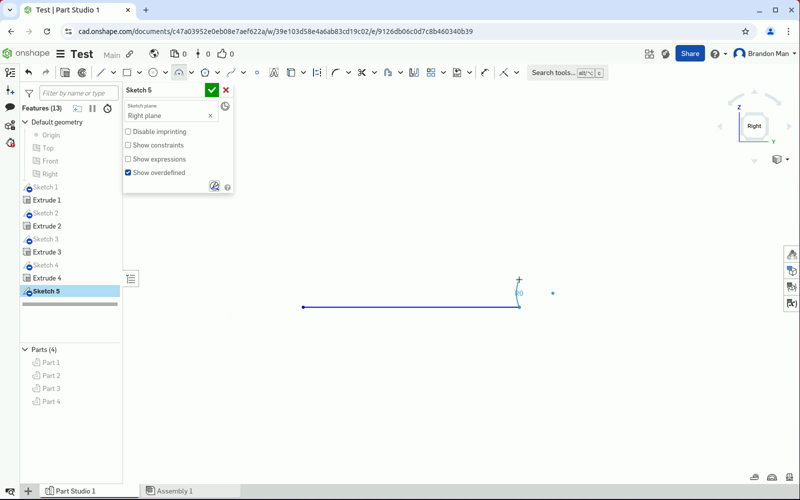
scroll(-6)
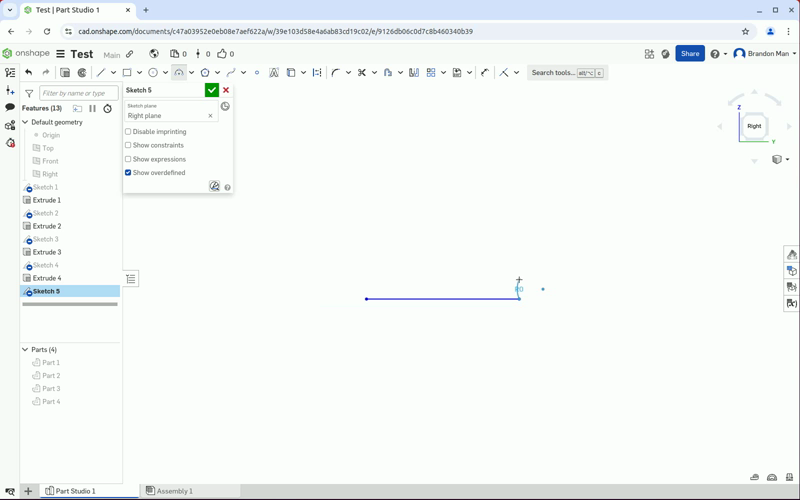
scroll(-6)
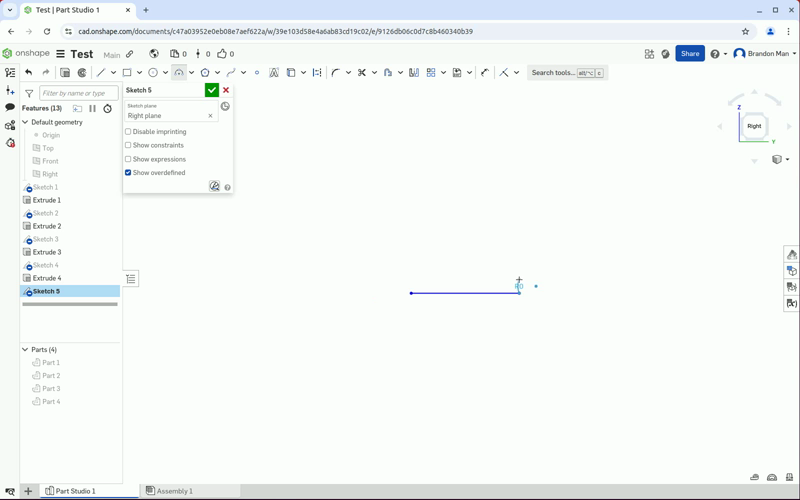
scroll(-6)
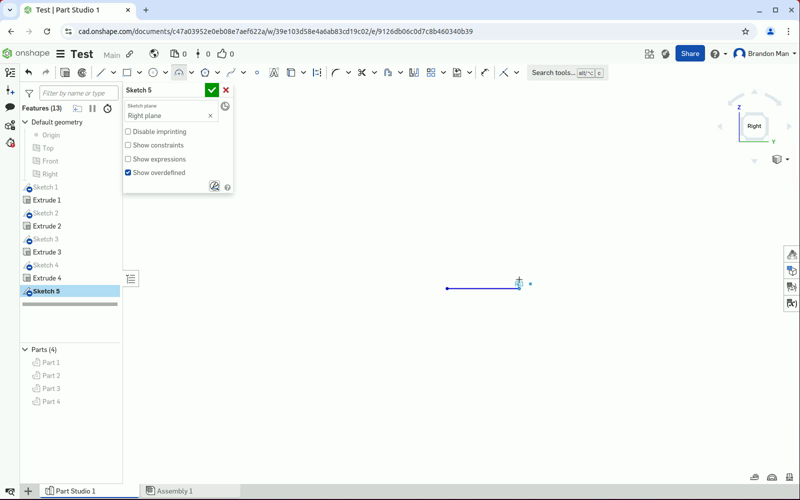
scroll(-6)
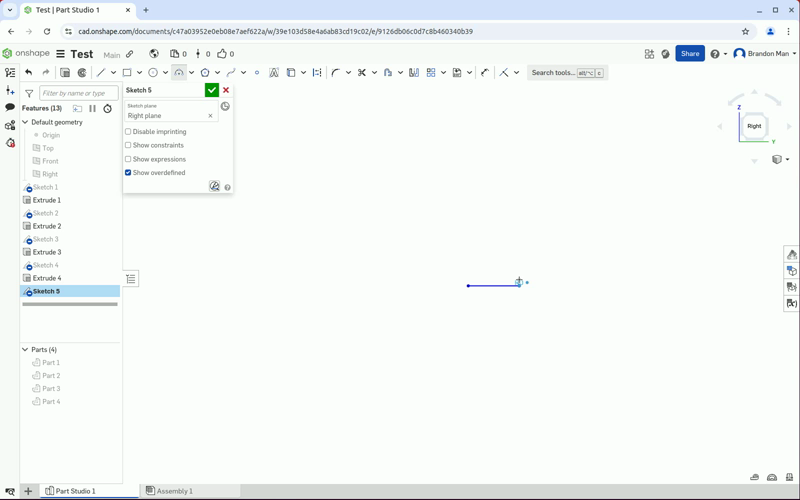
scroll(-6)
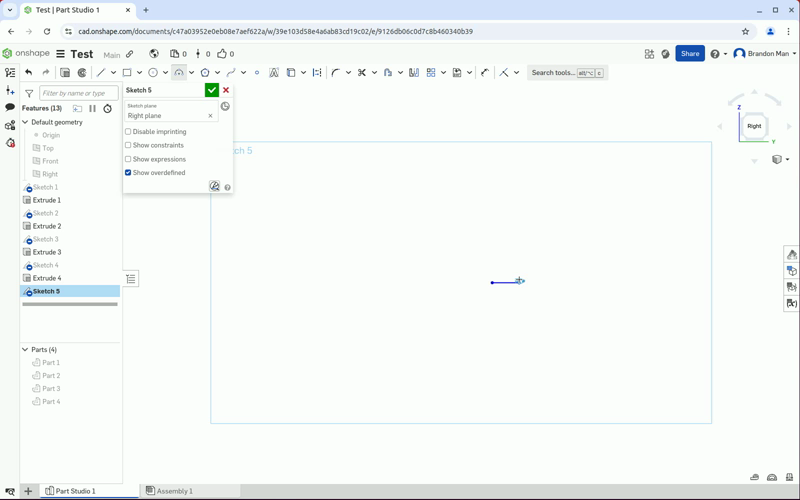
mouse_move(519, 280)
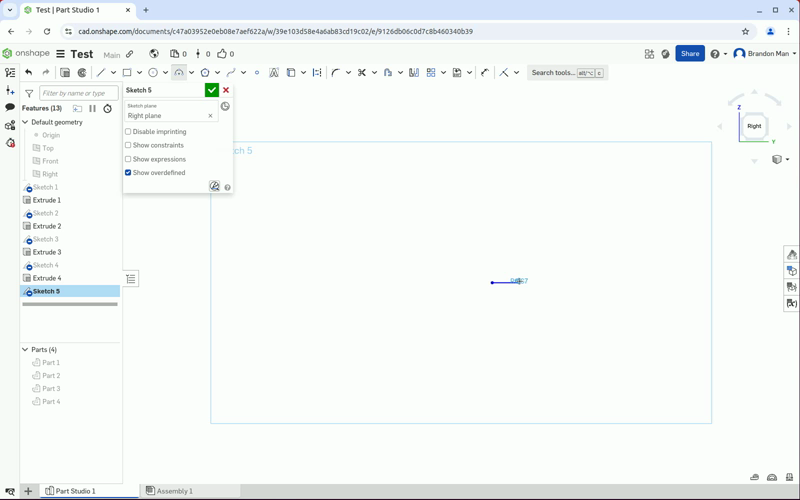
scroll(6)
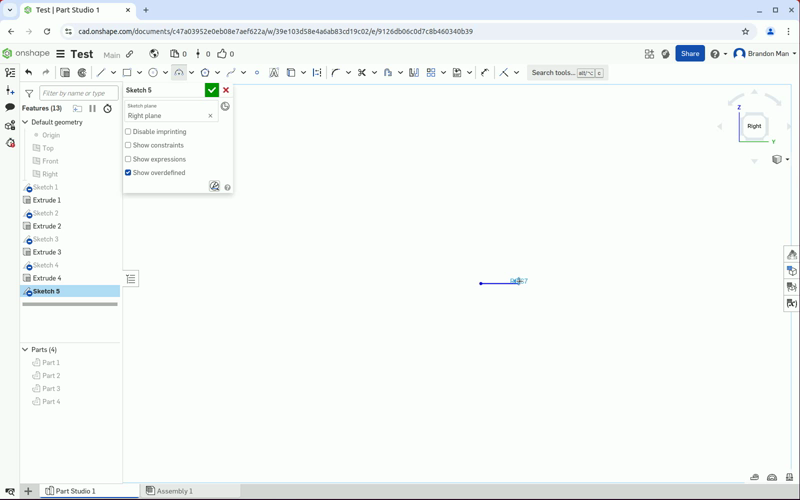
scroll(6)
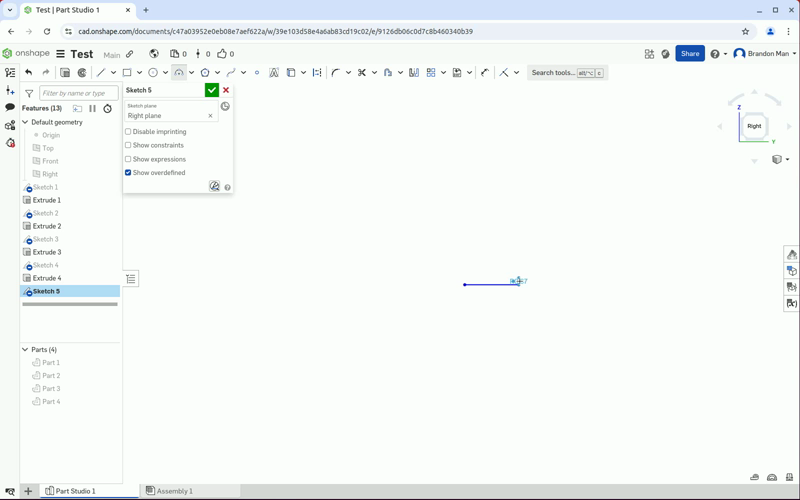
scroll(6)
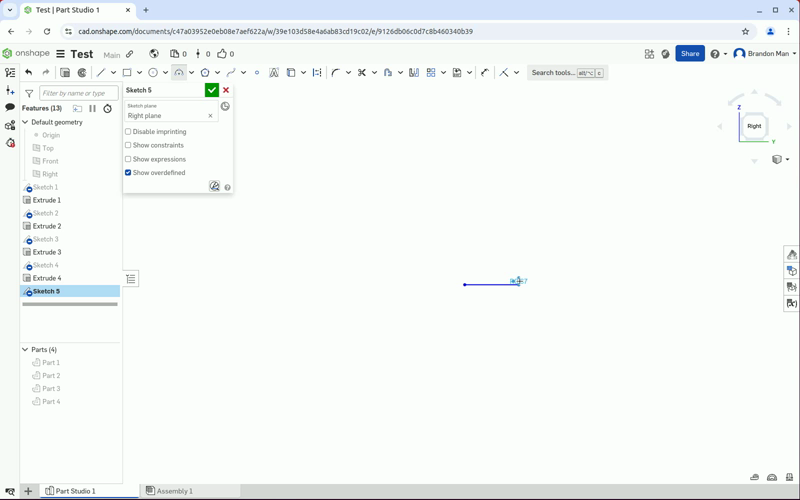
scroll(6)
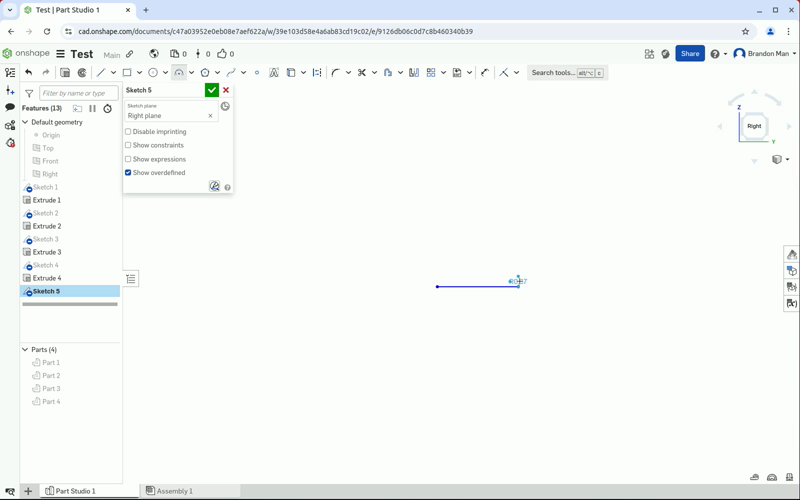
scroll(6)
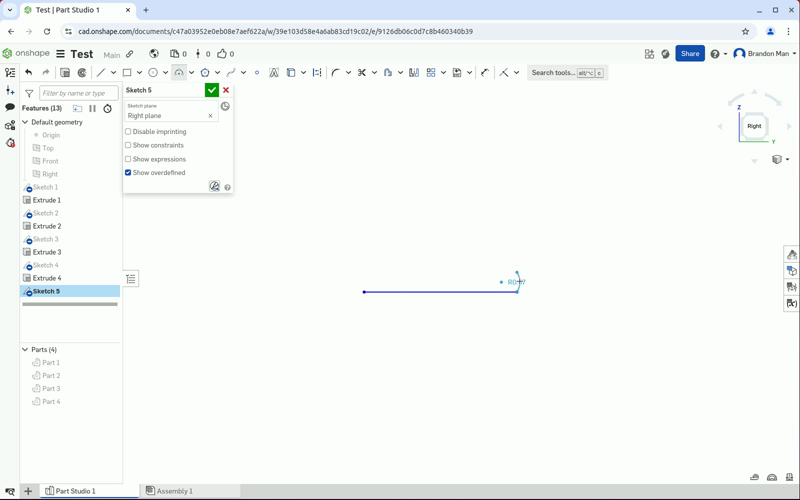
scroll(6)
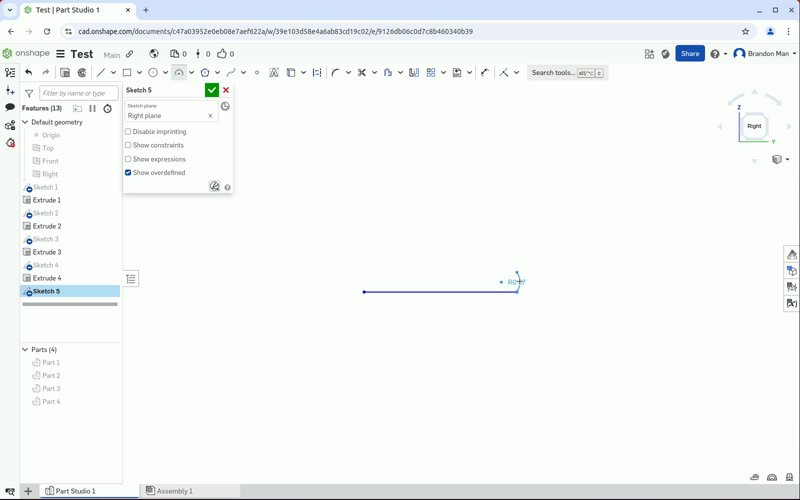
scroll(6)
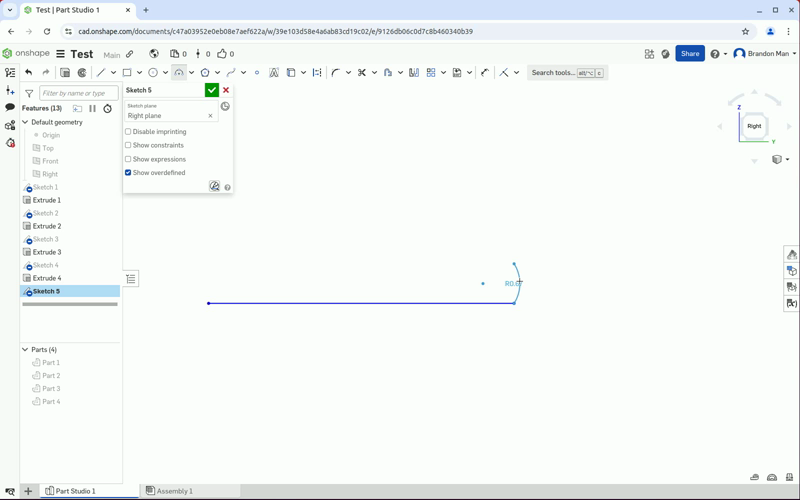
click(519, 280)
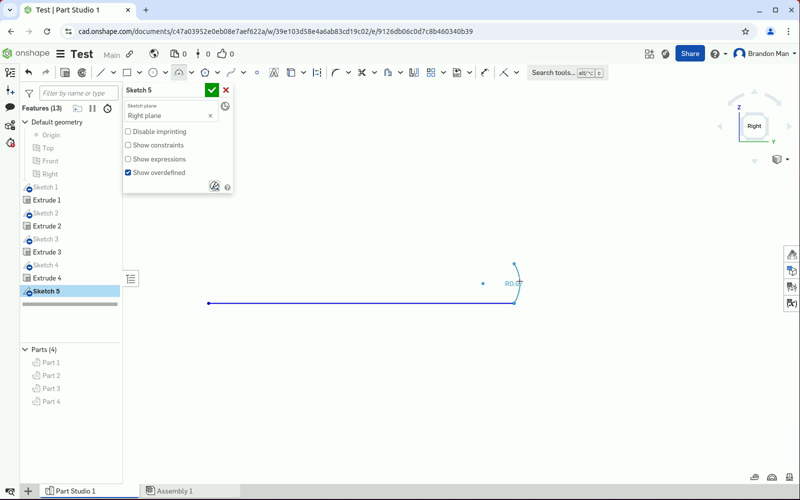
scroll(-6)
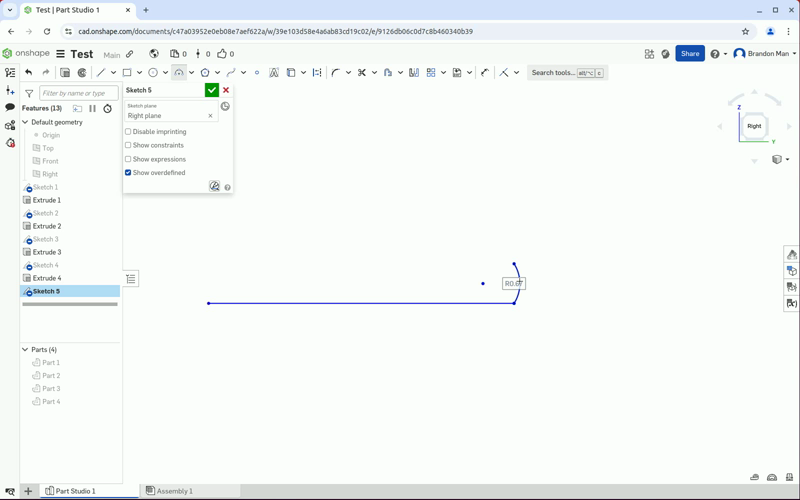
scroll(-6)
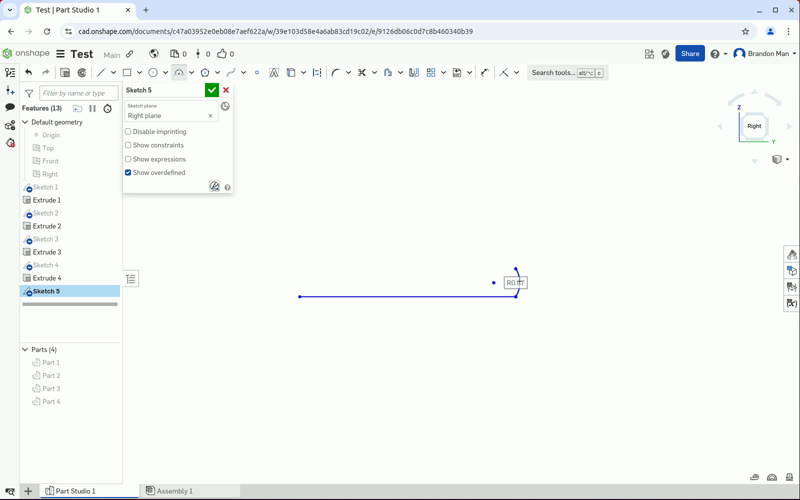
scroll(-6)
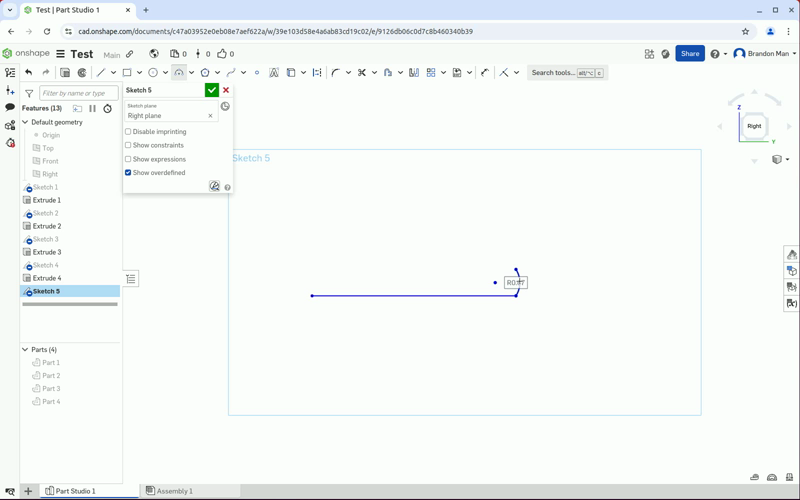
scroll(-6)
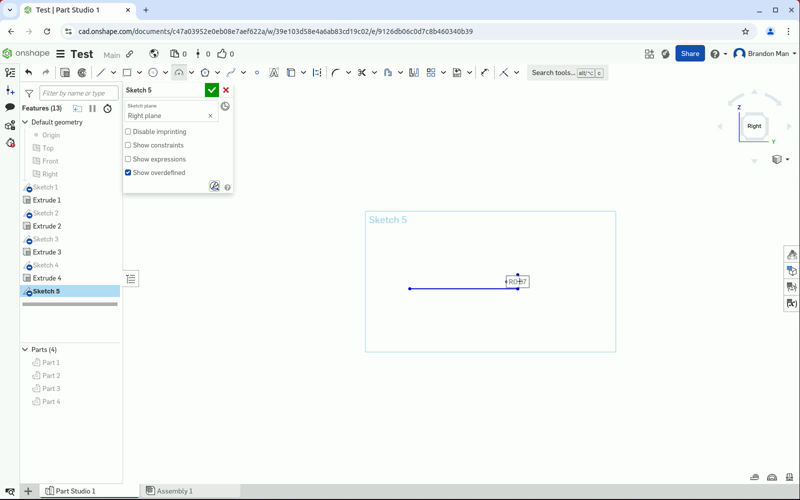
scroll(-6)
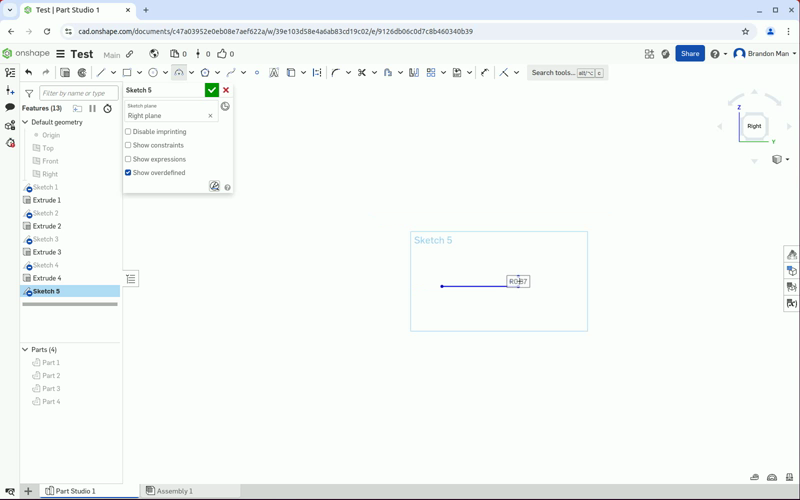
scroll(-6)
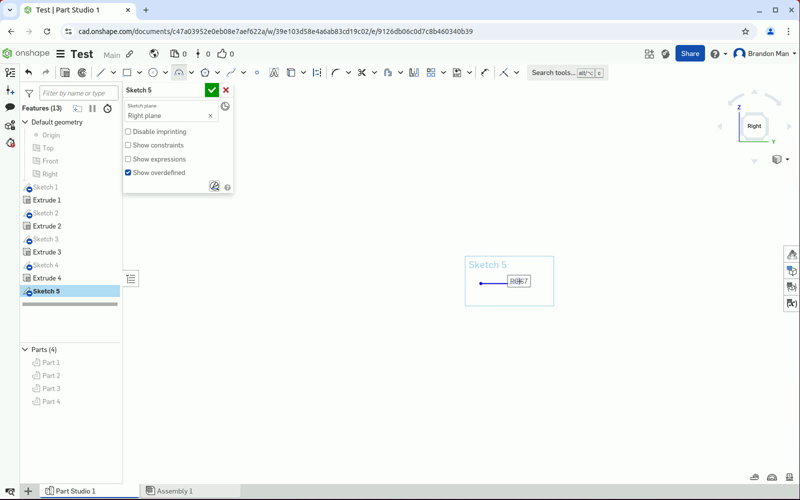
scroll(-6)
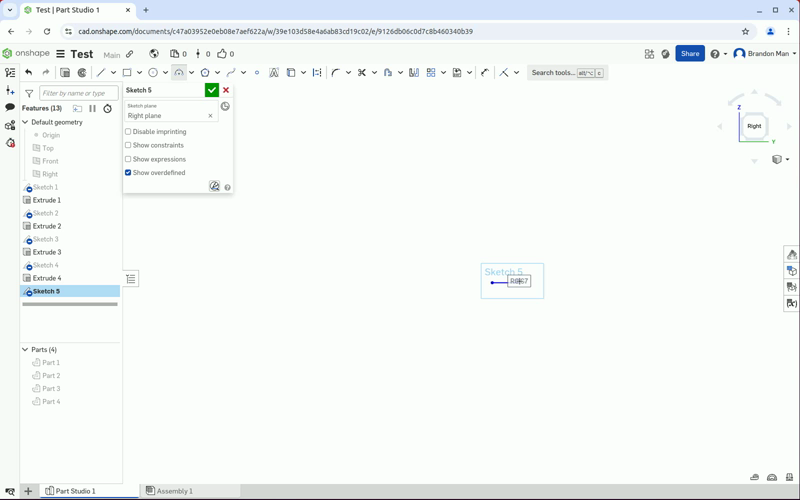
key_up(shift)
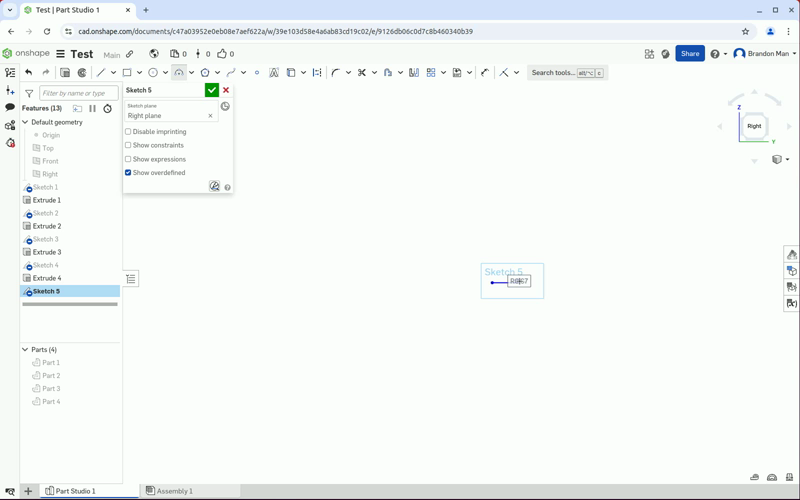
key(esc)
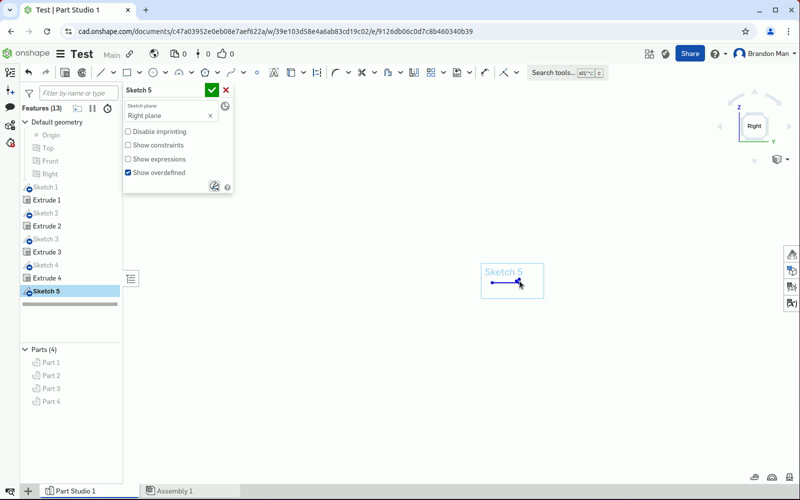
key(l)
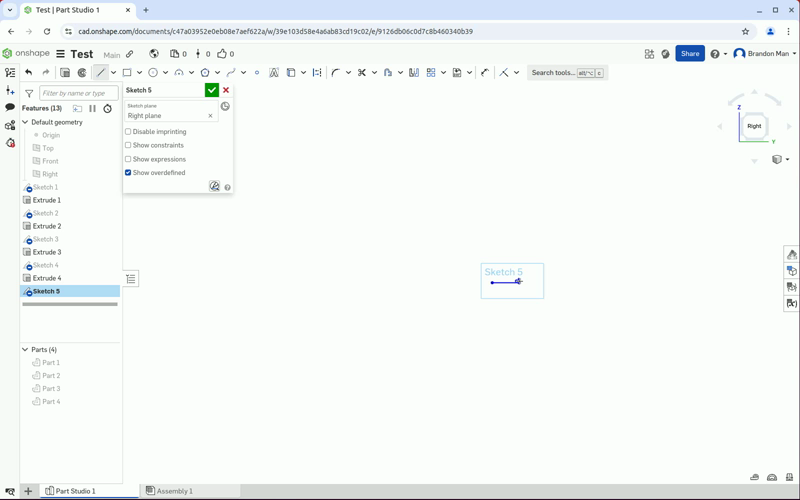
mouse_move(519, 279)
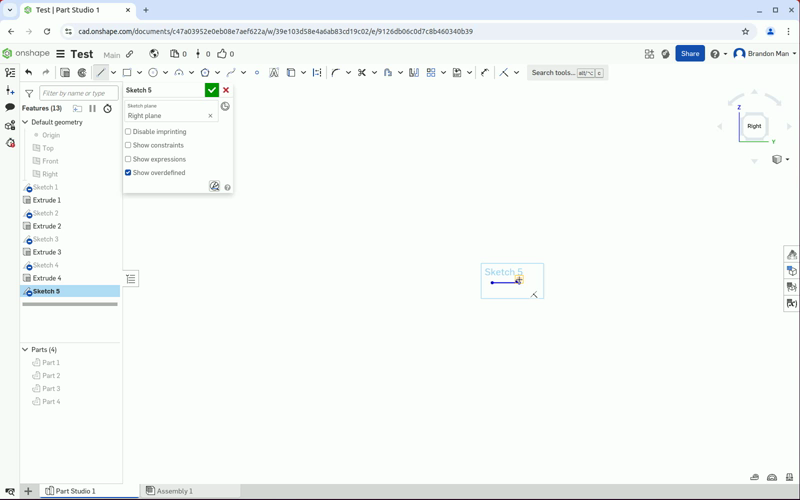
scroll(6)
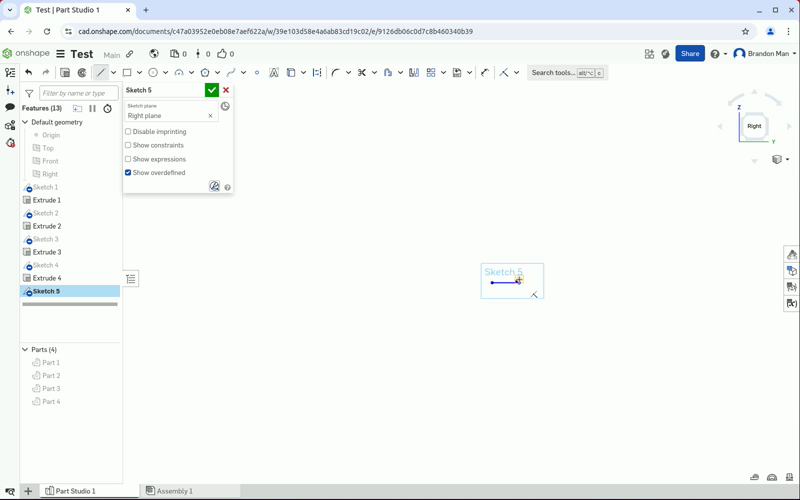
scroll(6)
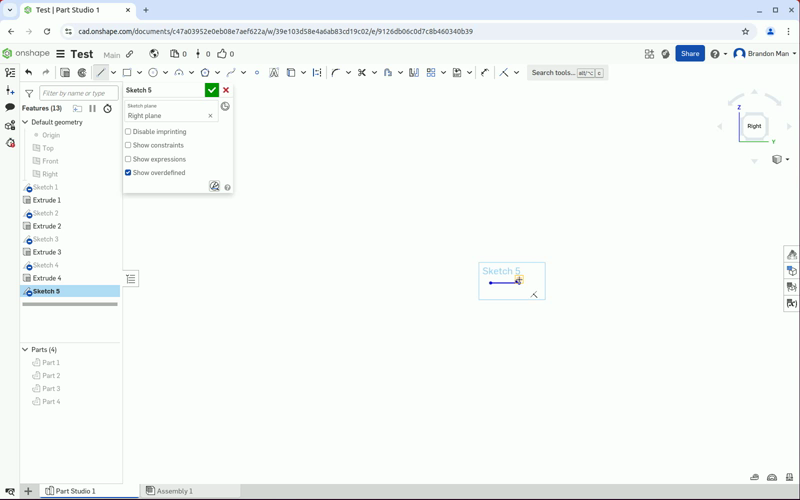
scroll(6)
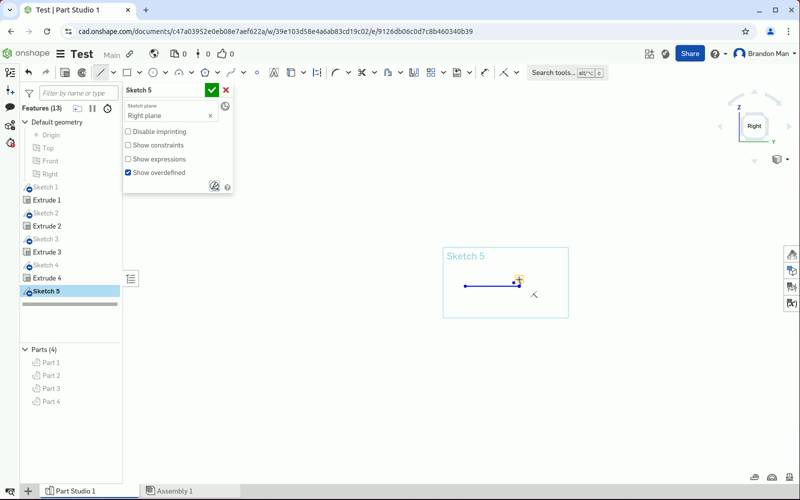
scroll(6)
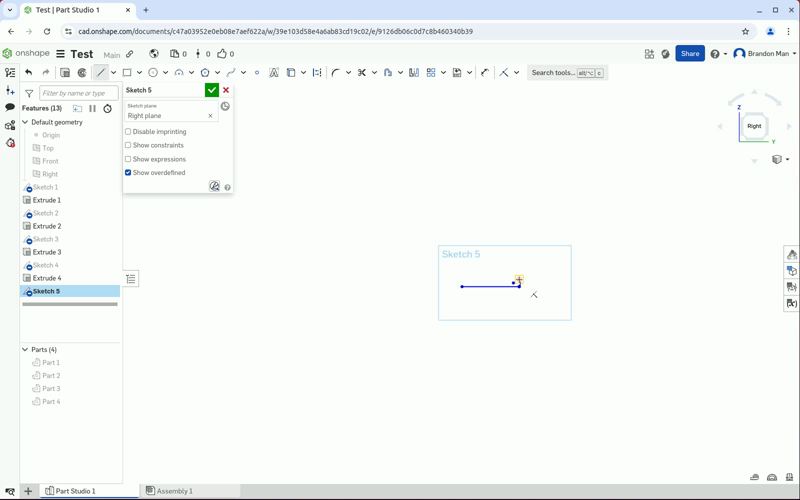
scroll(6)
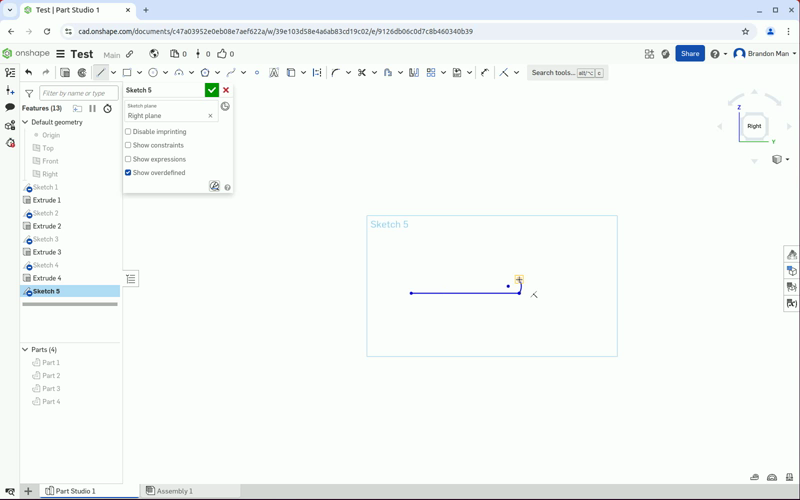
scroll(6)
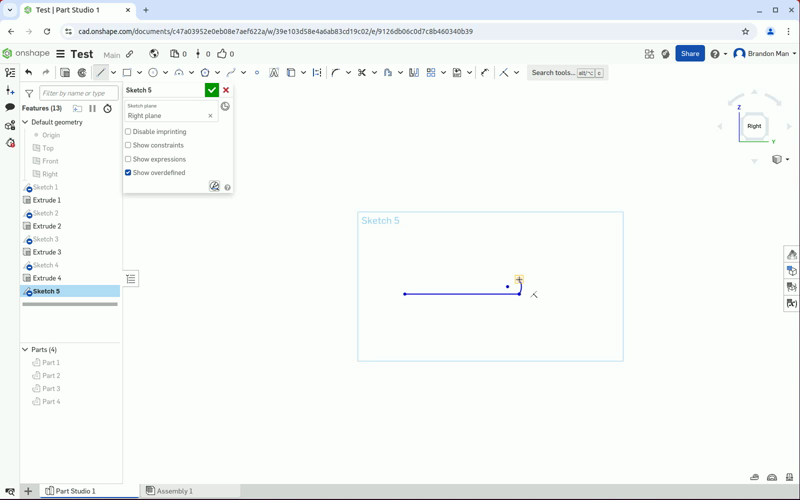
scroll(6)
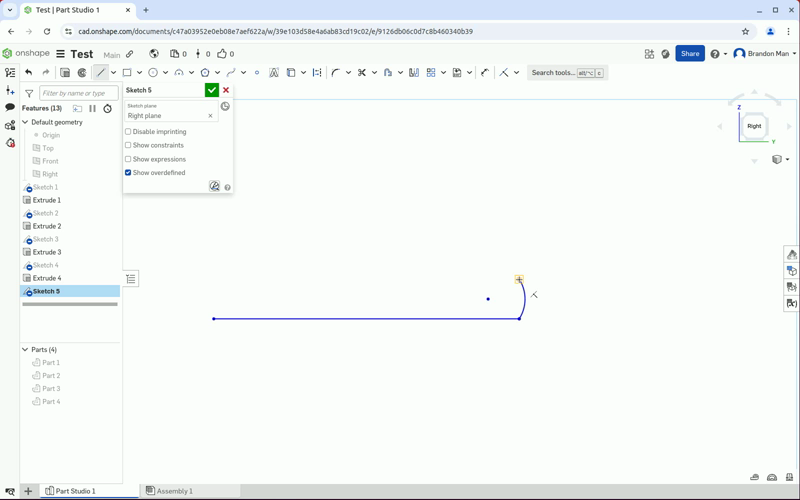
click(519, 279)
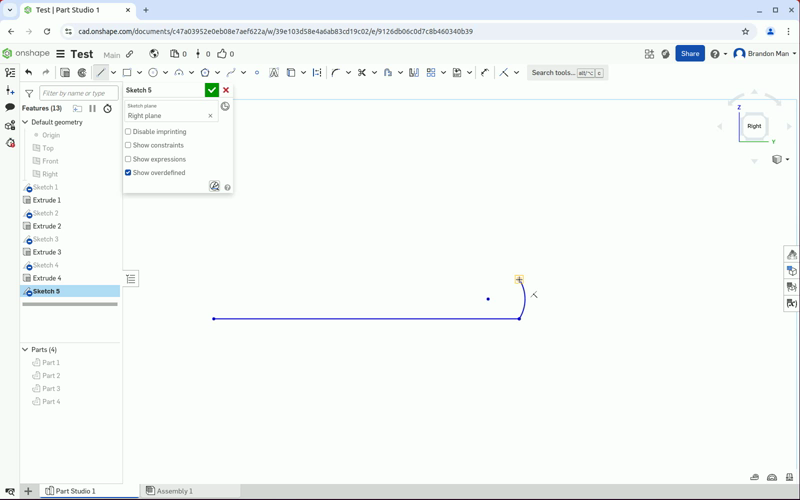
scroll(-6)
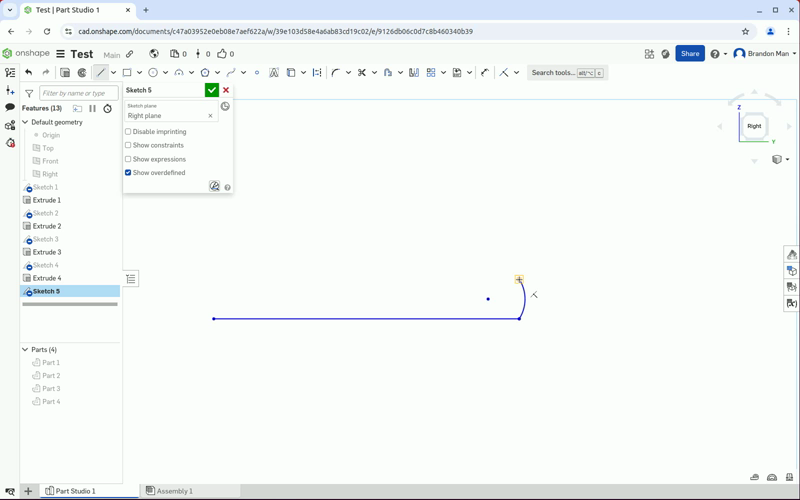
scroll(-6)
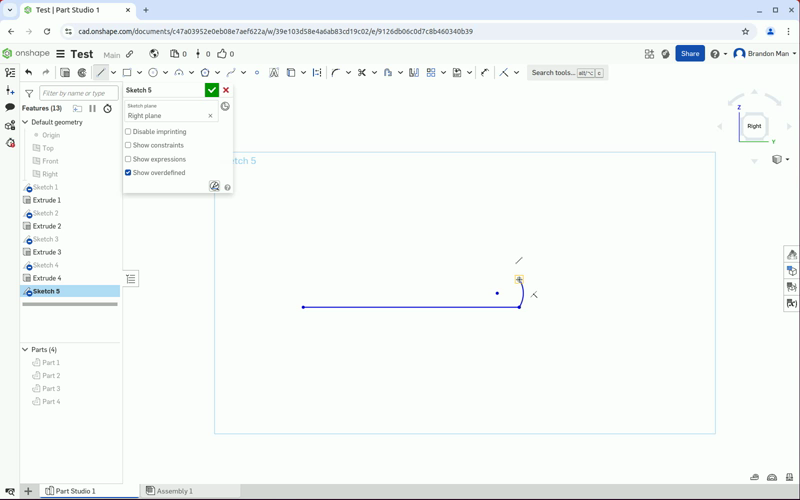
scroll(-6)
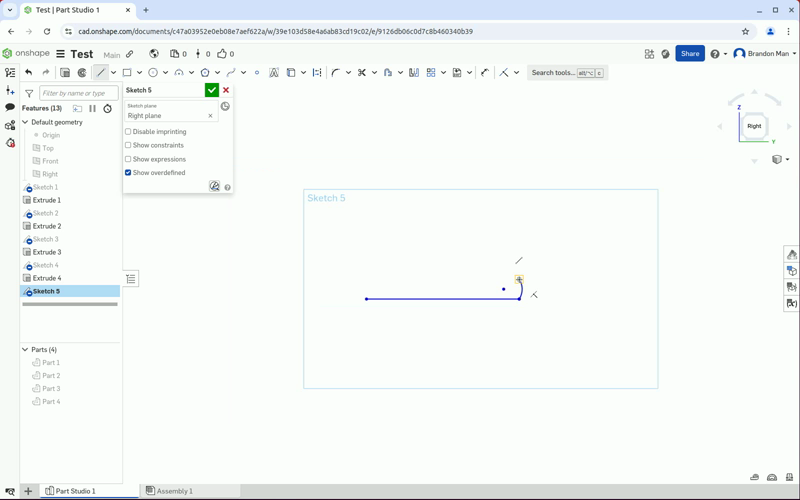
scroll(-6)
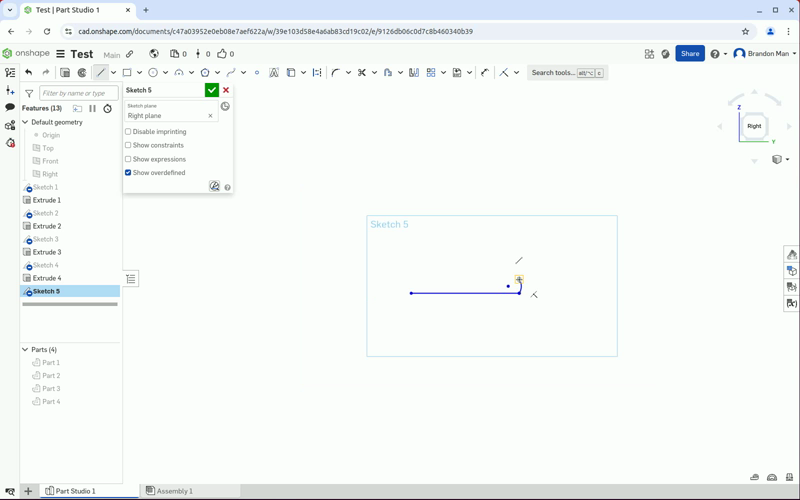
scroll(-6)
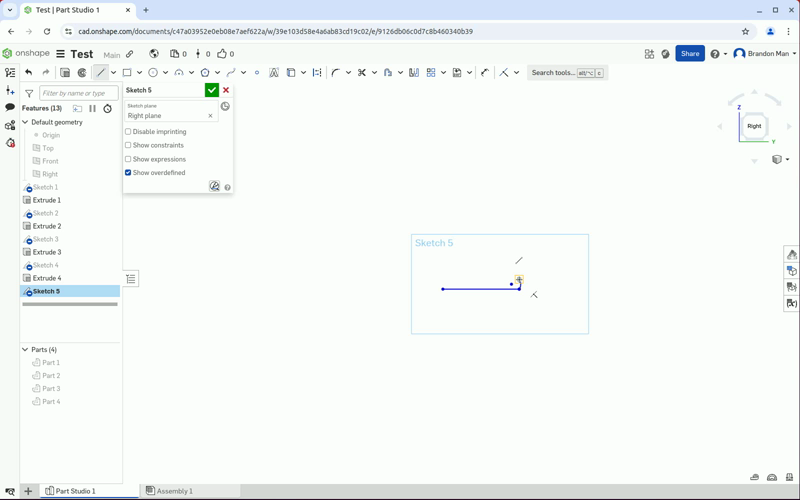
scroll(-6)
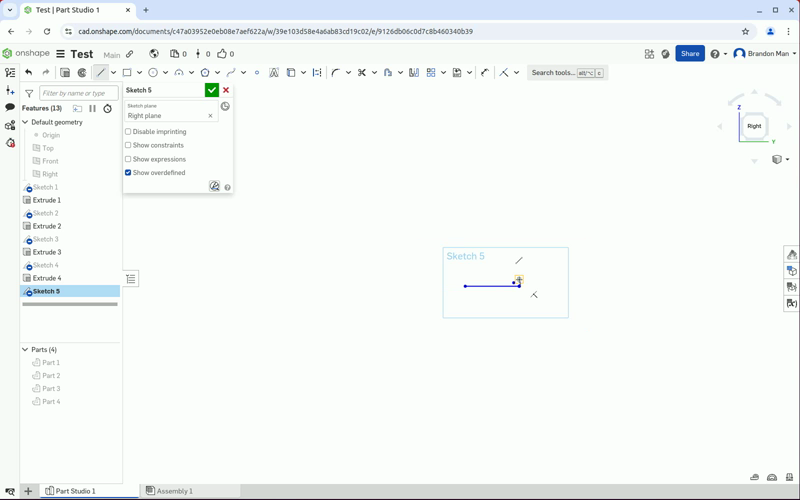
scroll(-6)
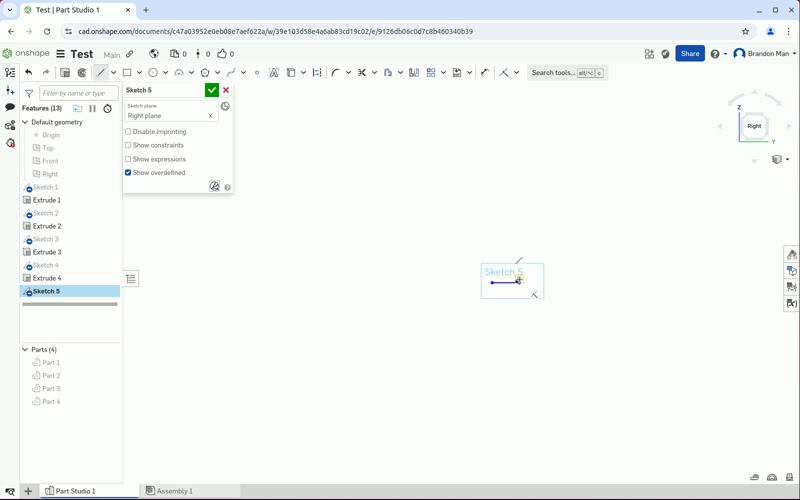
key_down(shift)
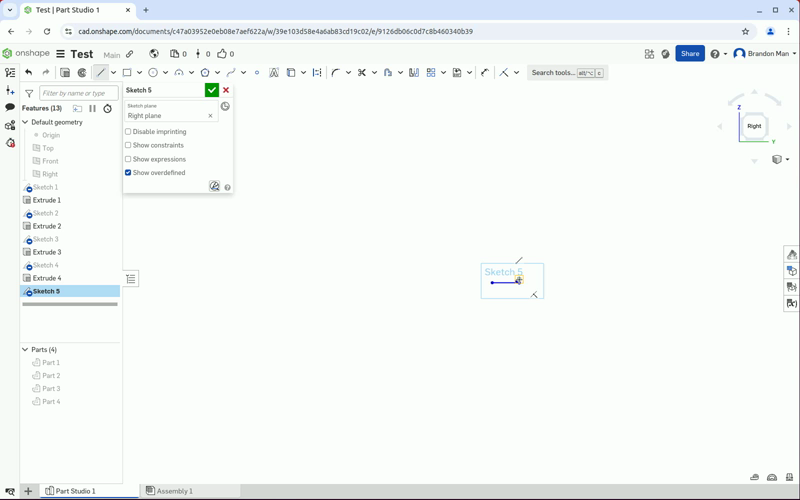
mouse_move(549, 279)
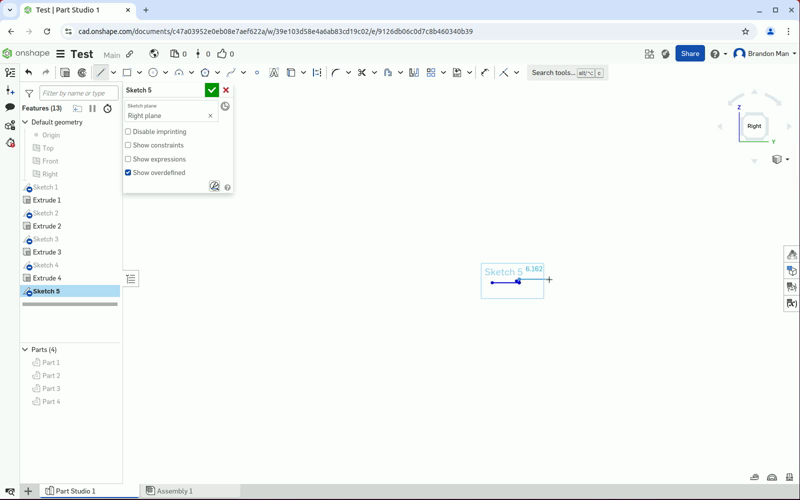
mouse_move(492, 279)
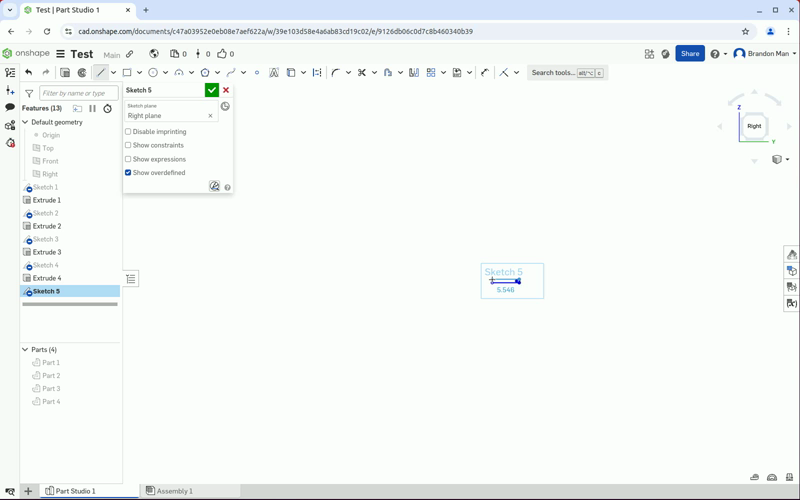
scroll(6)
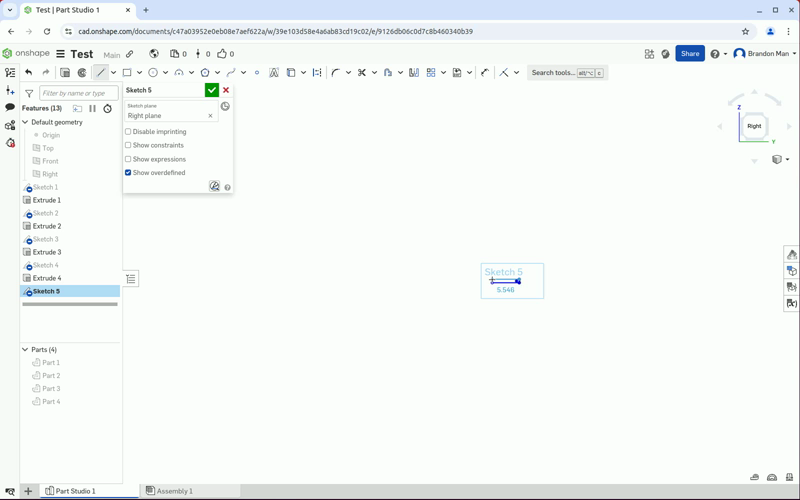
scroll(6)
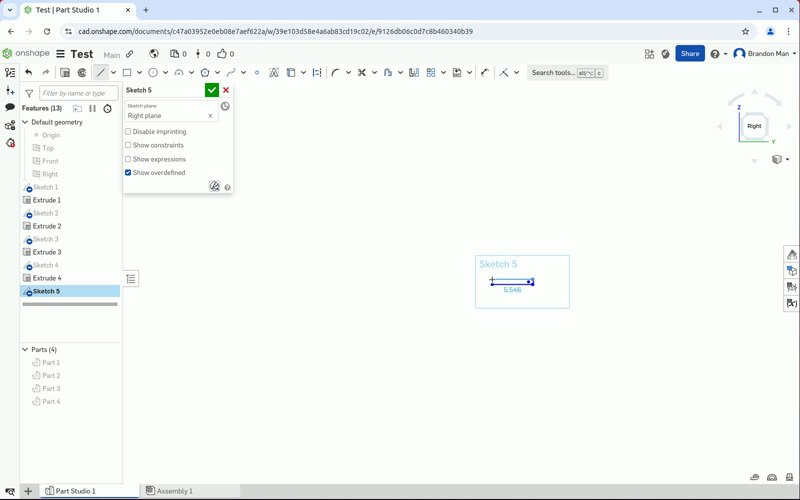
scroll(6)
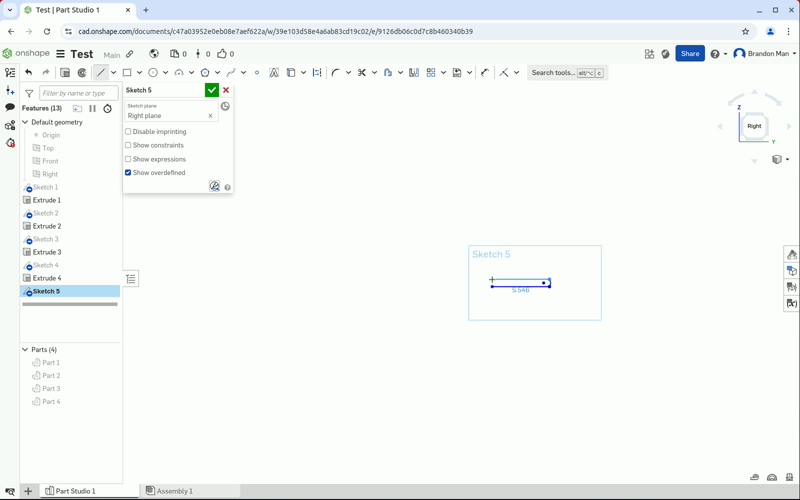
scroll(6)
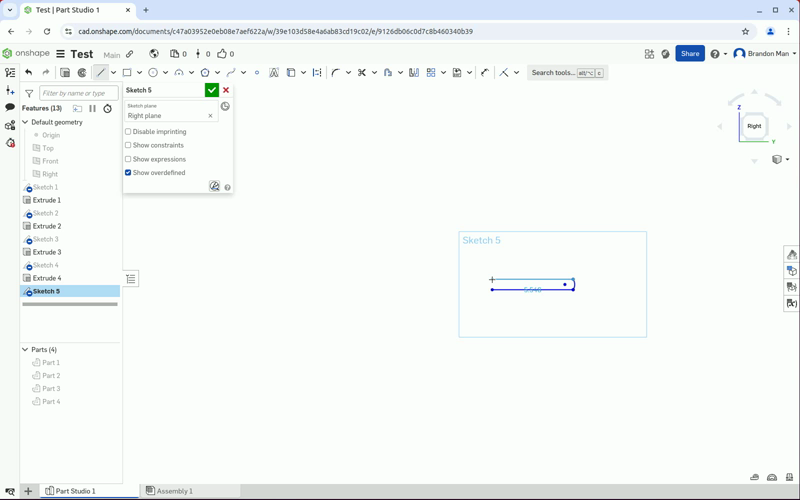
scroll(6)
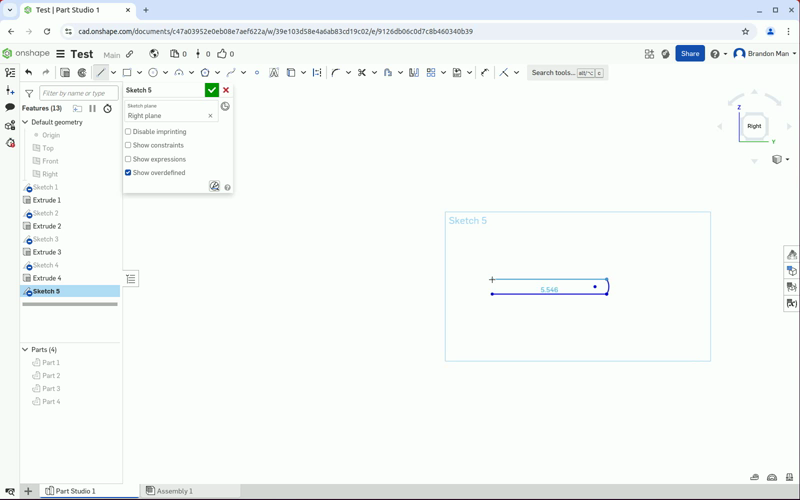
scroll(6)
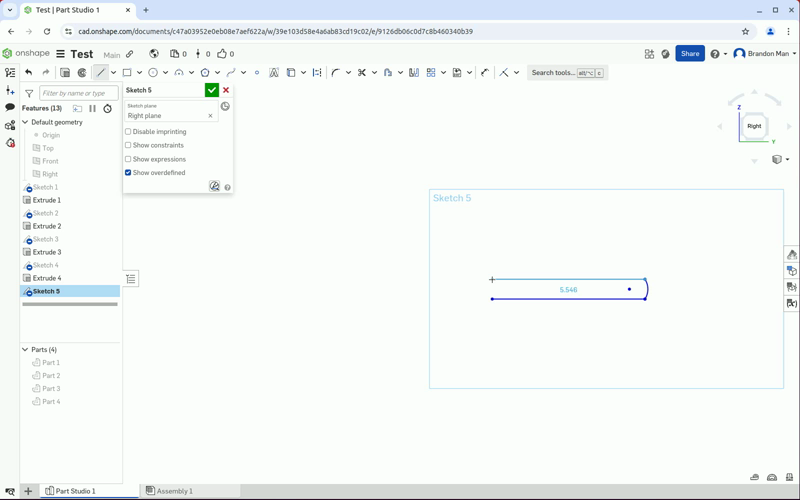
scroll(6)
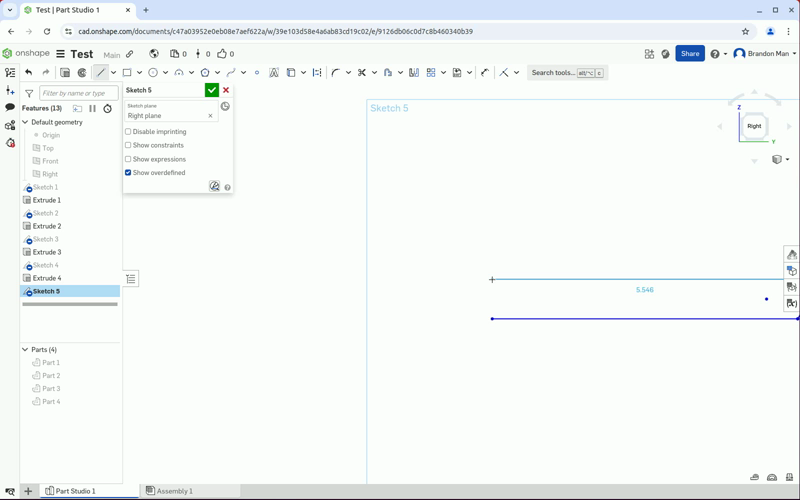
click(492, 279)
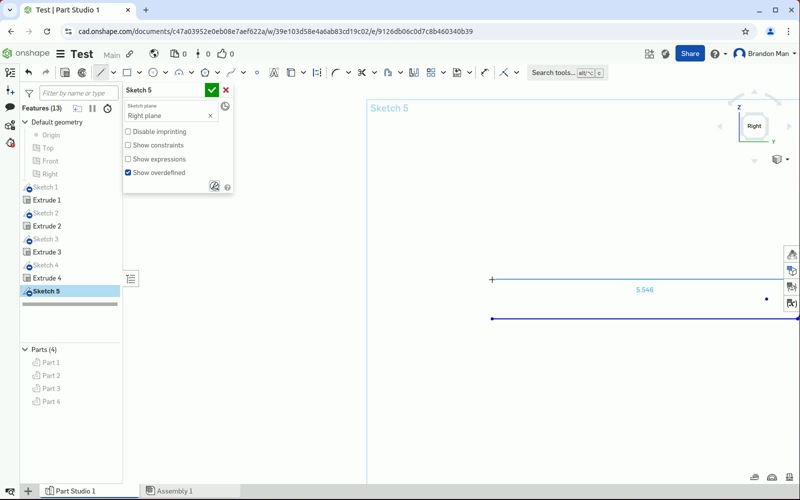
scroll(-6)
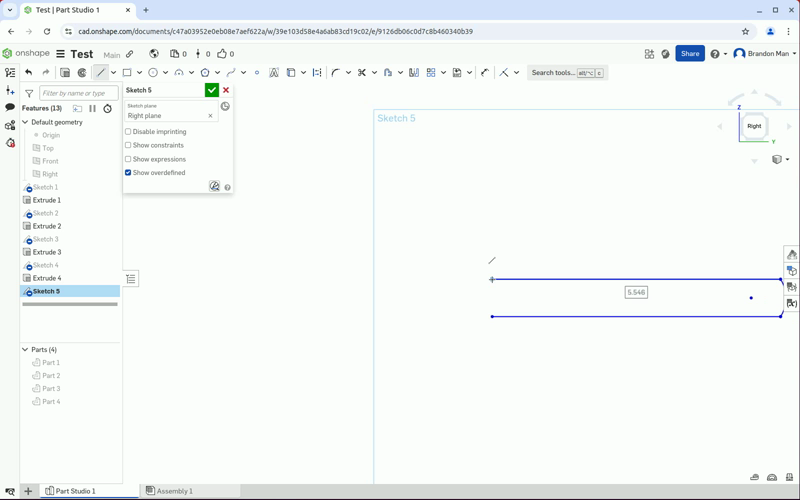
scroll(-6)
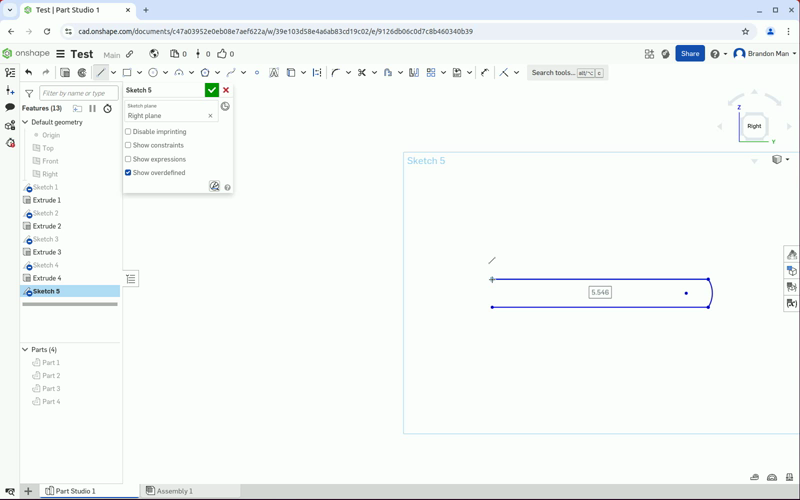
scroll(-6)
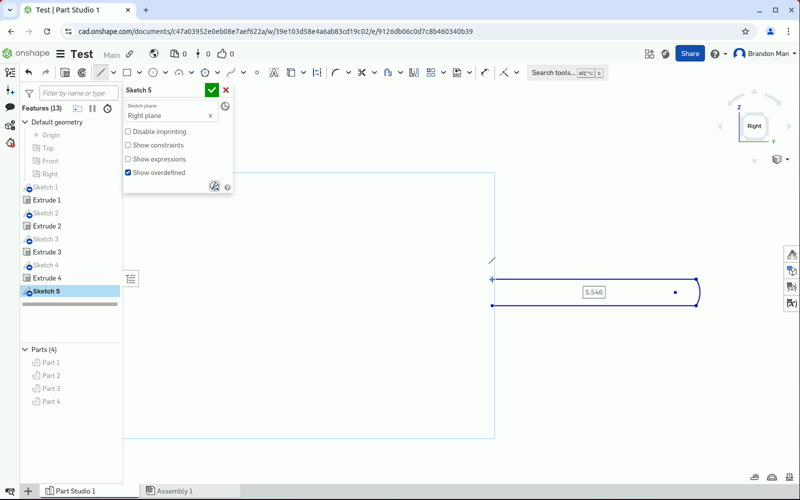
scroll(-6)
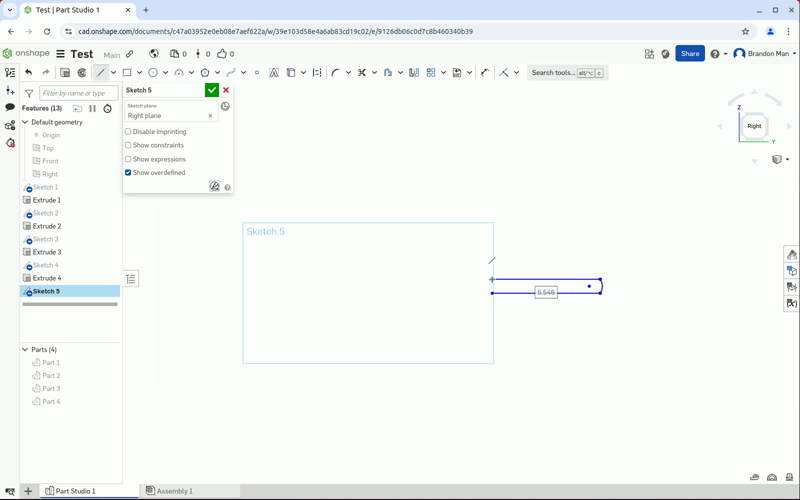
scroll(-6)
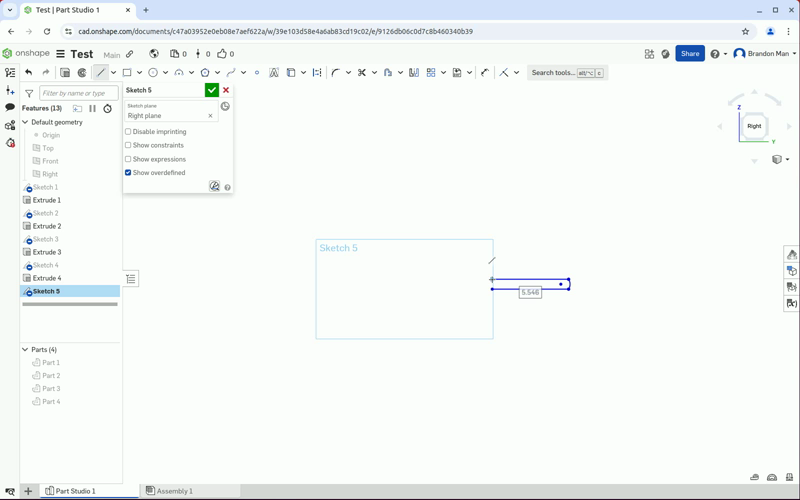
scroll(-6)
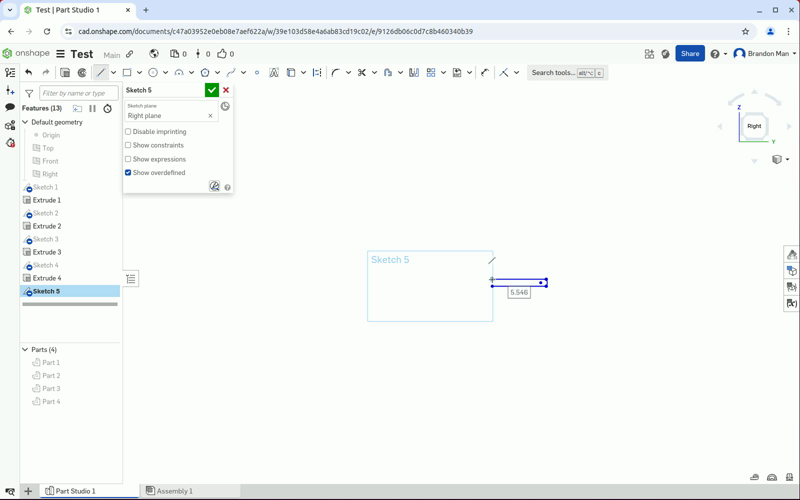
scroll(-6)
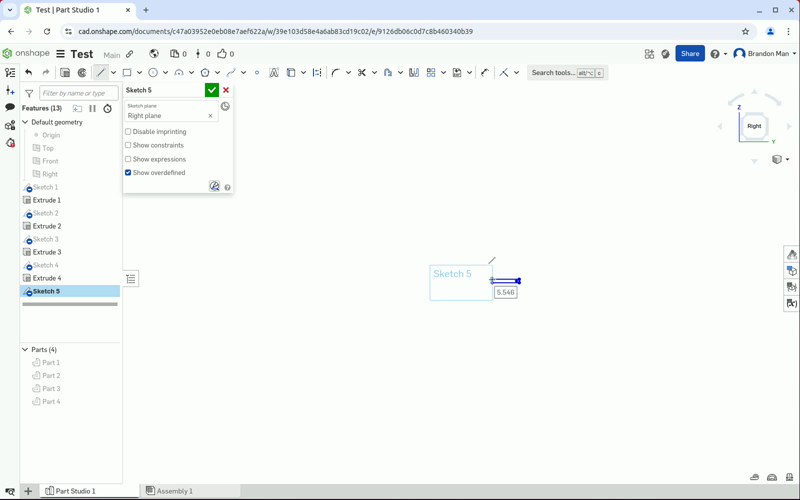
key_up(shift)
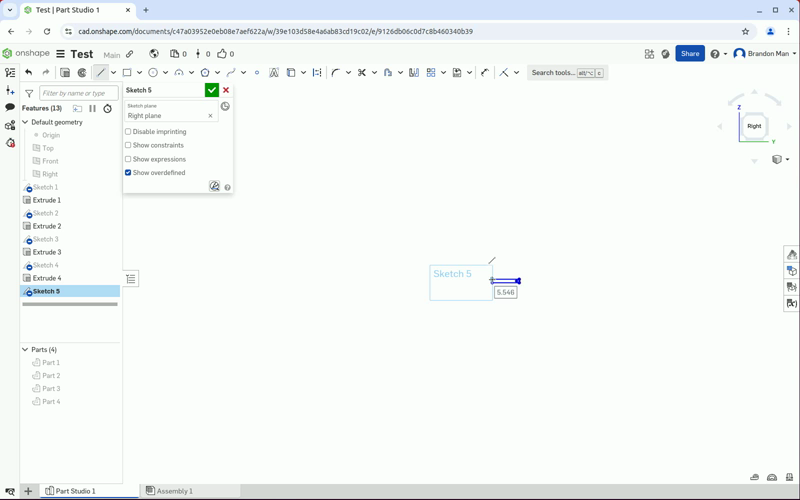
mouse_move(522, 279)
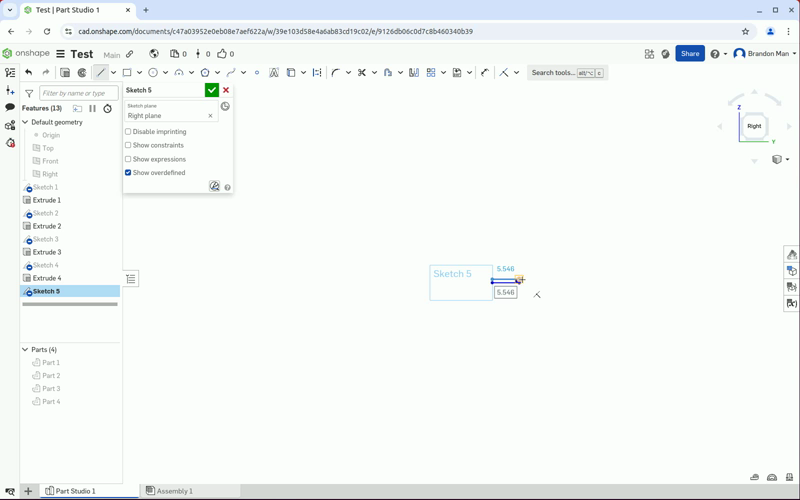
key_down(shift)
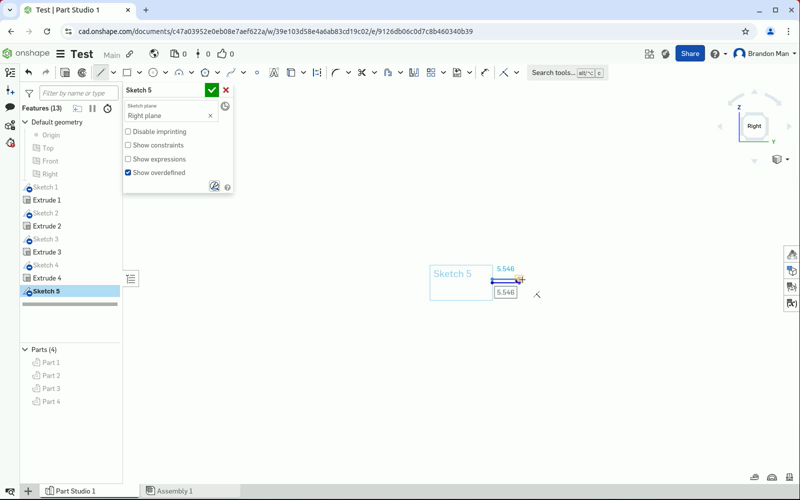
mouse_move(492, 282)
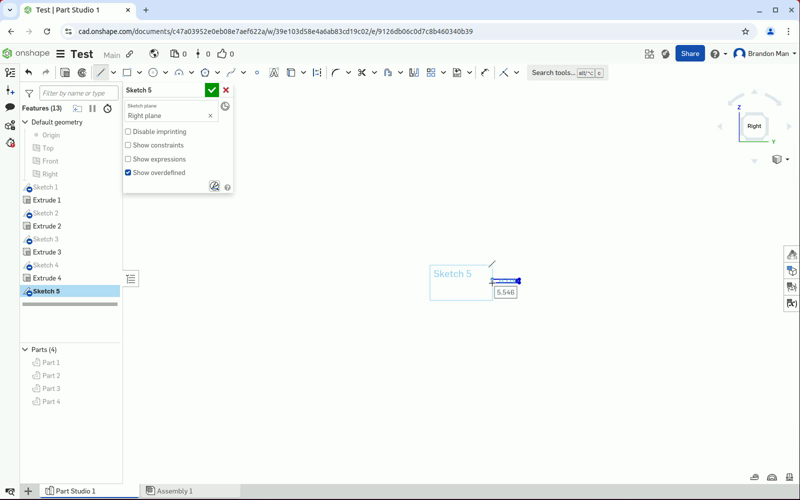
scroll(6)
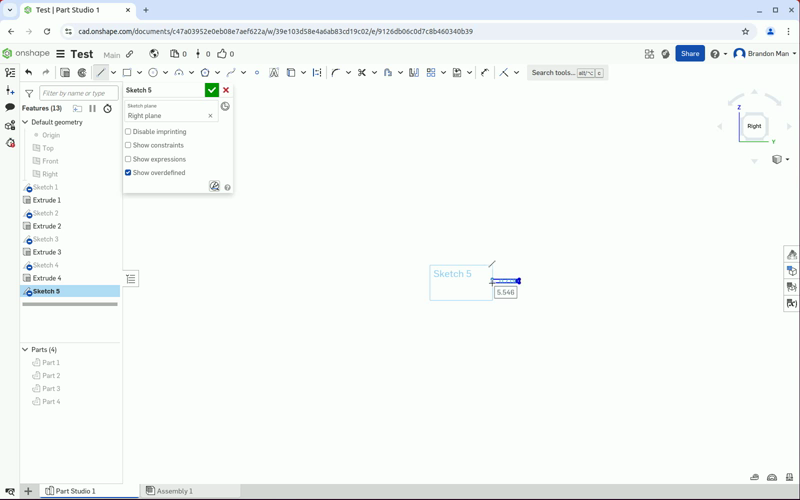
scroll(6)
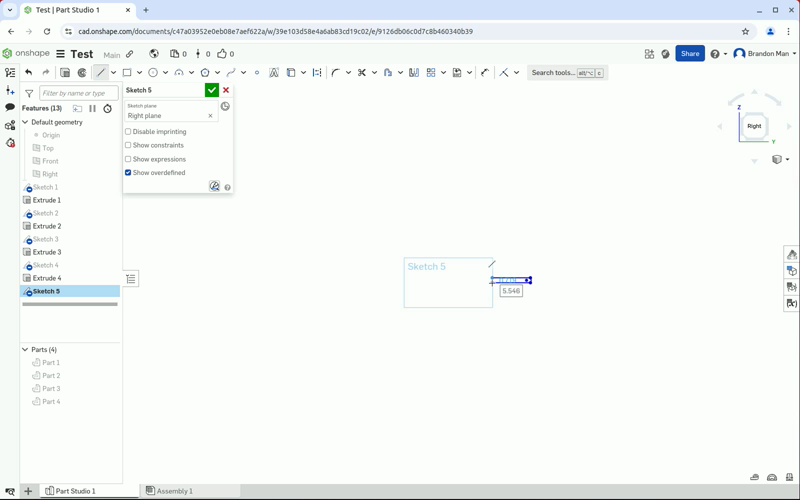
scroll(6)
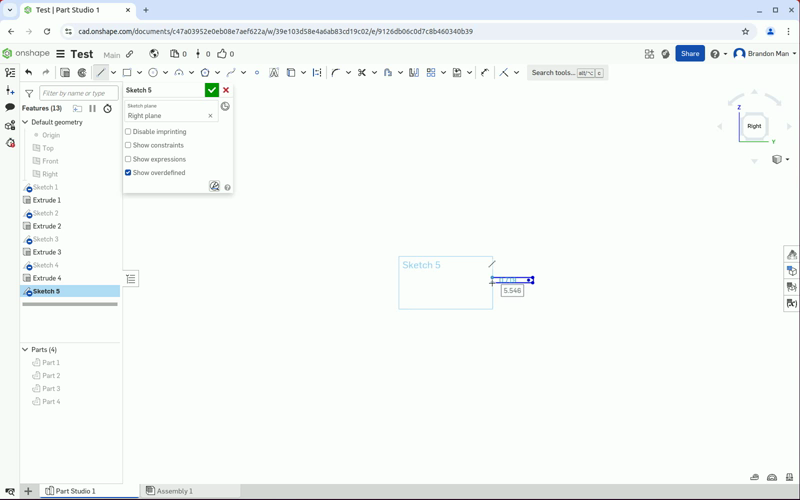
scroll(6)
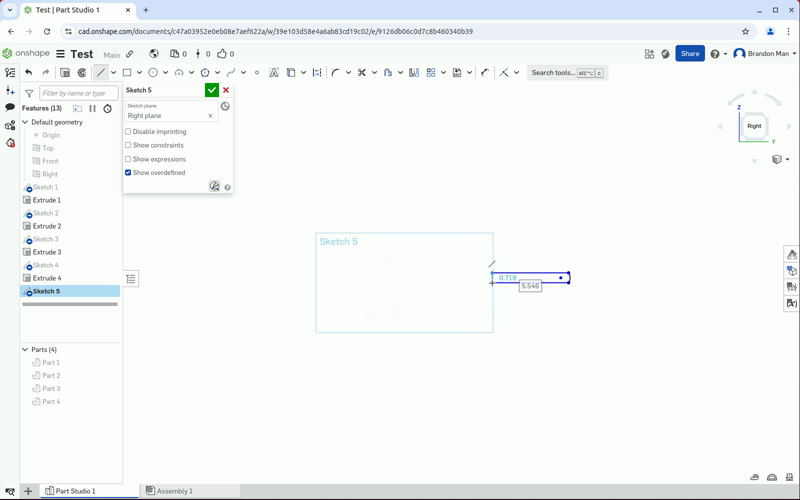
scroll(6)
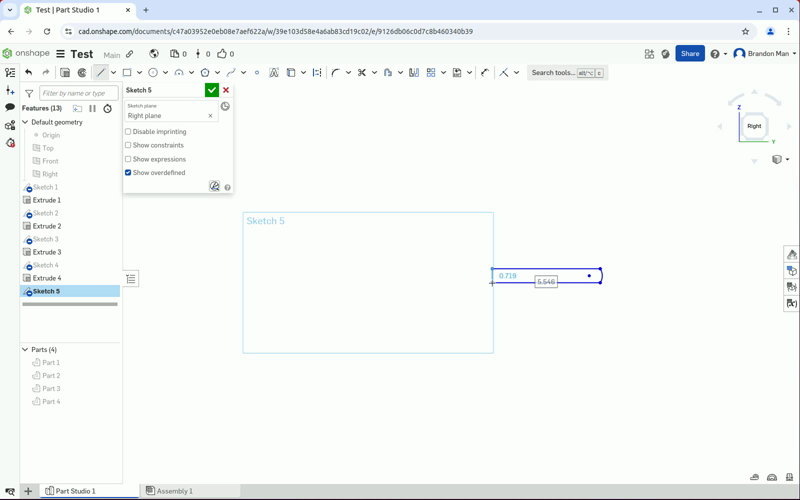
scroll(6)
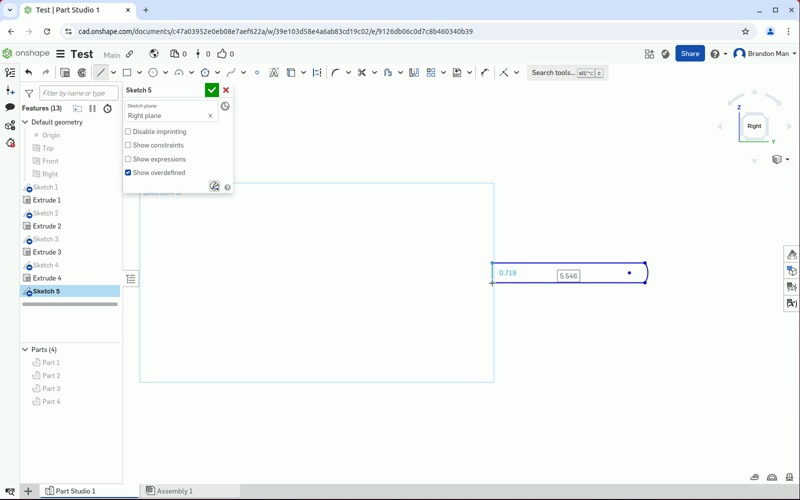
scroll(6)
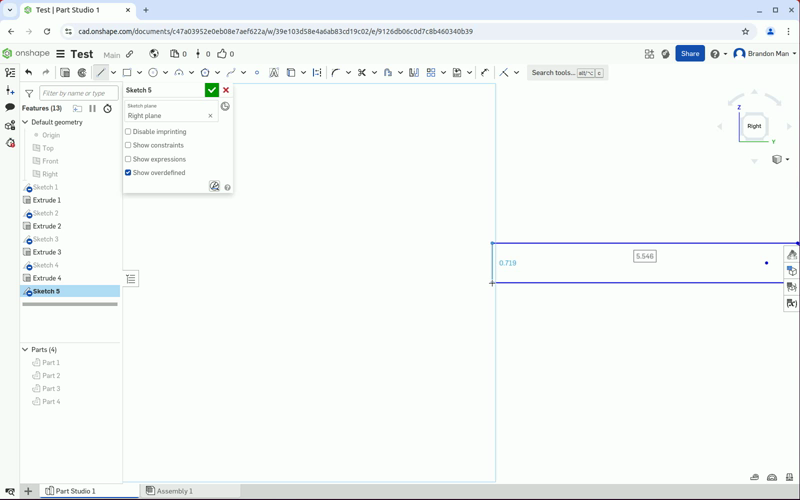
key_up(shift)
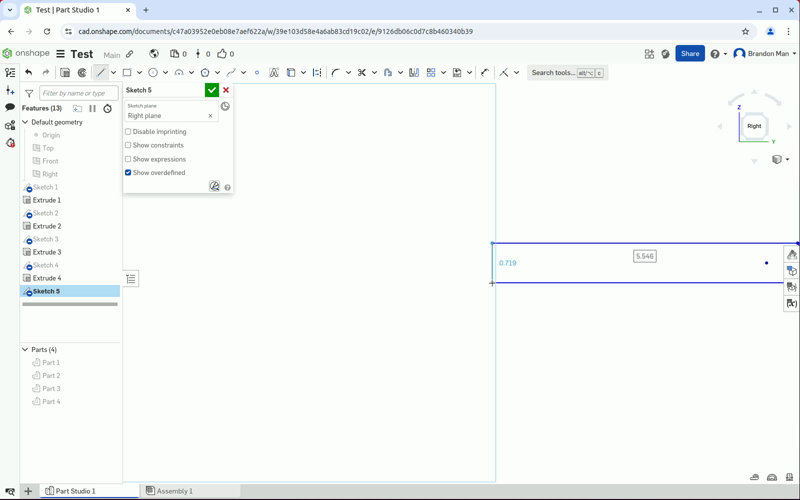
click(492, 282)
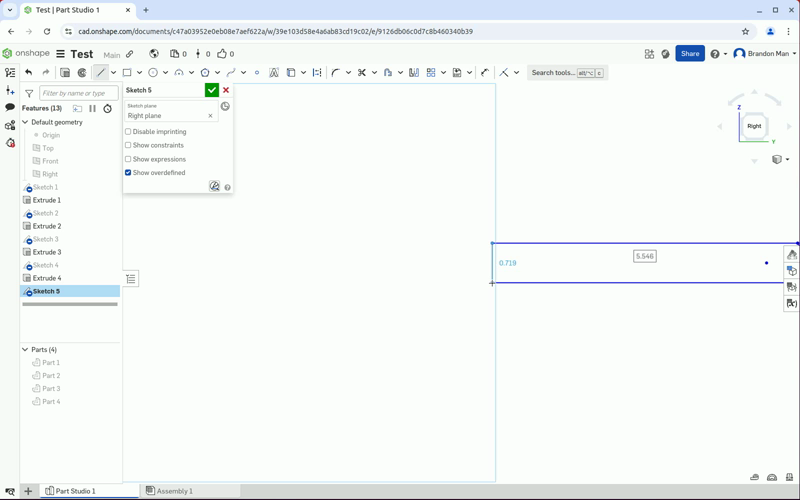
scroll(-6)
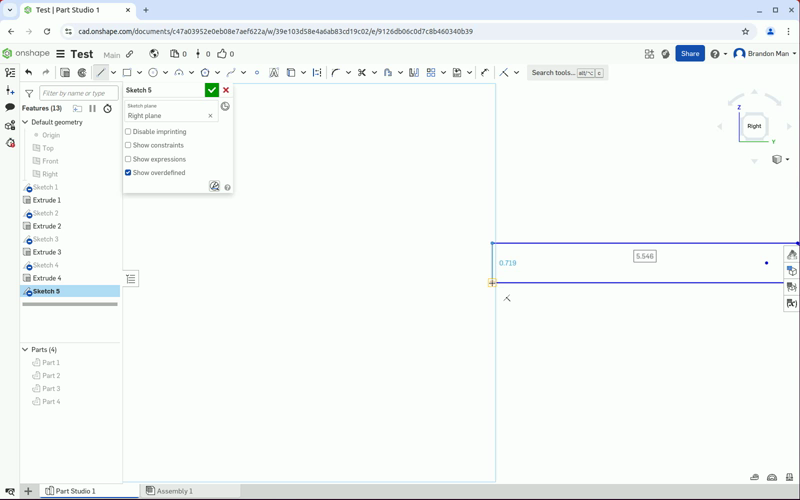
scroll(-6)
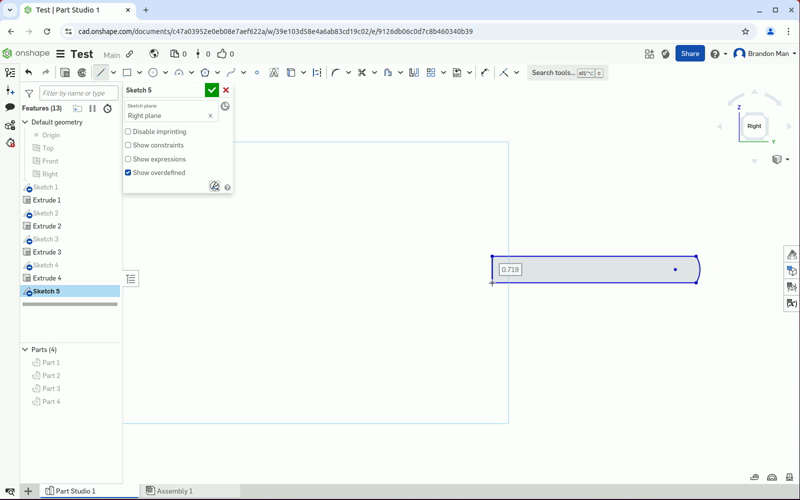
scroll(-6)
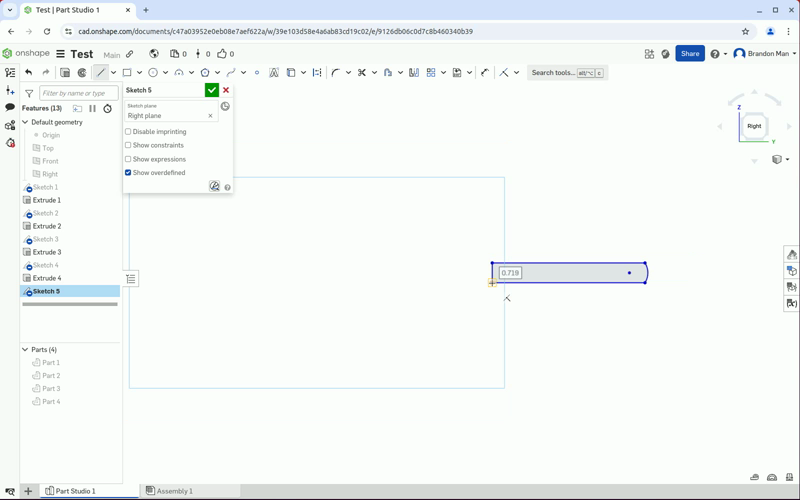
scroll(-6)
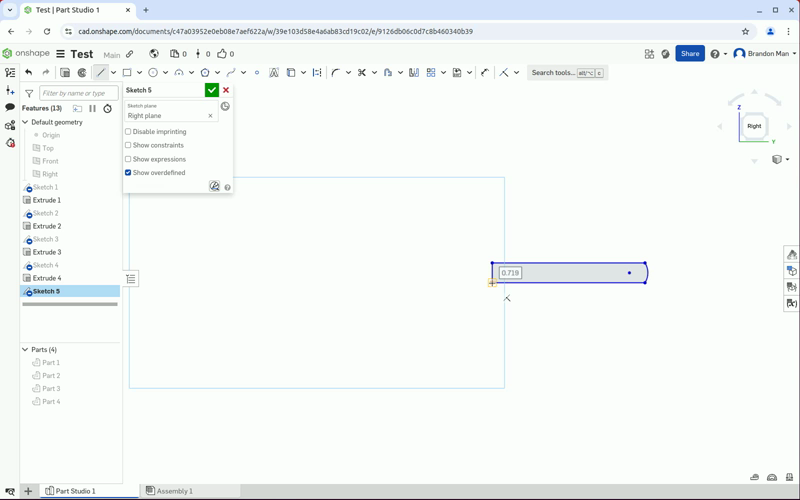
scroll(-6)
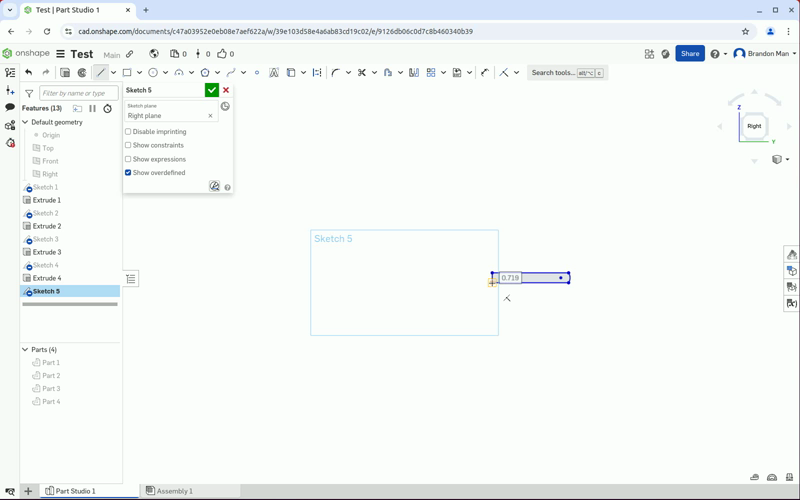
scroll(-6)
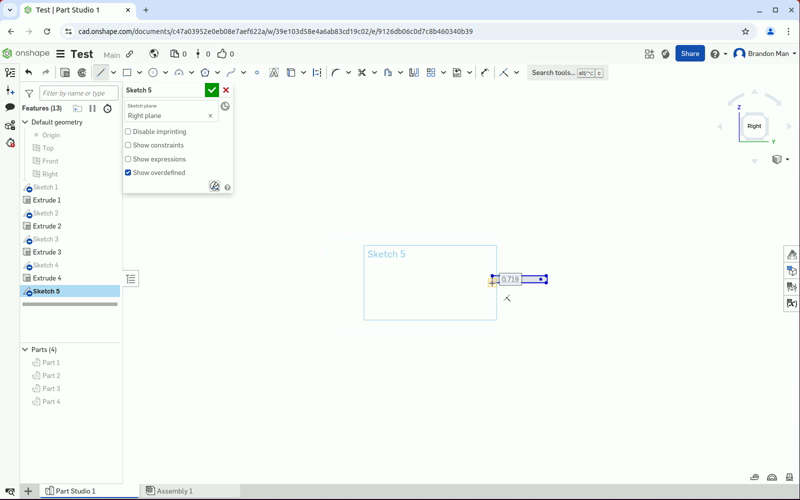
scroll(-6)
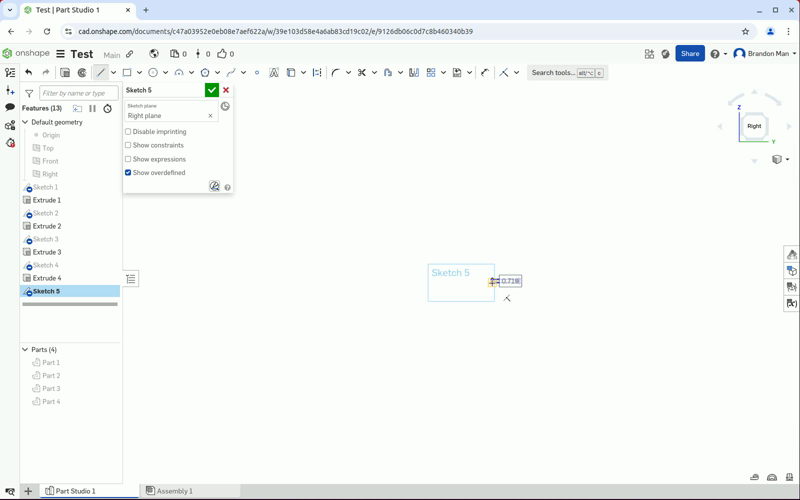
key(esc)
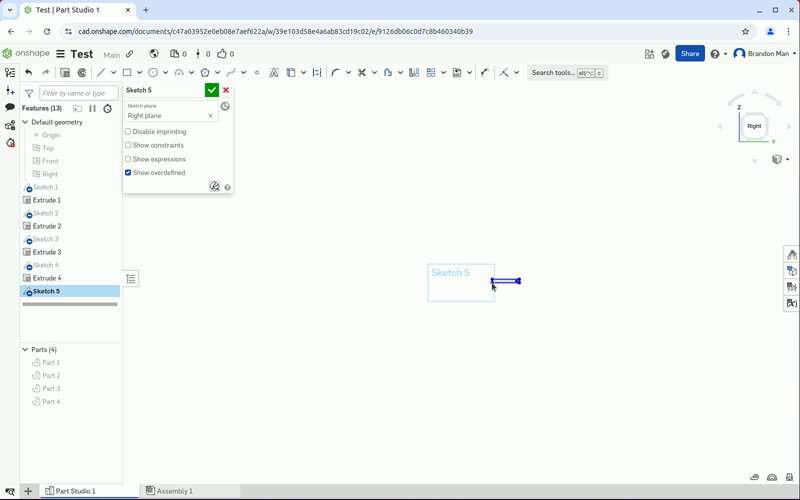
mouse_move(509, 280)
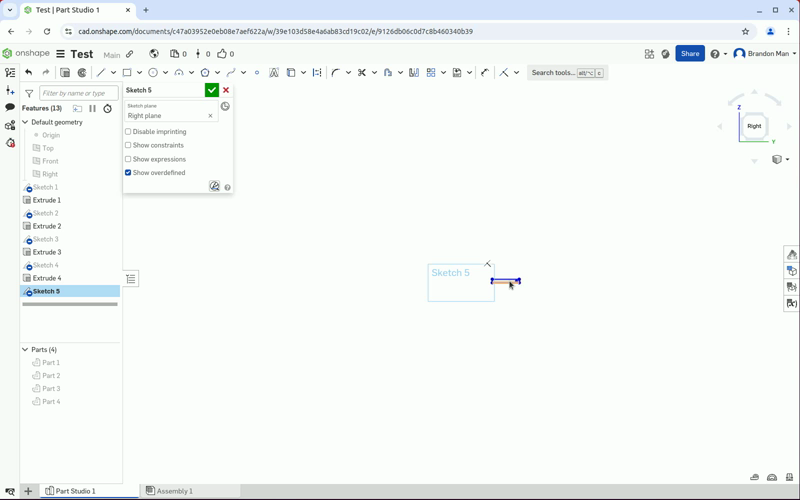
scroll(6)
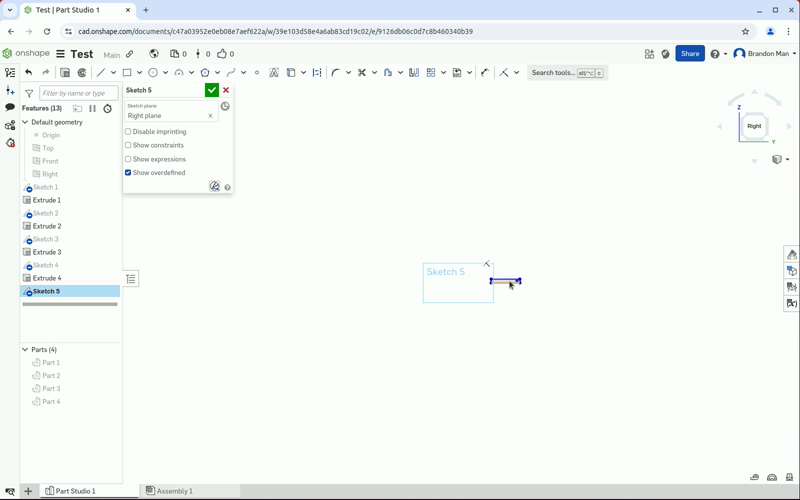
scroll(6)
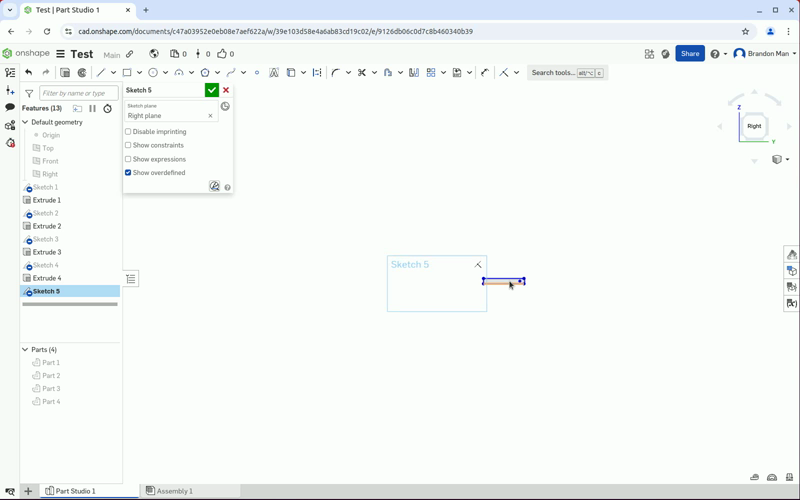
scroll(6)
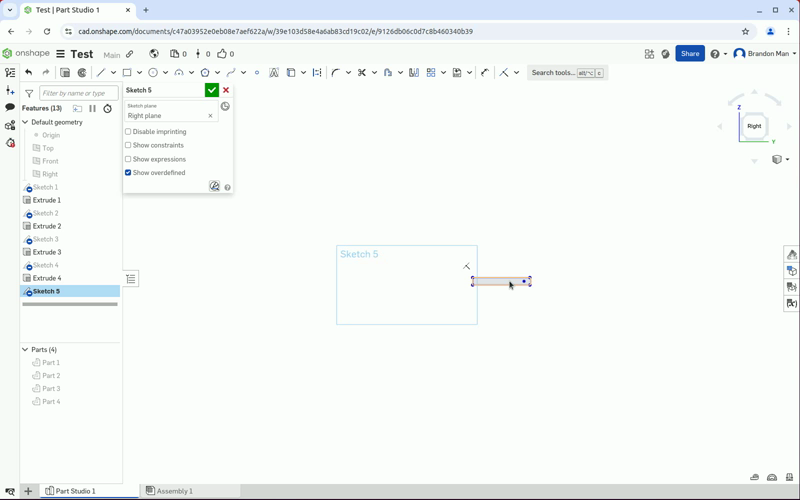
scroll(6)
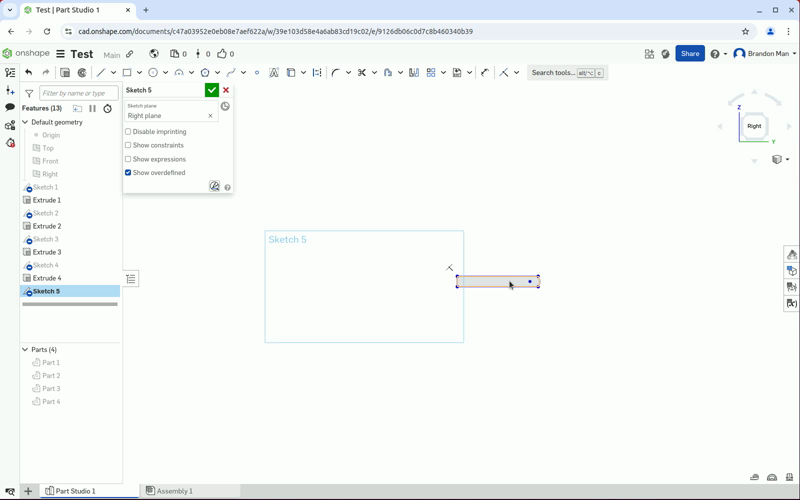
scroll(6)
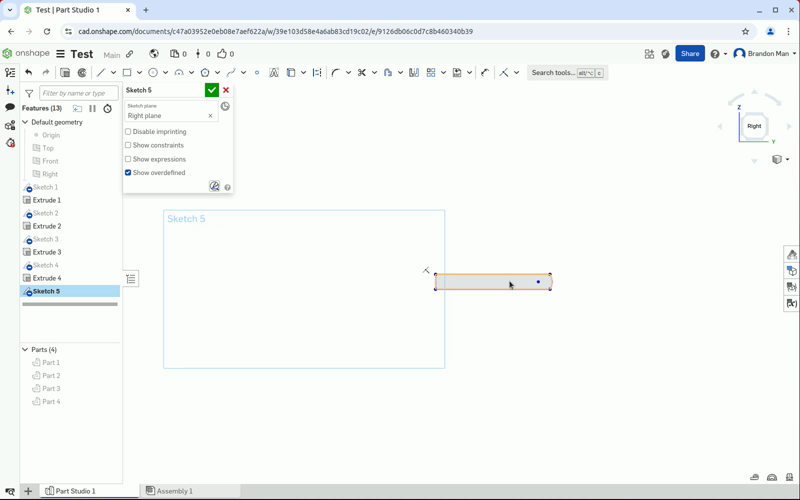
scroll(6)
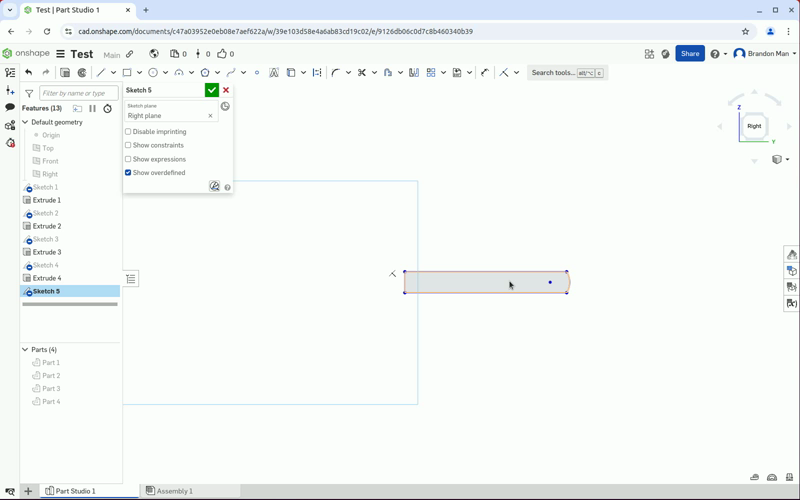
scroll(6)
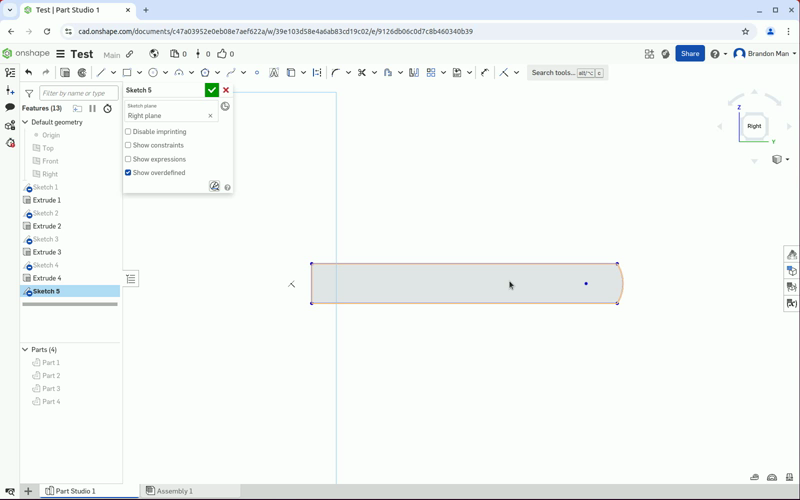
click(509, 280)
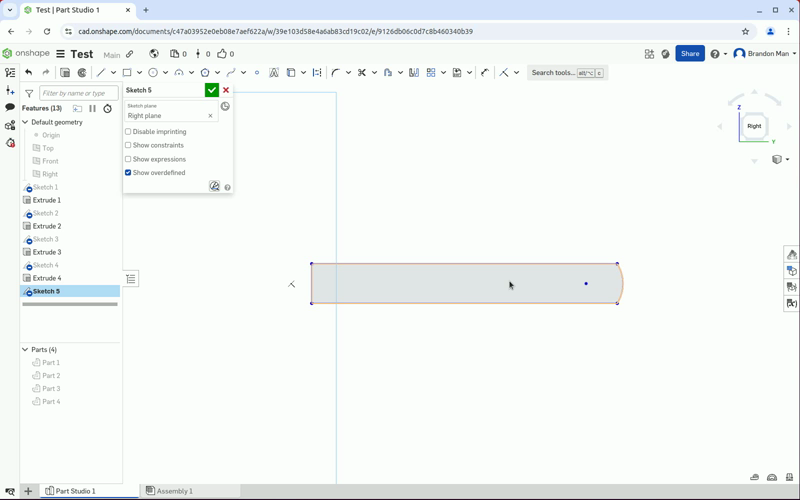
scroll(-6)
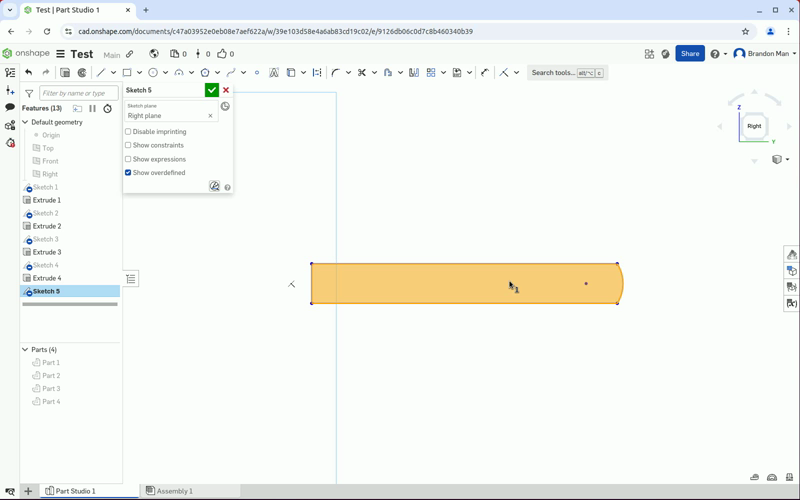
scroll(-6)
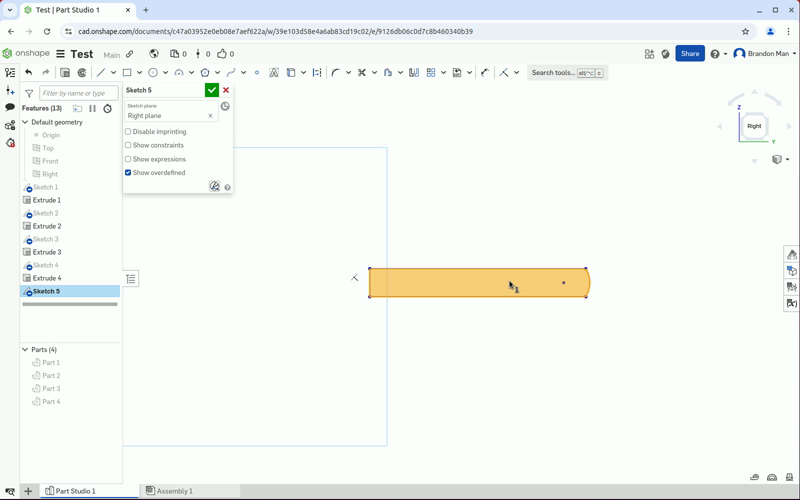
scroll(-6)
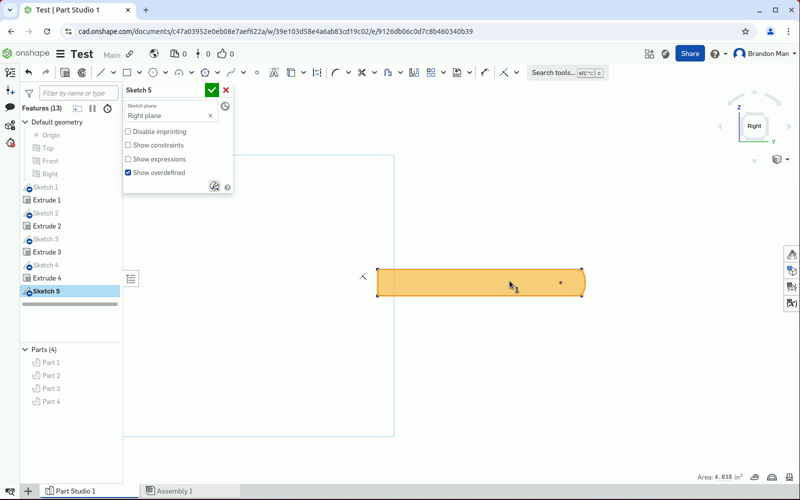
scroll(-6)
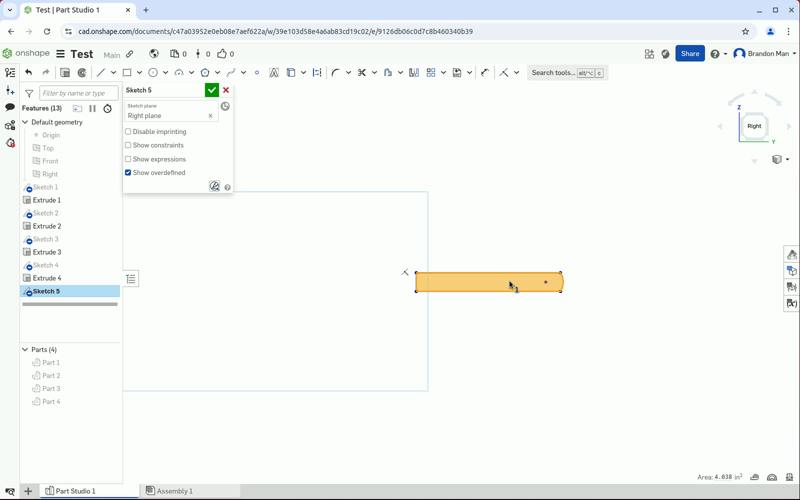
scroll(-6)
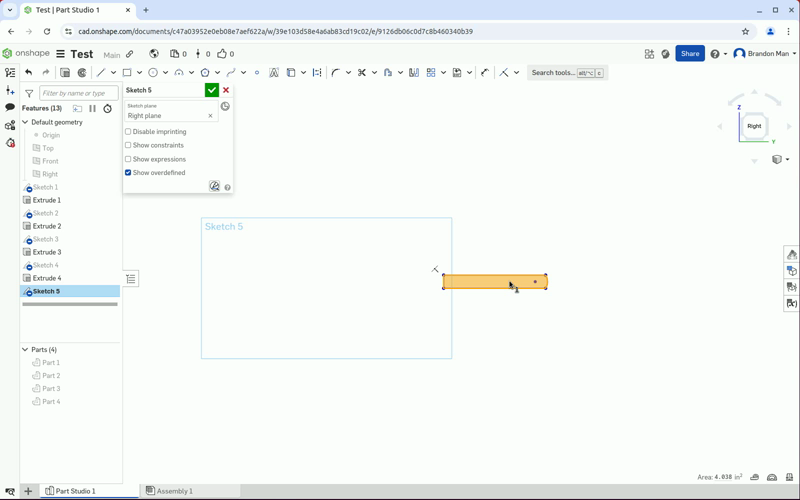
scroll(-6)
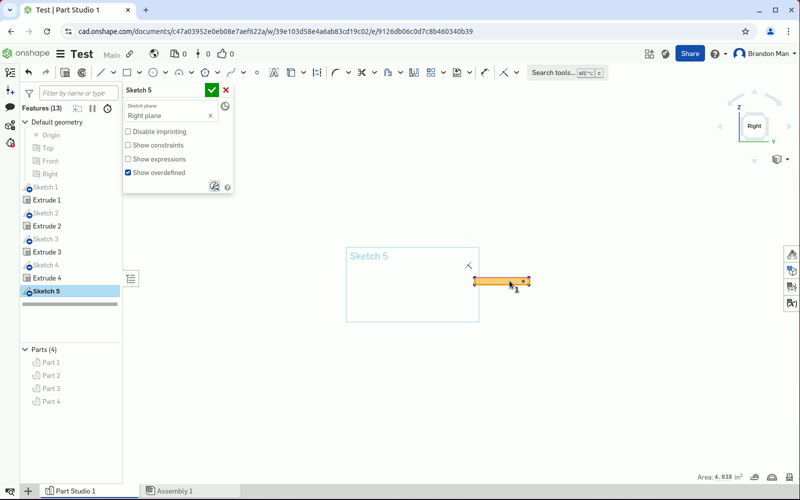
scroll(-6)
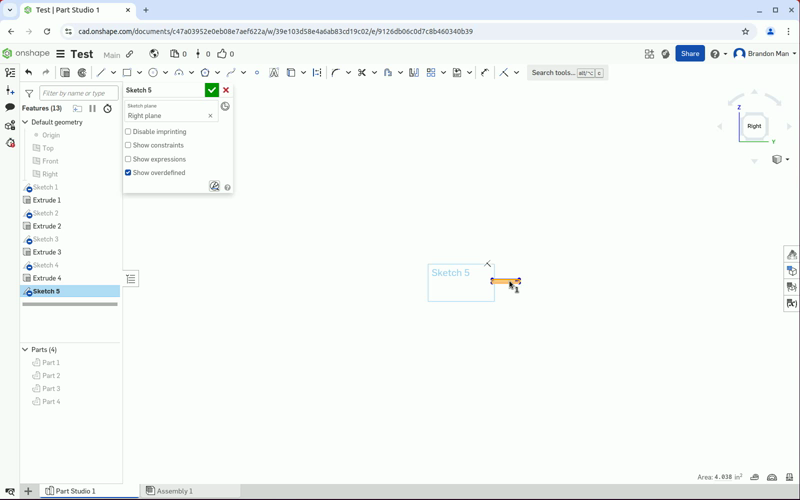
mouse_move(73, 352)
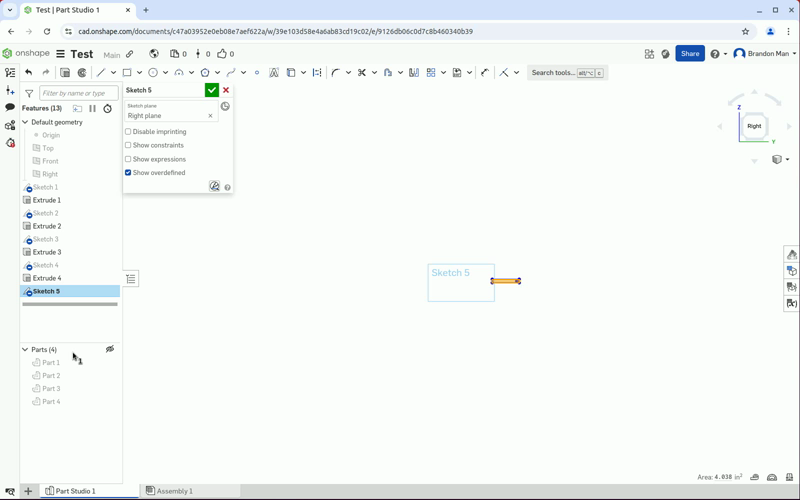
key(shift+y)
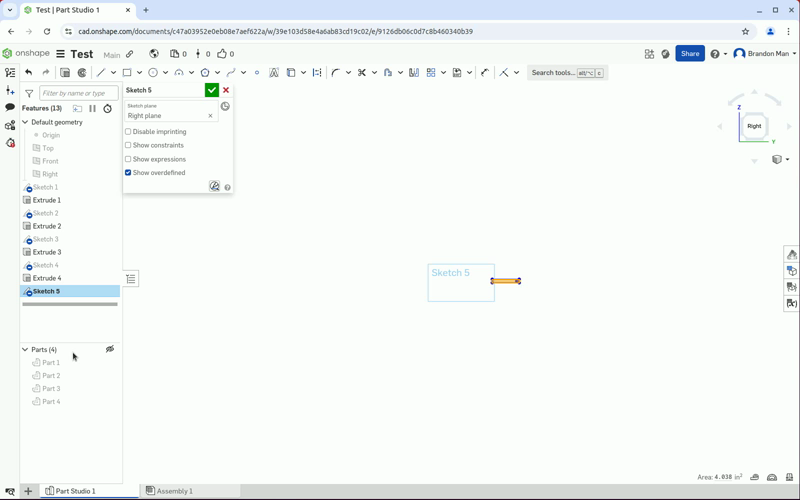
key(shift+e)
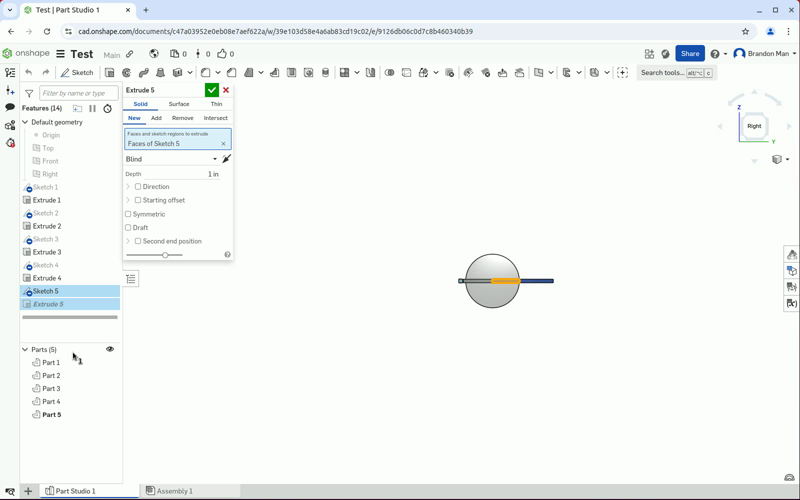
mouse_move(143, 106)
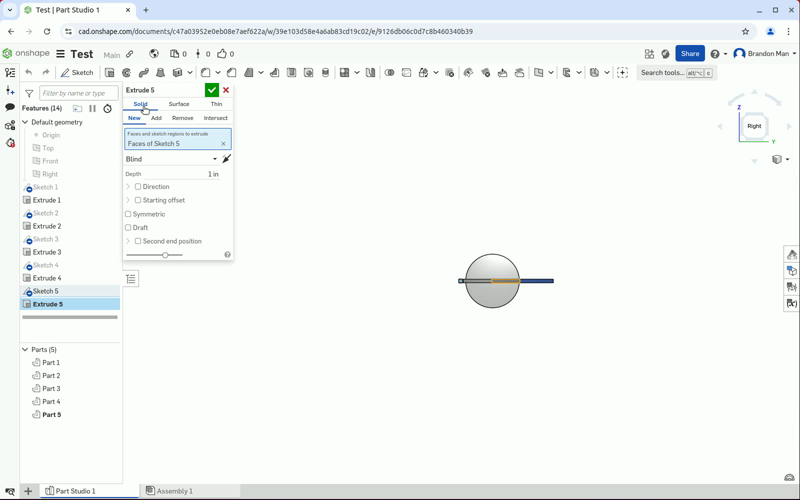
click(143, 106)
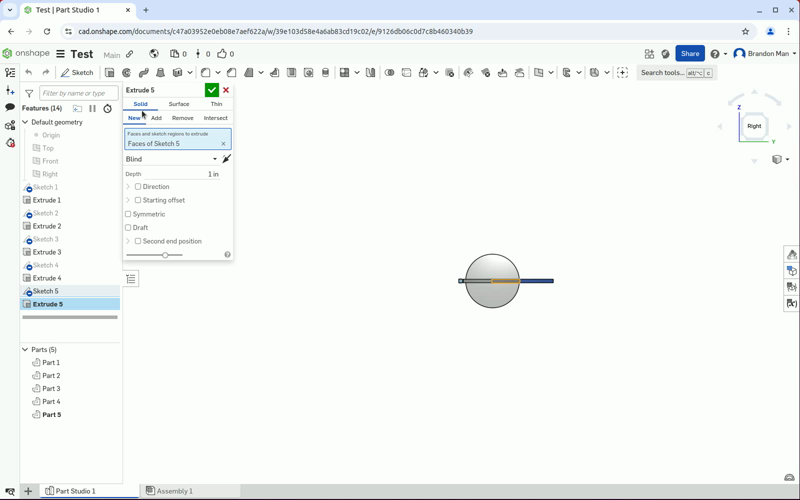
mouse_move(137, 120)
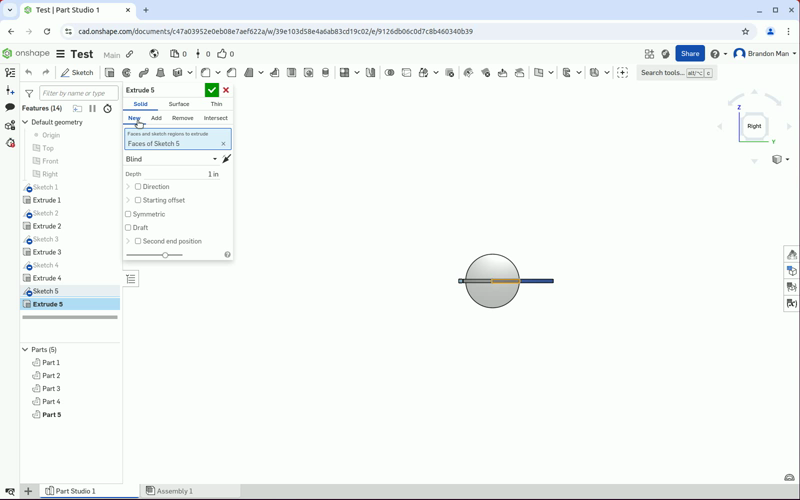
click(137, 120)
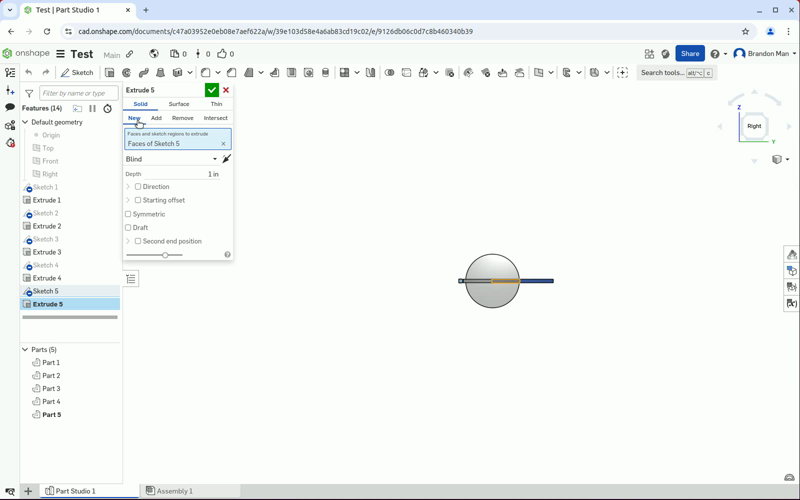
key(tab, 4)
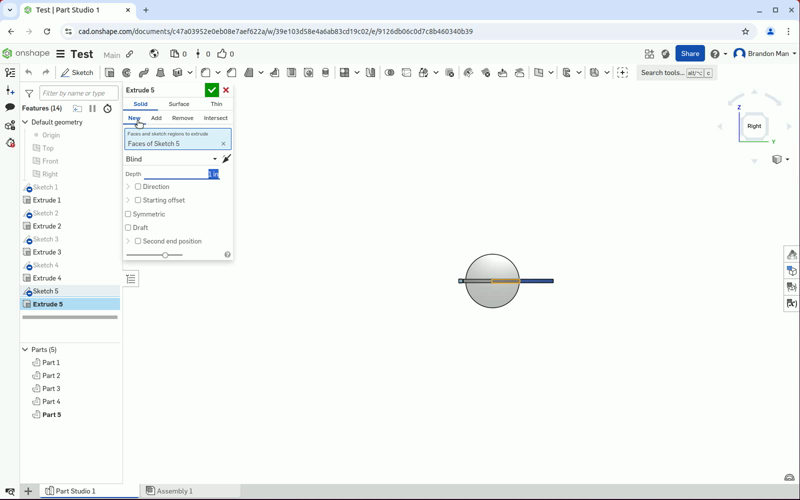
text(1.444)
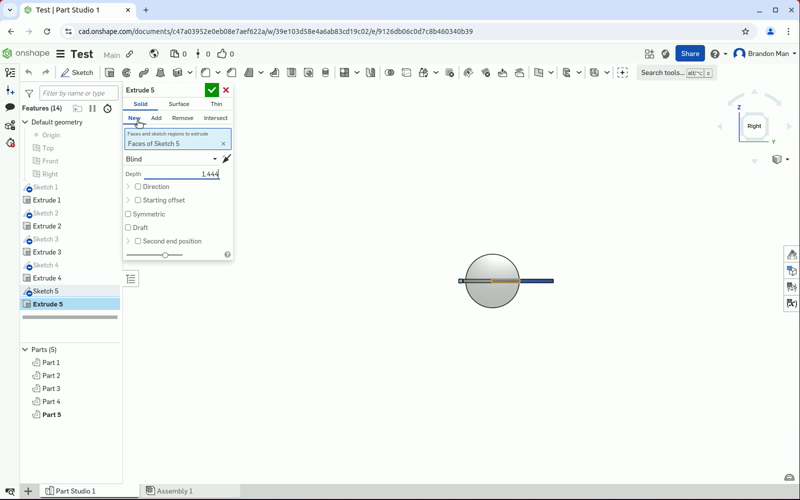
key(enter)
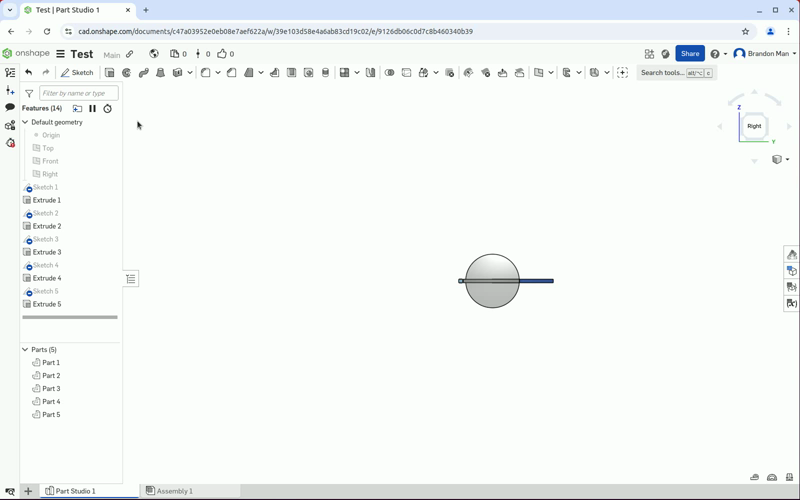
key(shift+h)
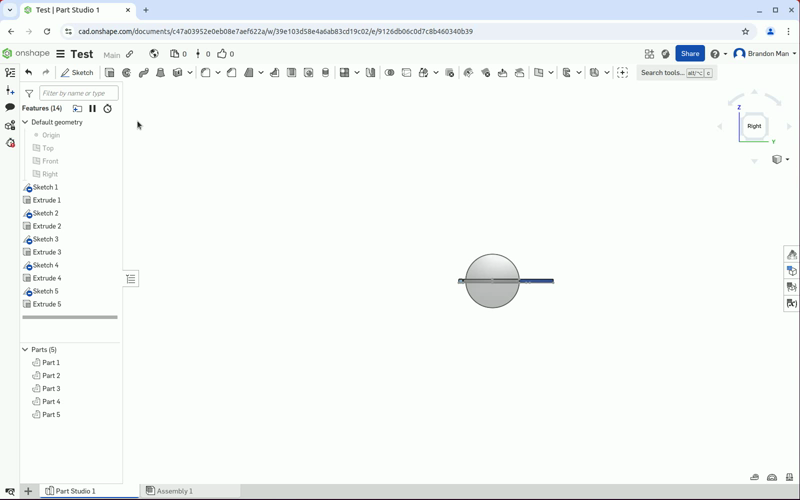
key(shift+h)
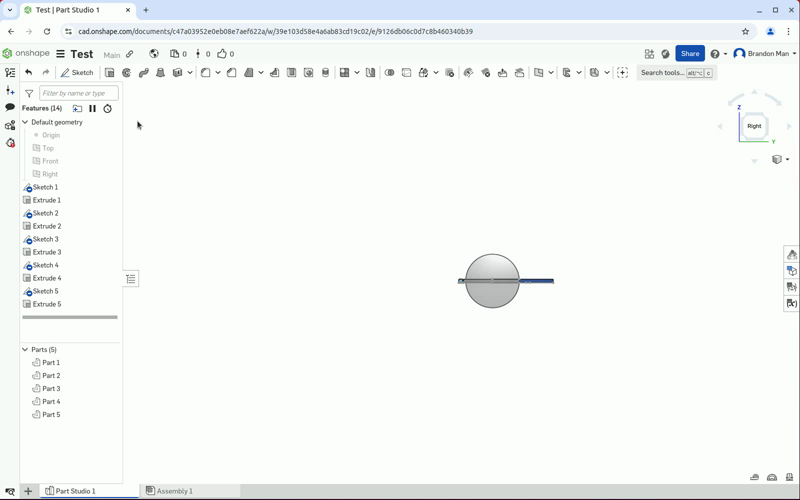
key(shift+7)
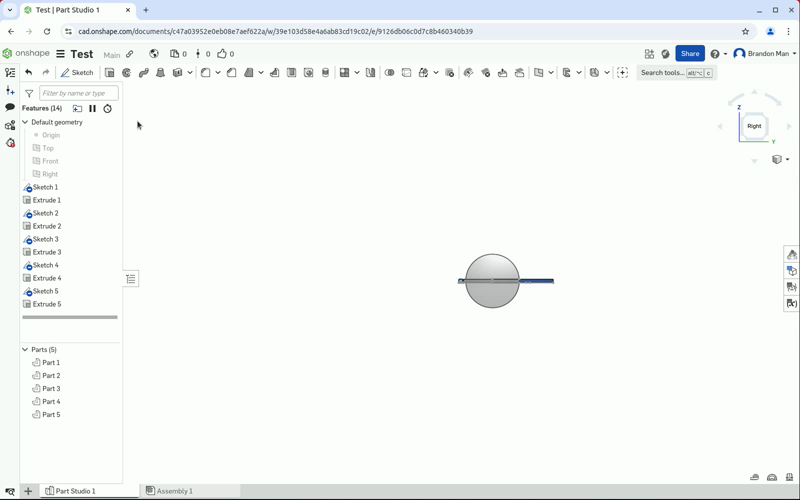
key(right, 2)
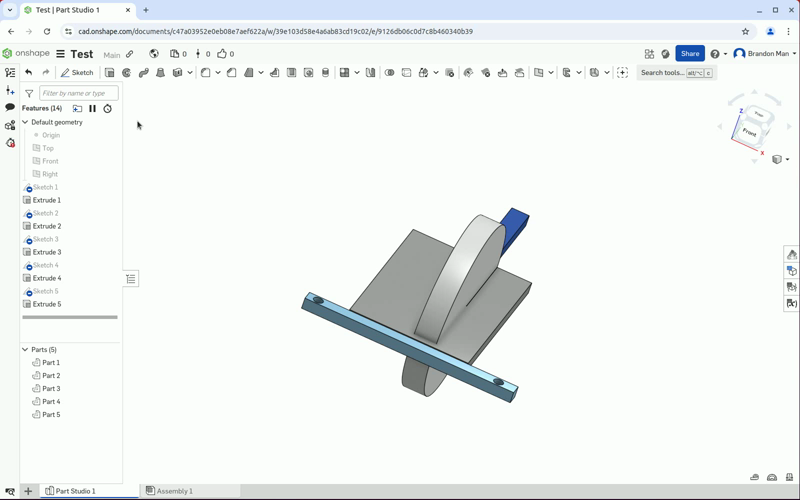
key(down, 2)
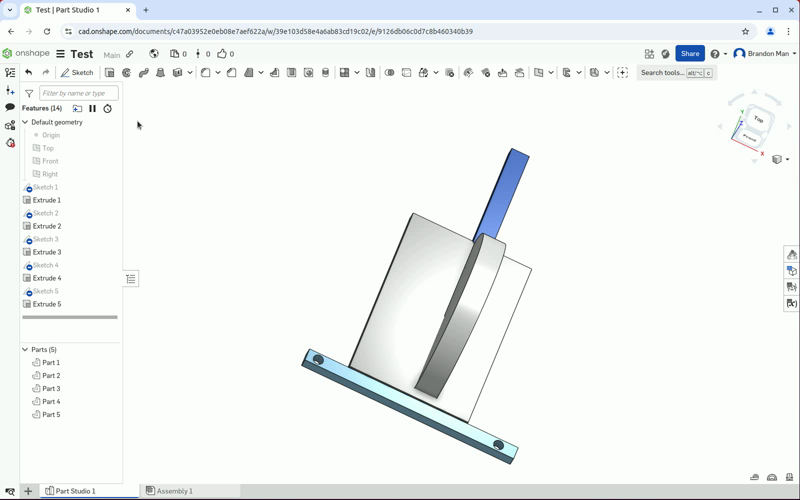
key(up, 2)
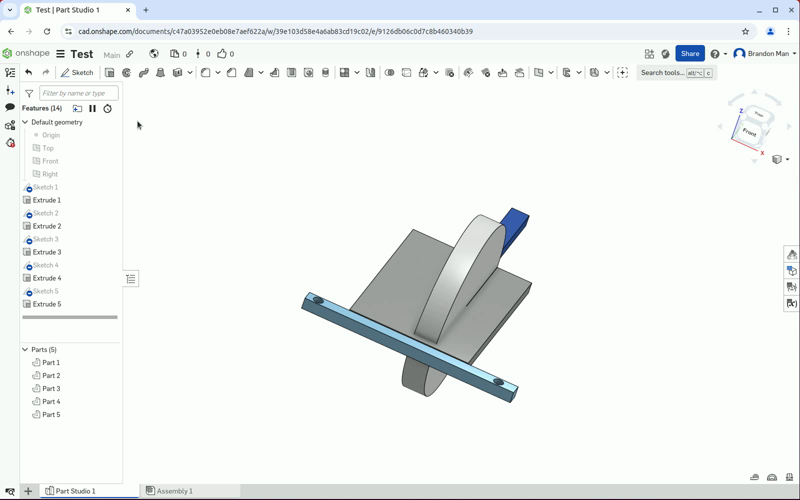
key(left, 2)
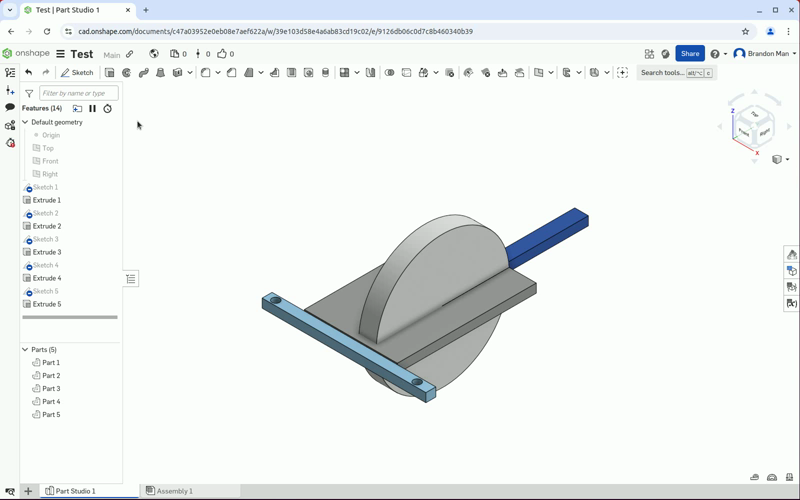
mouse_move(73, 189)
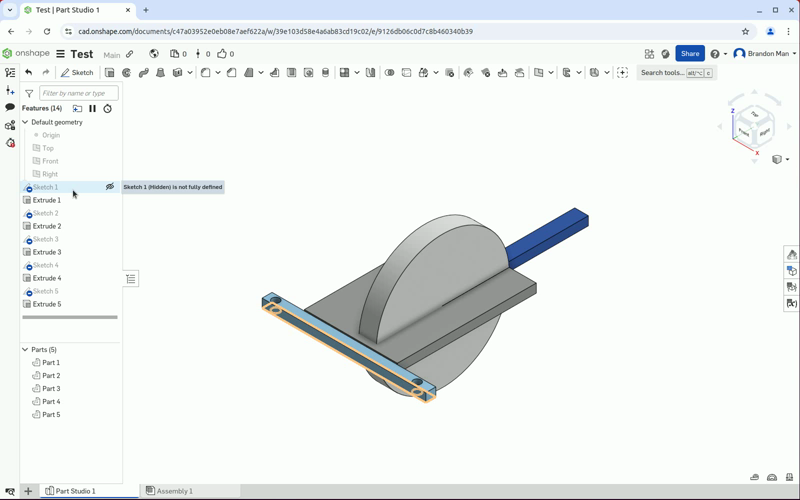
click(73, 189)